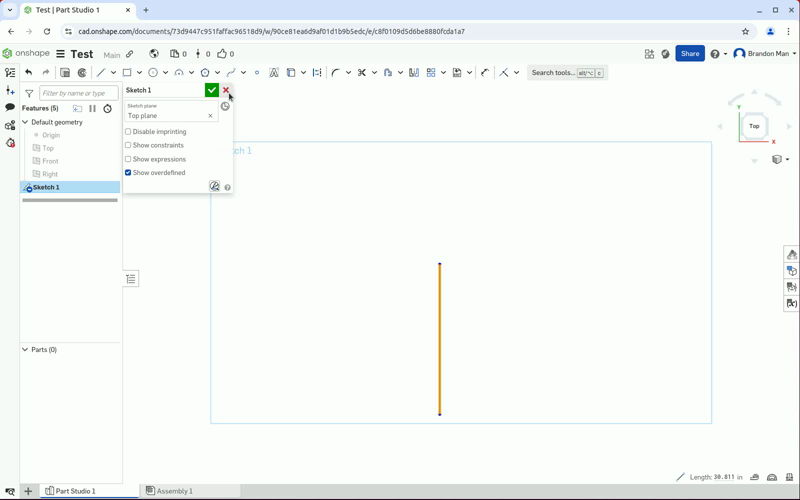
key(shift+h)
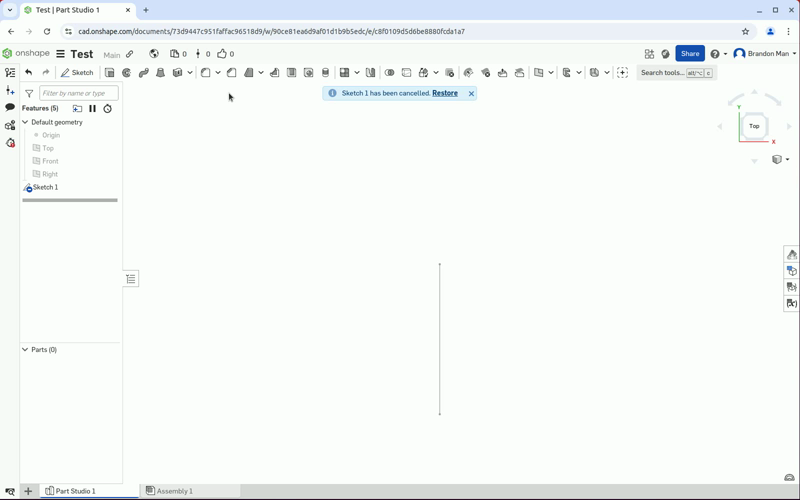
mouse_move(73, 352)
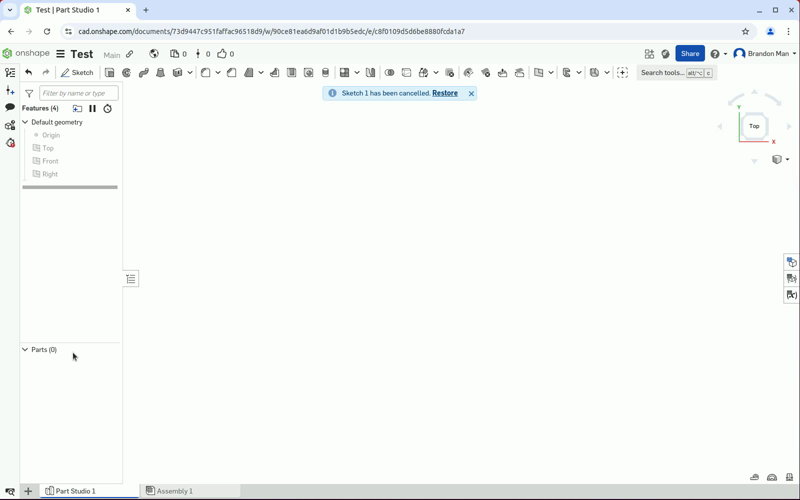
key(y)
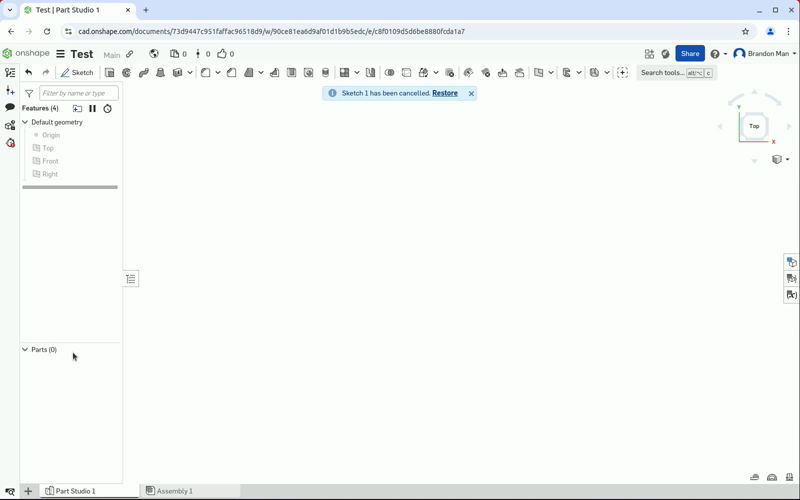
key(shift+p)
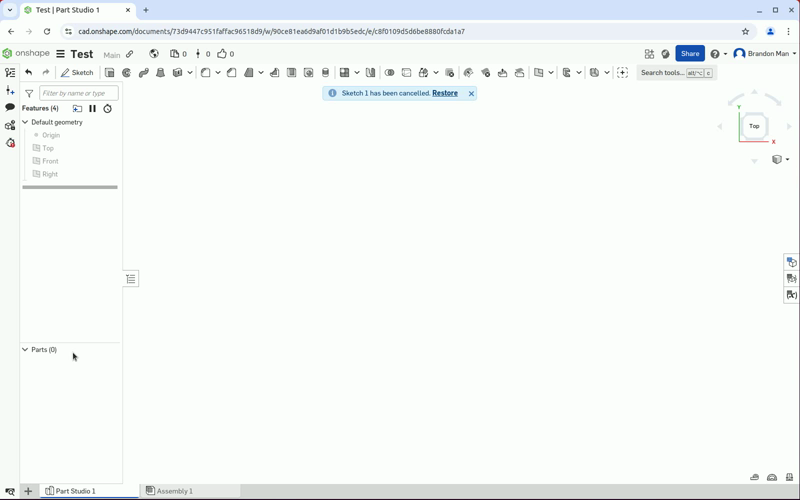
key(space)
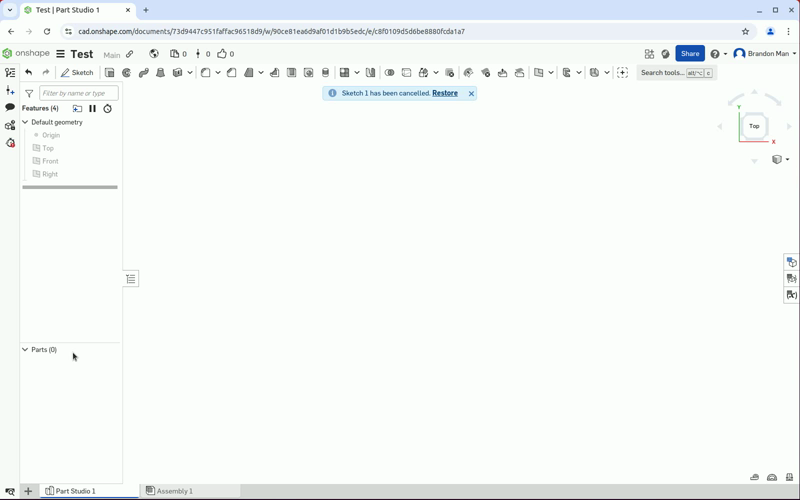
key_down(shift)
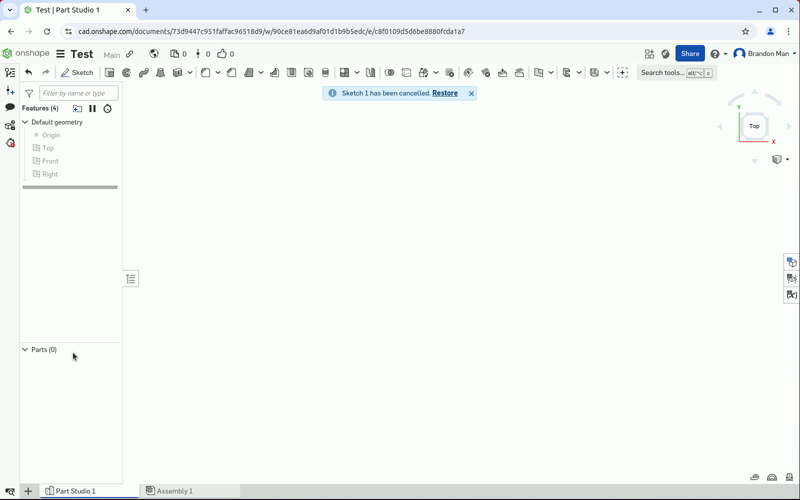
key(up)
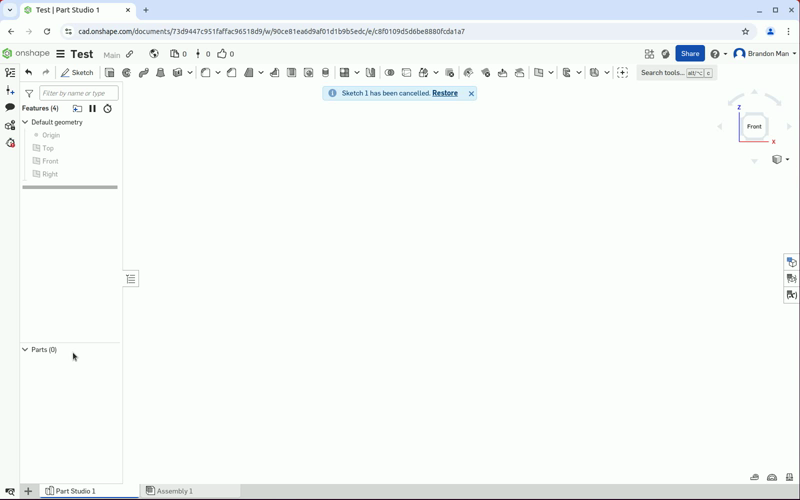
key_up(shift)
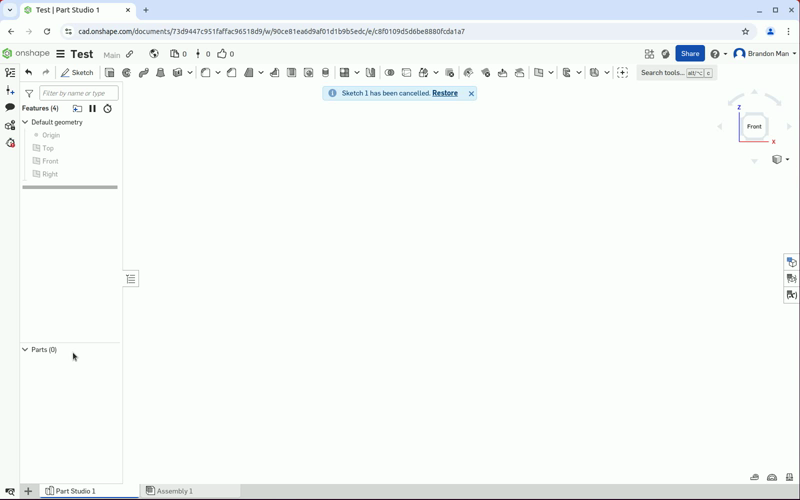
mouse_move(73, 352)
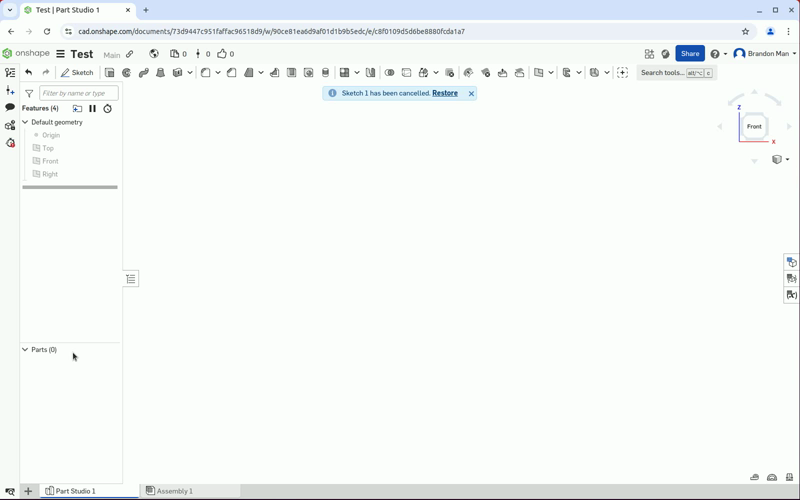
key(shift+y)
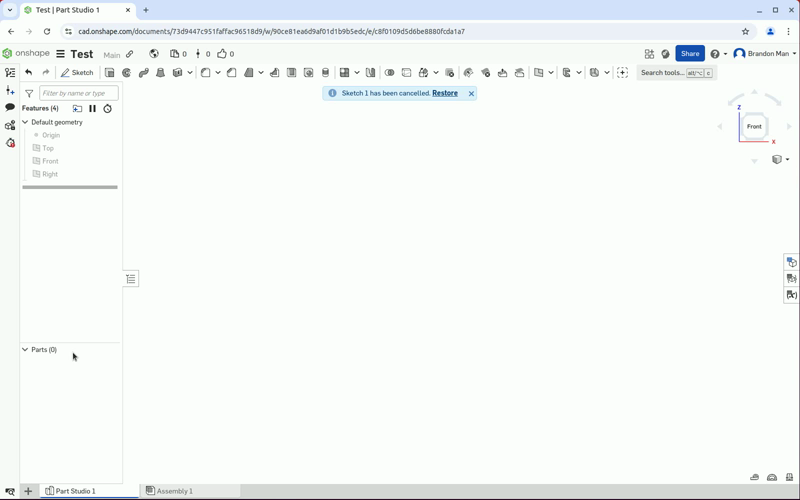
key(shift+s)
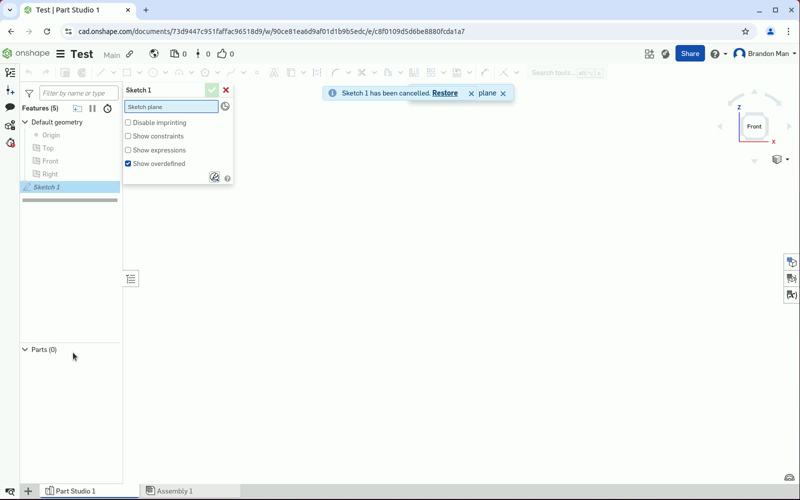
mouse_move(73, 163)
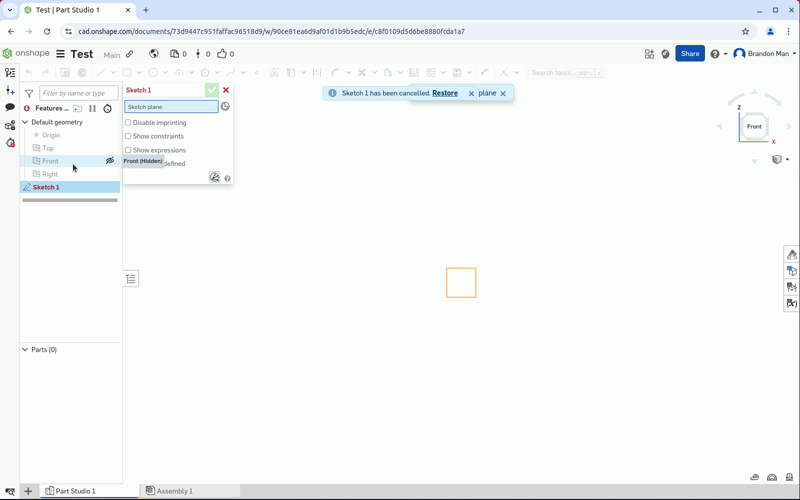
click(73, 163)
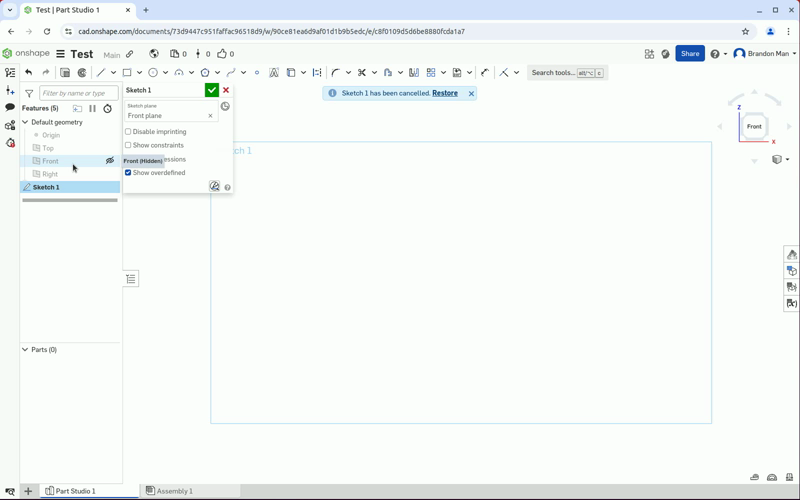
mouse_move(73, 352)
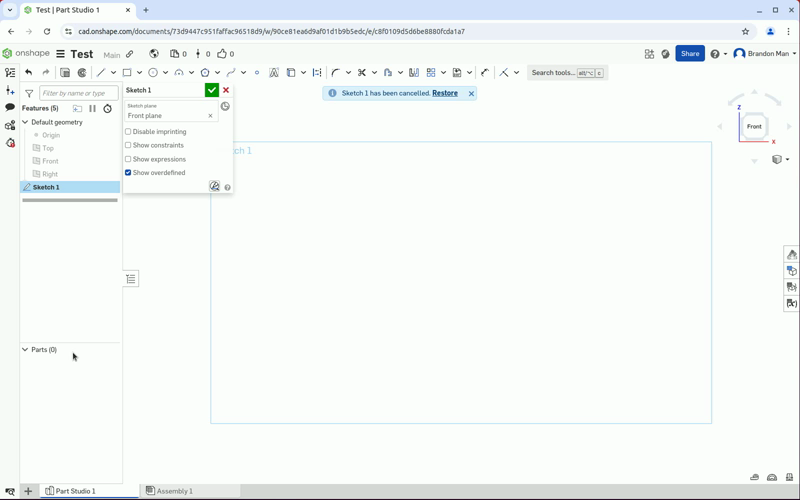
key(y)
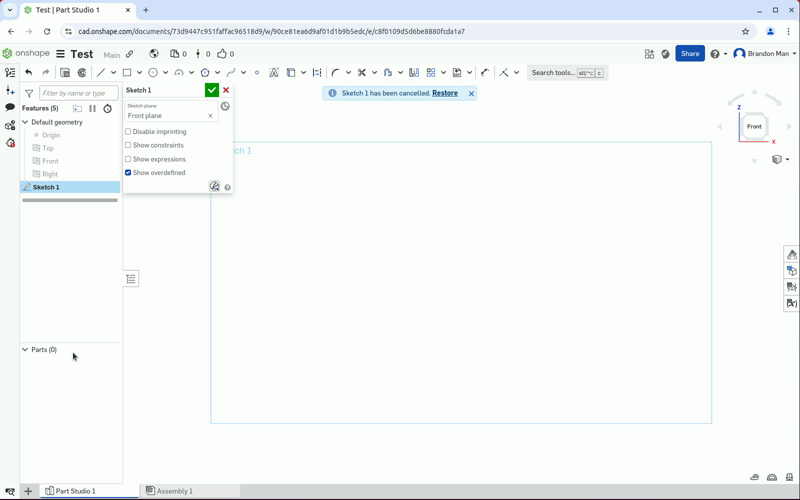
key(a)
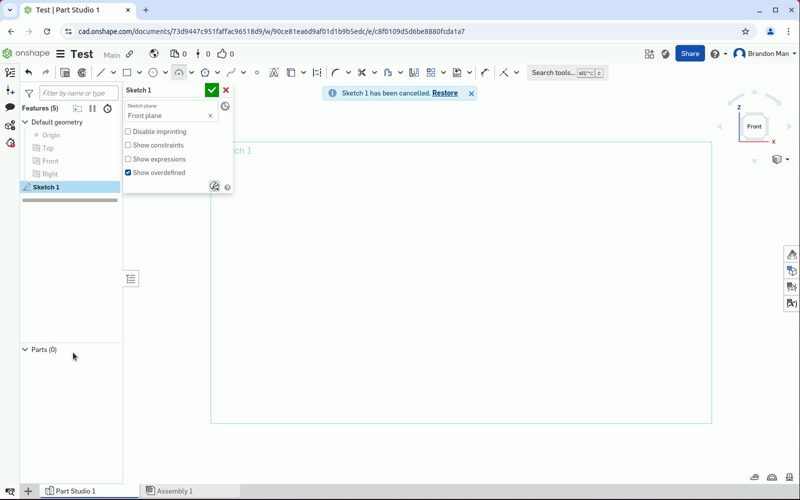
key_down(shift)
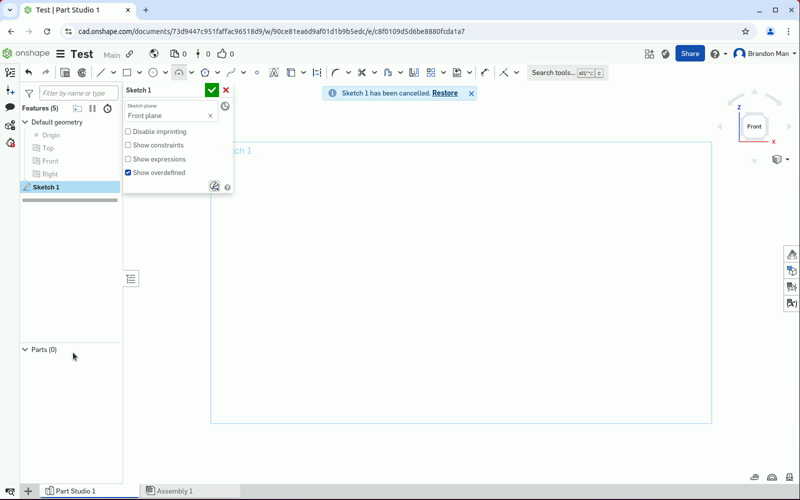
mouse_move(460, 243)
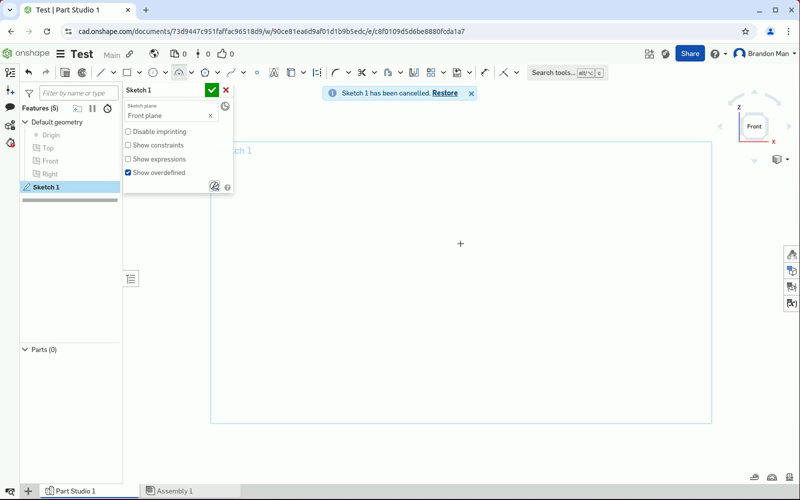
click(460, 243)
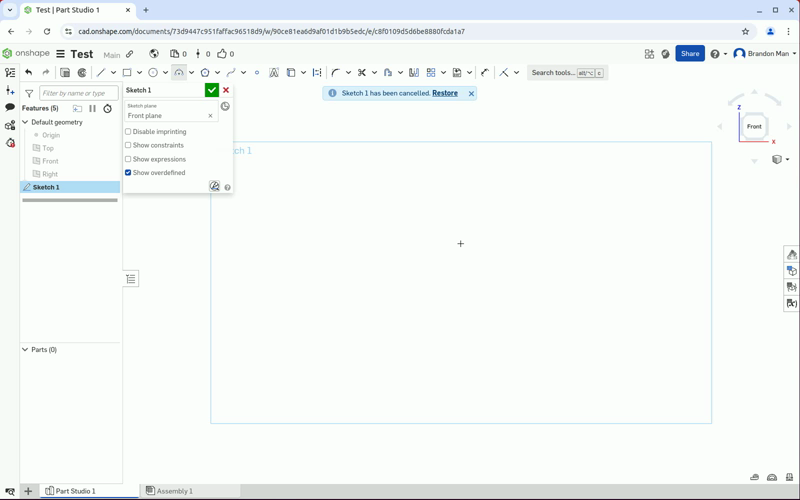
key_up(shift)
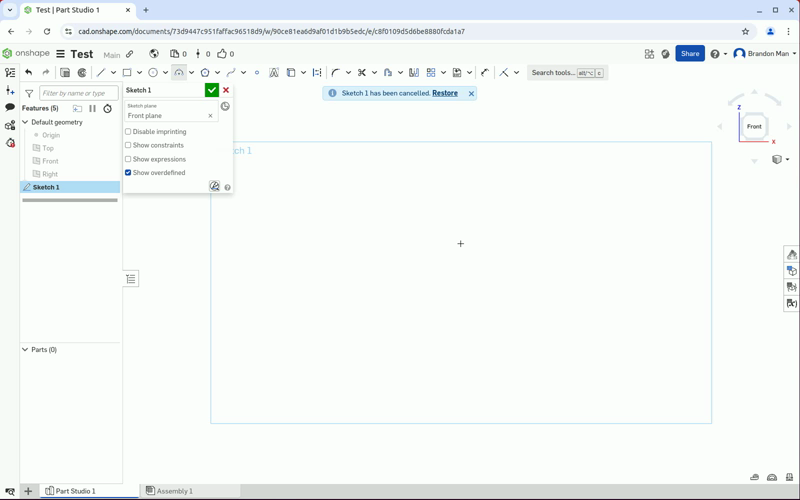
key_down(shift)
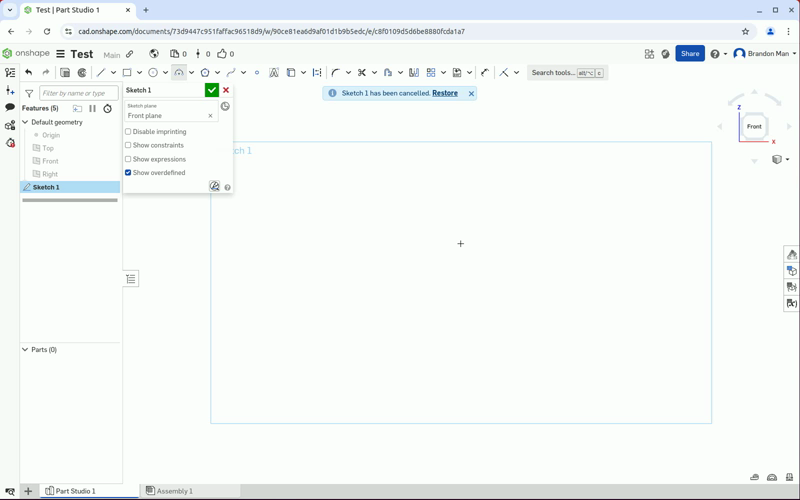
mouse_move(475, 245)
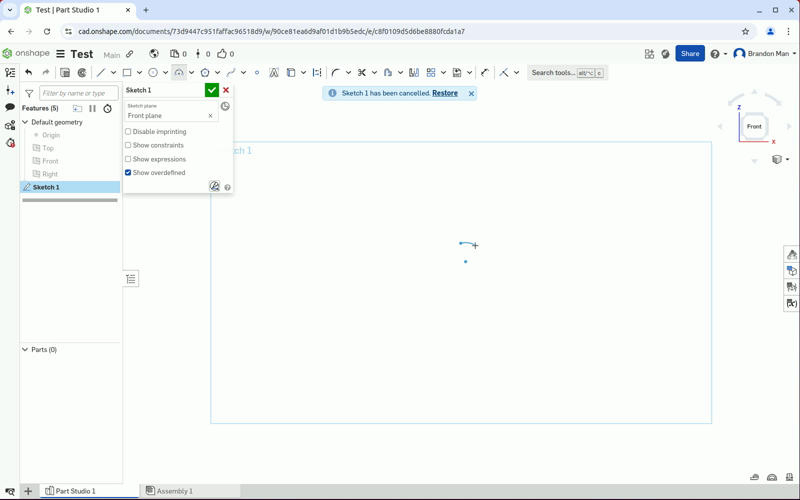
click(475, 245)
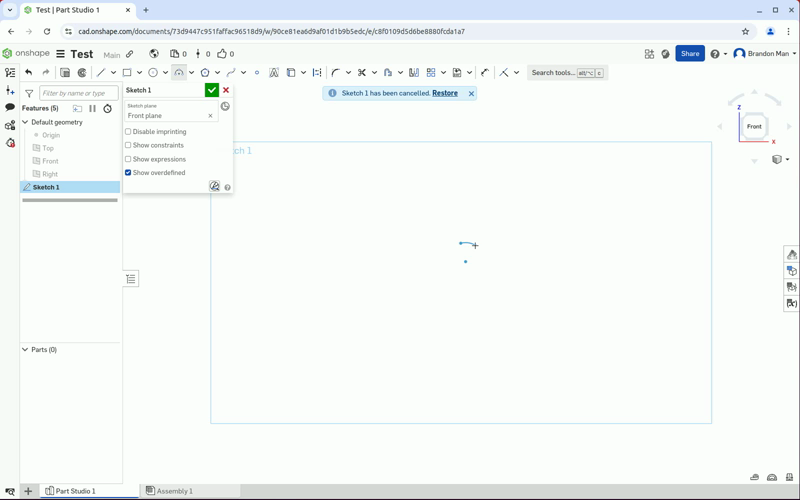
mouse_move(454, 321)
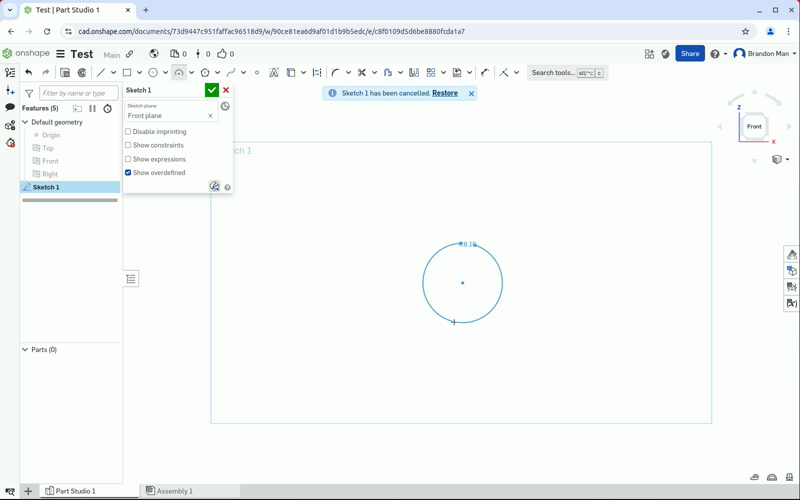
click(454, 321)
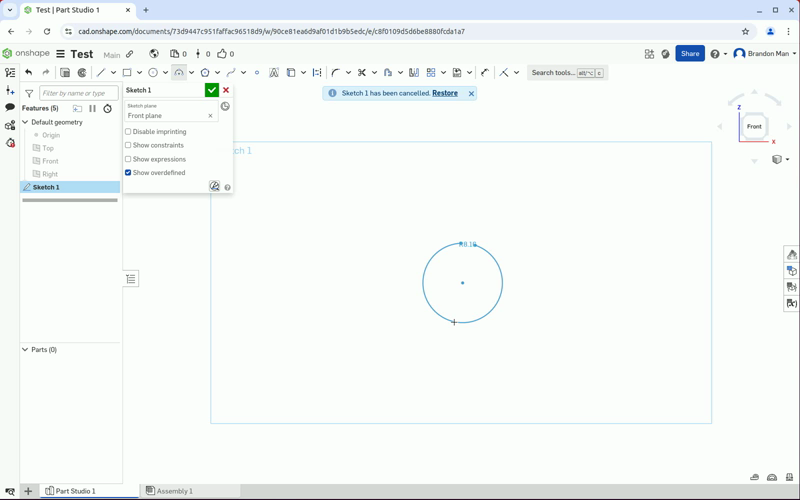
key_up(shift)
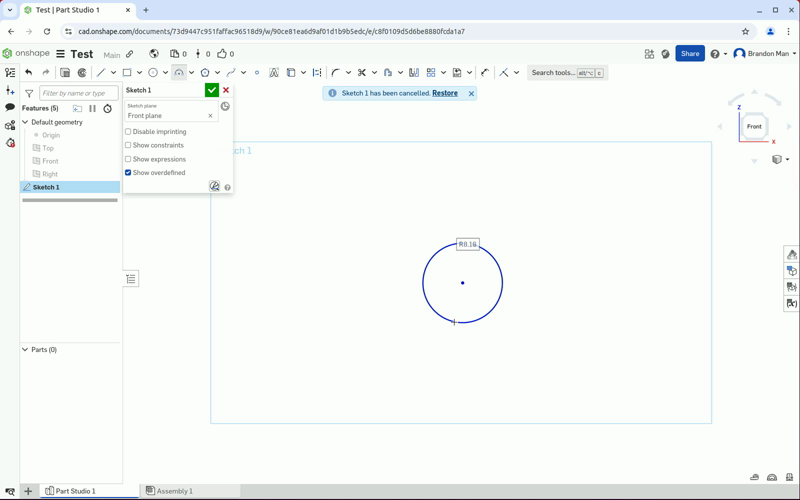
key(esc)
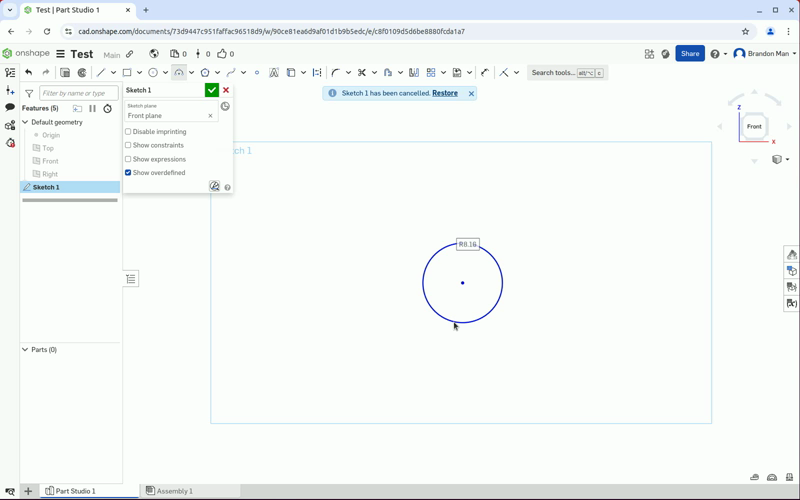
key(l)
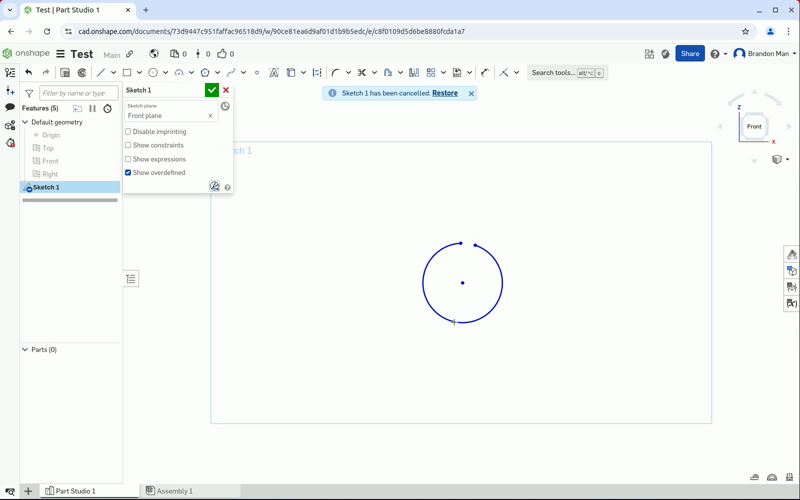
mouse_move(475, 245)
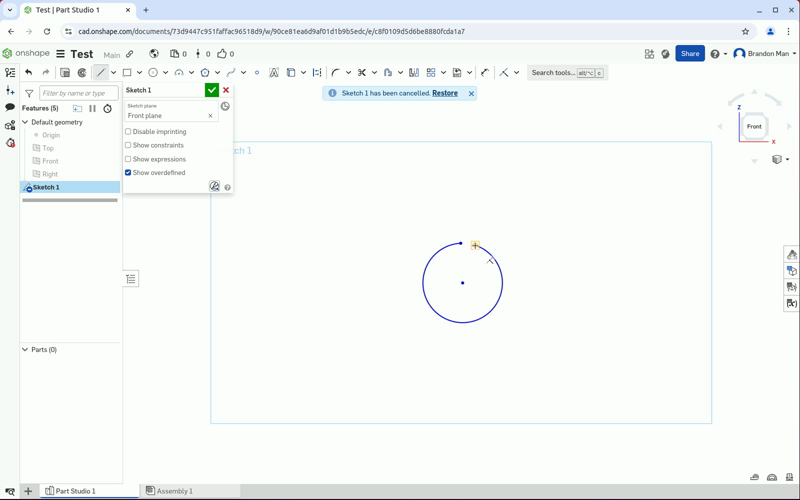
click(475, 245)
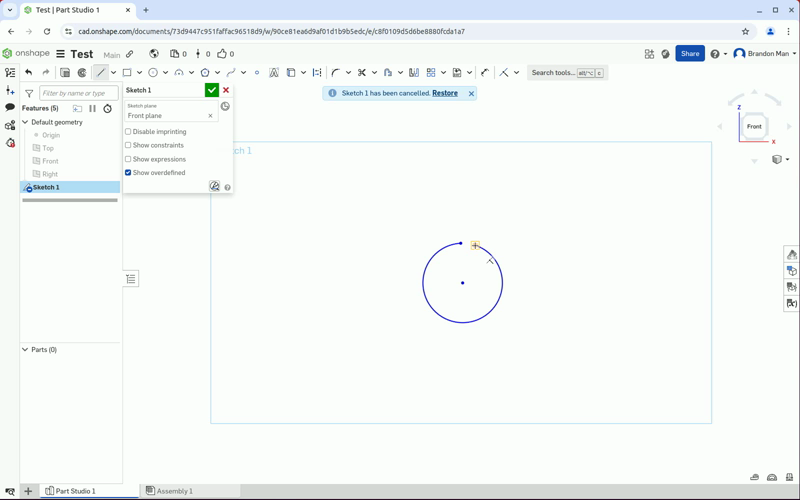
mouse_move(505, 245)
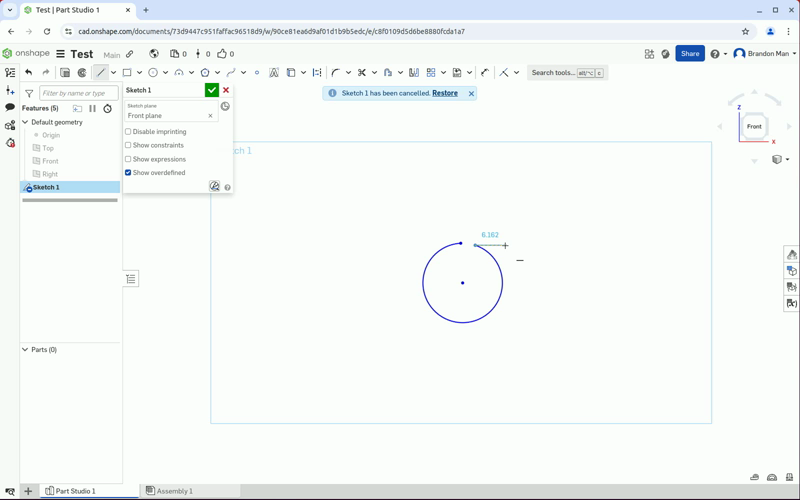
key_down(shift)
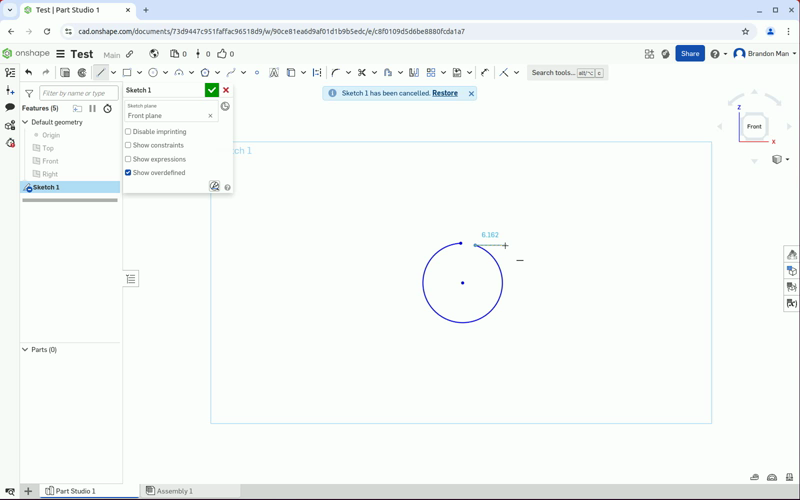
mouse_move(460, 243)
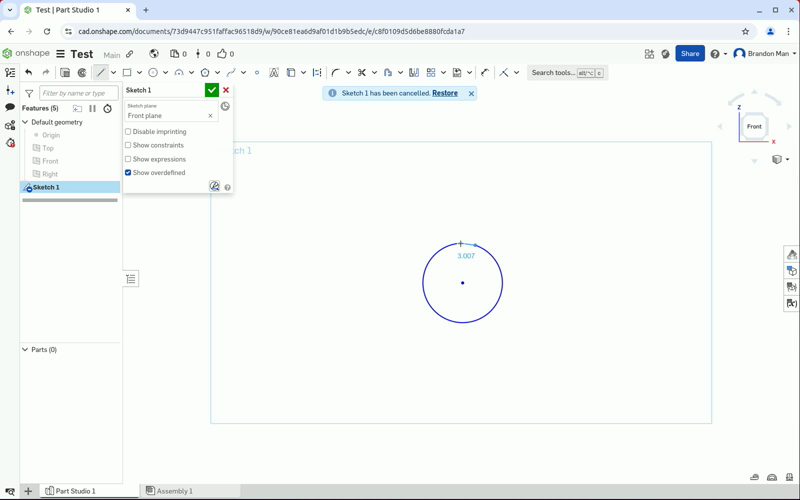
key_up(shift)
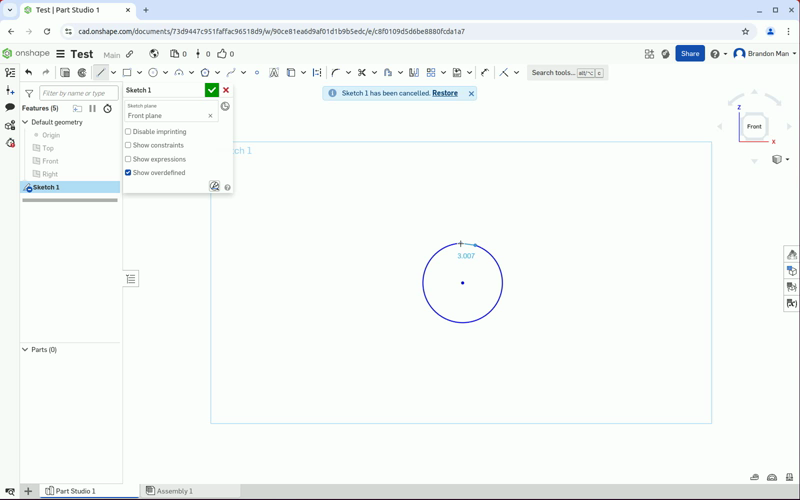
click(460, 243)
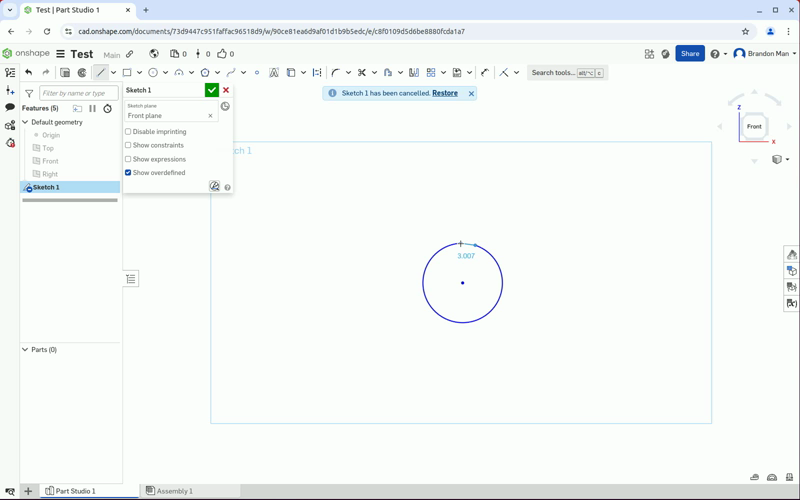
key(esc)
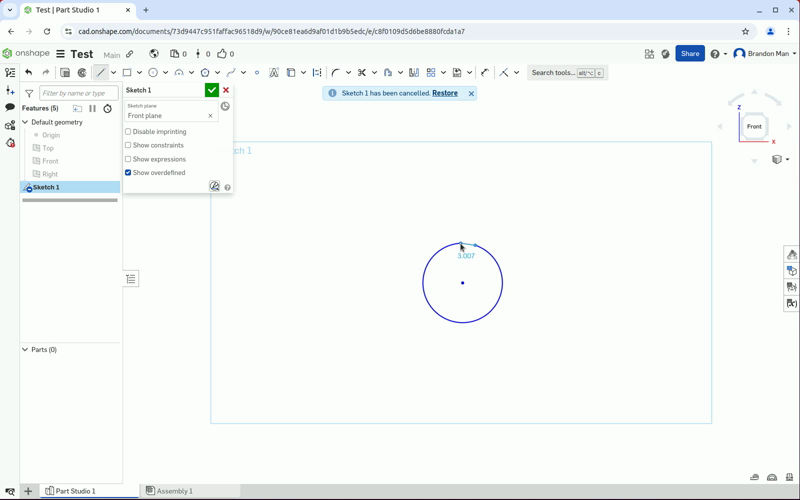
key(l)
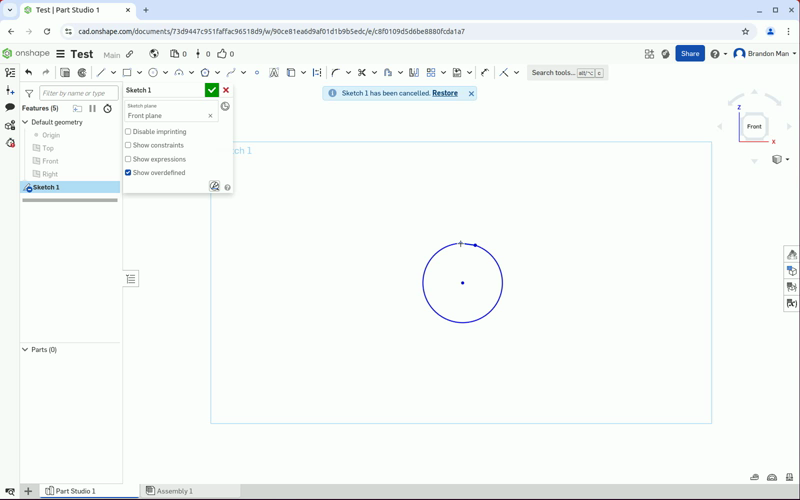
key_down(shift)
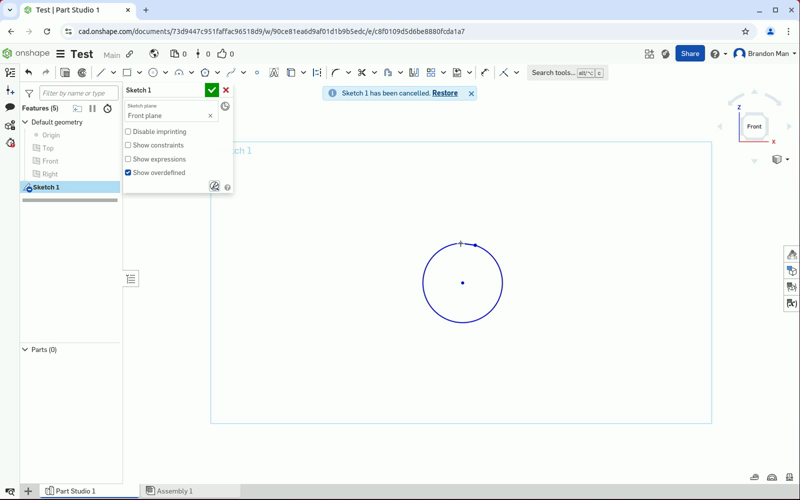
mouse_move(437, 288)
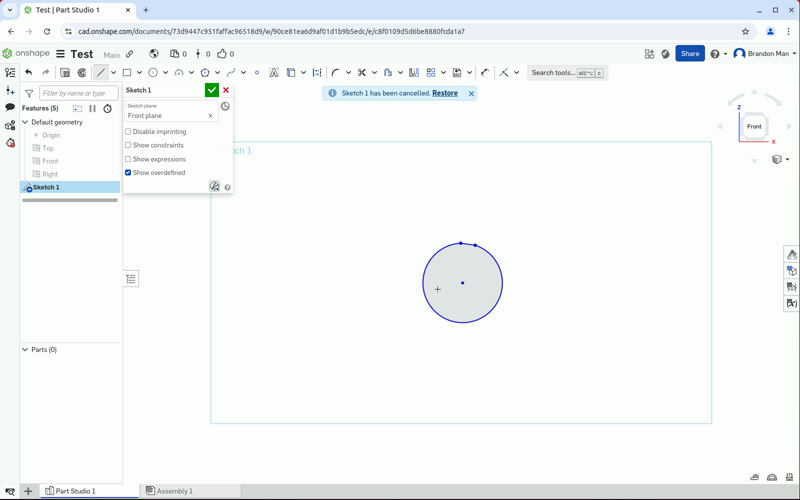
click(437, 288)
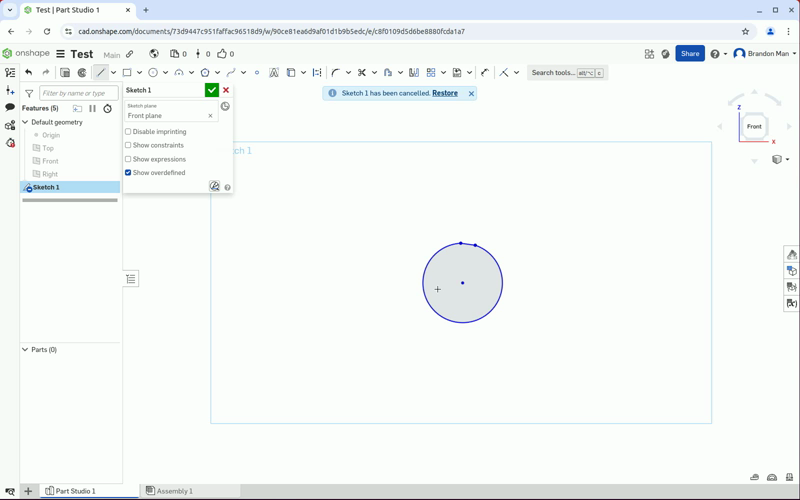
key_up(shift)
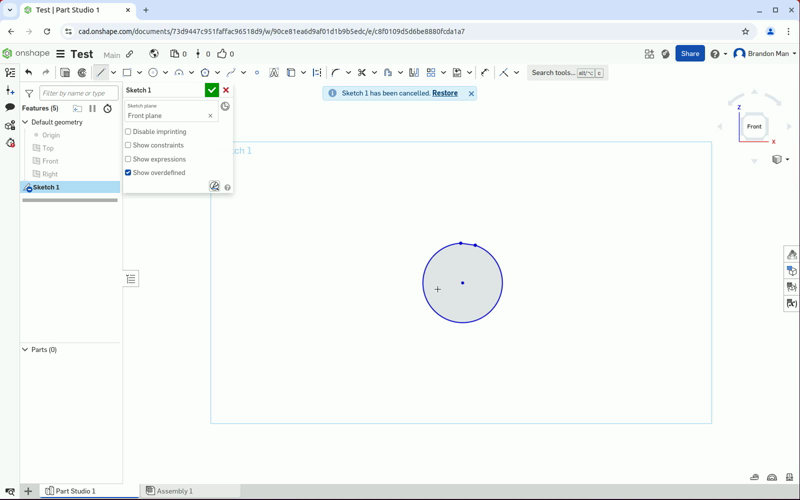
key_down(shift)
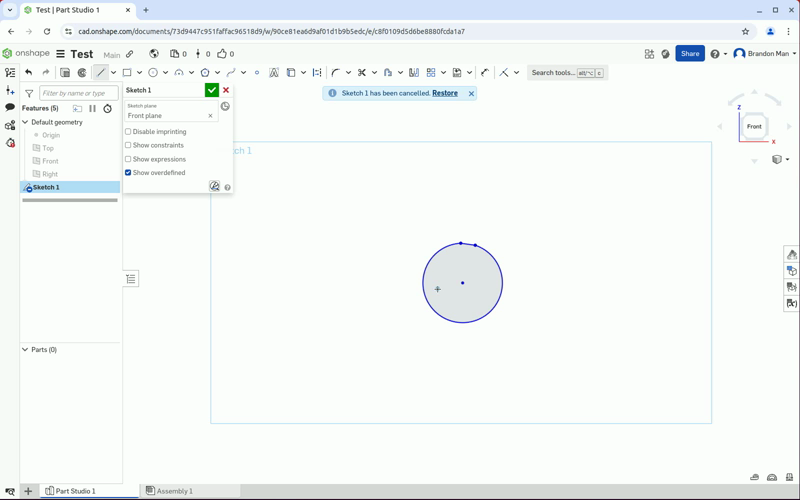
mouse_move(467, 288)
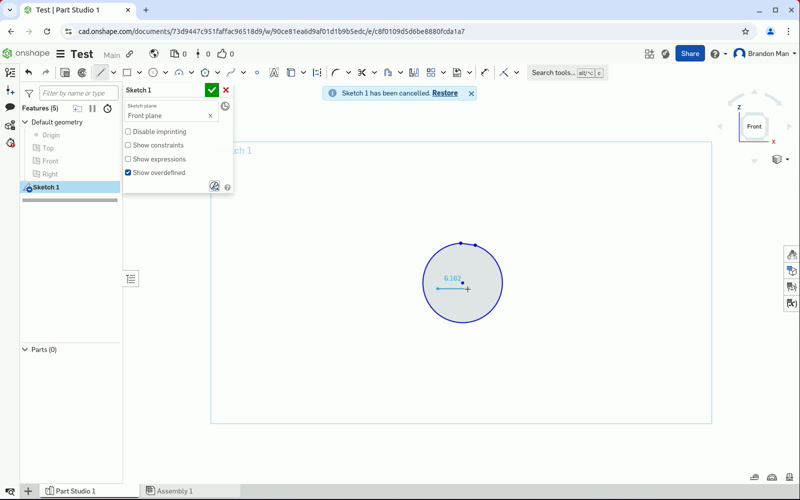
mouse_move(446, 288)
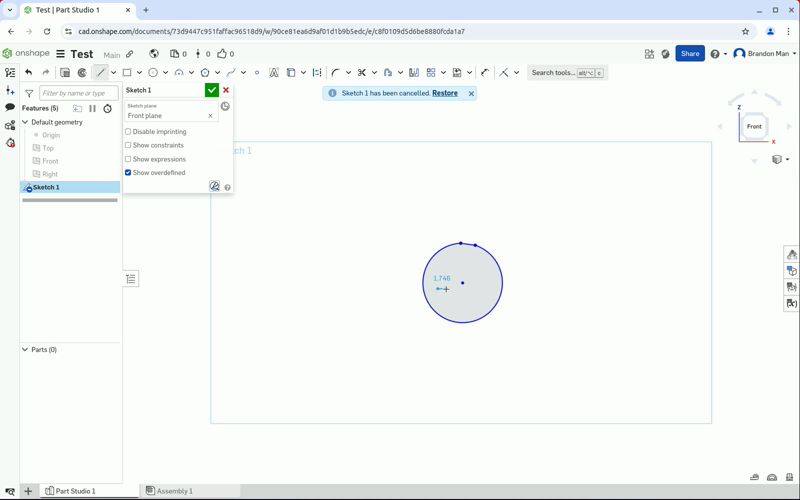
click(446, 288)
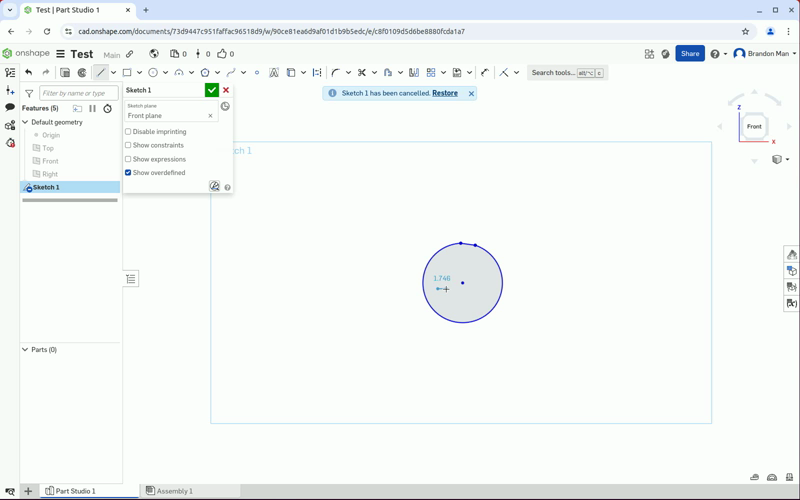
key_up(shift)
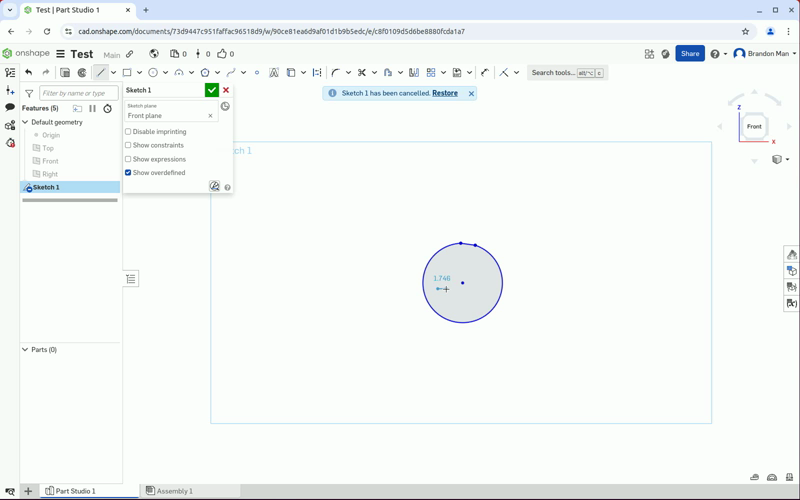
key(esc)
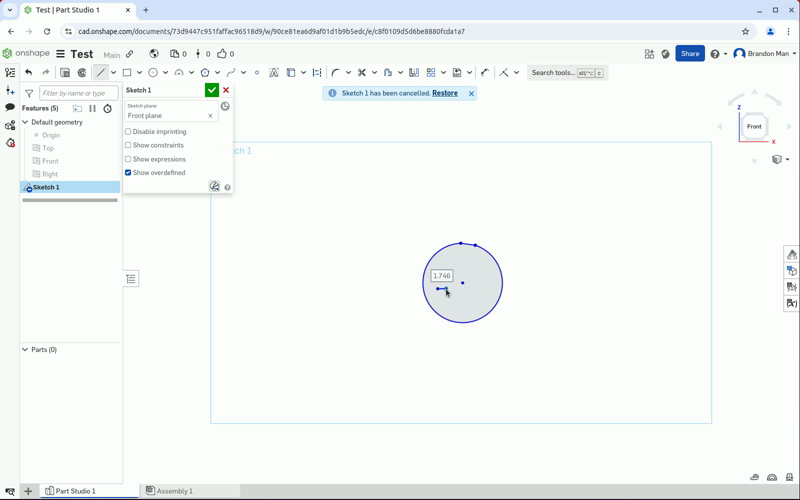
key(a)
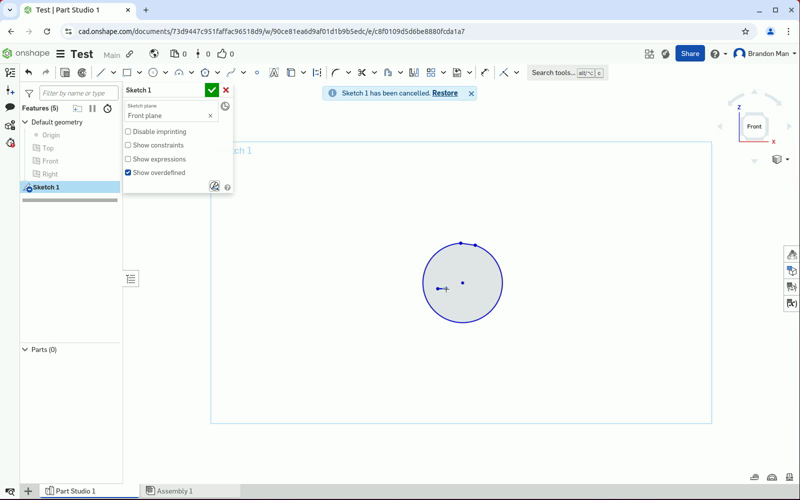
mouse_move(446, 288)
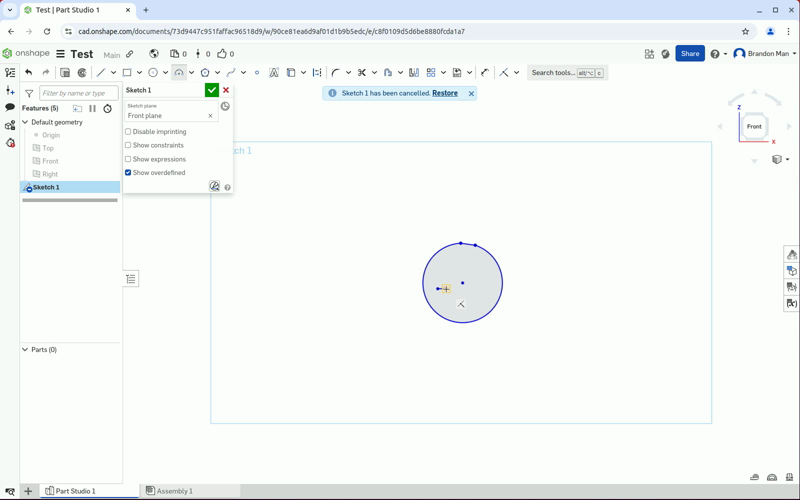
click(446, 288)
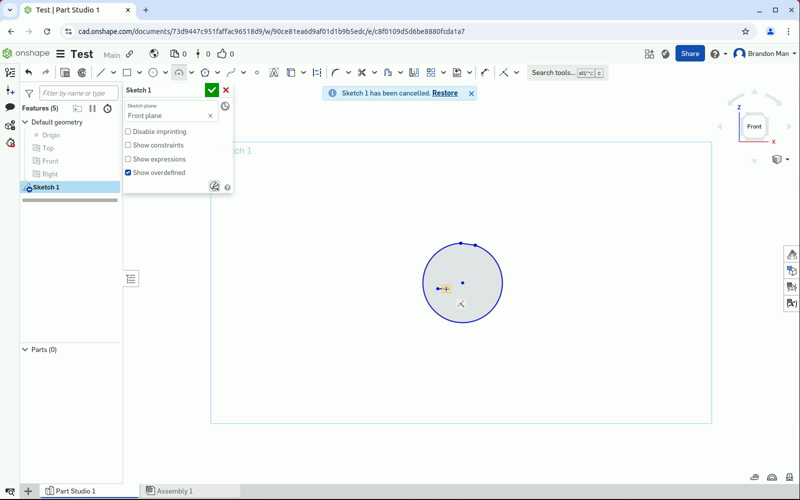
key_down(shift)
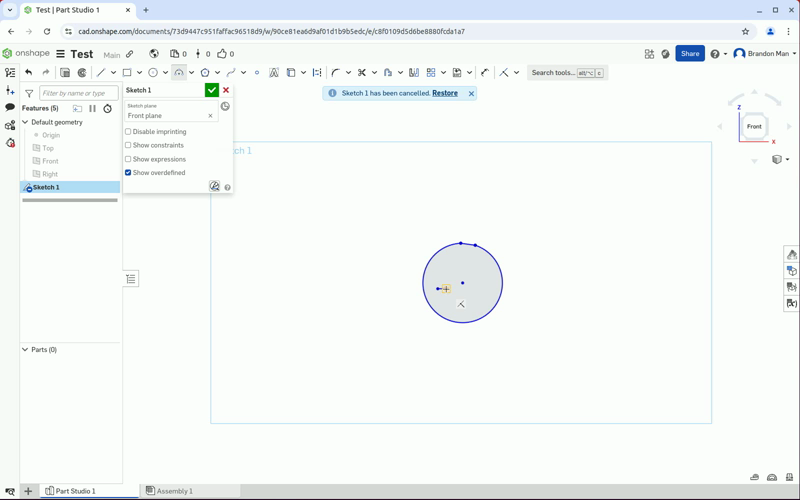
mouse_move(475, 288)
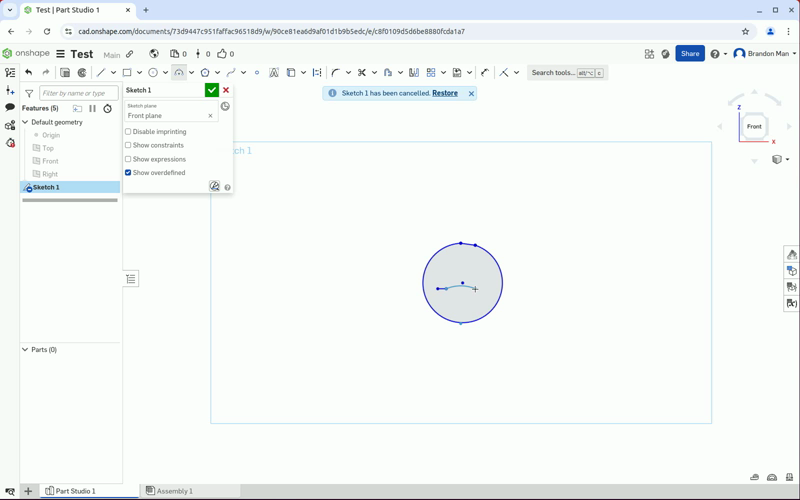
click(475, 288)
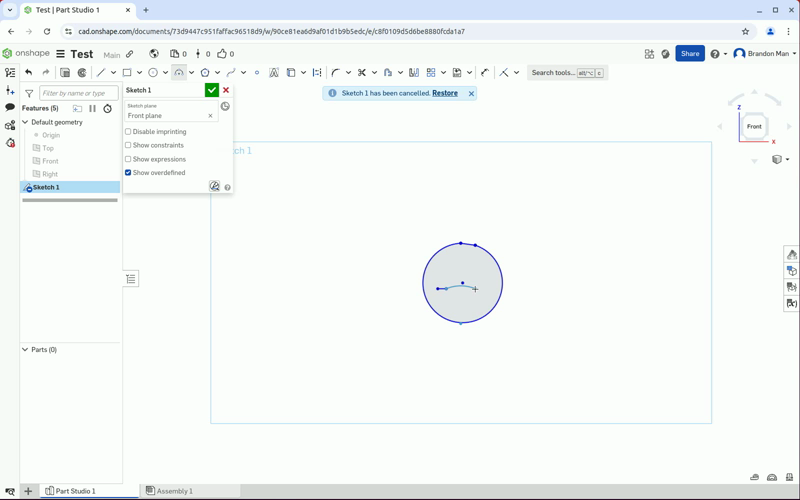
mouse_move(460, 298)
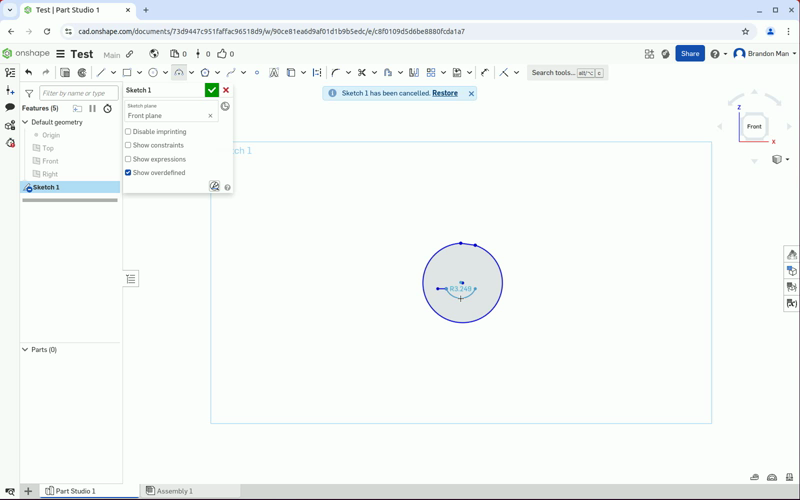
click(460, 298)
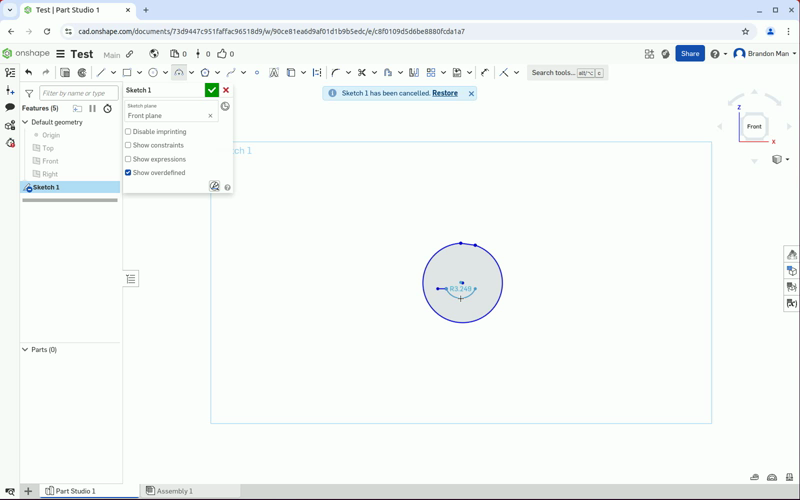
key_up(shift)
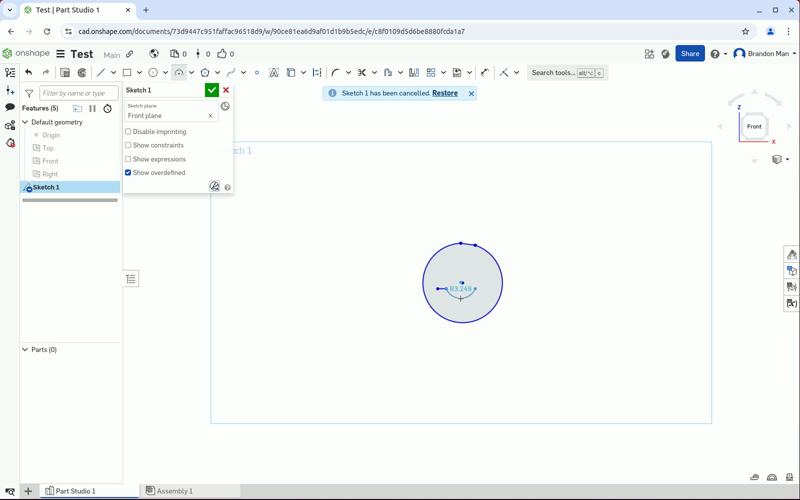
key(esc)
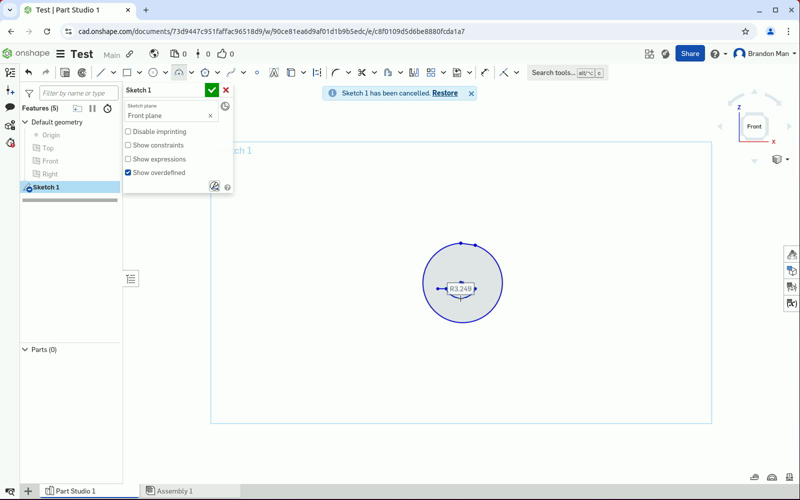
key(l)
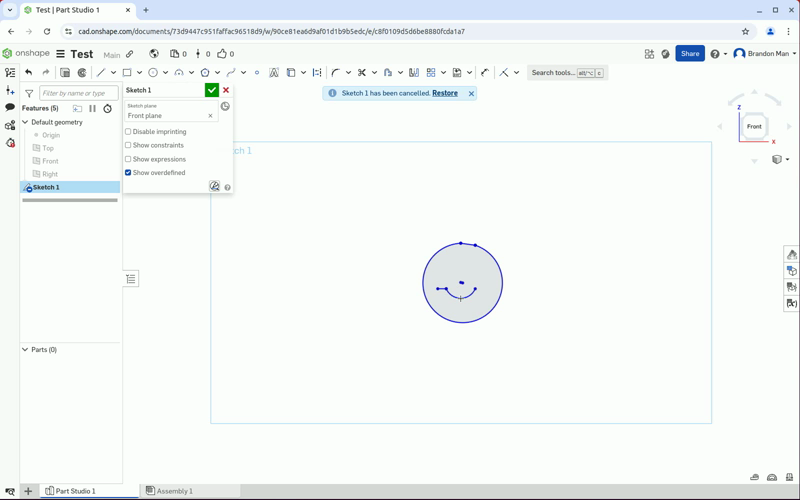
mouse_move(475, 288)
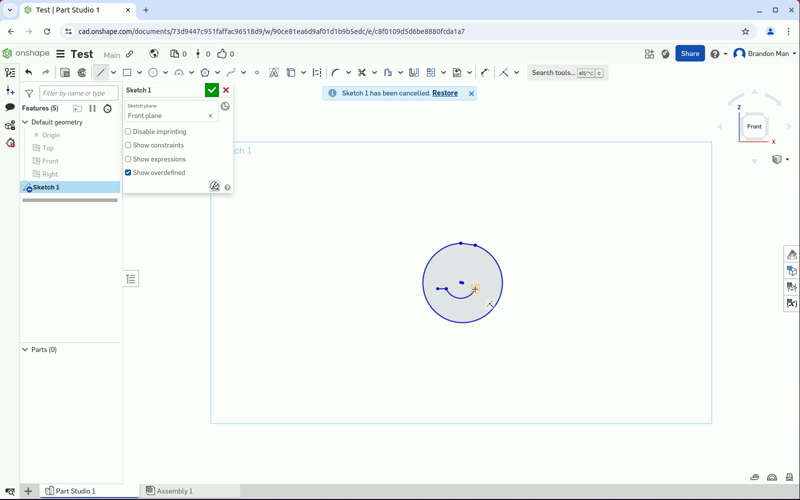
click(475, 288)
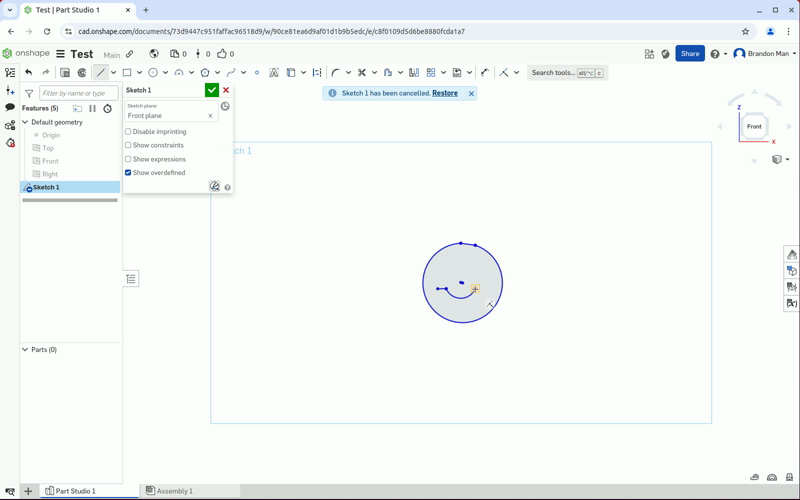
key_down(shift)
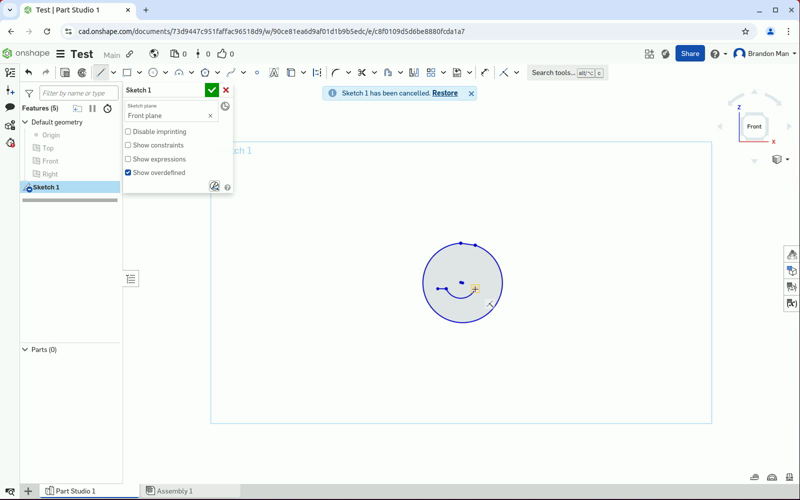
mouse_move(505, 288)
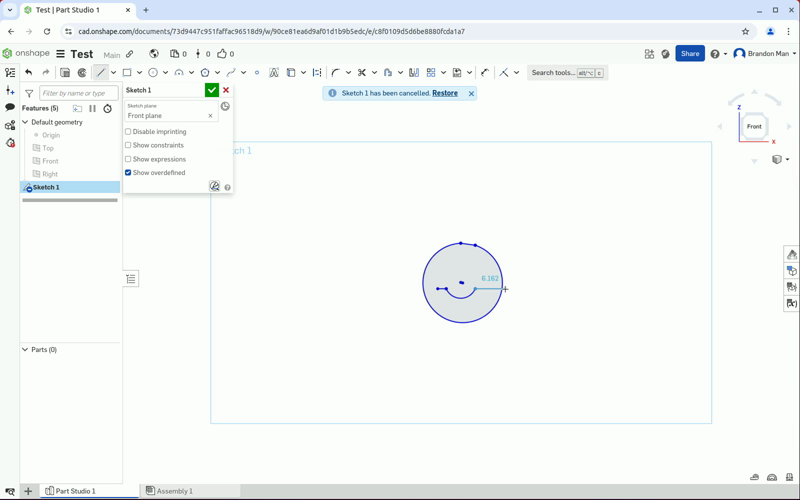
mouse_move(483, 288)
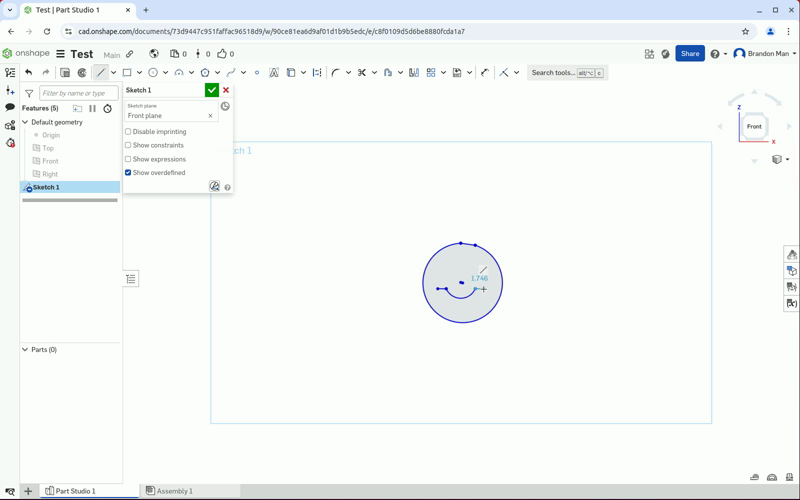
click(483, 288)
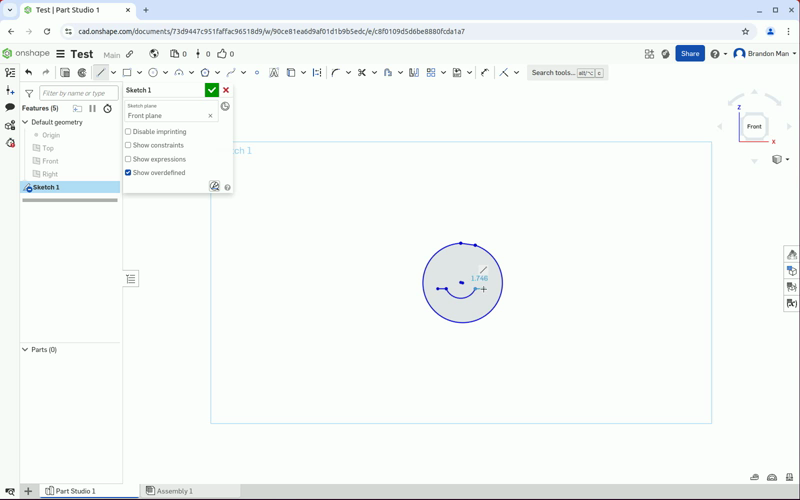
key_up(shift)
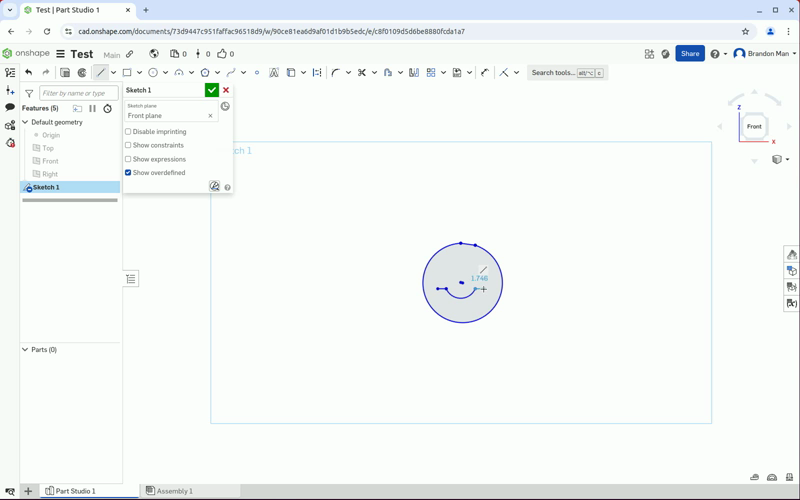
key_down(shift)
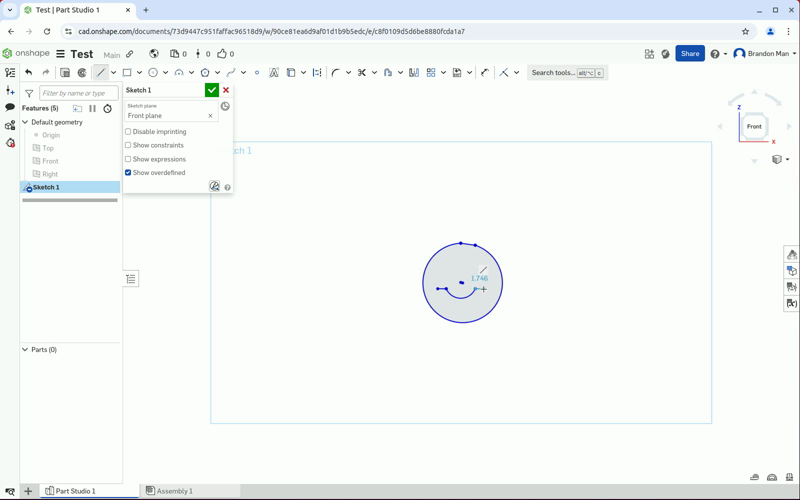
mouse_move(513, 288)
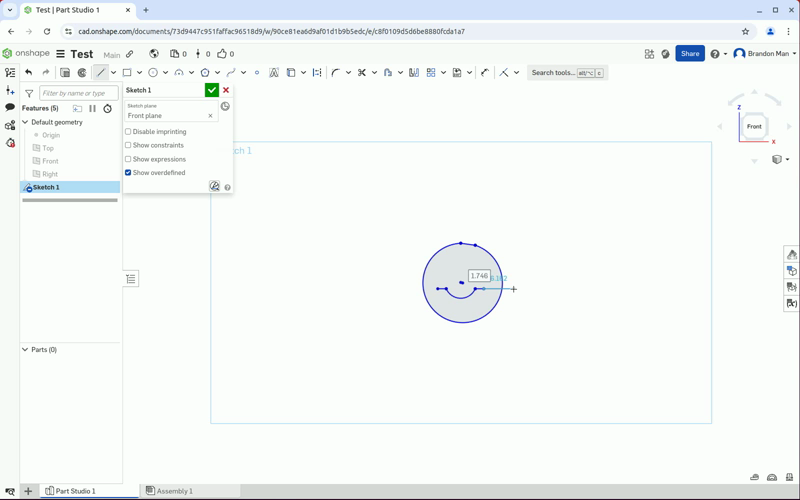
mouse_move(483, 277)
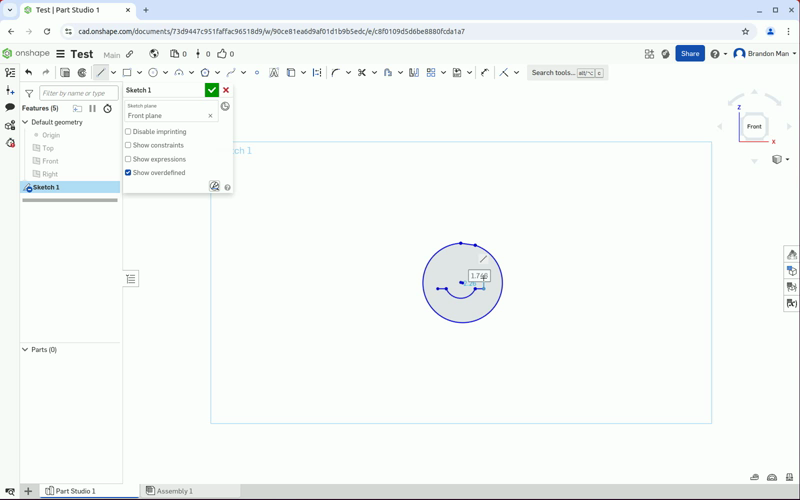
click(483, 277)
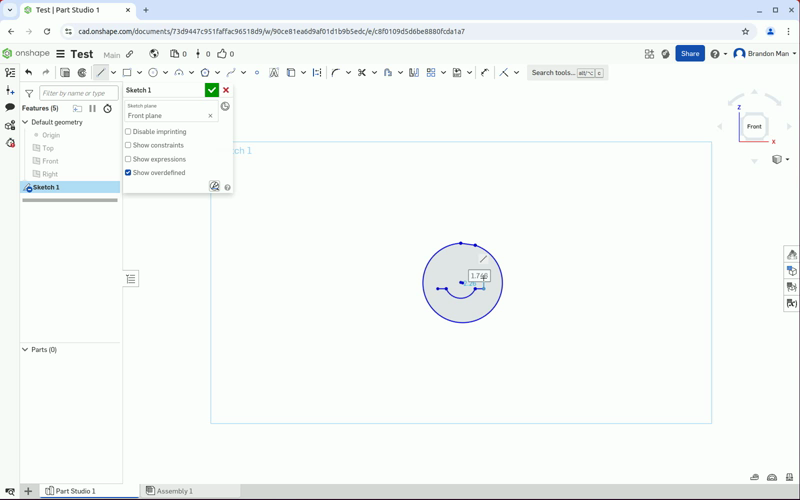
key_up(shift)
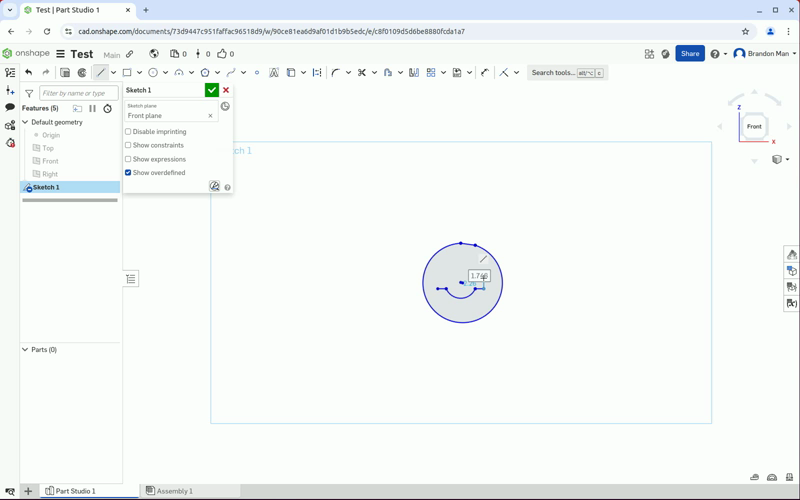
key_down(shift)
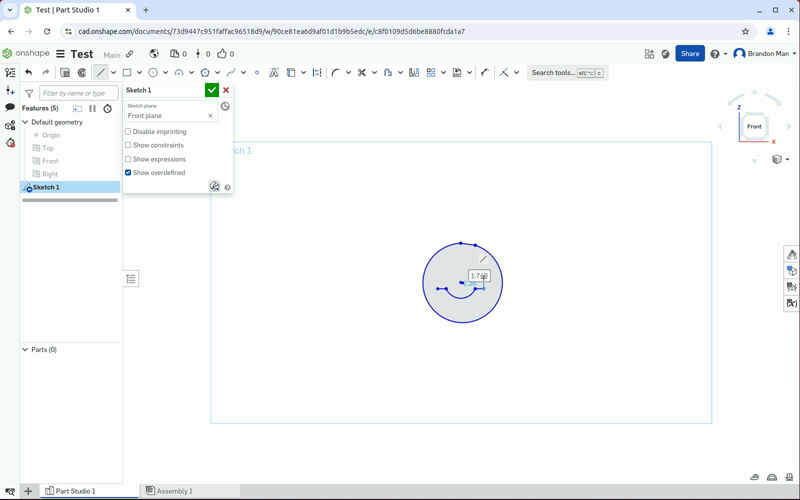
mouse_move(513, 277)
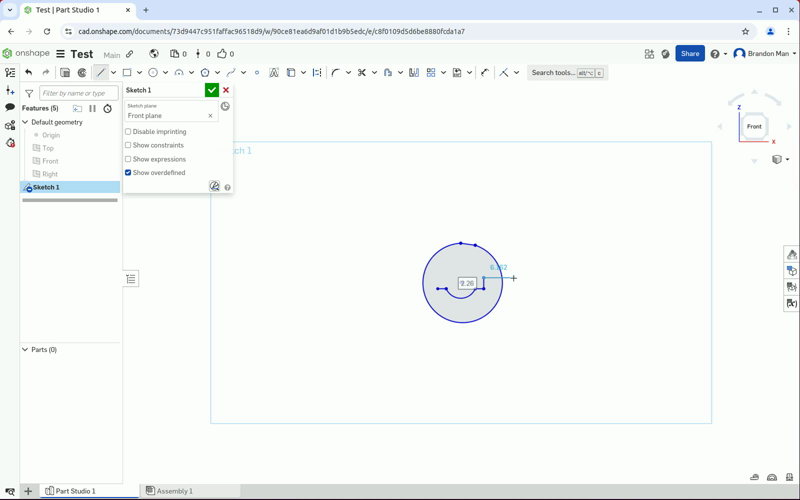
mouse_move(475, 277)
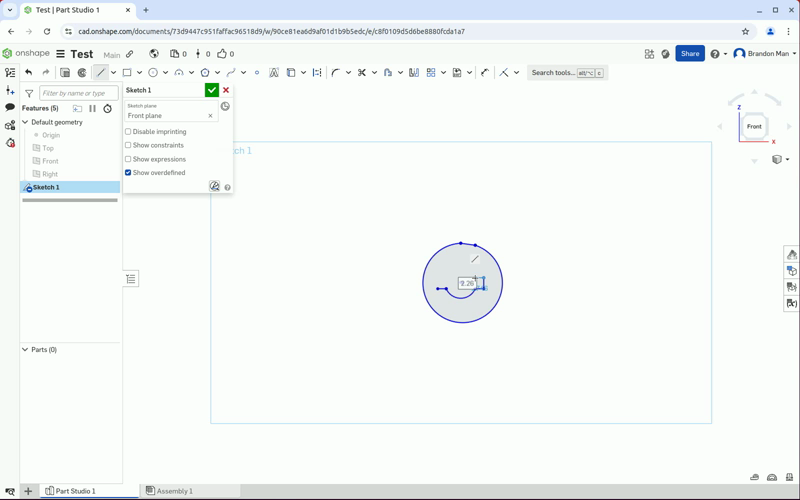
click(475, 277)
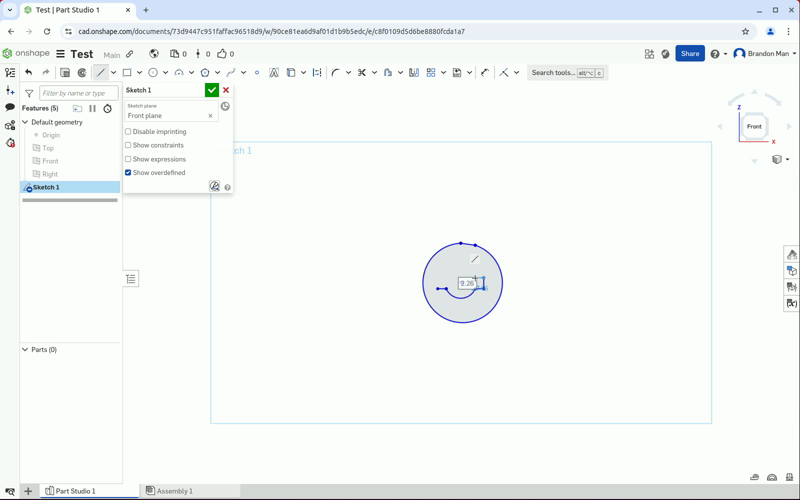
key_up(shift)
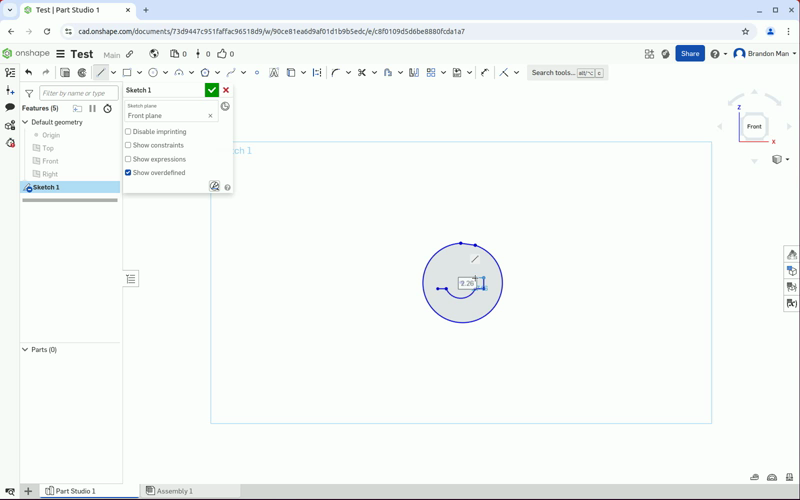
key(esc)
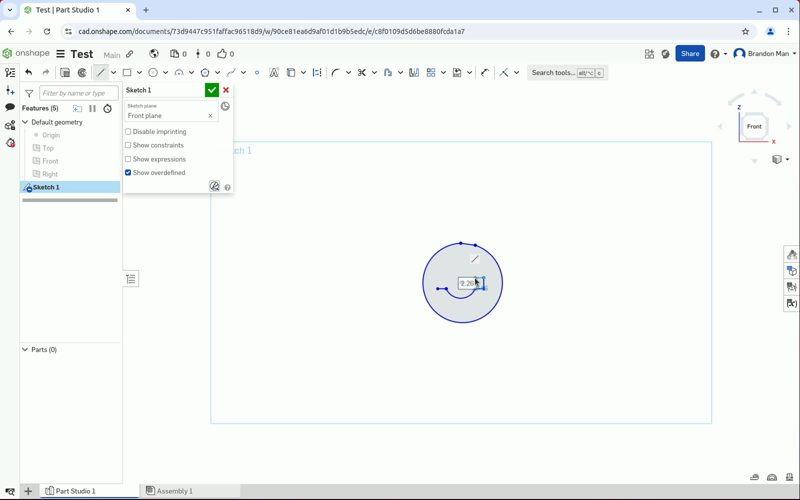
key(a)
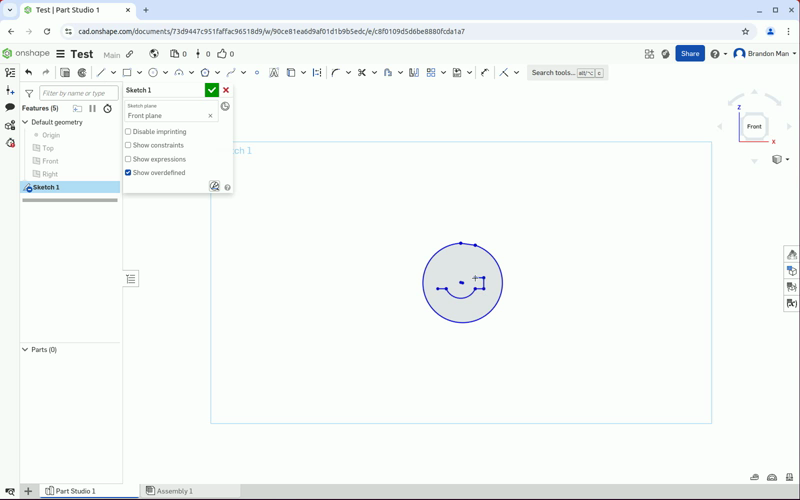
mouse_move(475, 277)
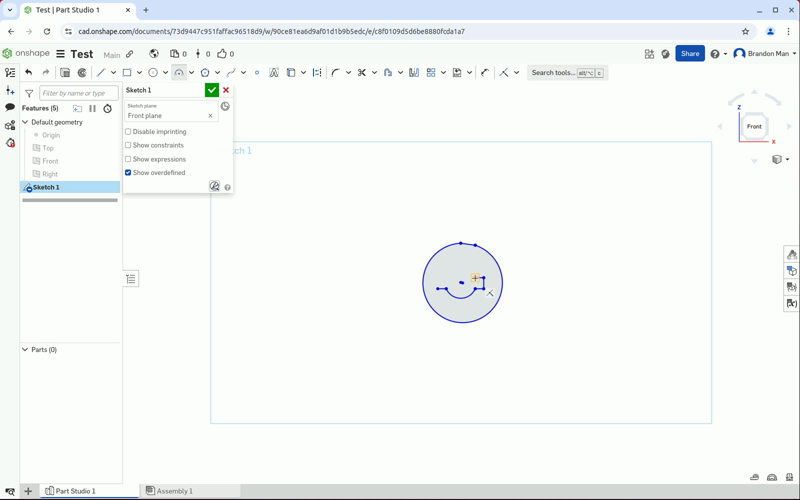
click(475, 277)
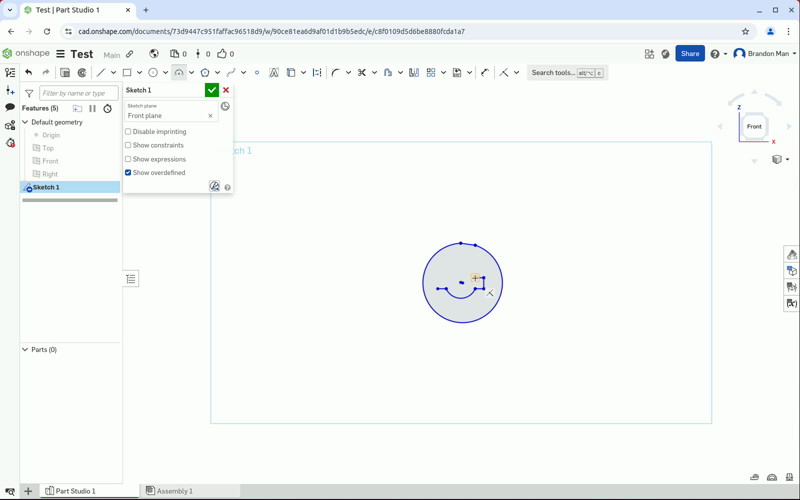
key_down(shift)
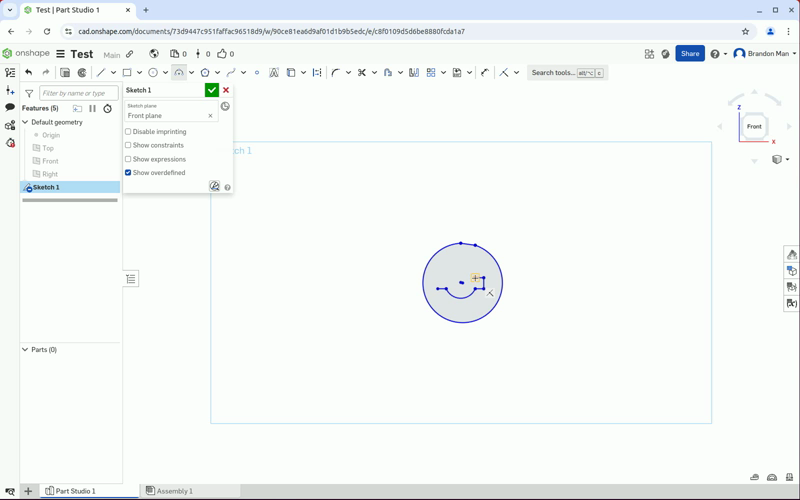
mouse_move(446, 277)
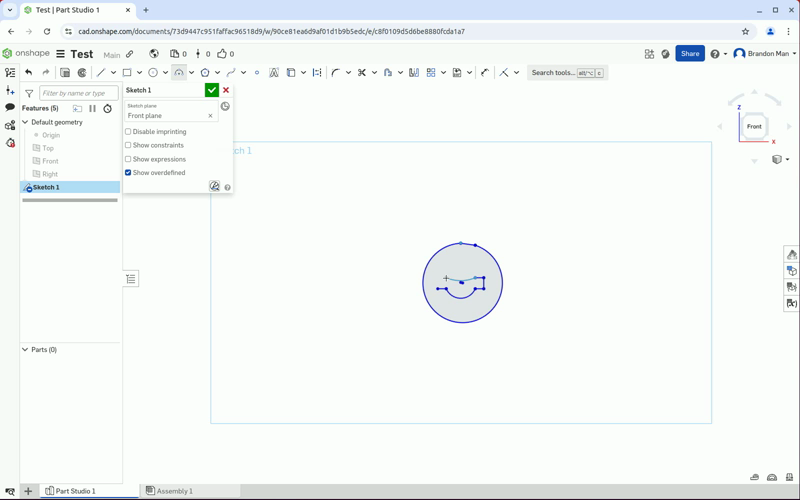
click(446, 277)
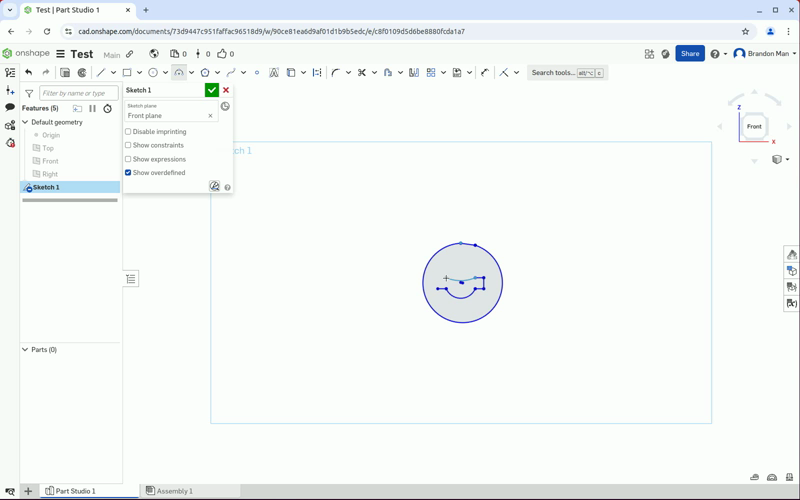
mouse_move(460, 267)
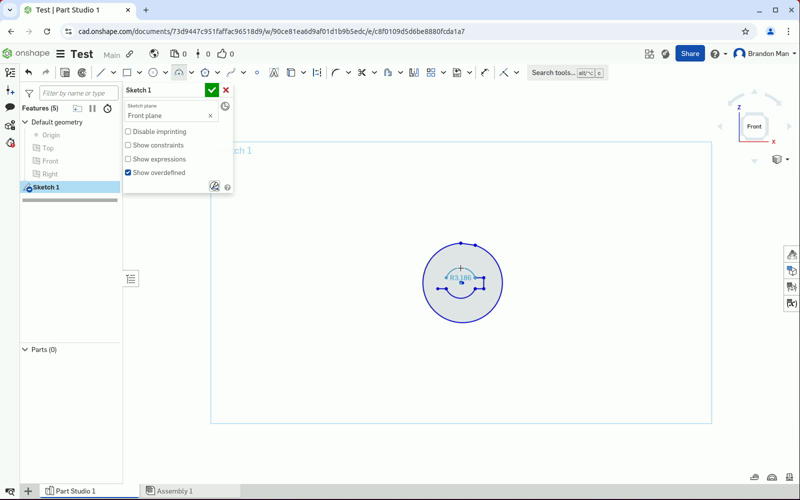
click(460, 267)
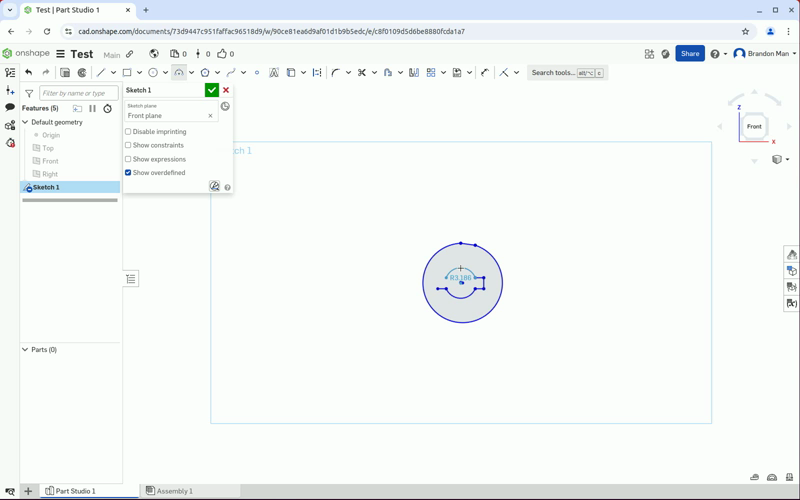
key_up(shift)
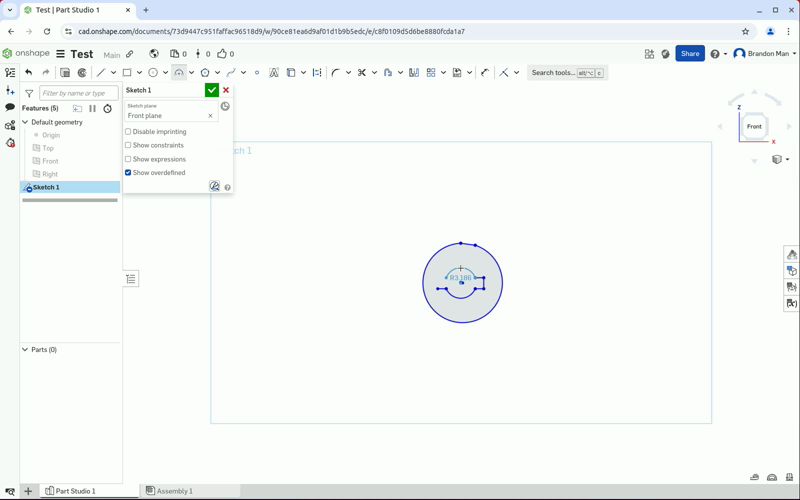
key(esc)
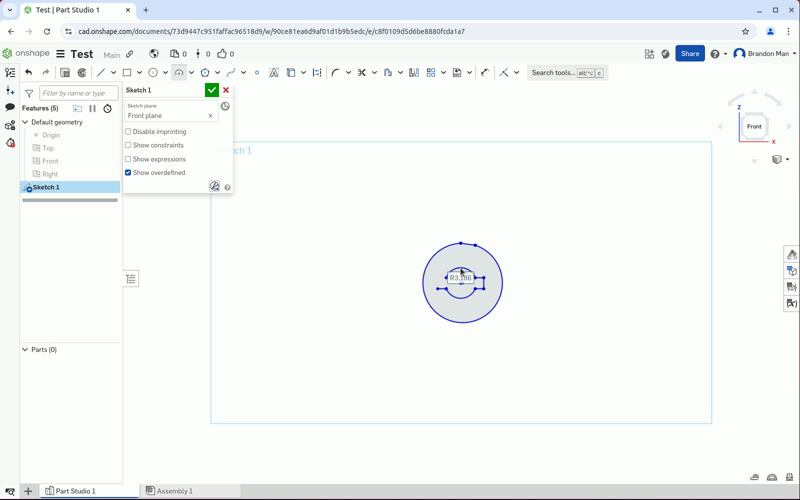
key(l)
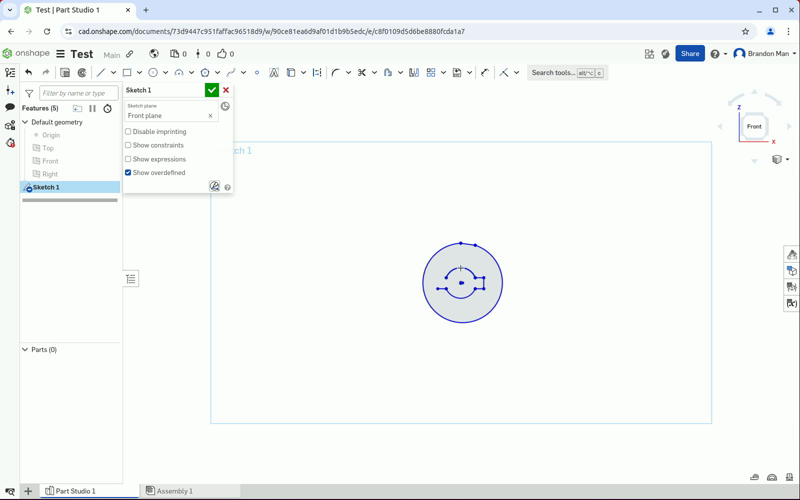
mouse_move(446, 277)
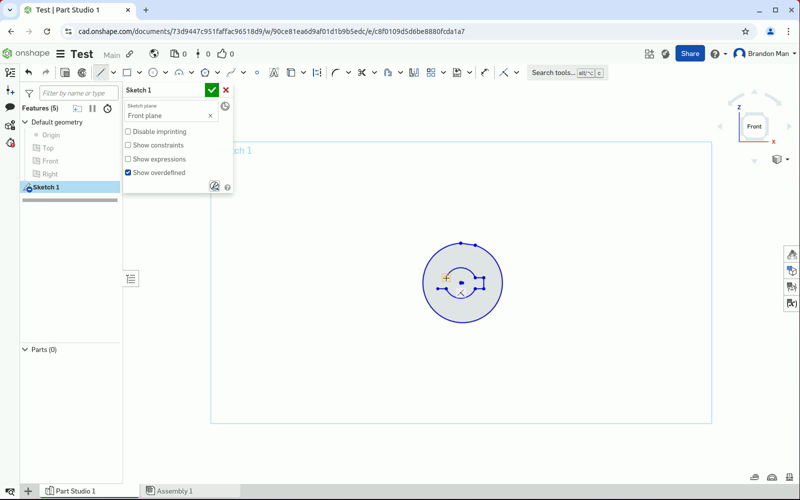
click(446, 277)
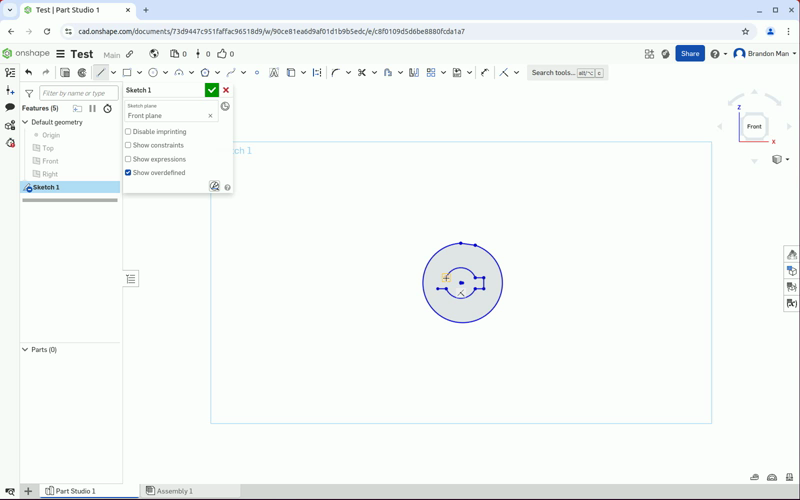
key_down(shift)
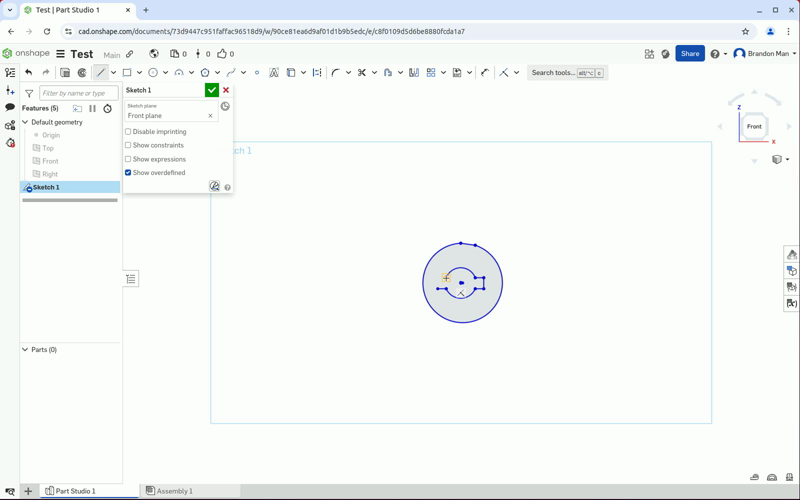
mouse_move(476, 277)
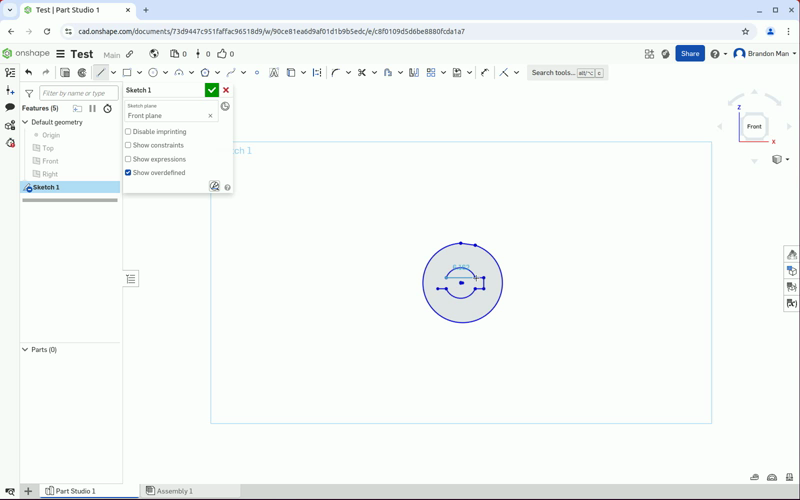
mouse_move(437, 277)
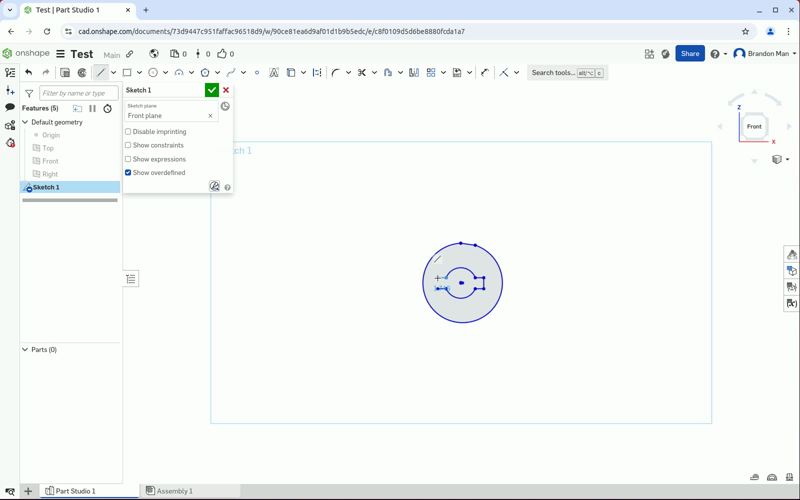
click(437, 277)
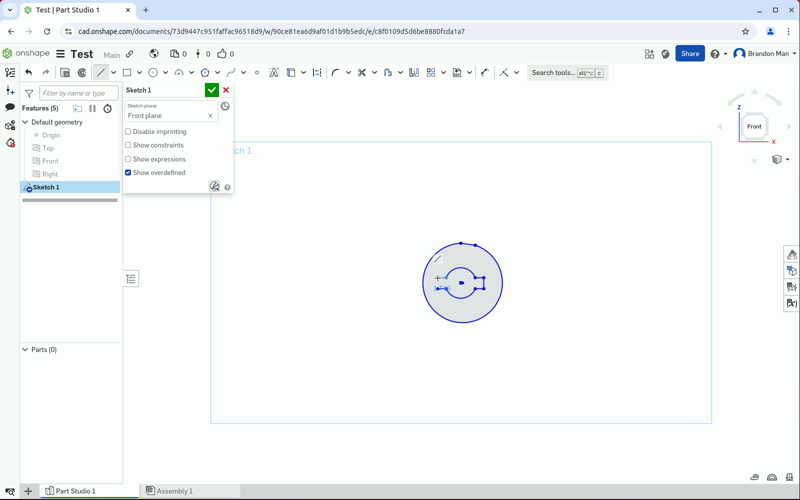
key_up(shift)
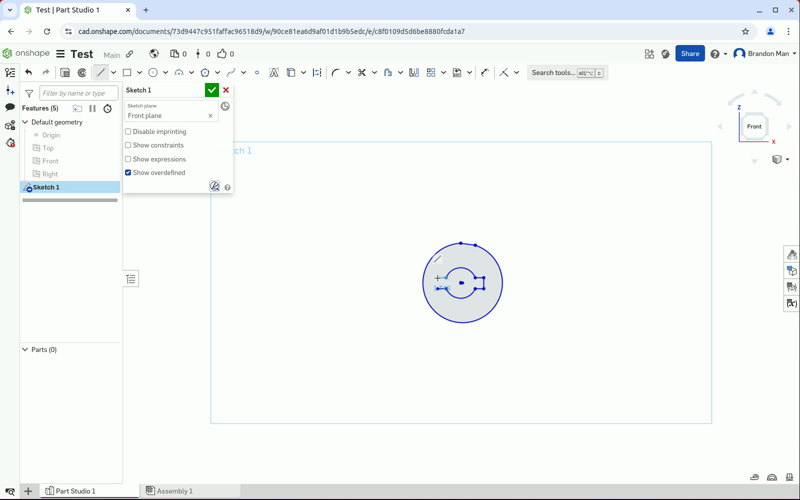
mouse_move(467, 277)
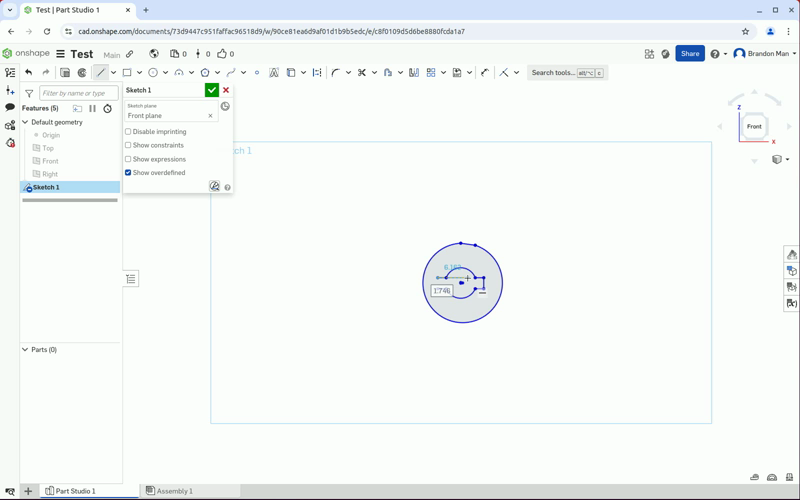
key_down(shift)
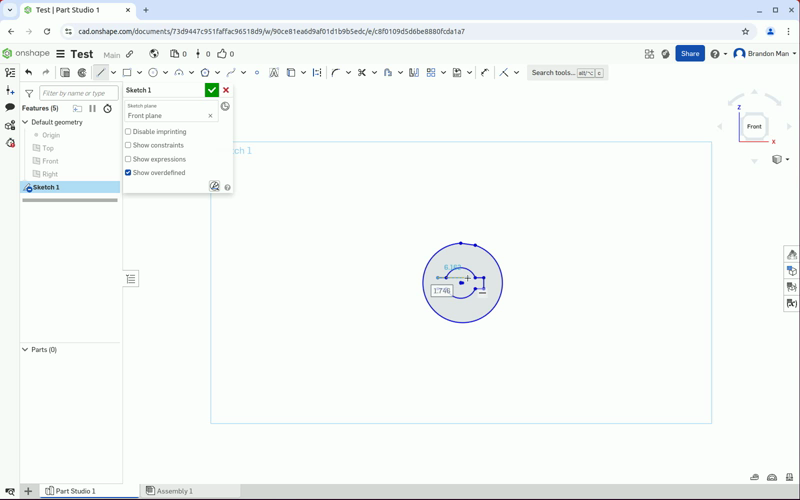
mouse_move(437, 288)
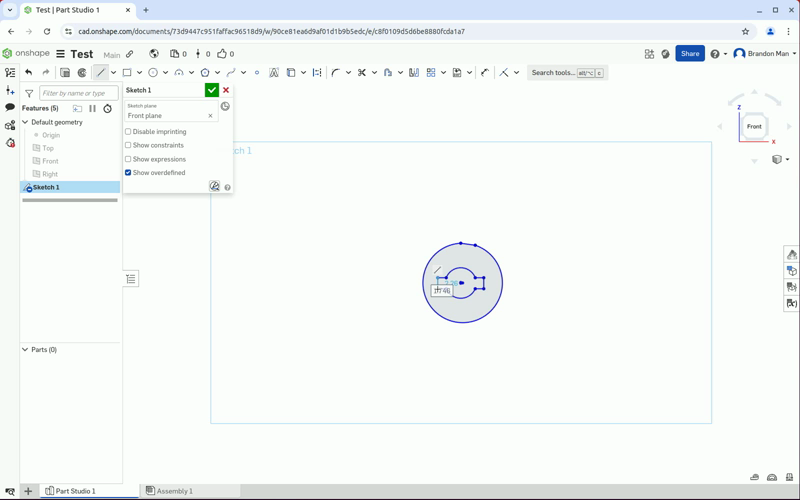
key_up(shift)
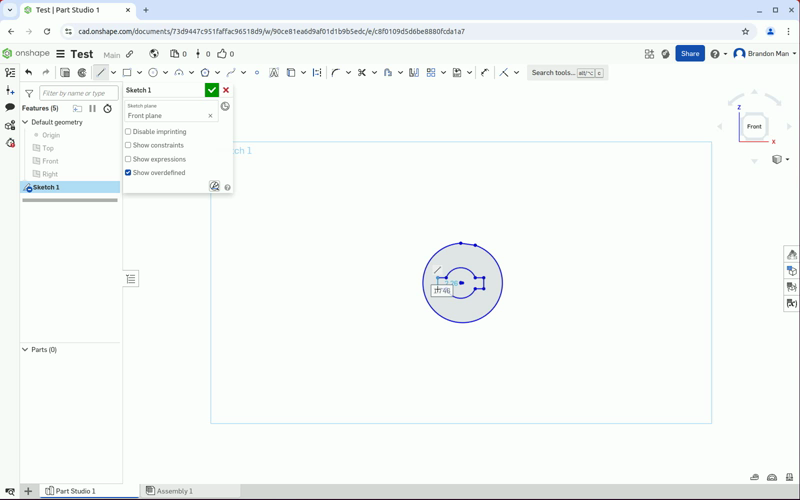
click(437, 288)
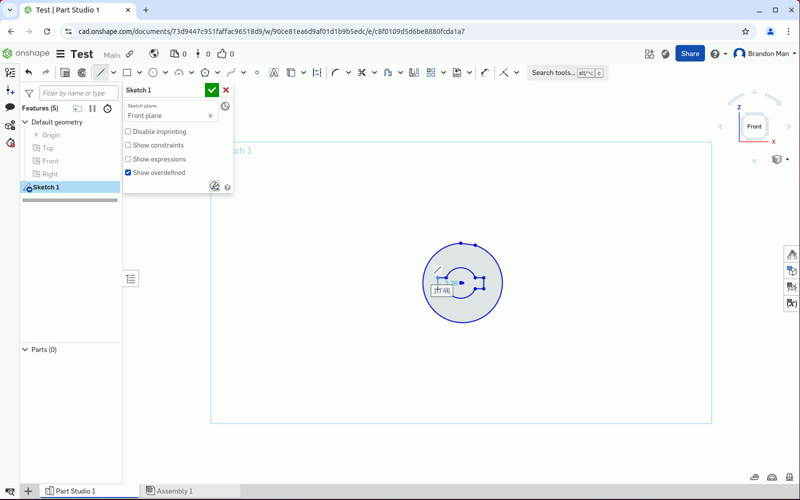
key(esc)
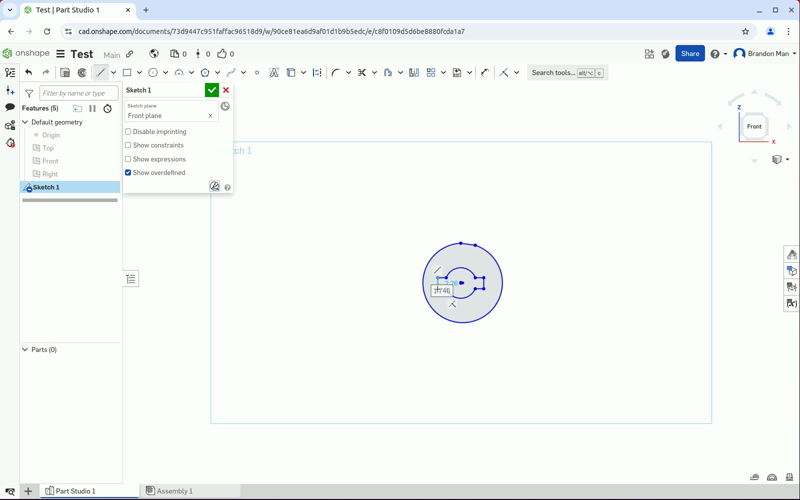
mouse_move(488, 272)
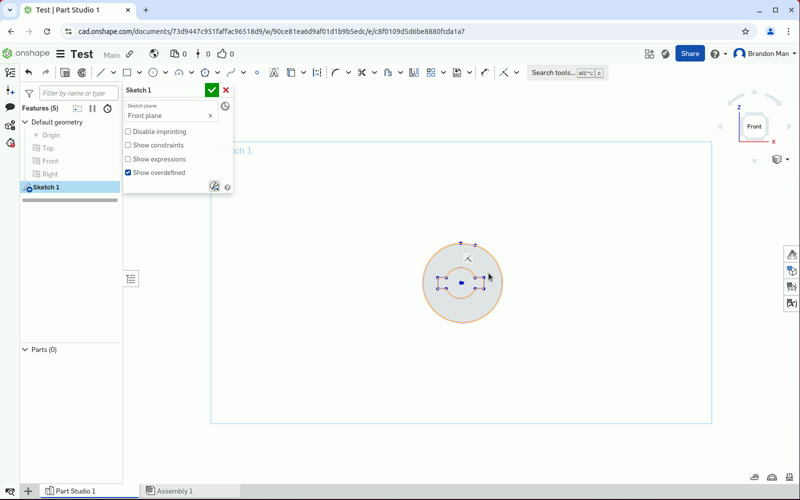
click(488, 272)
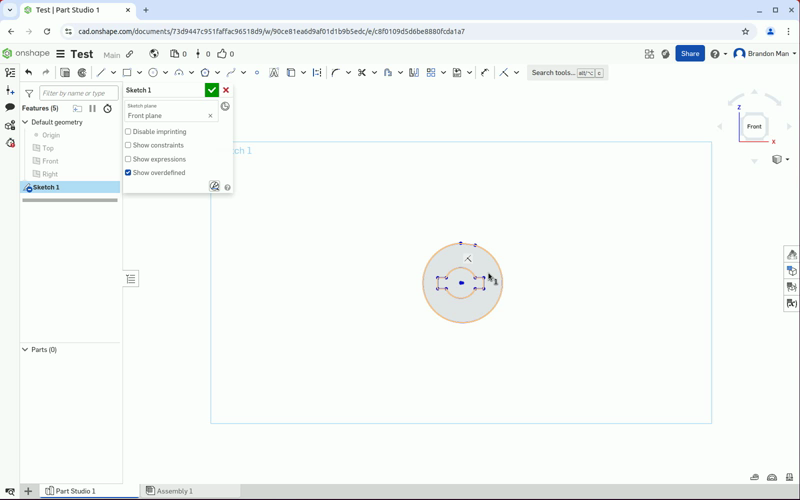
mouse_move(73, 352)
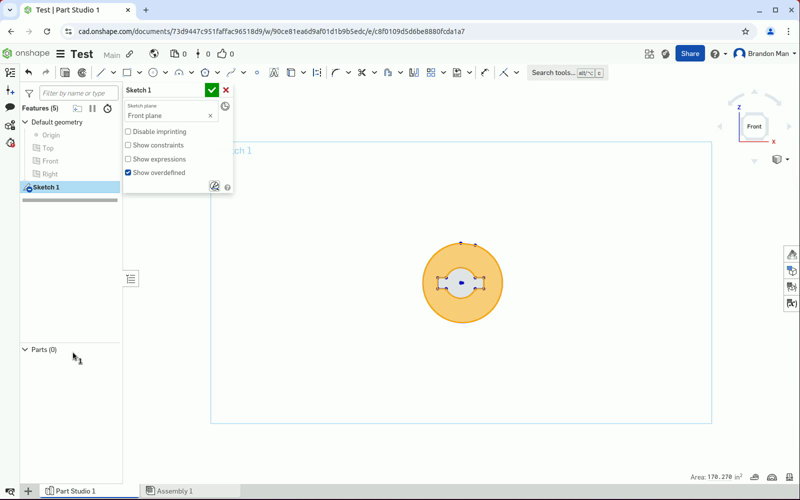
key(shift+y)
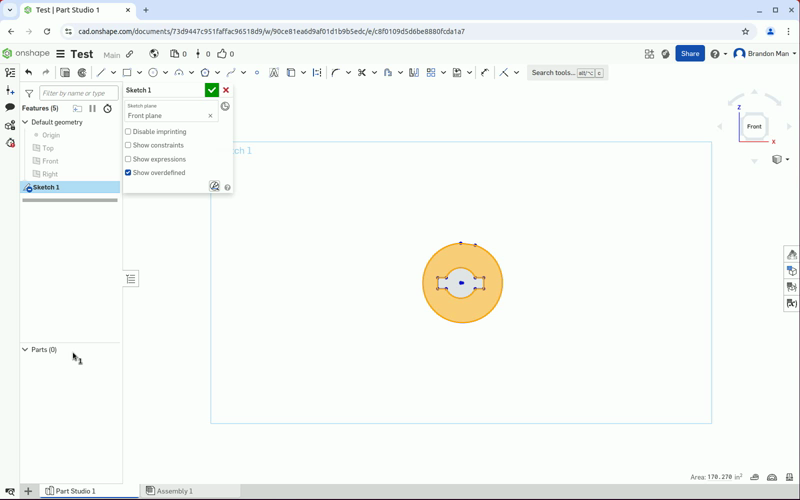
key(shift+e)
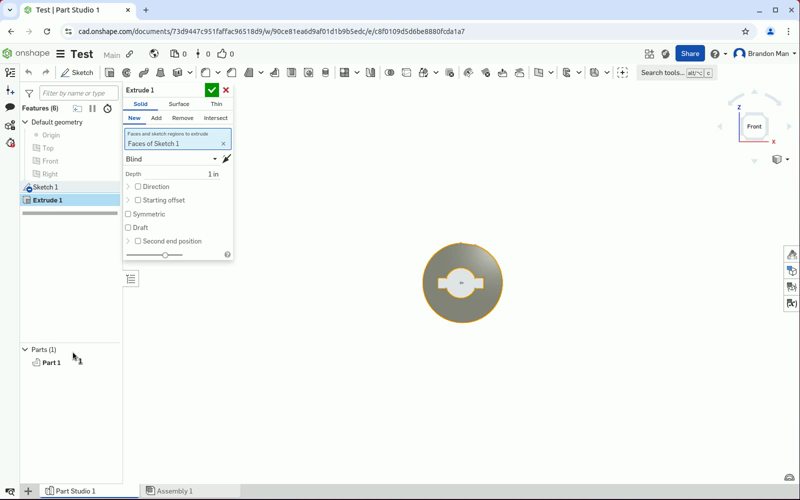
mouse_move(143, 106)
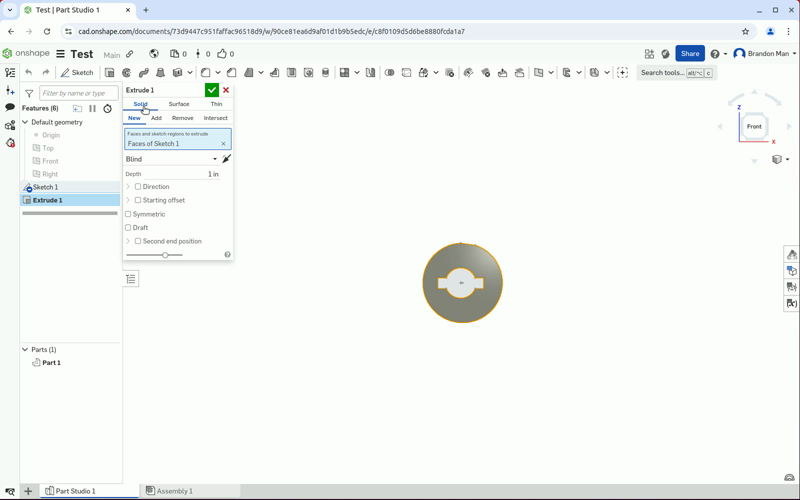
click(143, 106)
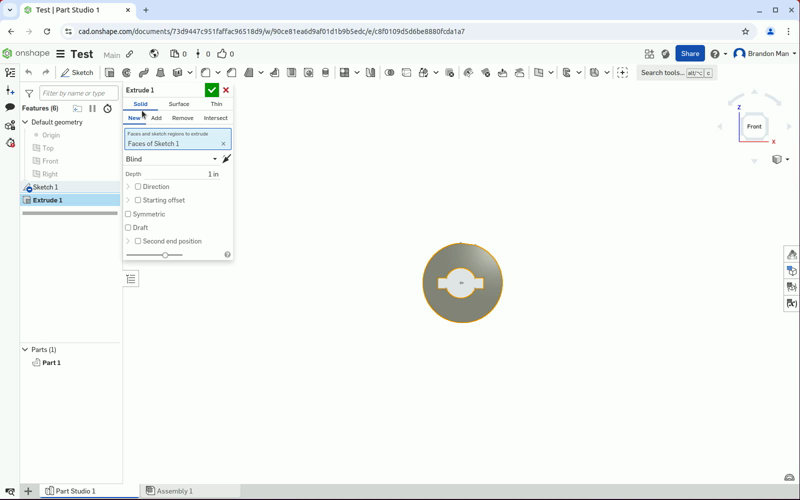
mouse_move(137, 120)
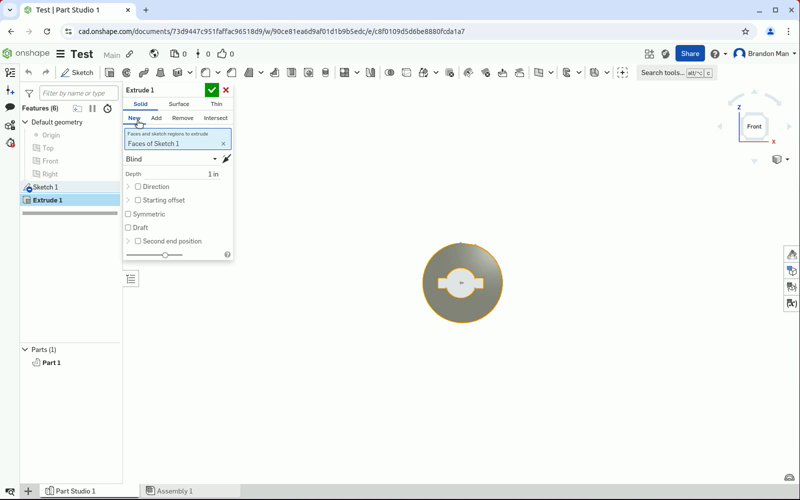
click(137, 120)
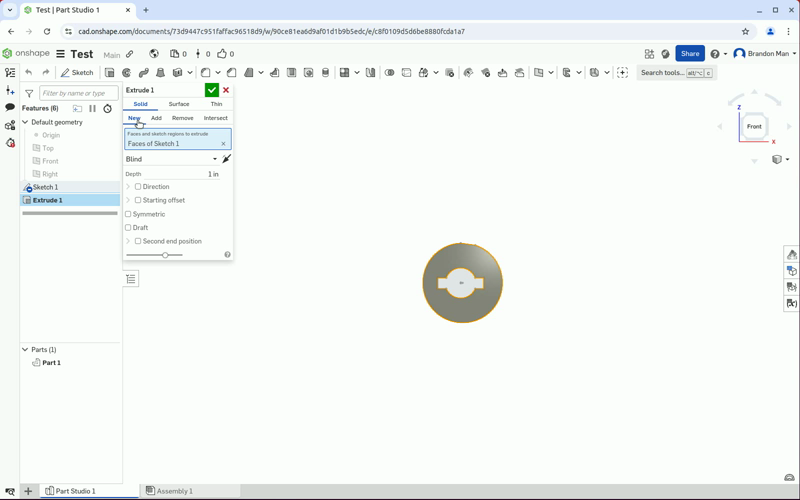
key(tab, 4)
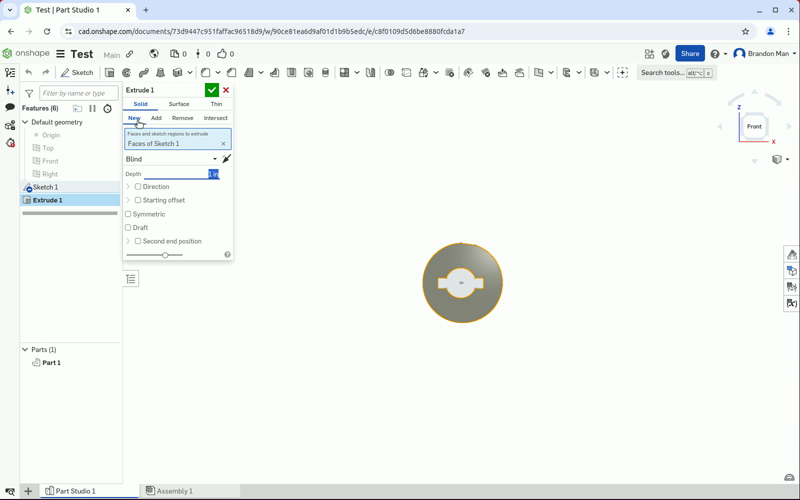
text(6.258)
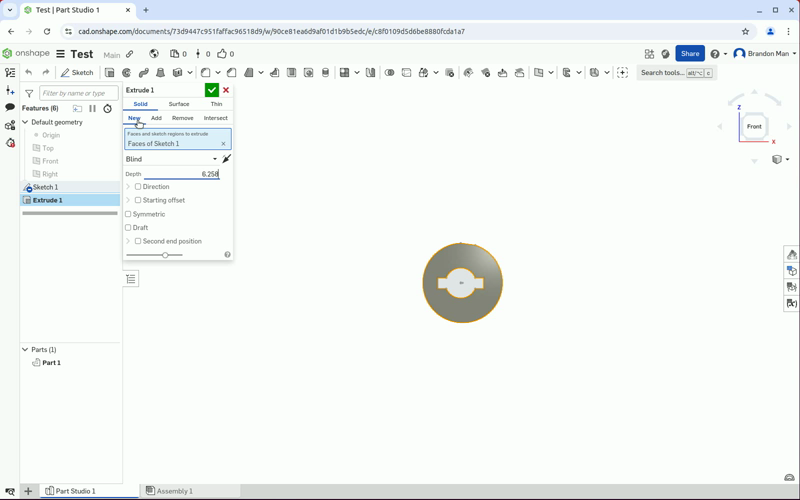
key(enter)
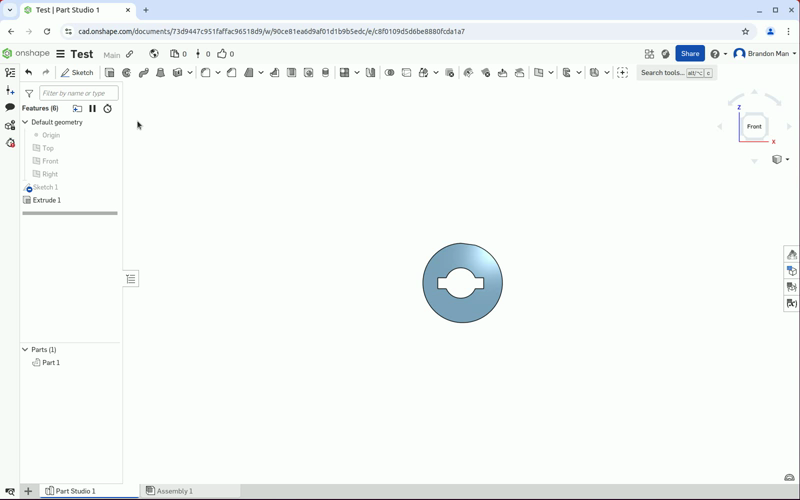
key(shift+h)
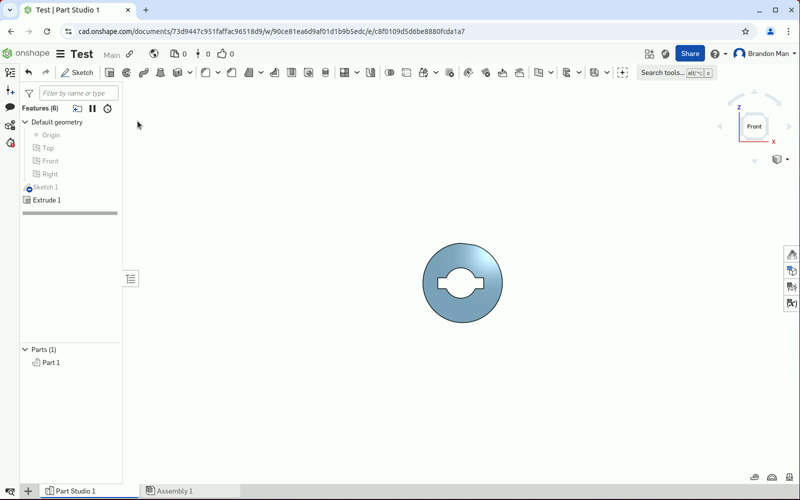
key(shift+h)
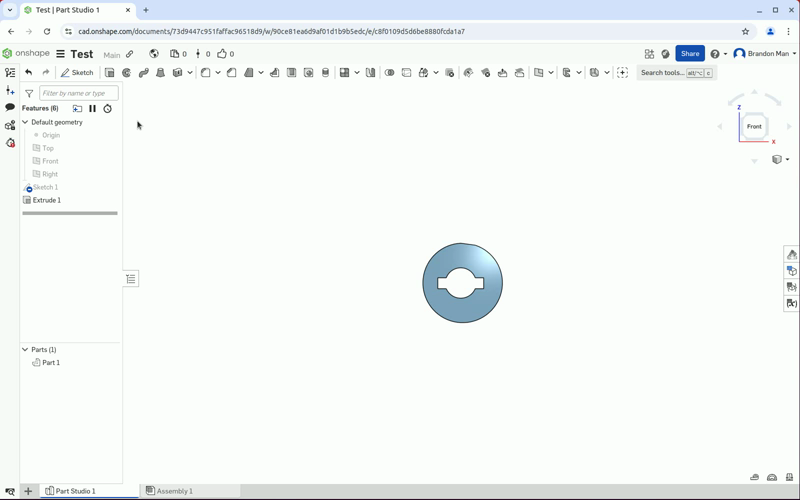
mouse_move(73, 189)
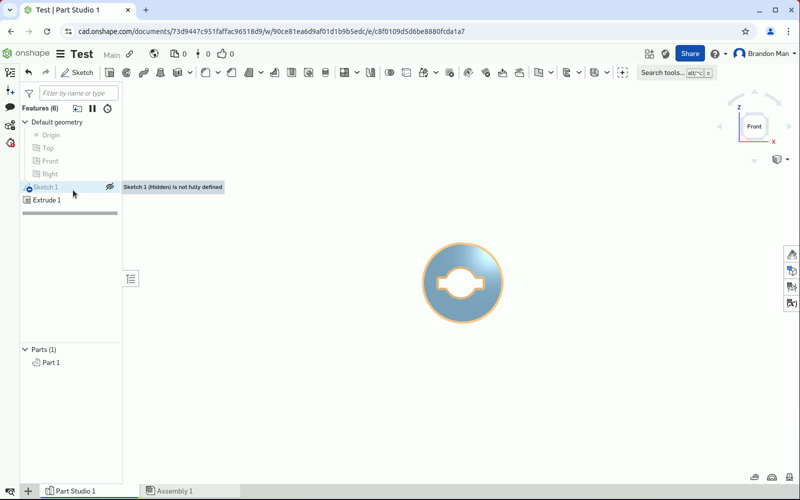
click(73, 189)
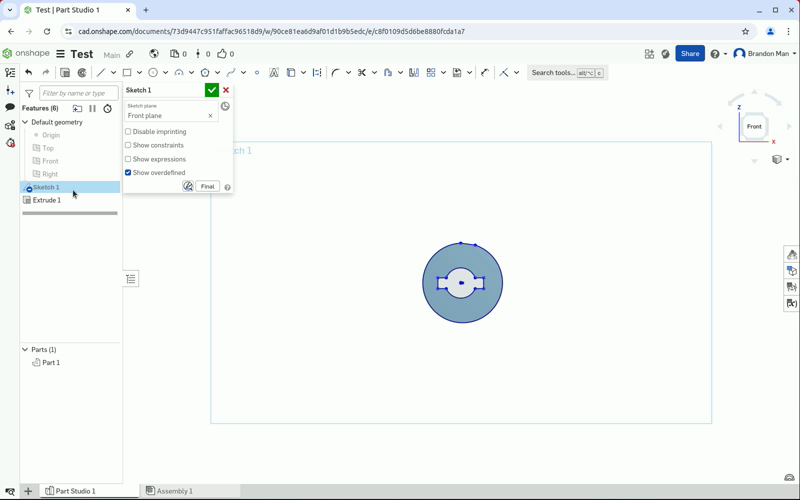
mouse_move(229, 92)
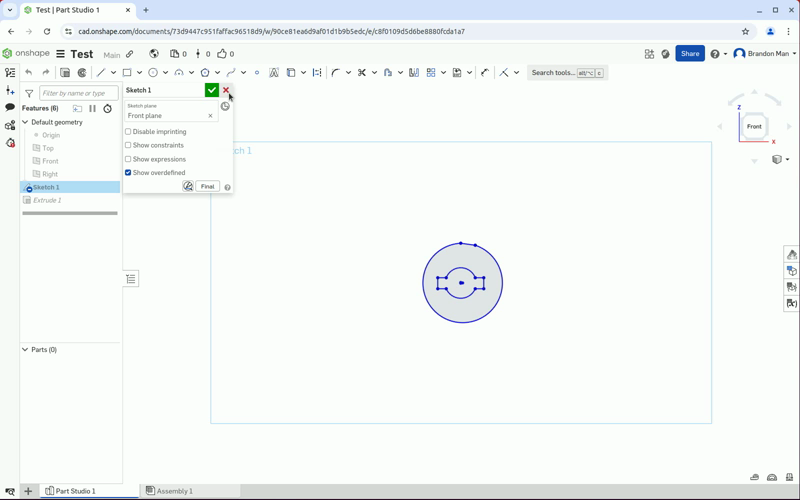
click(229, 92)
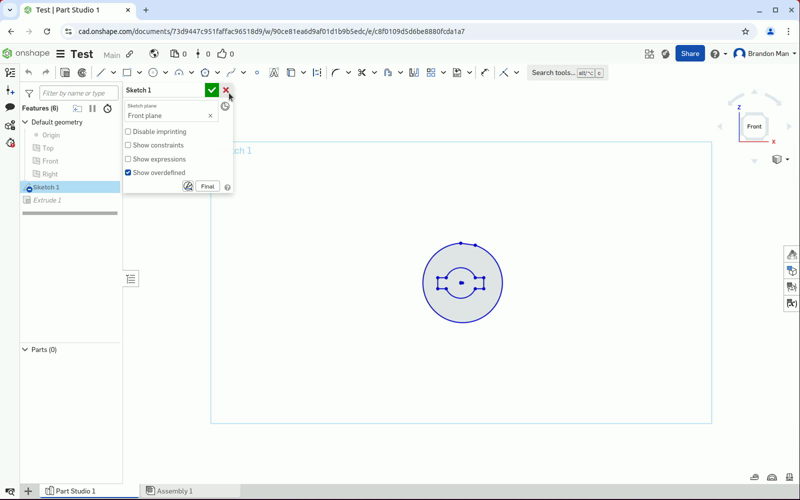
key(shift+s)
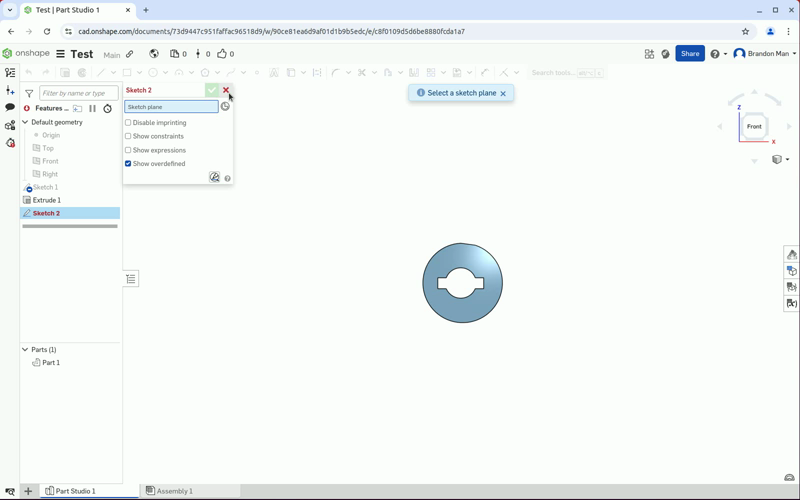
mouse_move(73, 163)
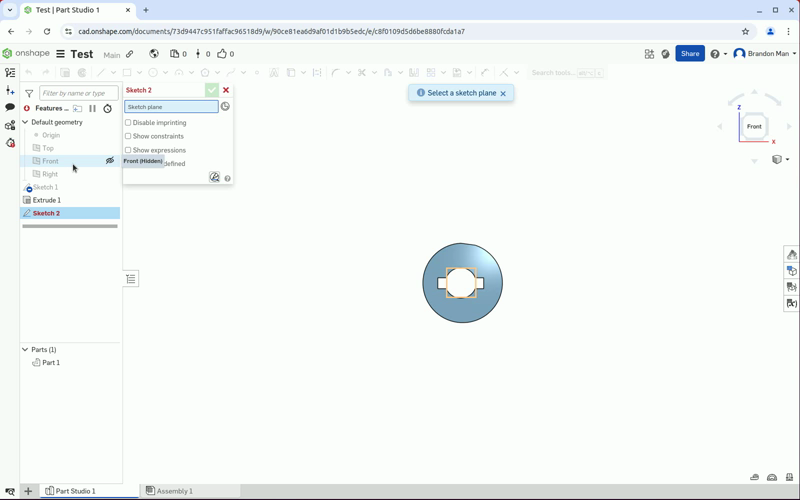
click(73, 163)
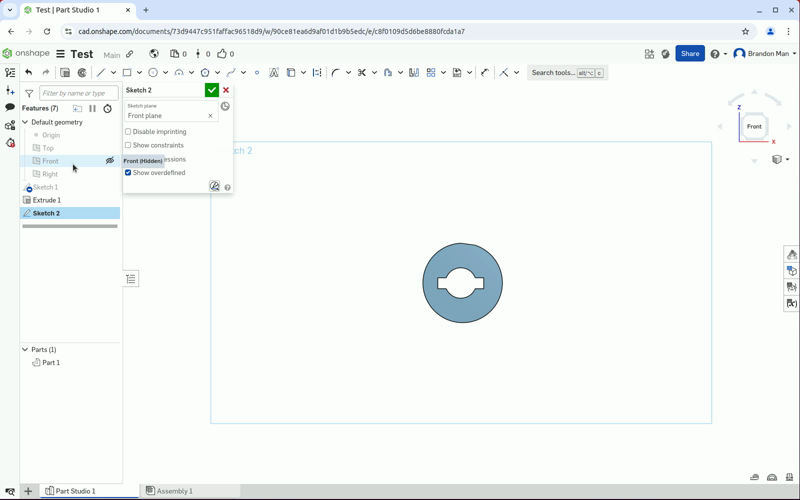
mouse_move(73, 352)
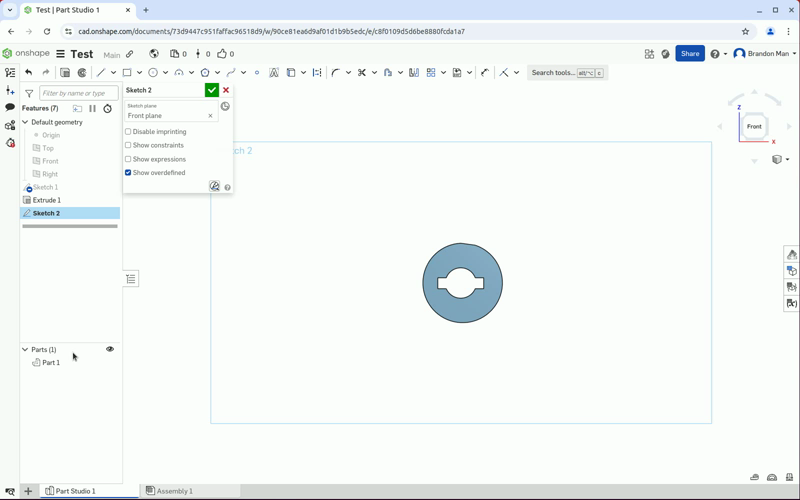
key(y)
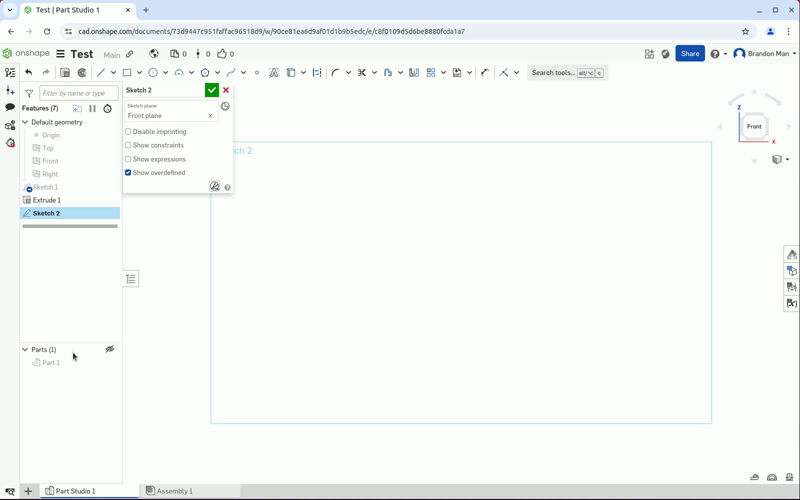
key(l)
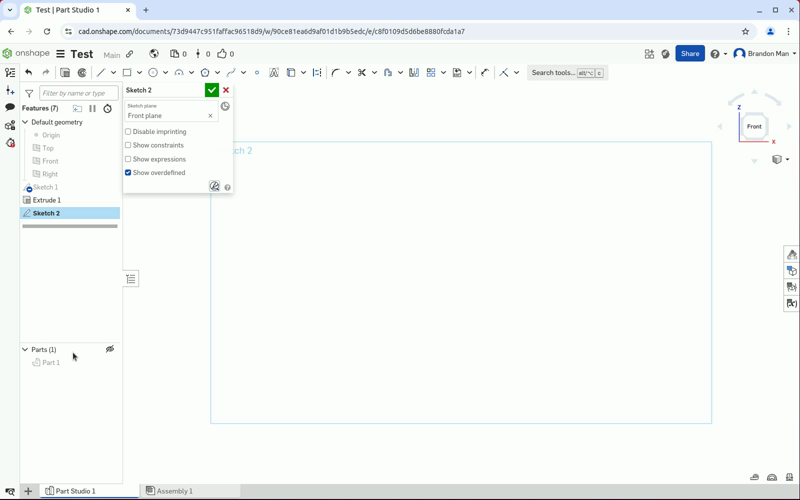
key_down(shift)
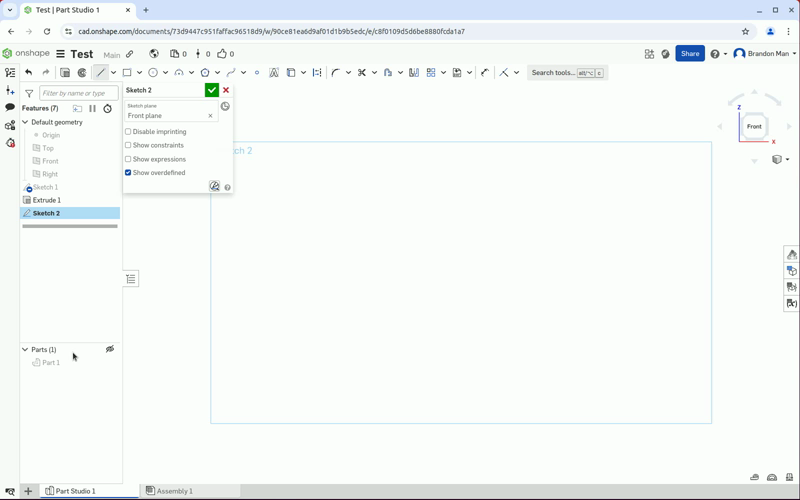
mouse_move(460, 243)
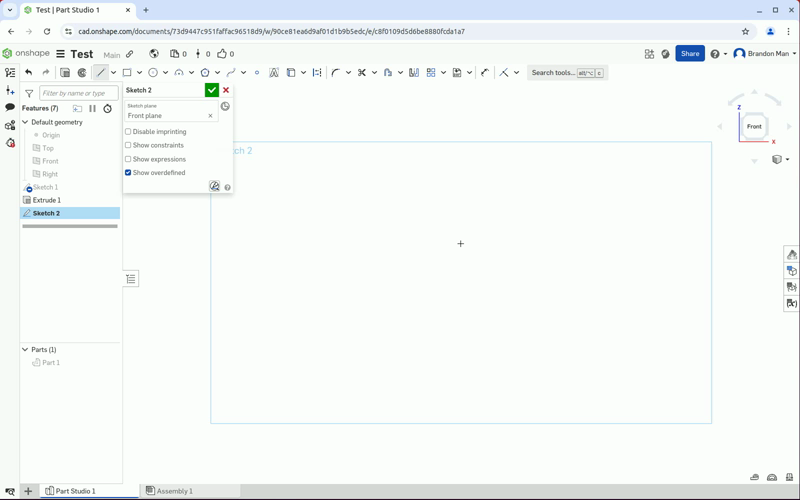
click(460, 243)
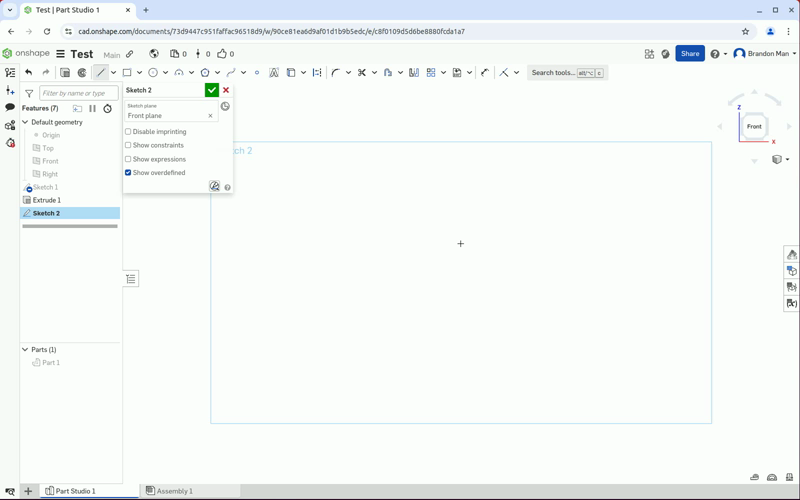
key_up(shift)
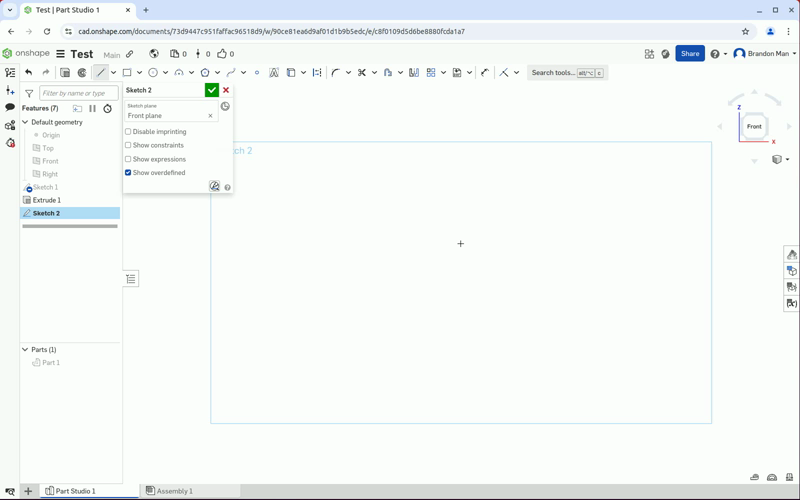
key_down(shift)
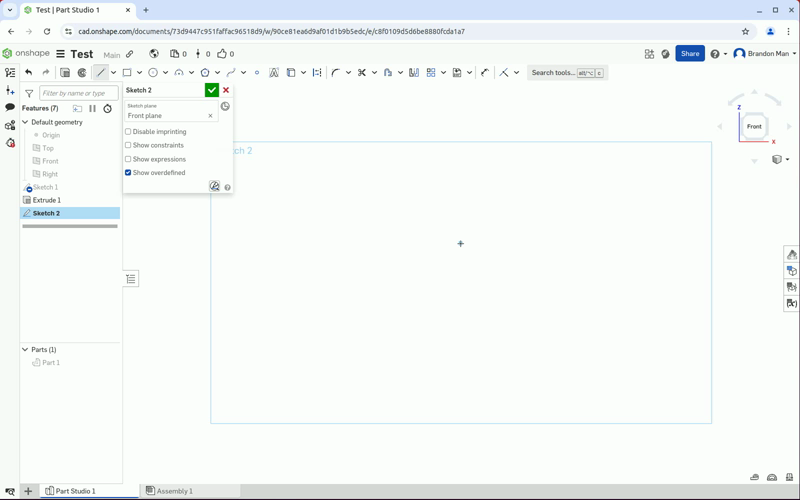
mouse_move(490, 243)
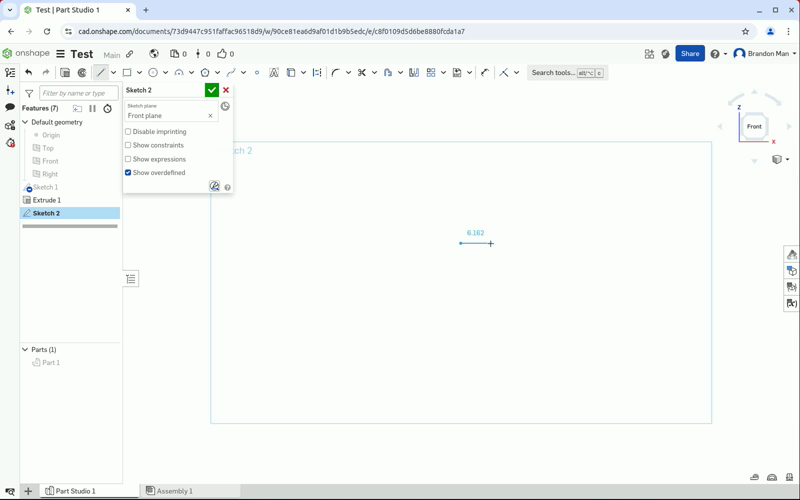
mouse_move(475, 246)
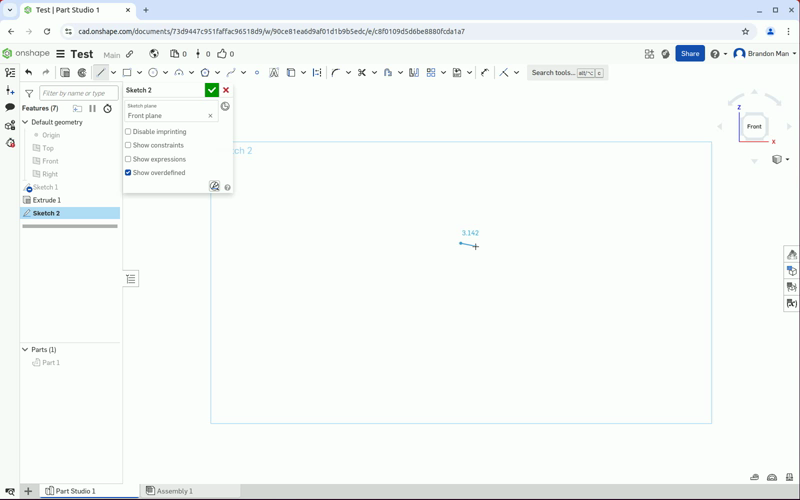
click(475, 246)
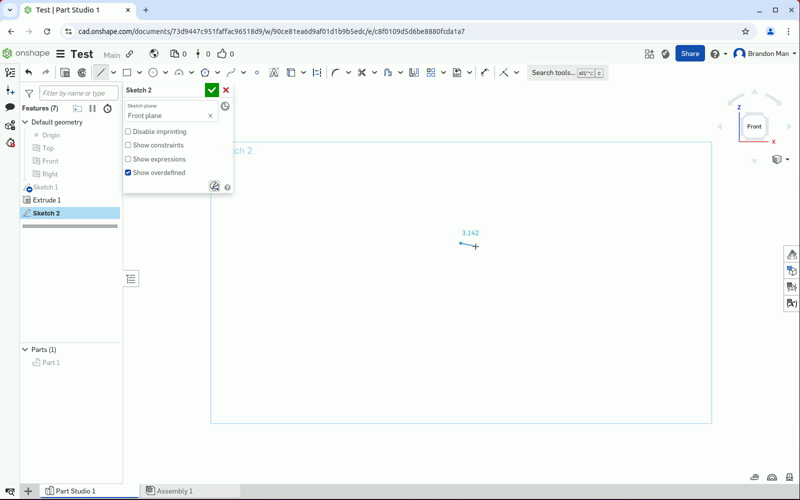
key_up(shift)
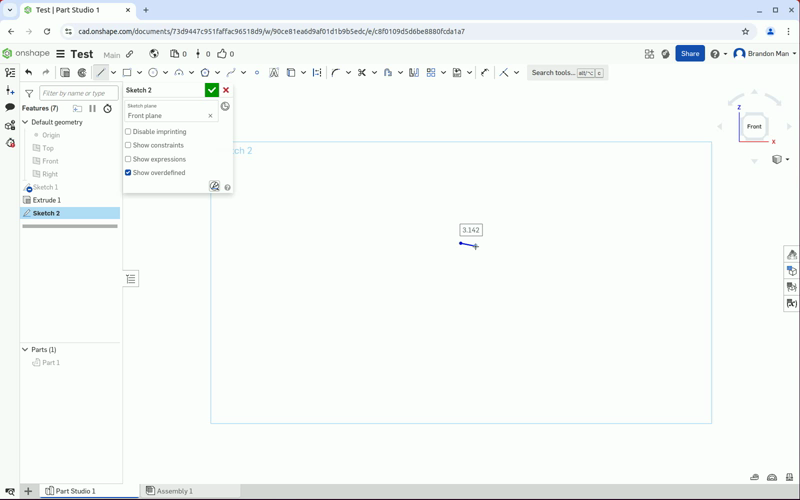
key(esc)
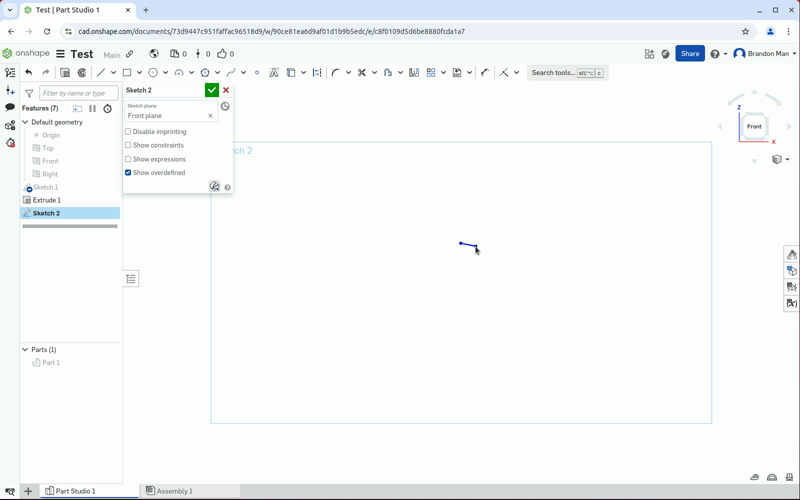
key(a)
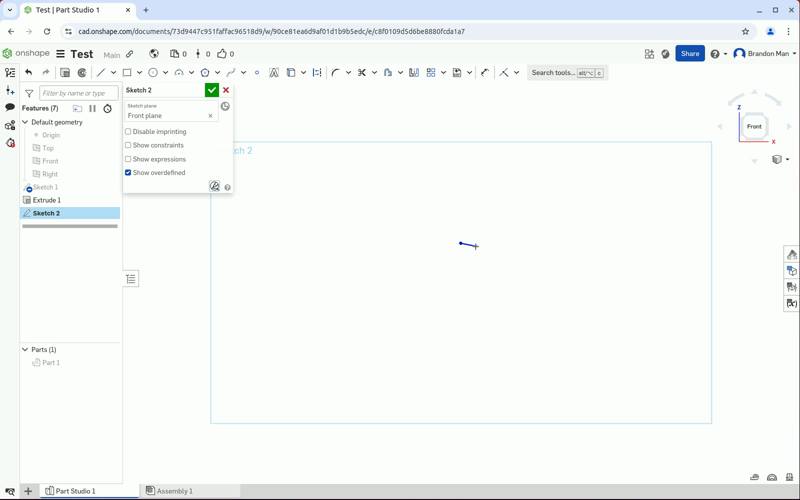
mouse_move(475, 246)
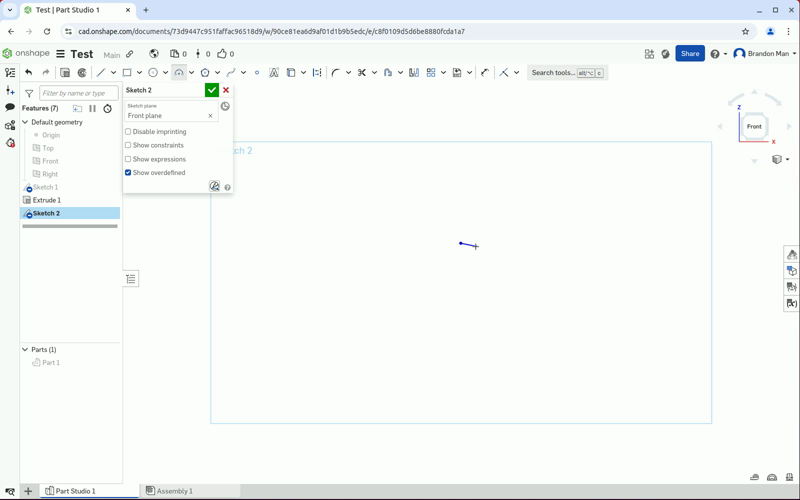
click(475, 246)
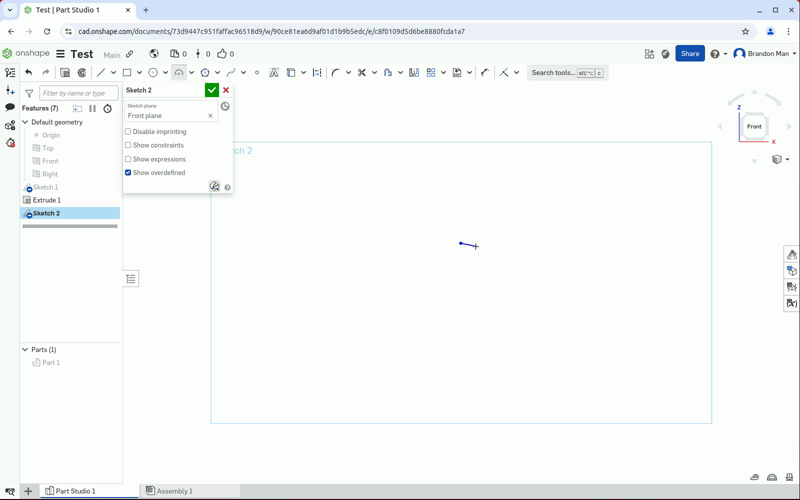
mouse_move(460, 243)
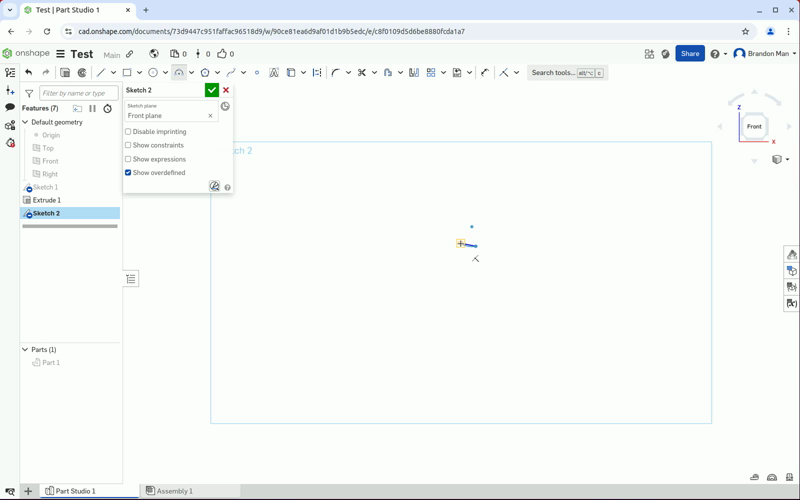
click(460, 243)
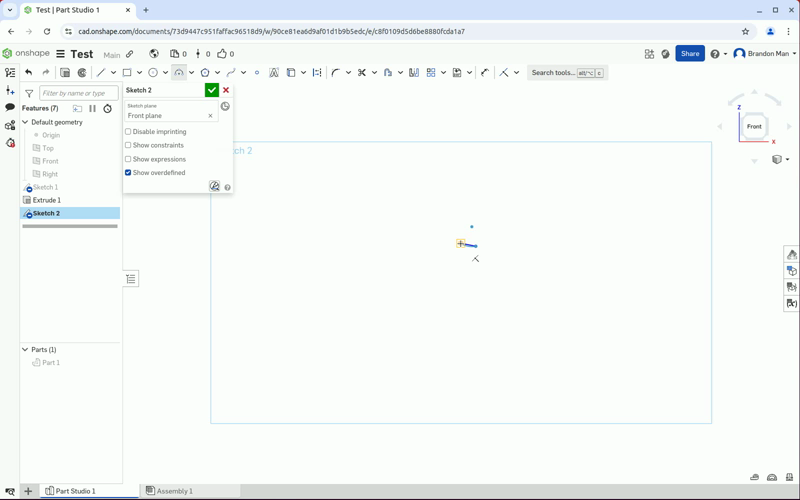
key_down(shift)
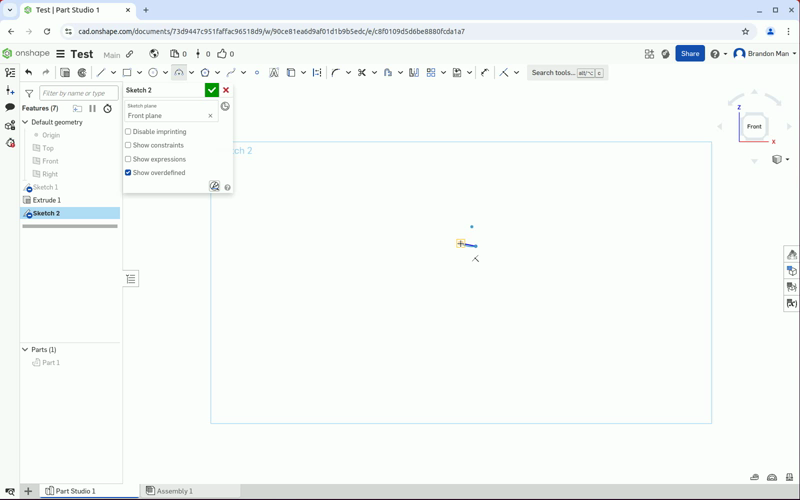
mouse_move(468, 243)
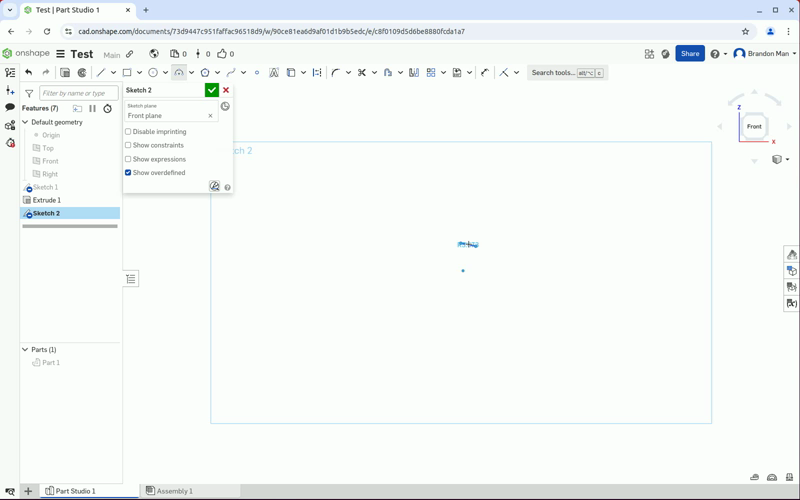
click(468, 243)
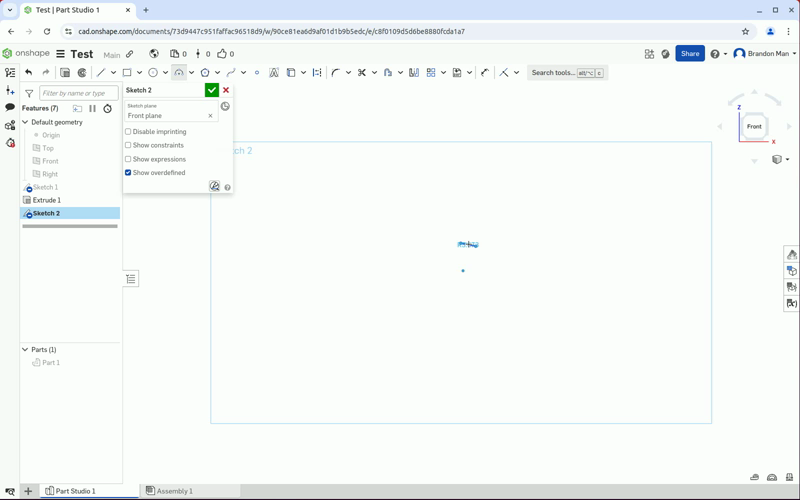
key_up(shift)
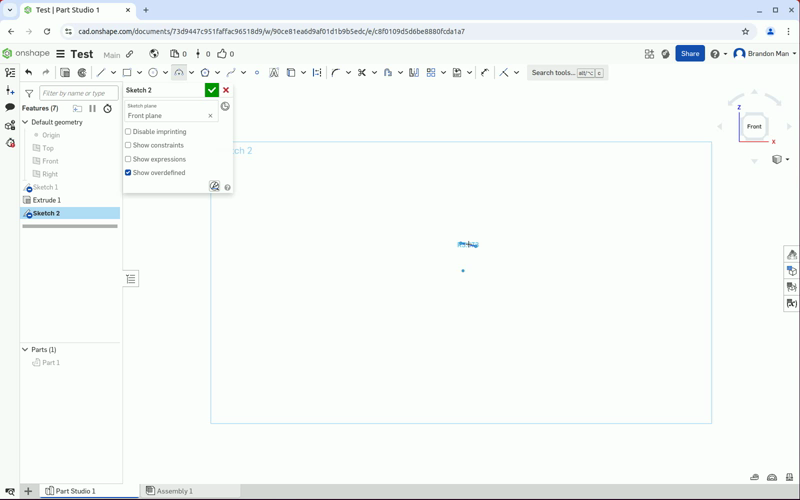
key(esc)
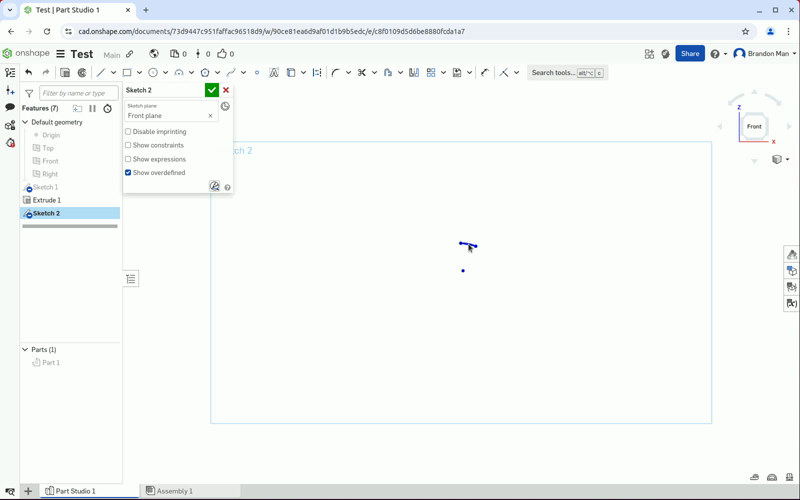
mouse_move(470, 244)
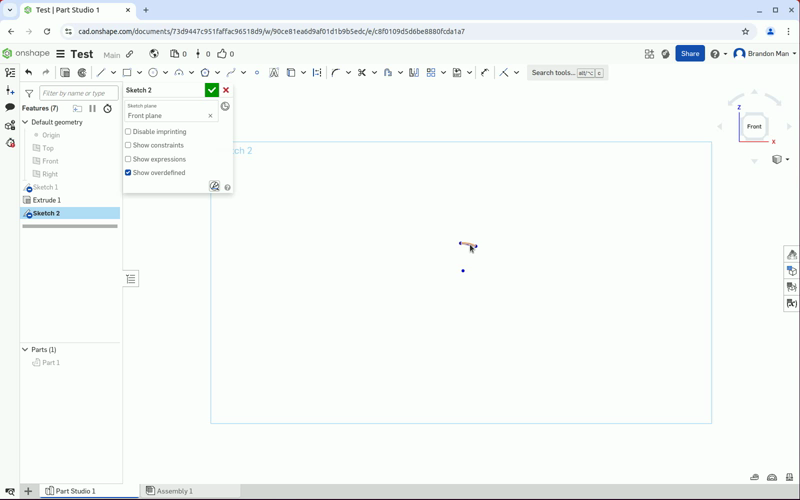
scroll(6)
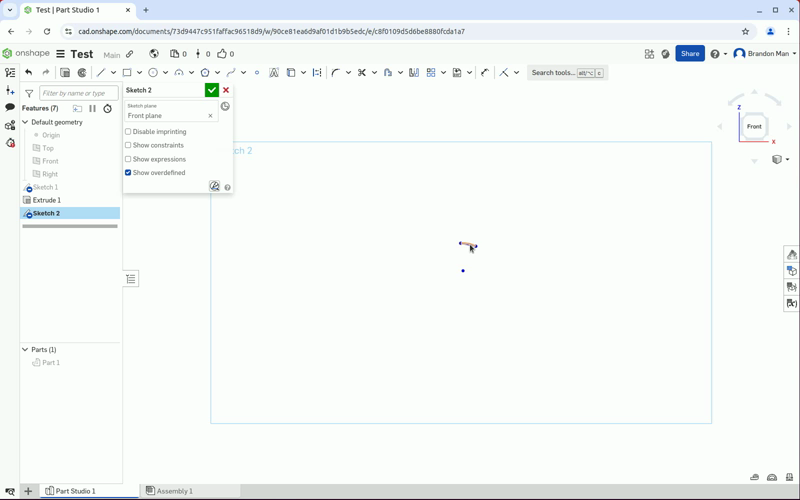
scroll(6)
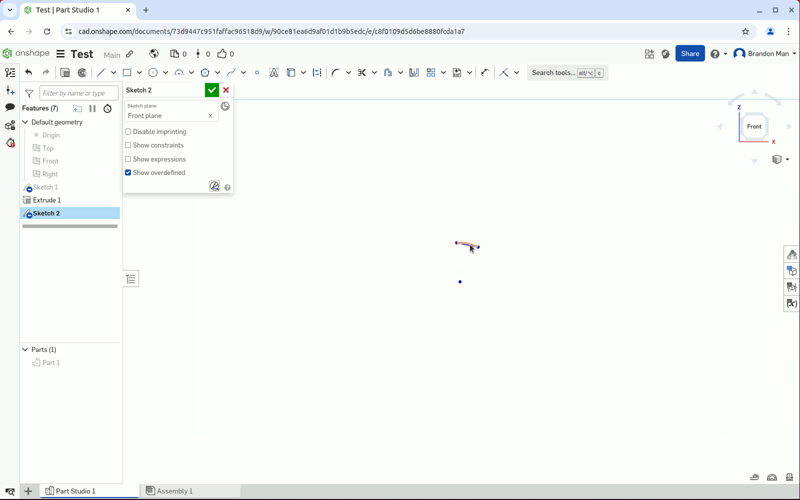
scroll(6)
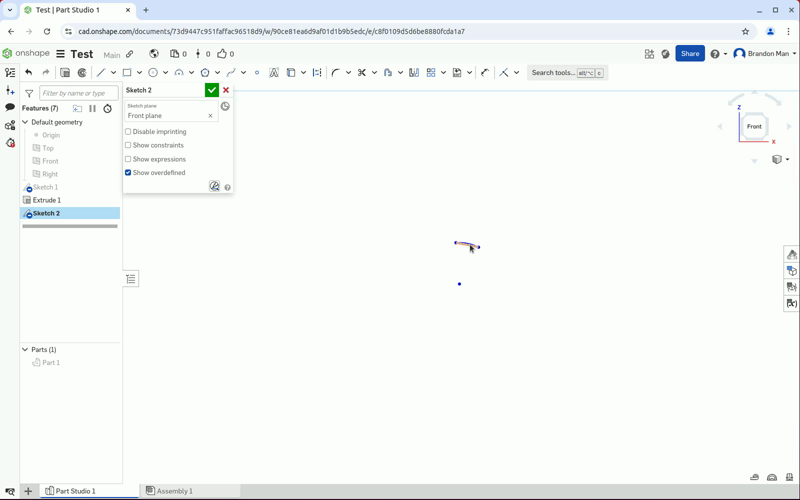
scroll(6)
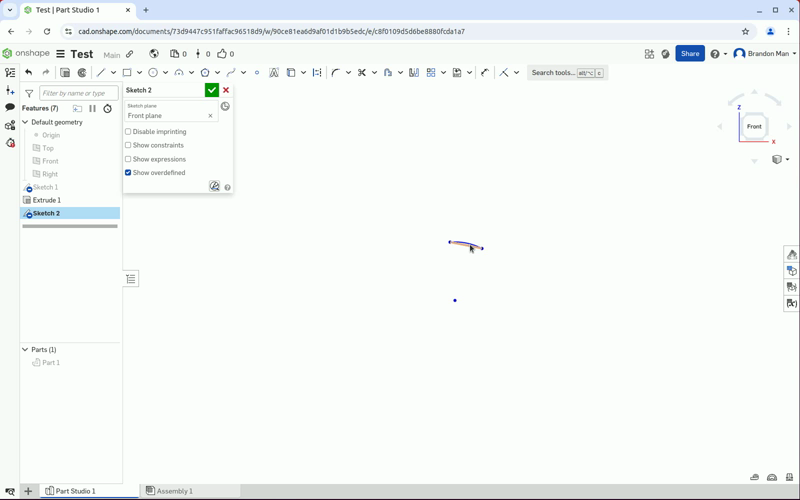
scroll(6)
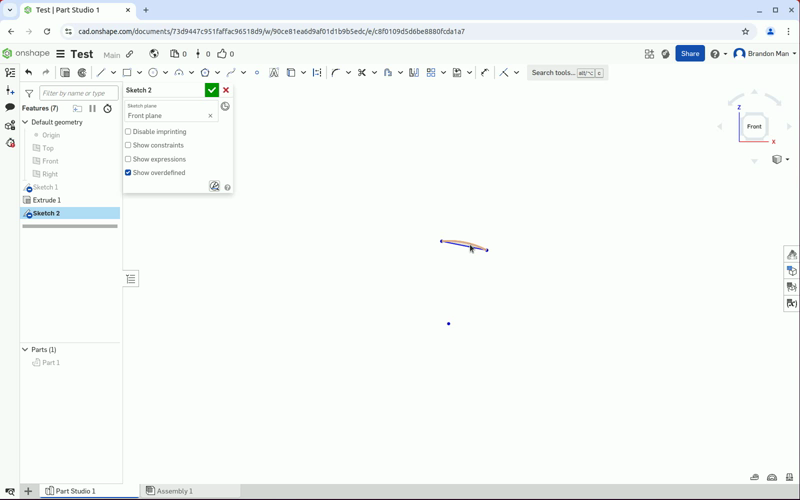
scroll(6)
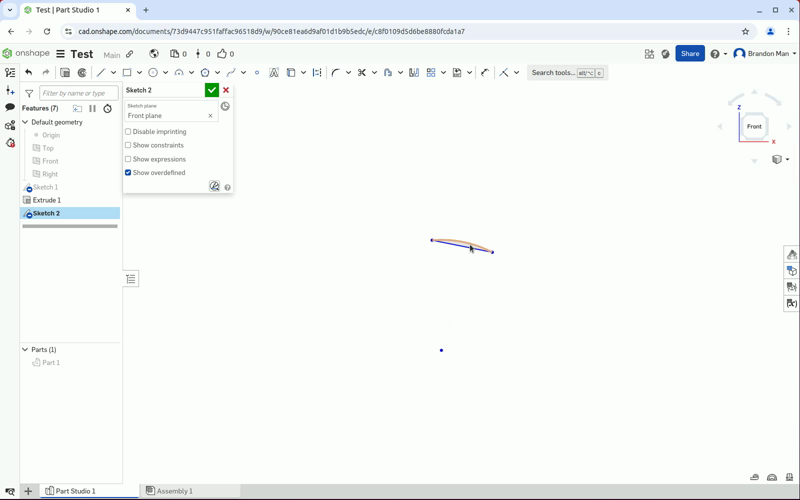
scroll(6)
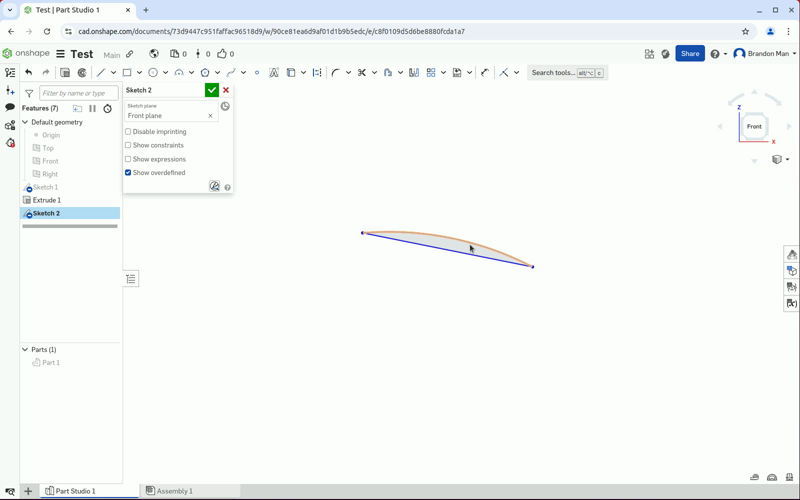
click(470, 244)
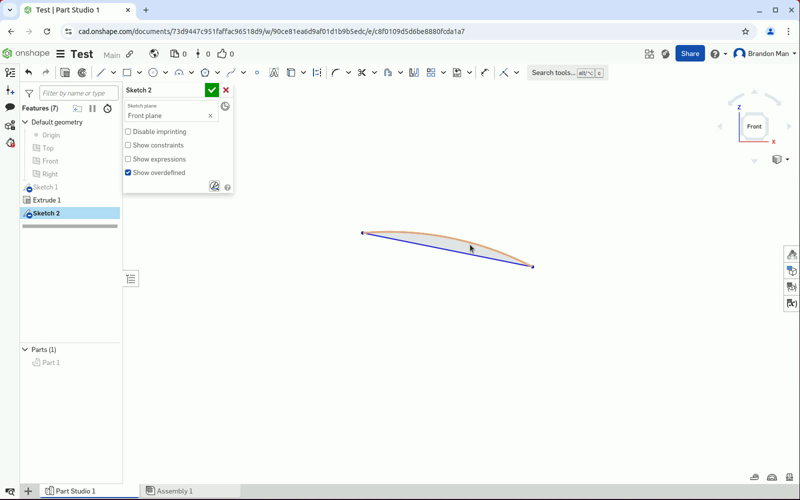
scroll(-6)
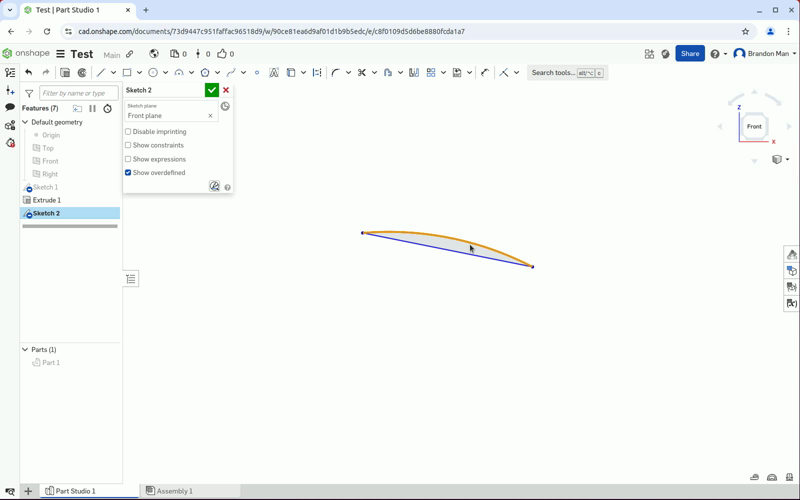
scroll(-6)
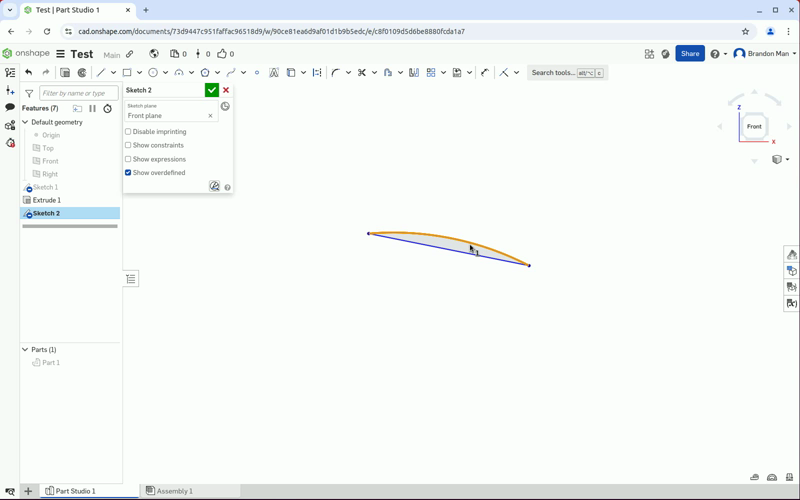
scroll(-6)
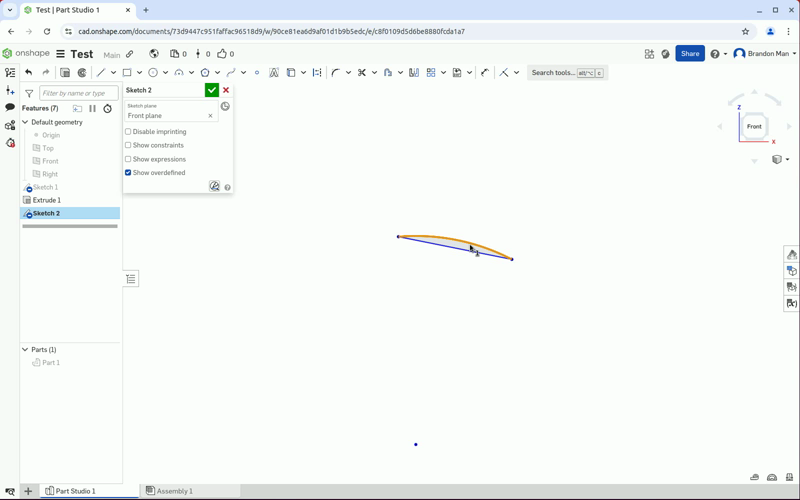
scroll(-6)
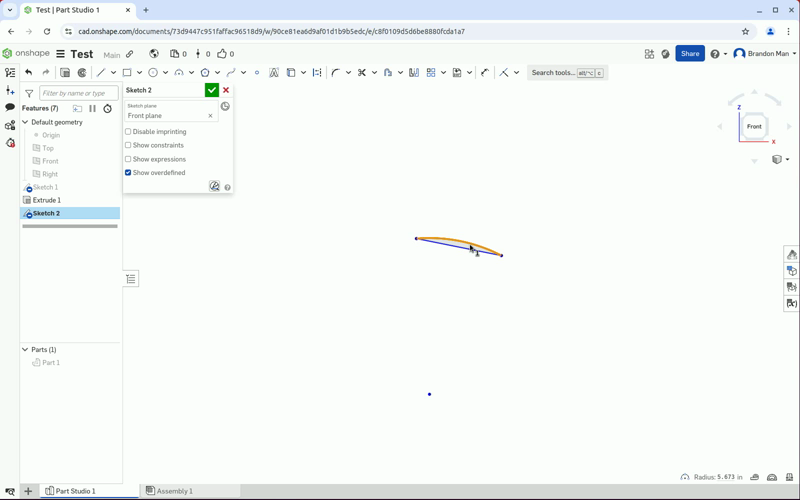
scroll(-6)
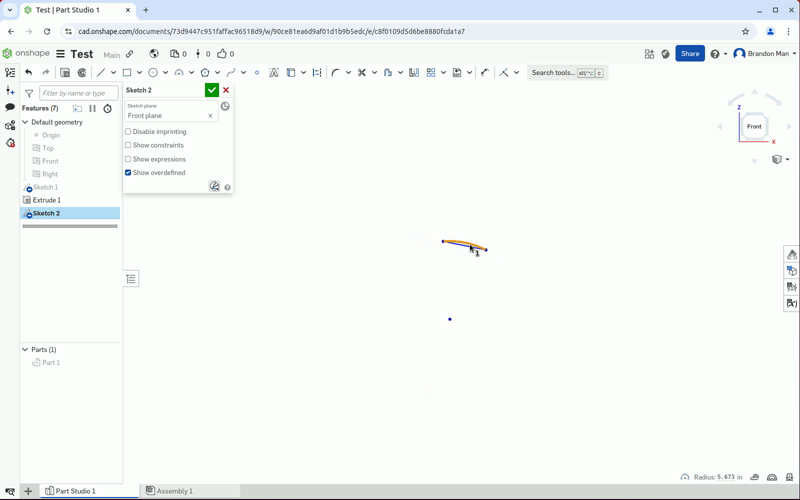
scroll(-6)
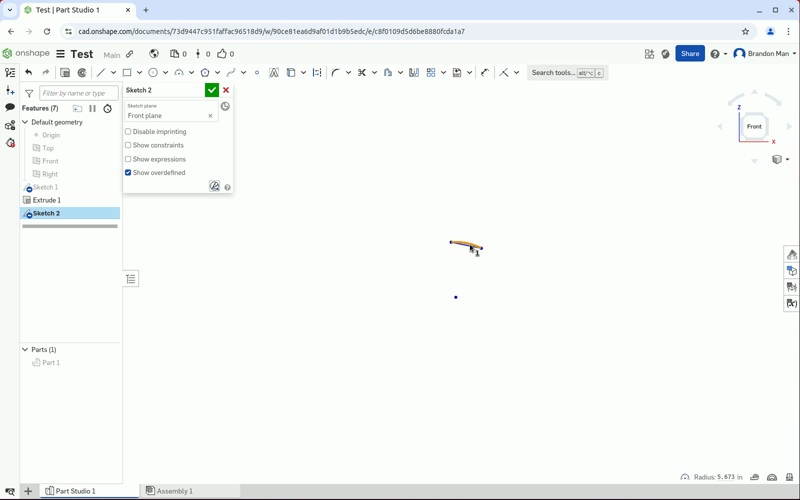
scroll(-6)
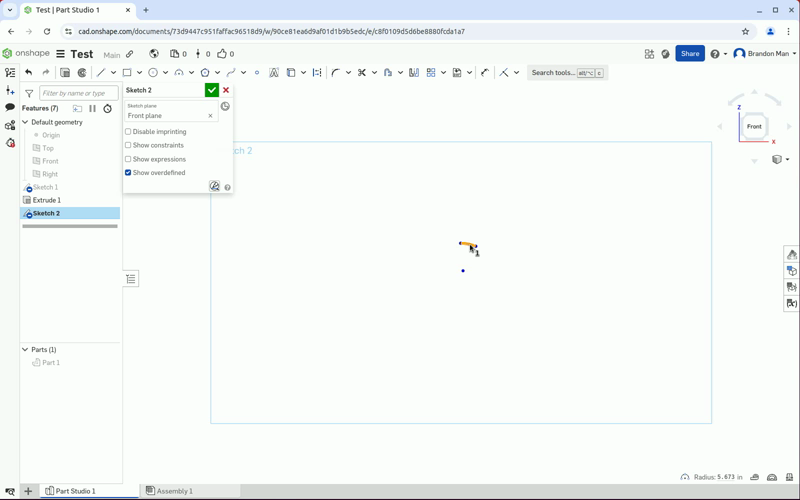
mouse_move(73, 352)
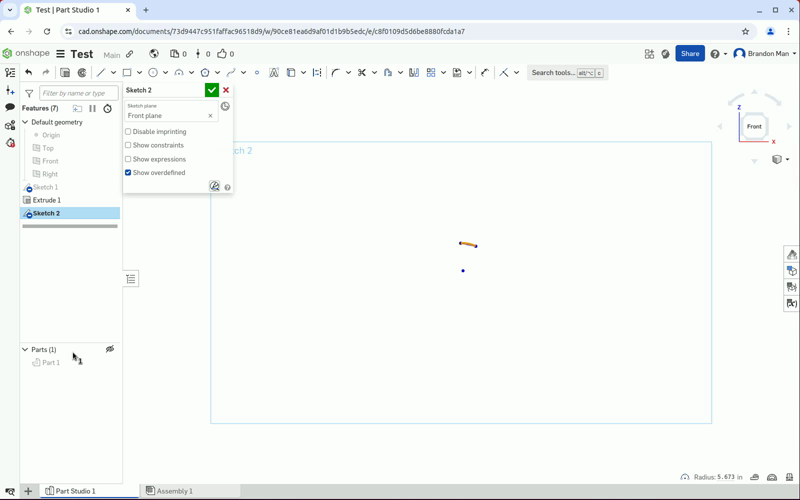
key(shift+y)
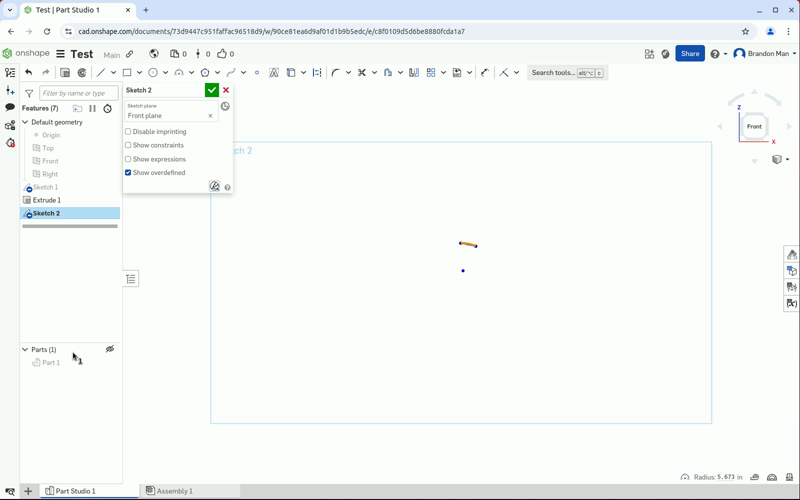
key(shift+e)
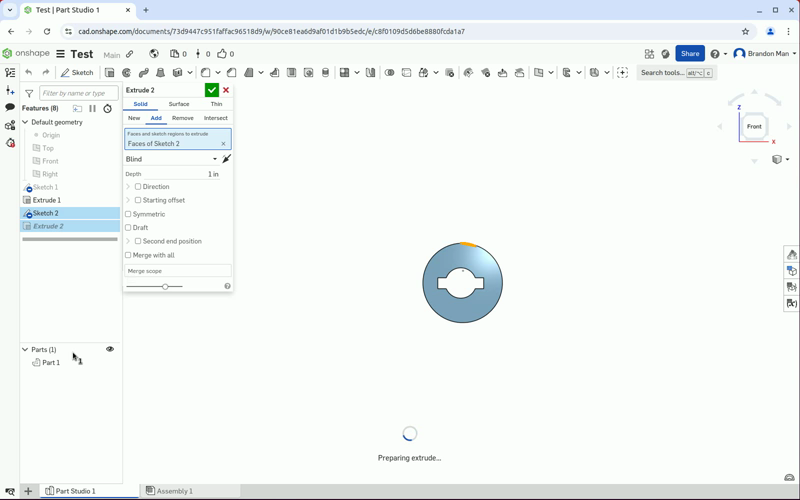
mouse_move(143, 106)
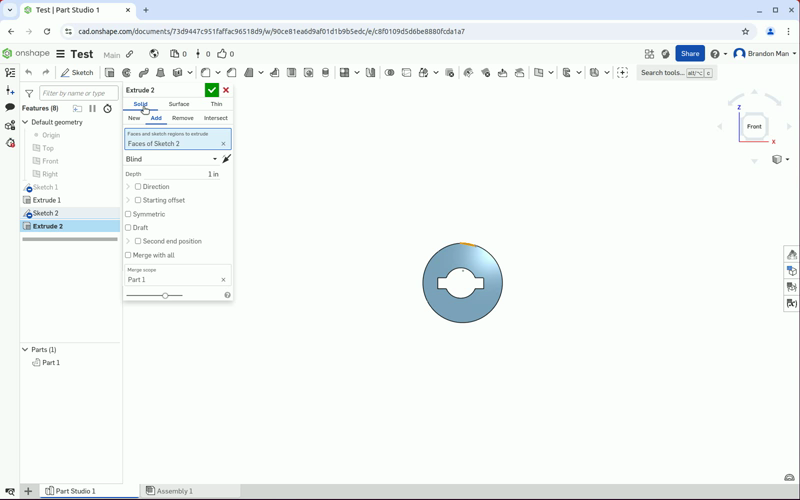
click(143, 106)
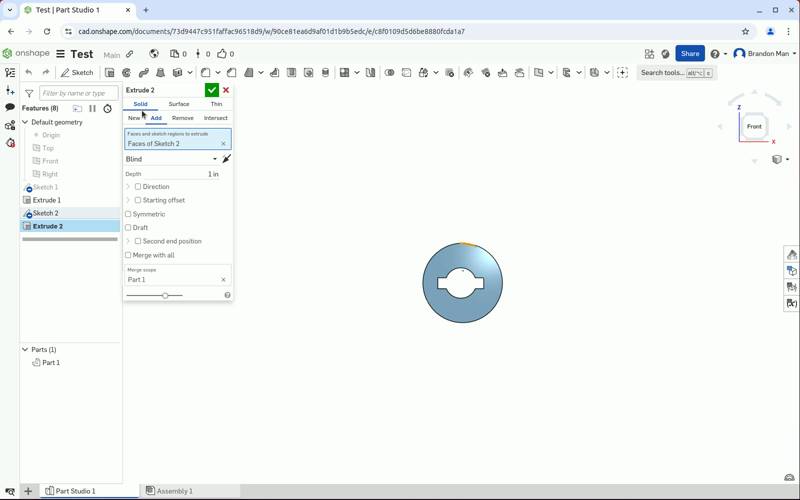
mouse_move(137, 120)
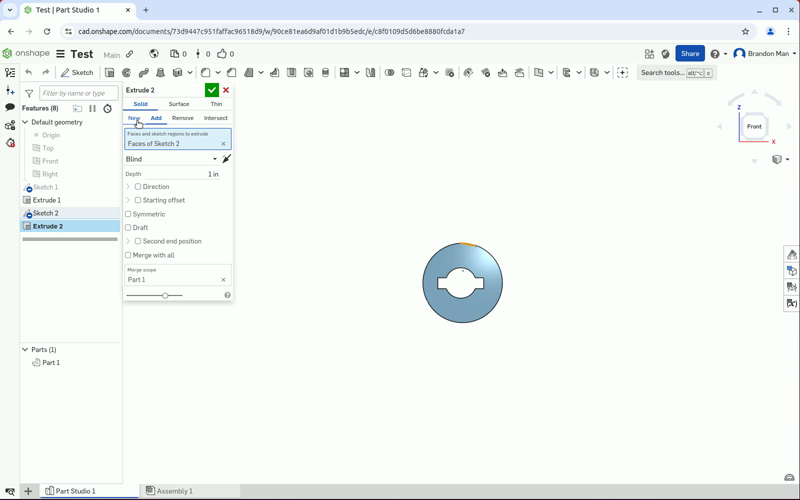
click(137, 120)
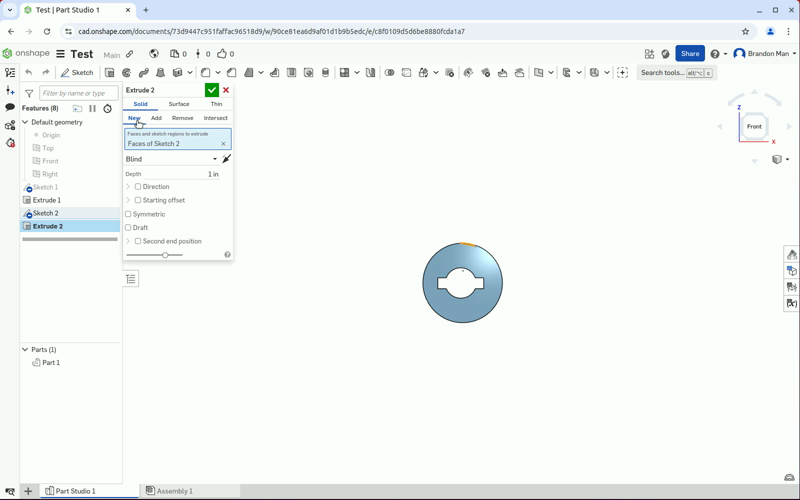
key(tab, 4)
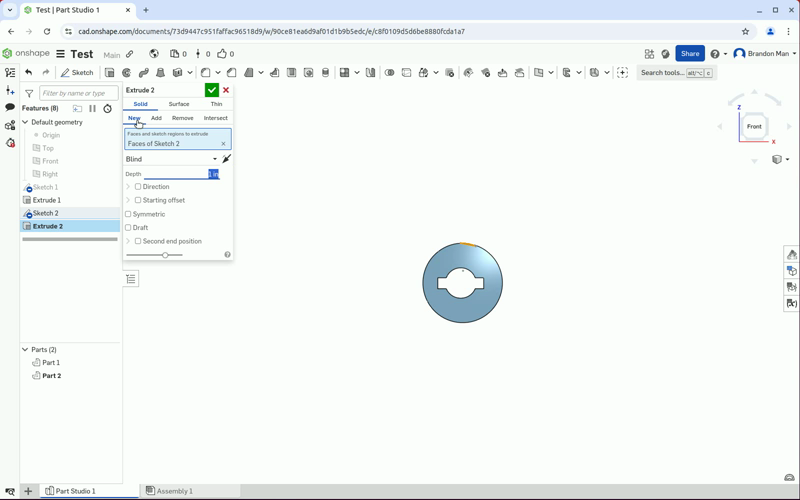
text(6.258)
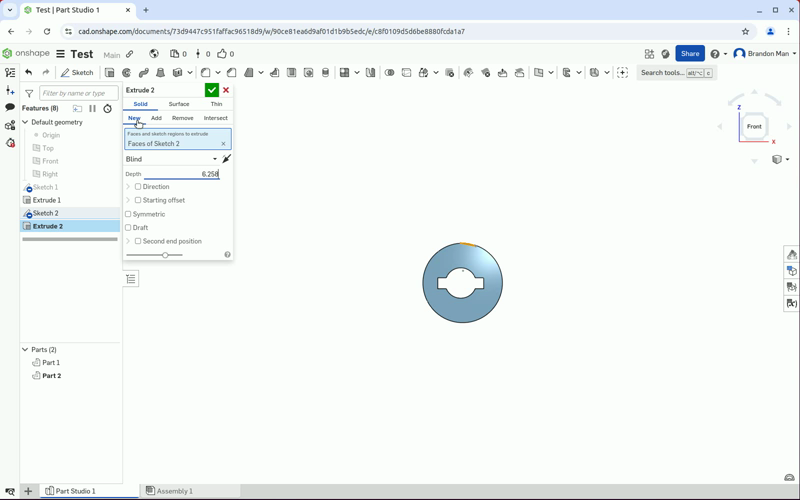
key(enter)
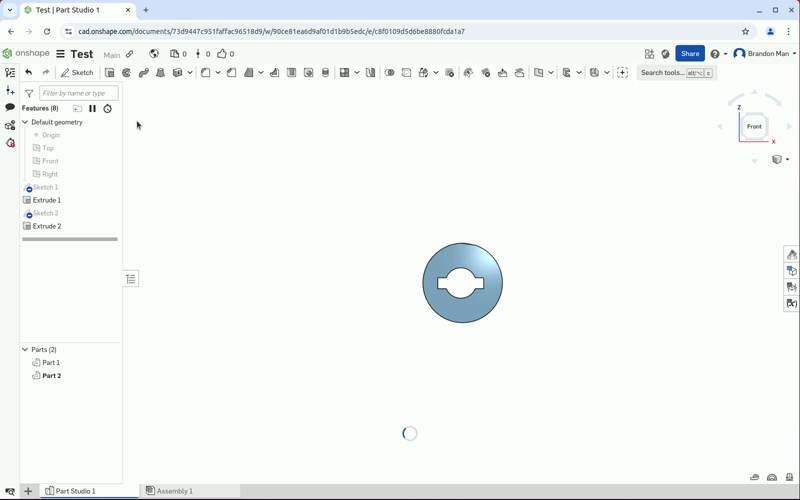
key(shift+h)
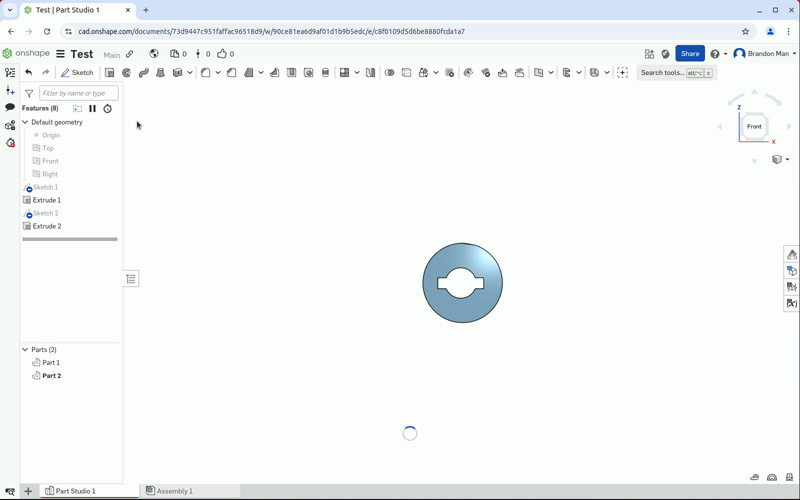
key(shift+h)
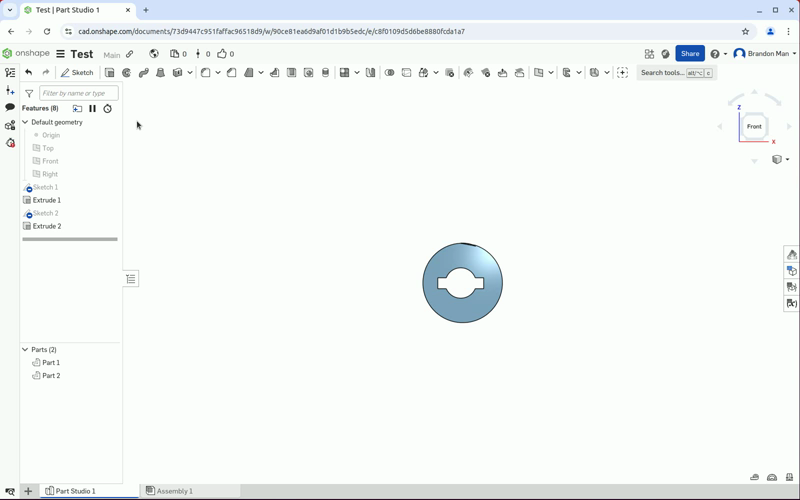
mouse_move(73, 189)
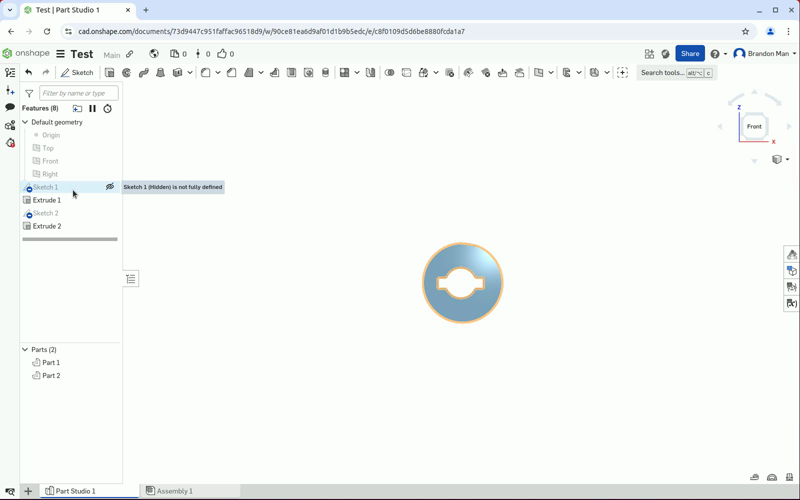
click(73, 189)
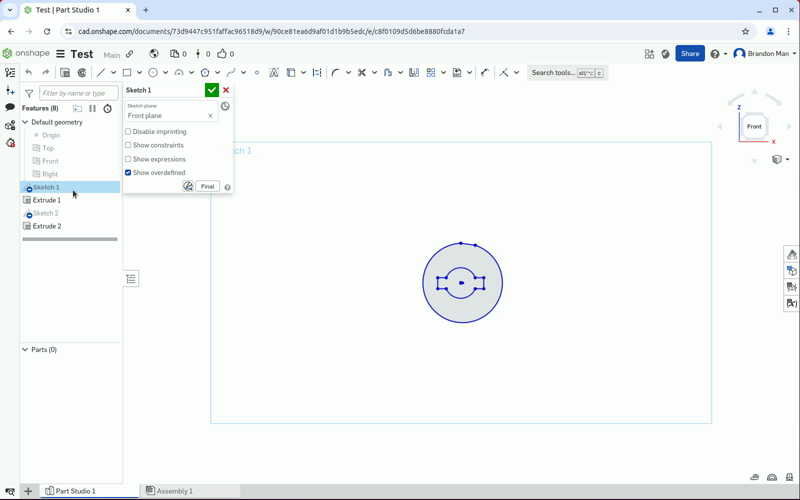
mouse_move(229, 92)
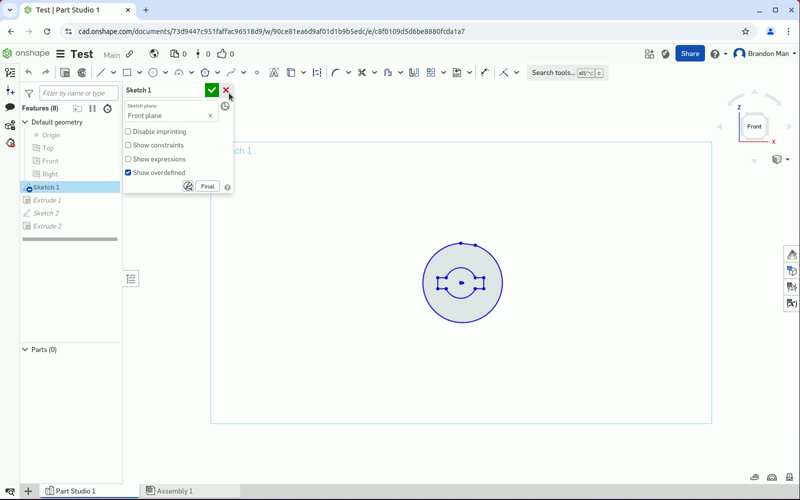
click(229, 92)
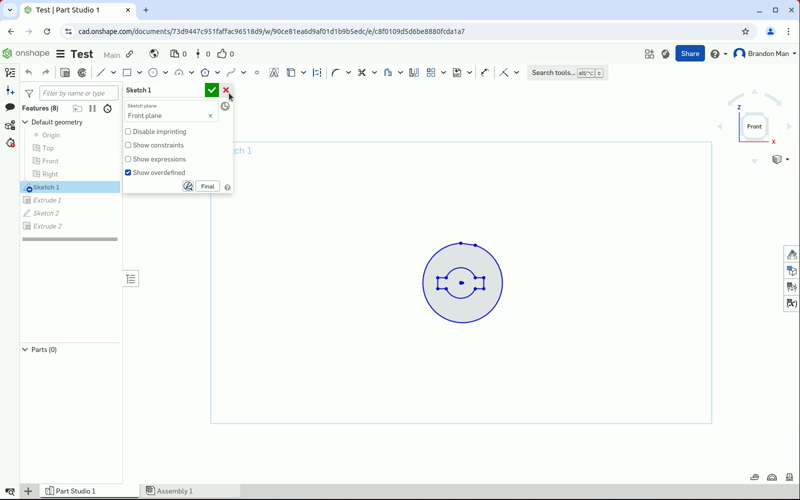
key(shift+s)
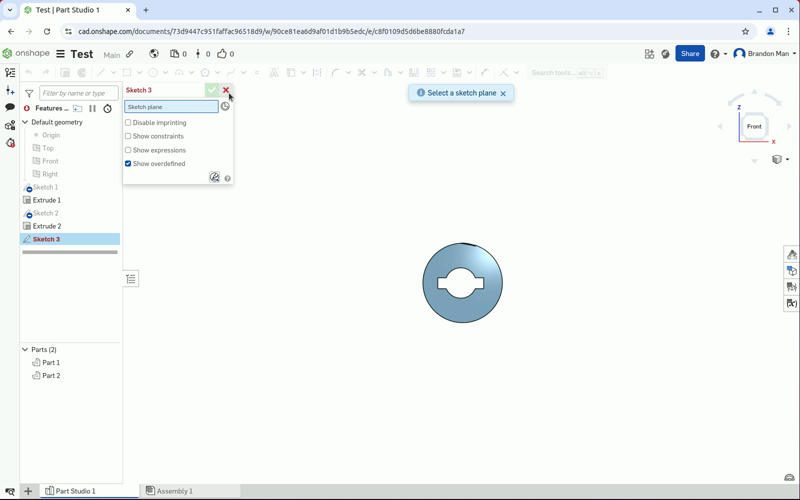
mouse_move(73, 163)
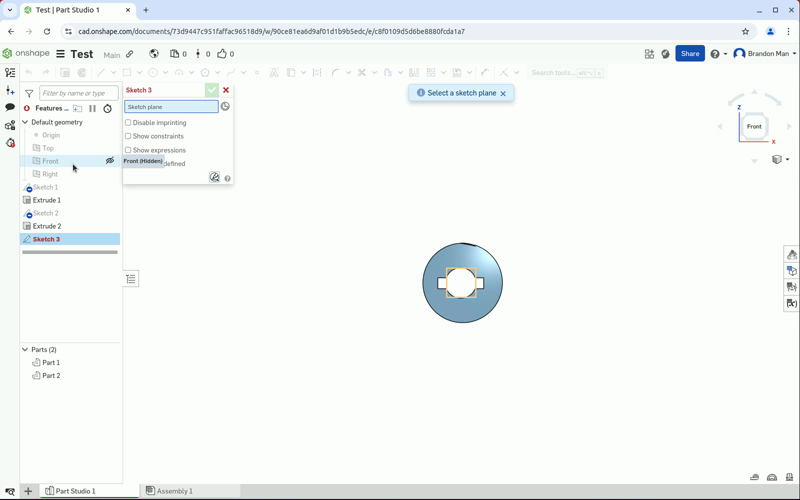
click(73, 163)
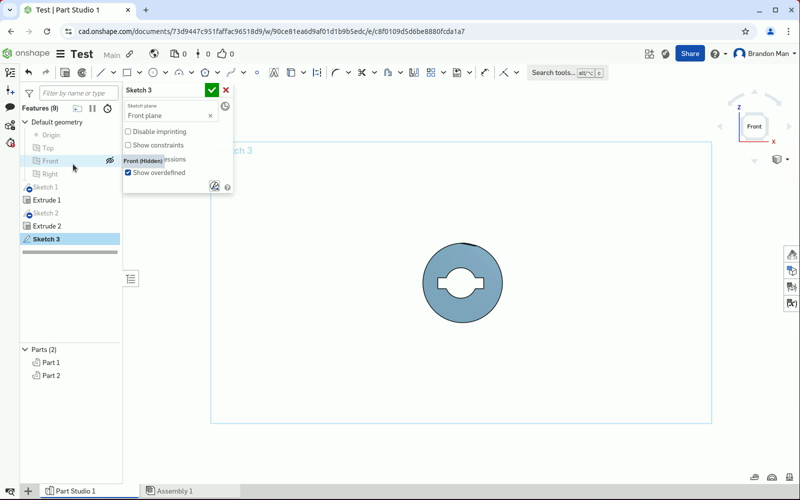
mouse_move(73, 352)
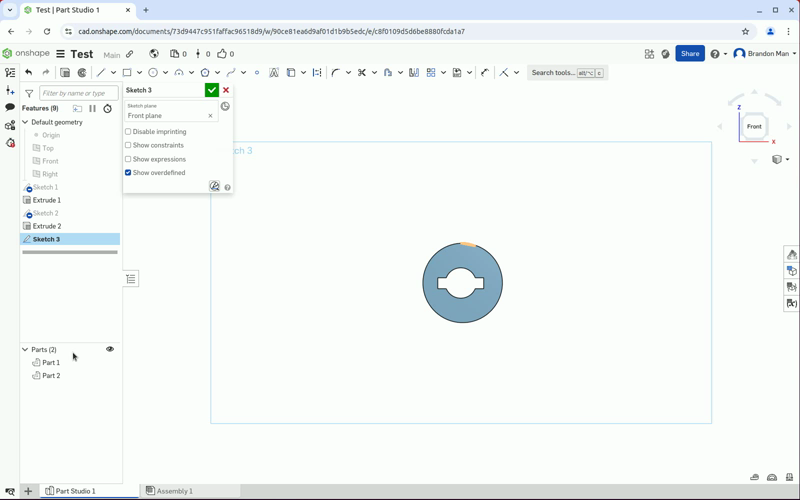
key(y)
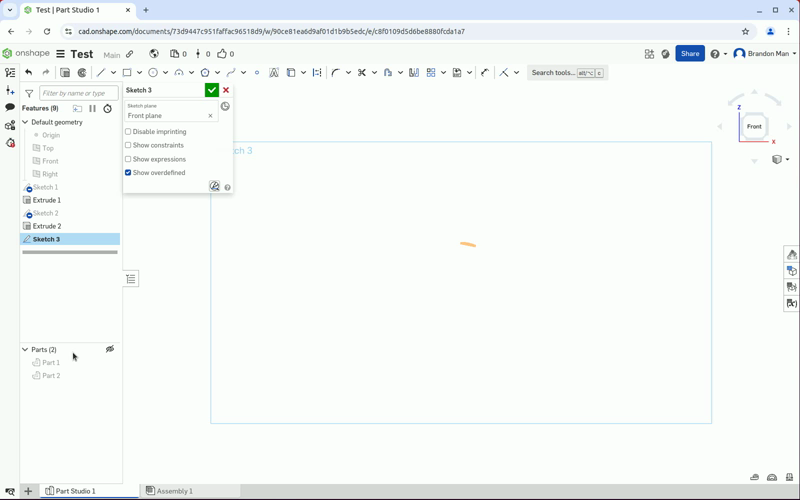
key(l)
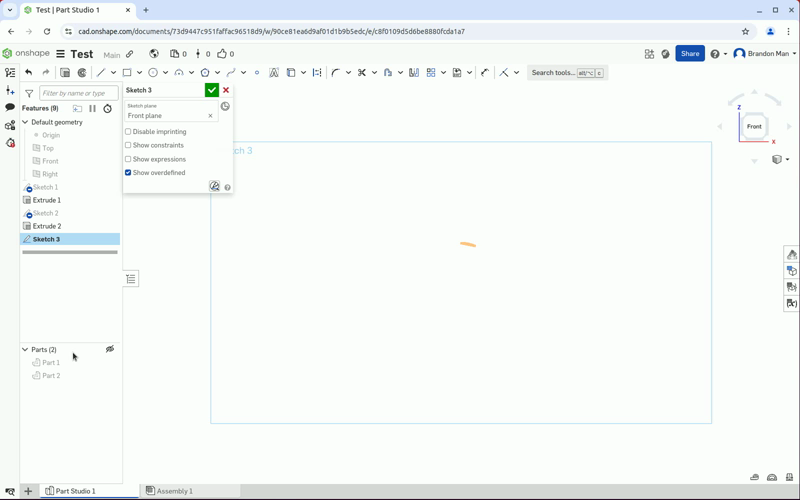
key_down(shift)
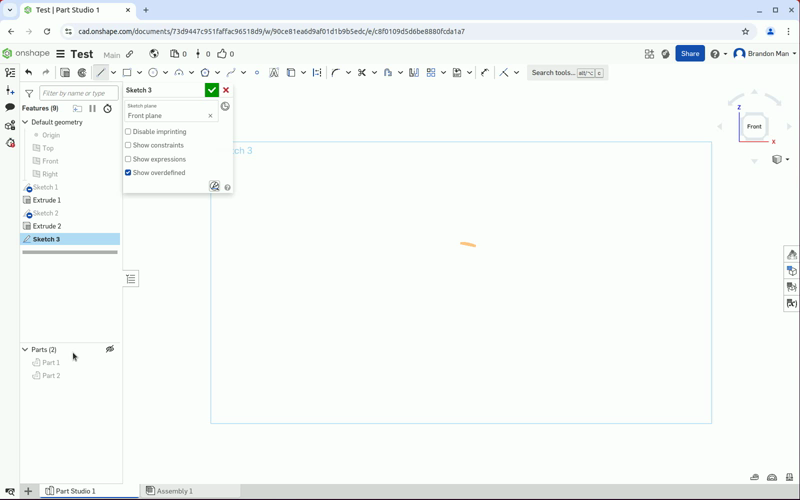
mouse_move(468, 321)
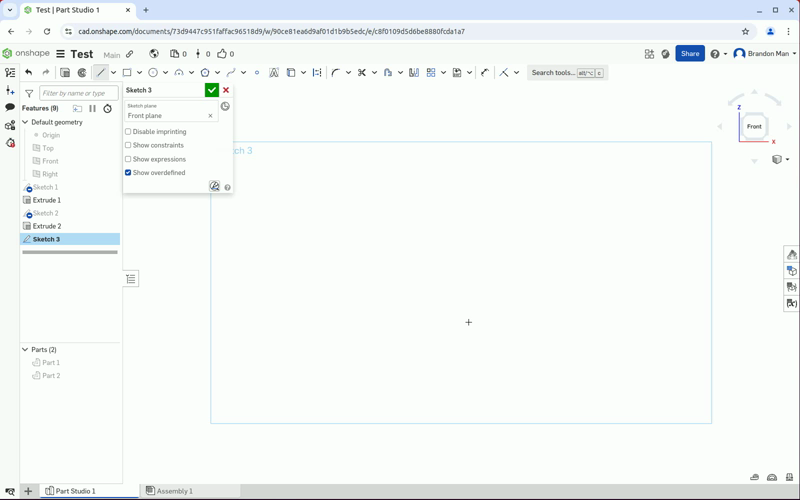
click(468, 321)
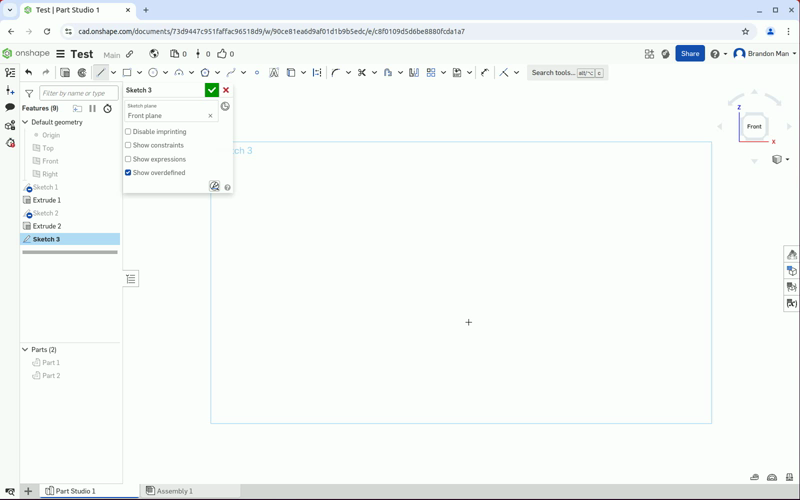
key_up(shift)
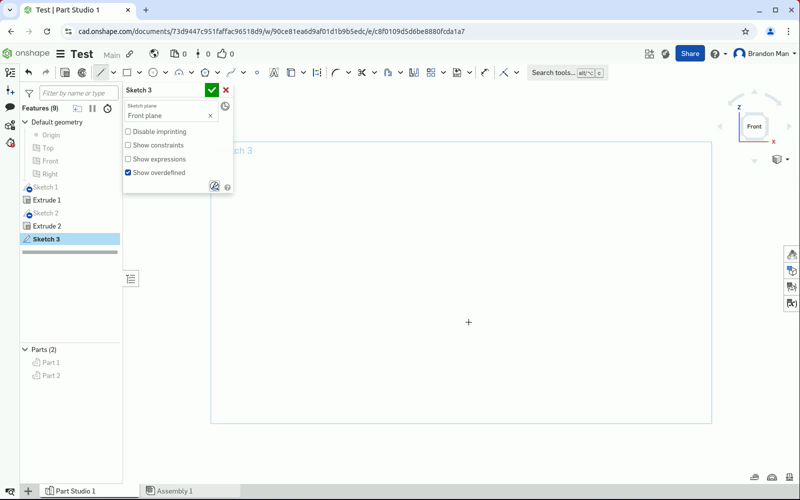
key_down(shift)
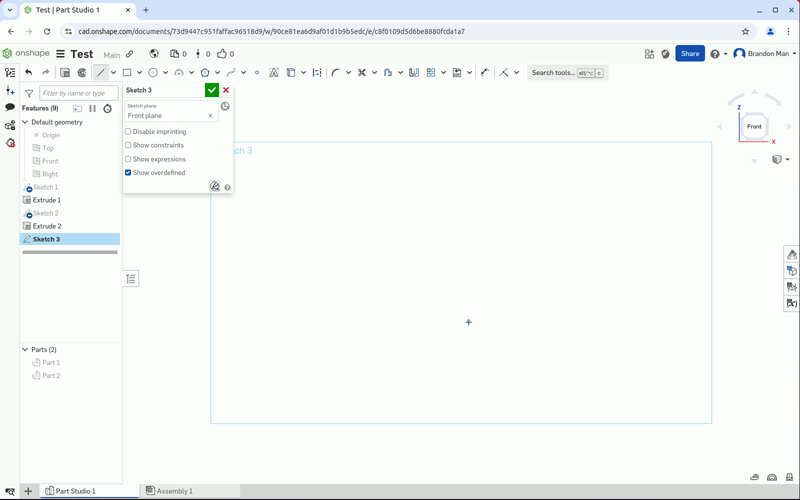
mouse_move(555, 304)
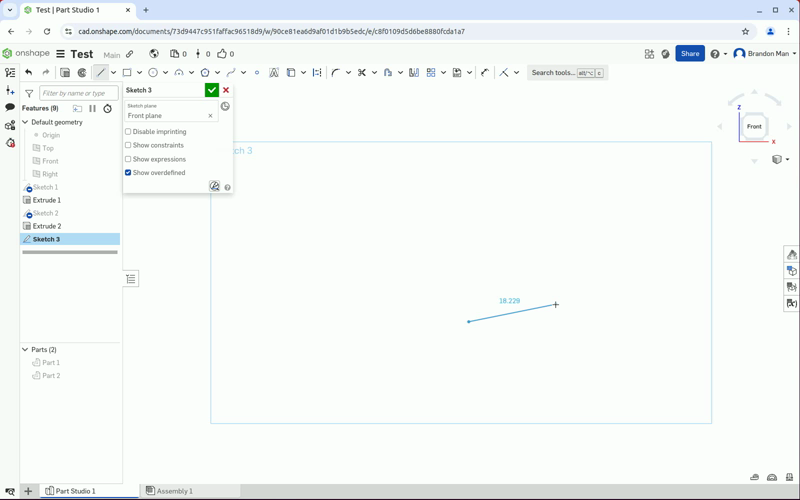
click(555, 304)
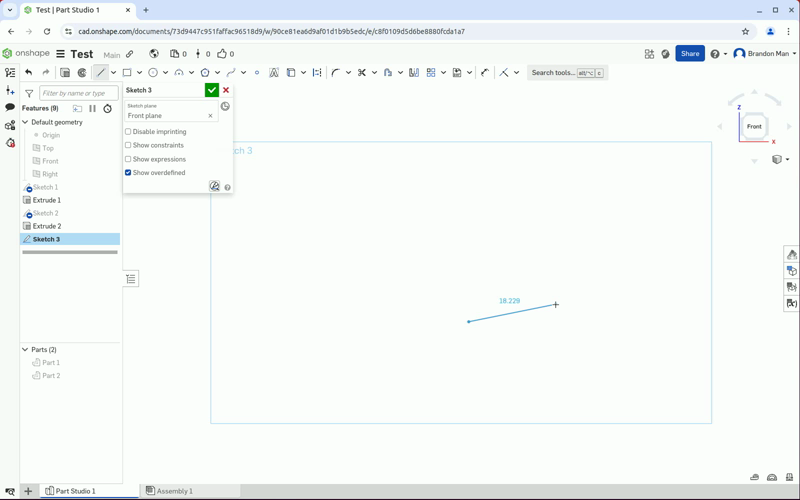
key_up(shift)
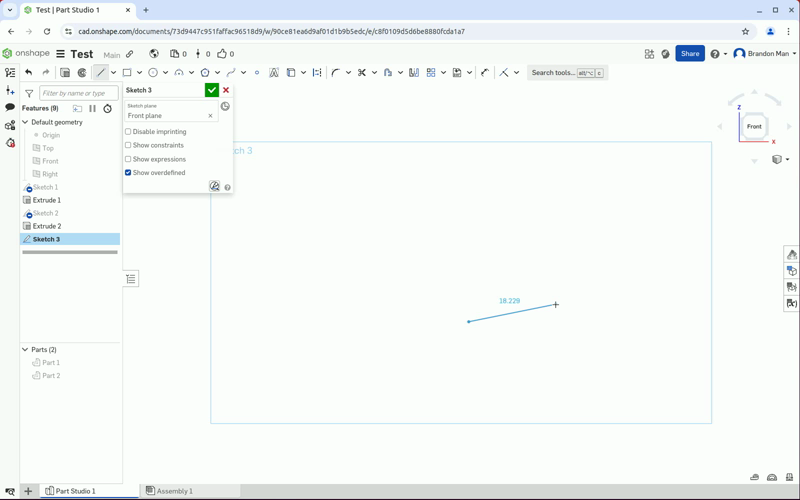
key(esc)
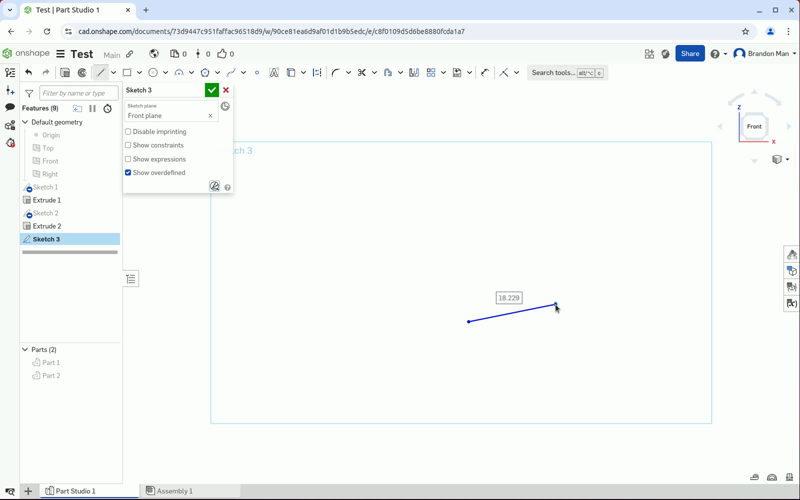
key(a)
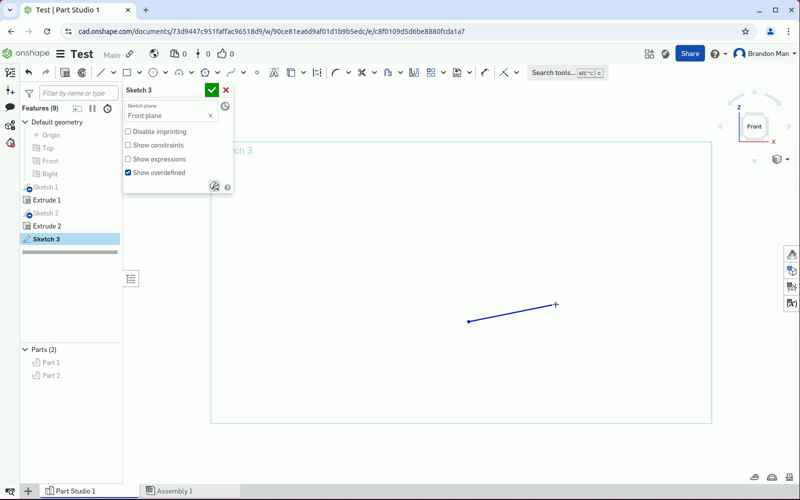
mouse_move(555, 304)
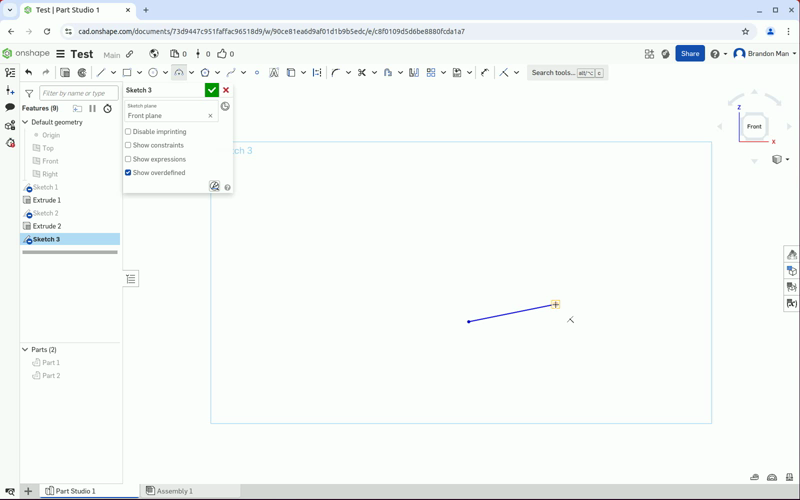
click(555, 304)
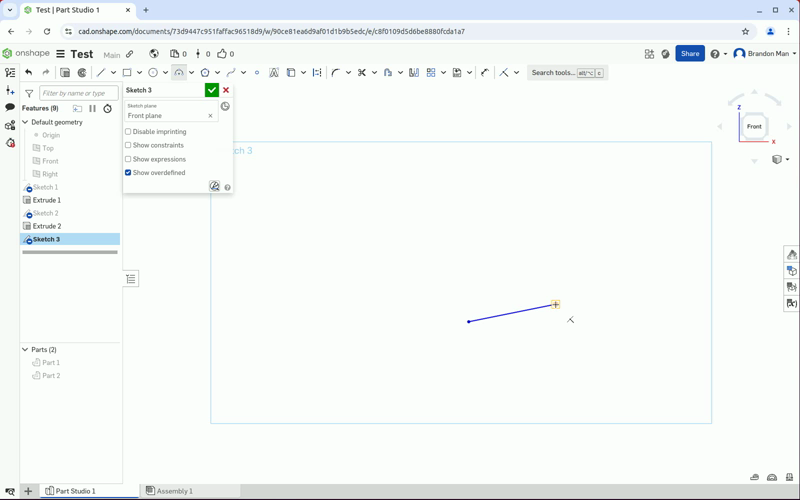
key_down(shift)
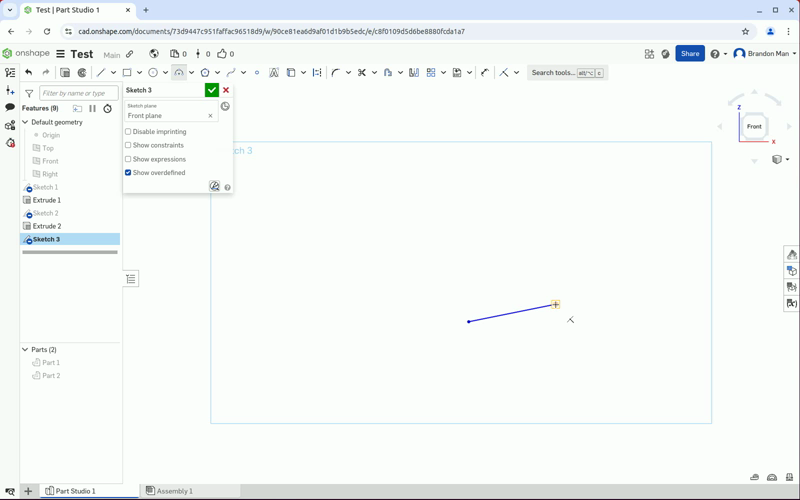
mouse_move(555, 260)
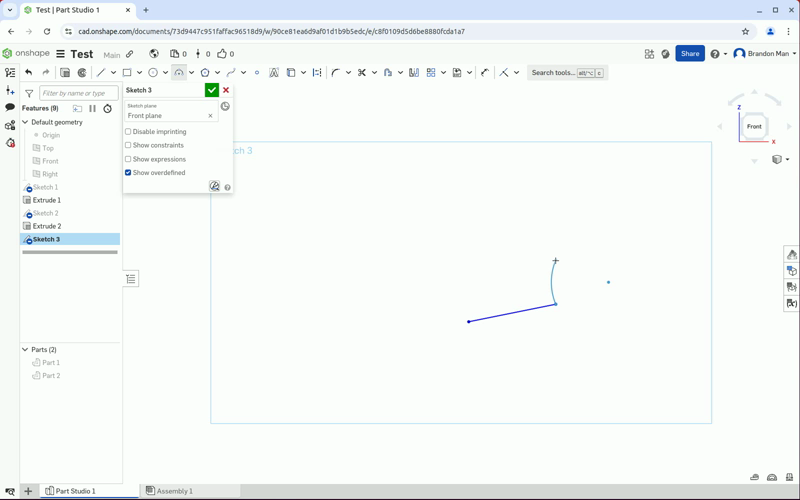
click(555, 260)
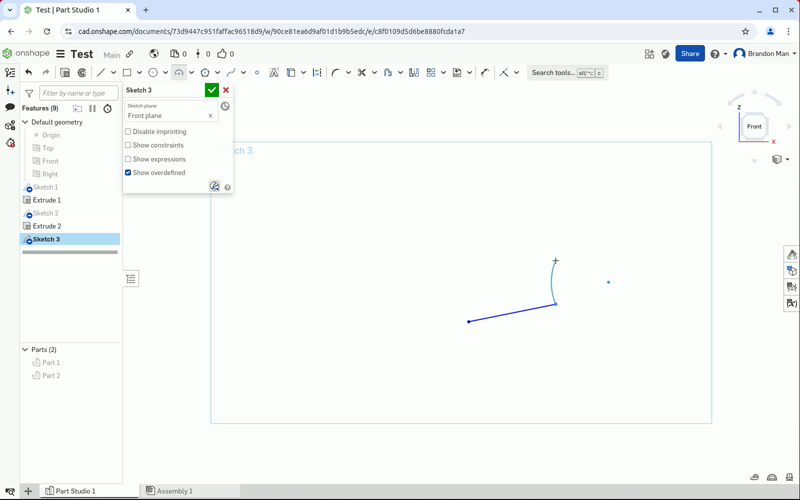
mouse_move(529, 282)
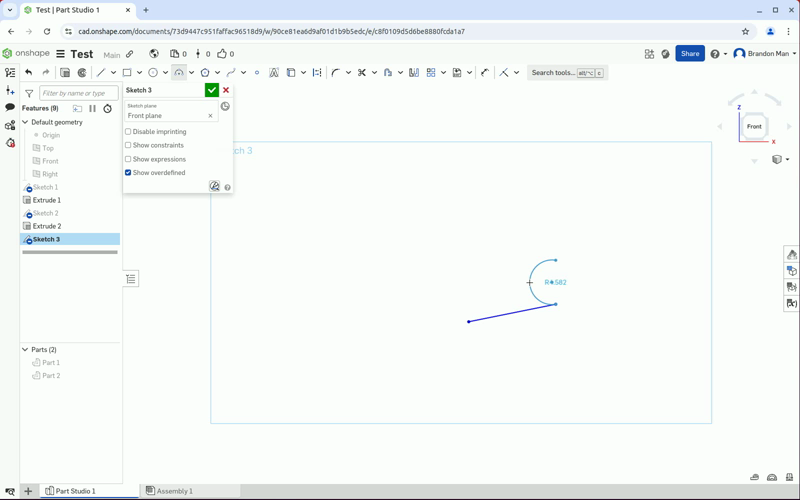
click(529, 282)
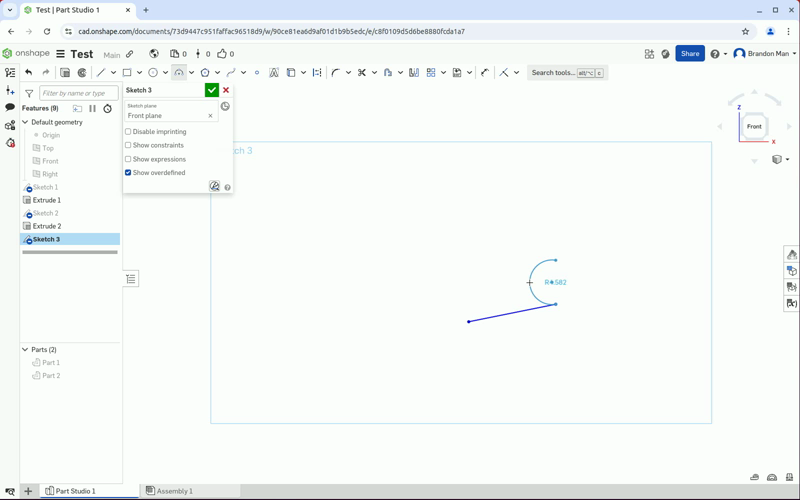
key_up(shift)
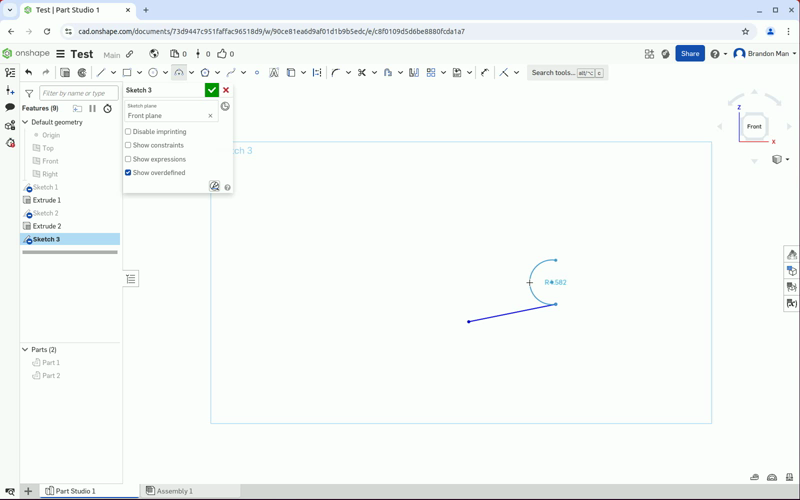
key(esc)
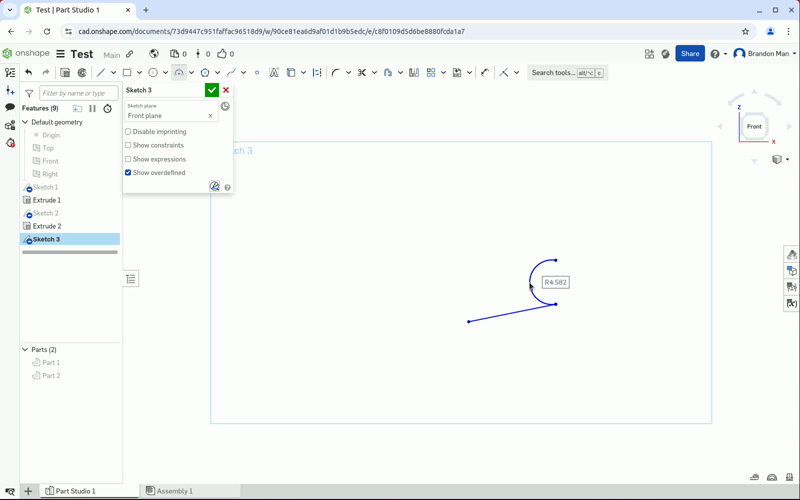
key(l)
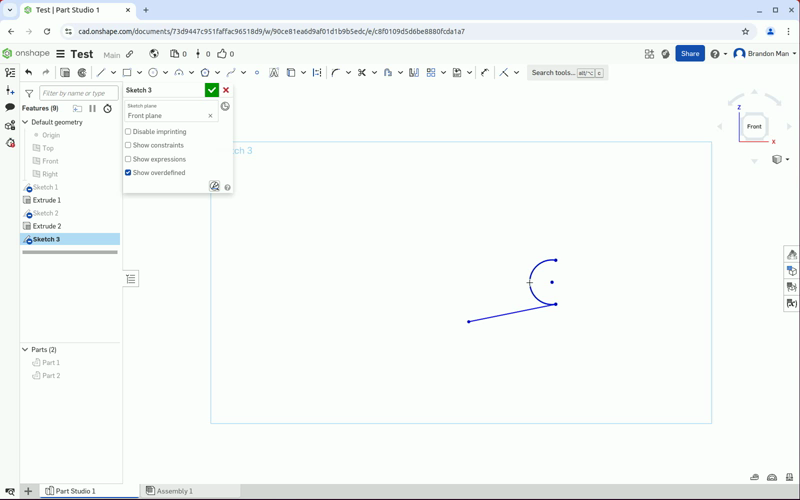
mouse_move(555, 260)
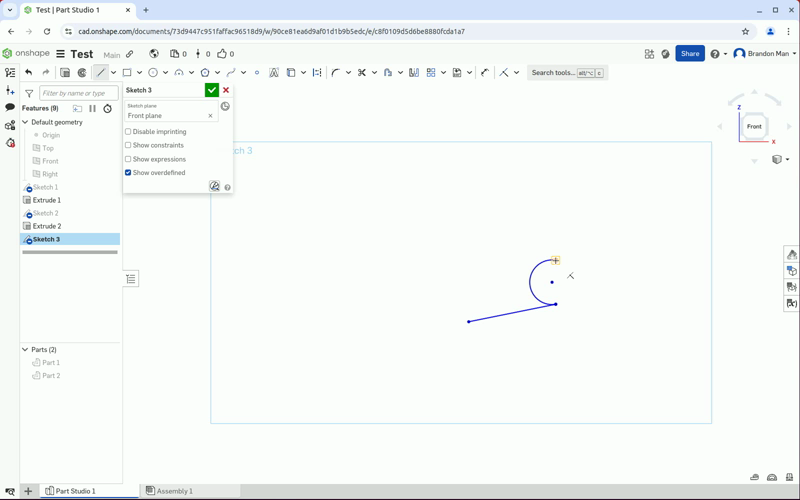
click(555, 260)
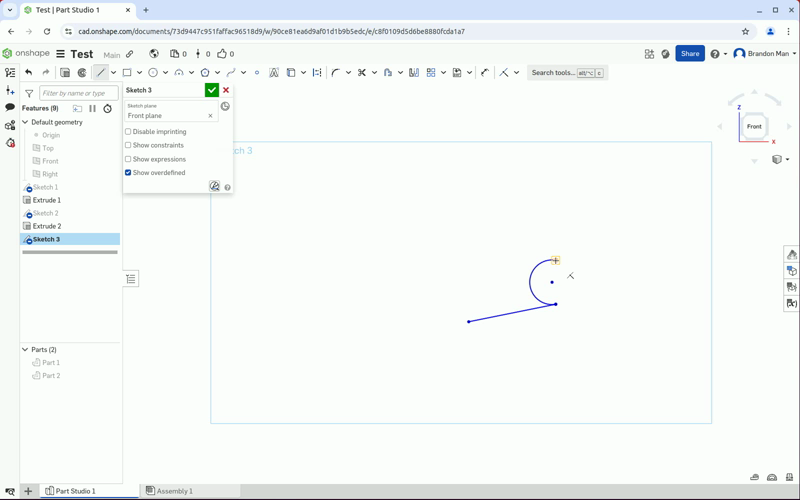
key_down(shift)
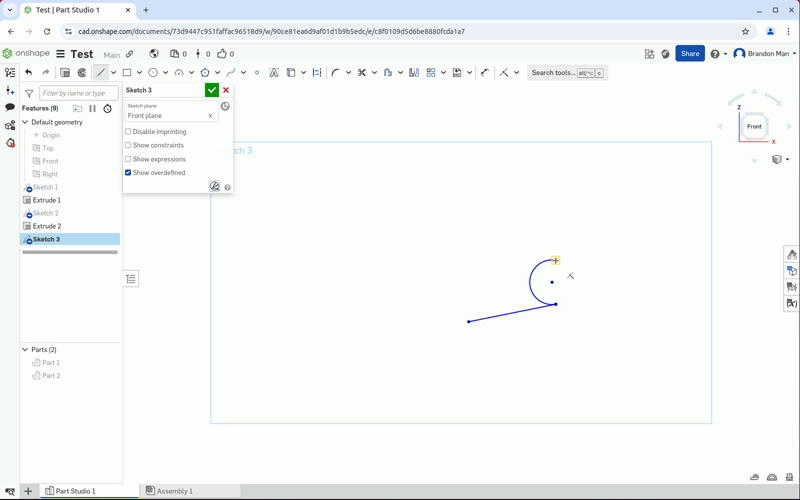
mouse_move(475, 245)
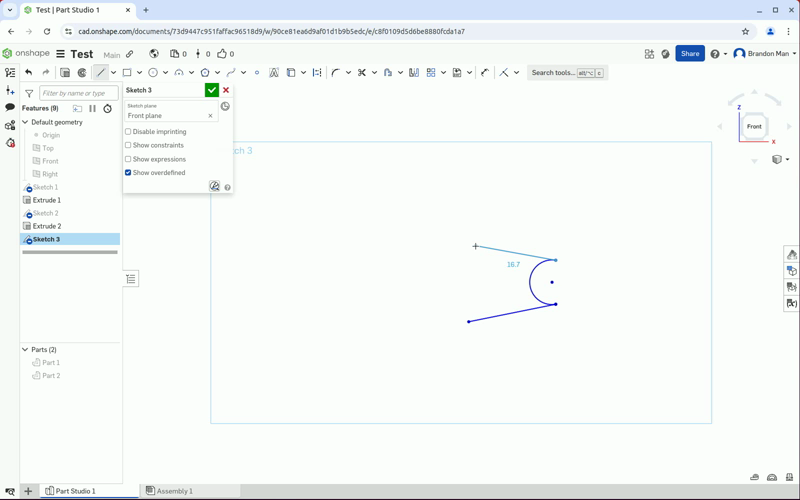
click(475, 245)
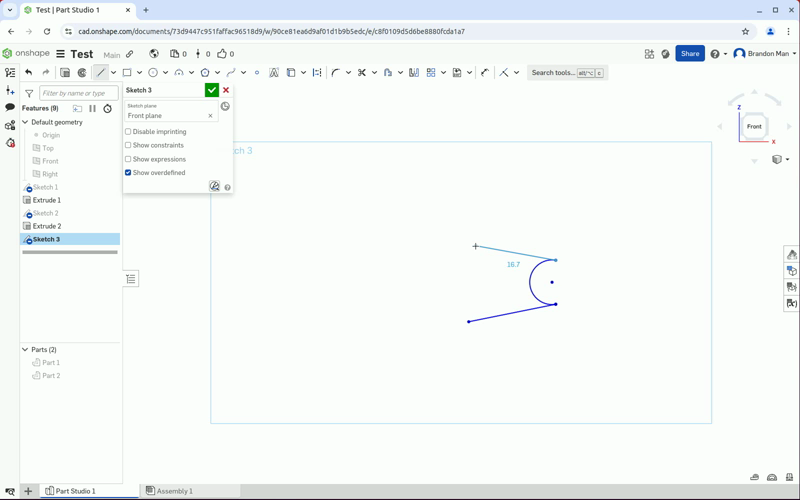
key_up(shift)
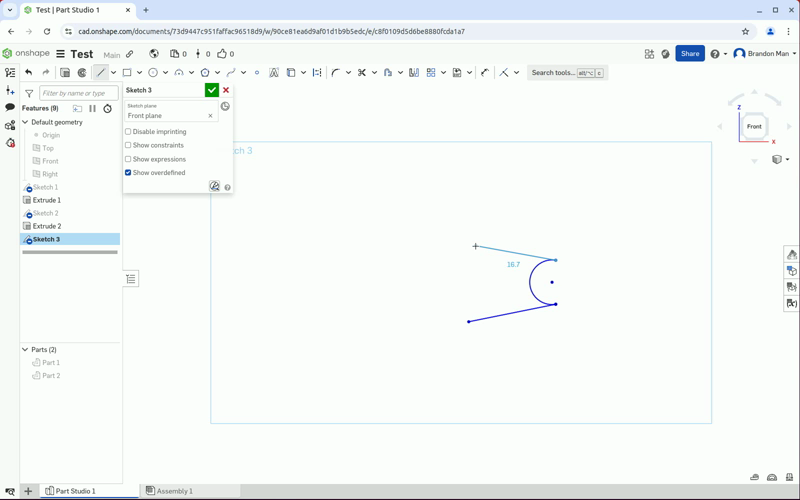
key(esc)
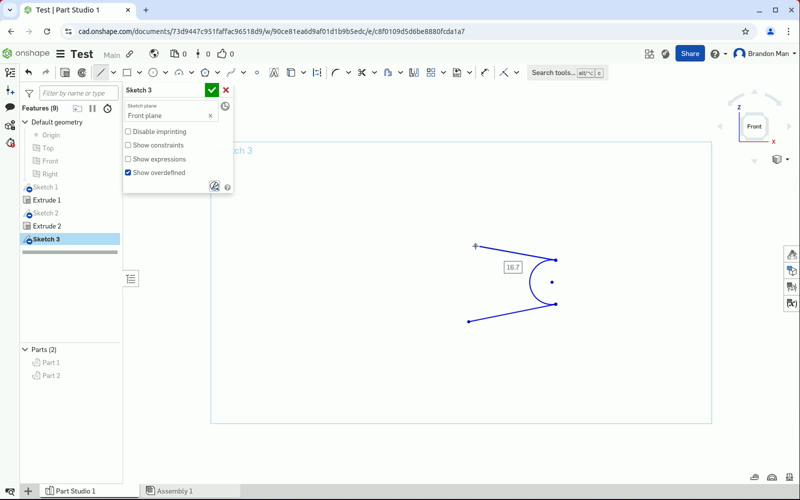
key(a)
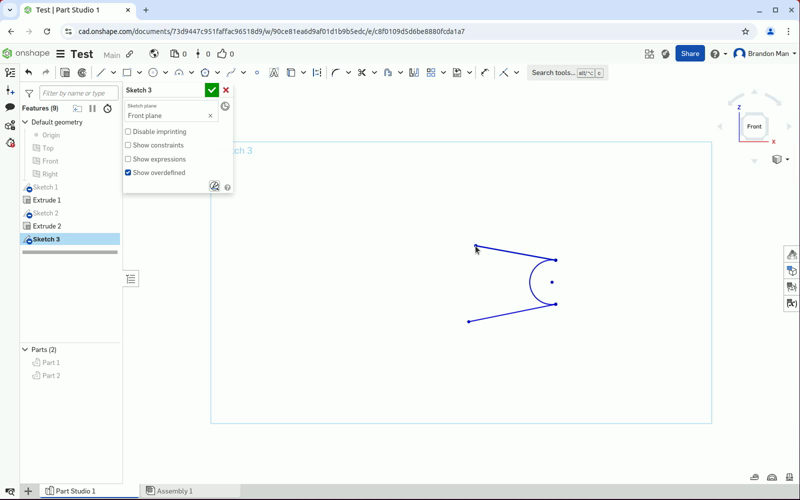
mouse_move(475, 245)
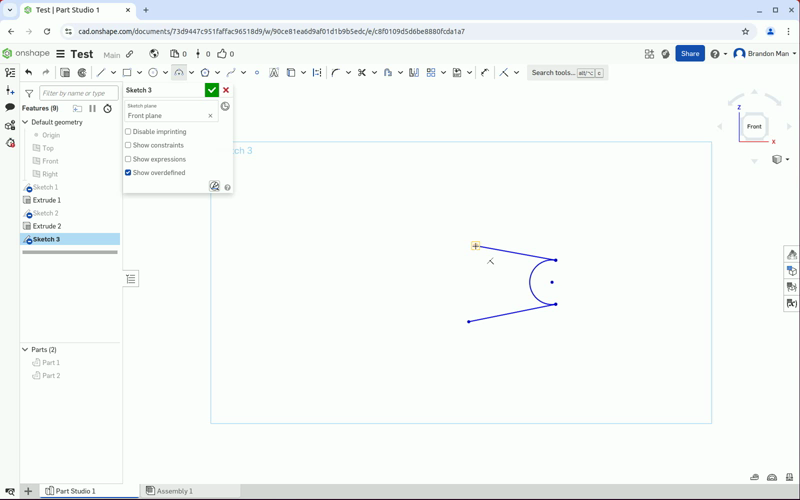
click(475, 245)
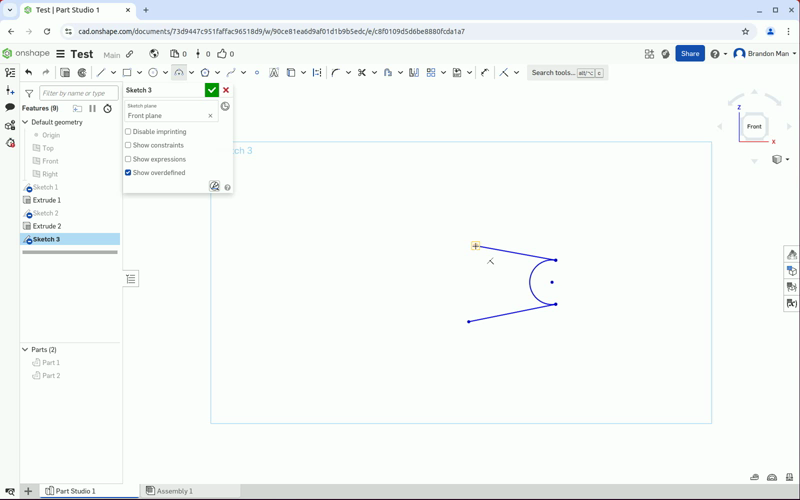
mouse_move(468, 321)
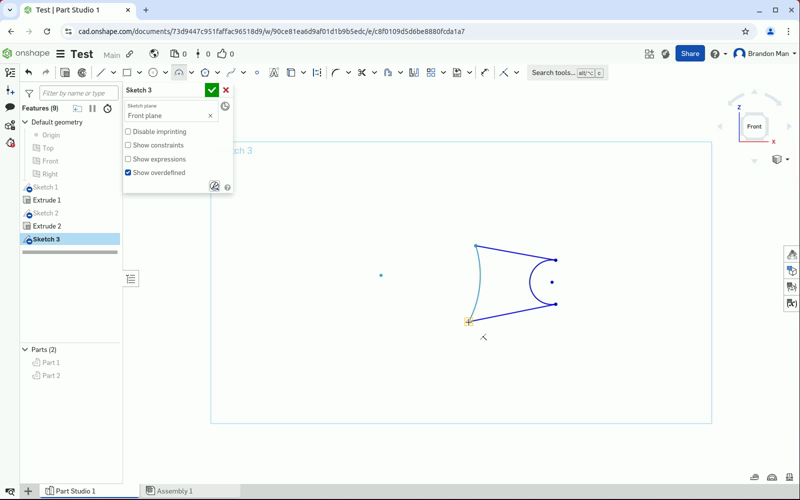
click(468, 321)
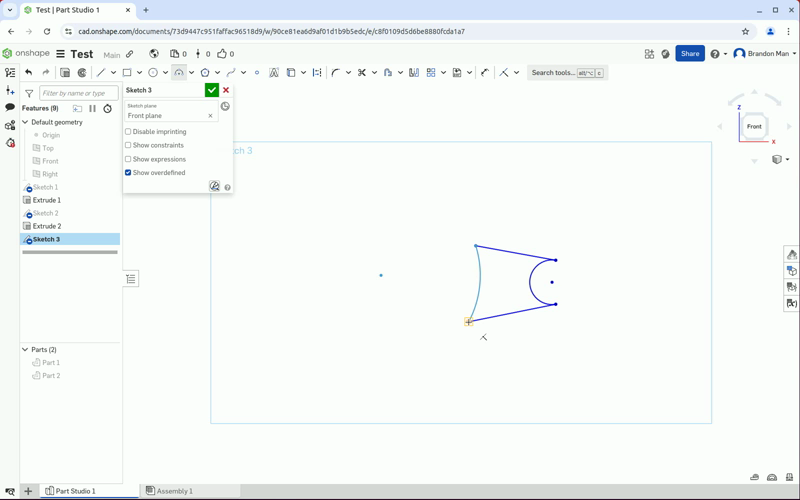
key_down(shift)
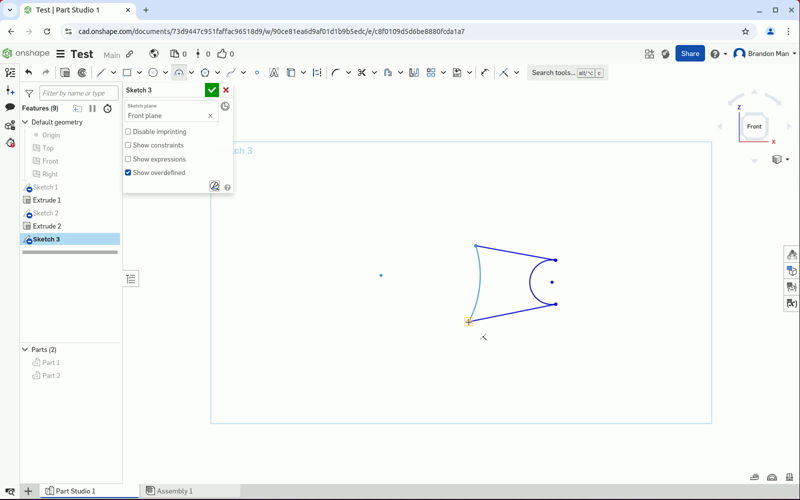
mouse_move(500, 285)
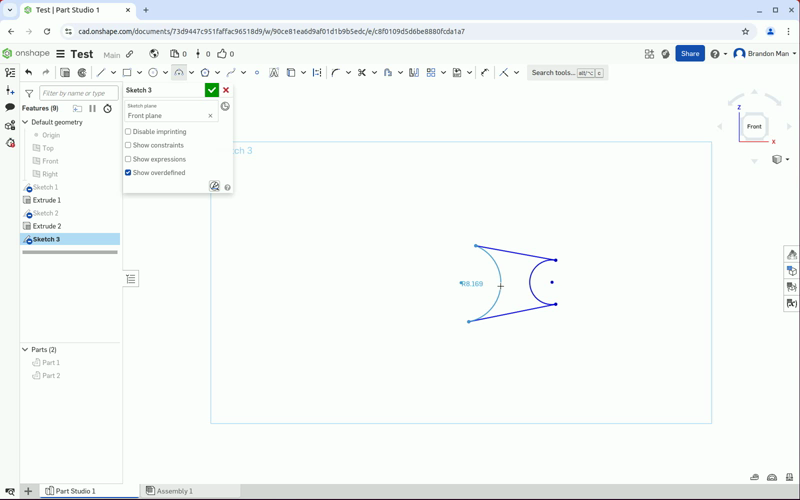
click(500, 285)
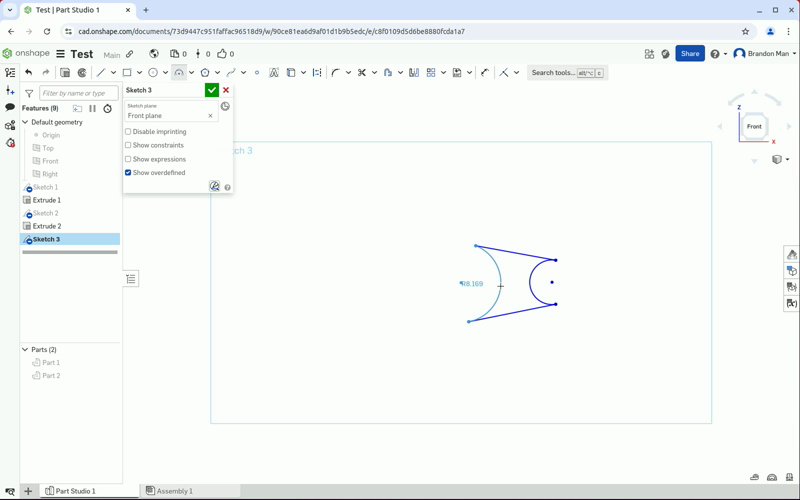
key_up(shift)
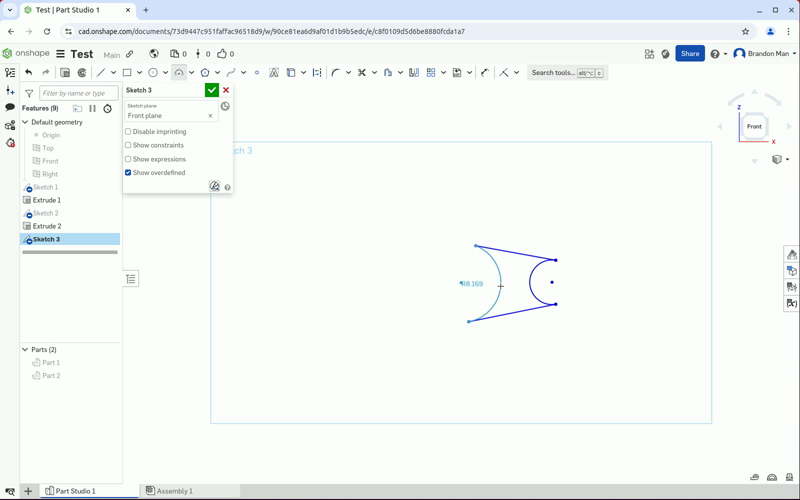
key(esc)
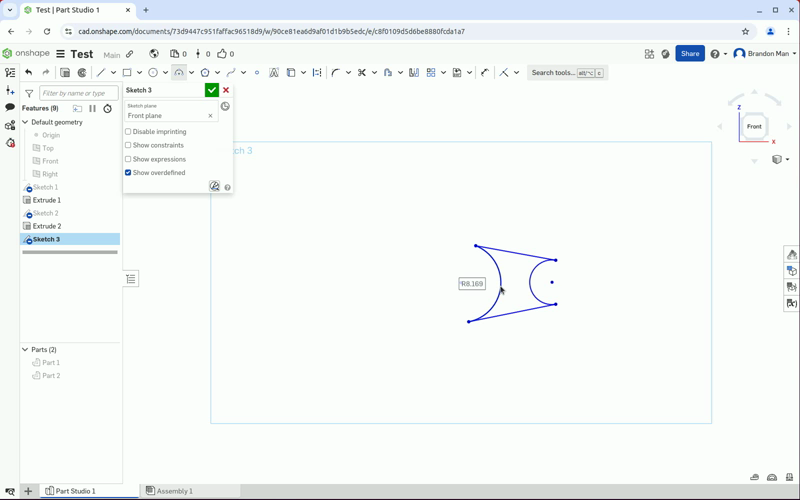
mouse_move(512, 295)
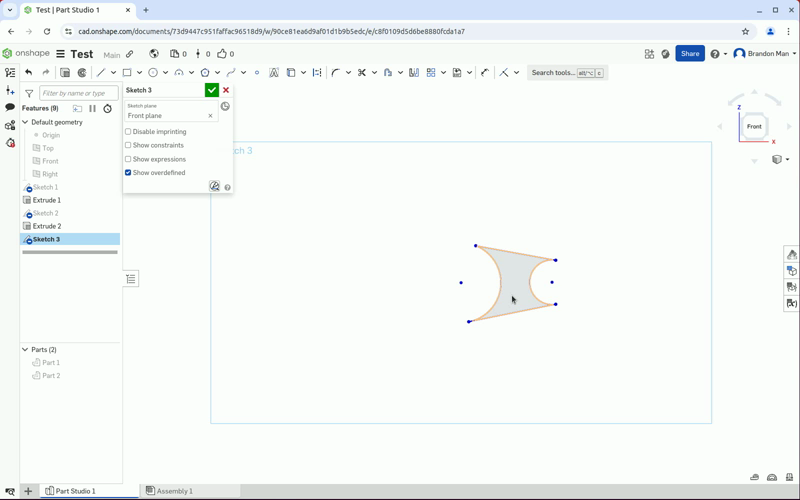
click(512, 295)
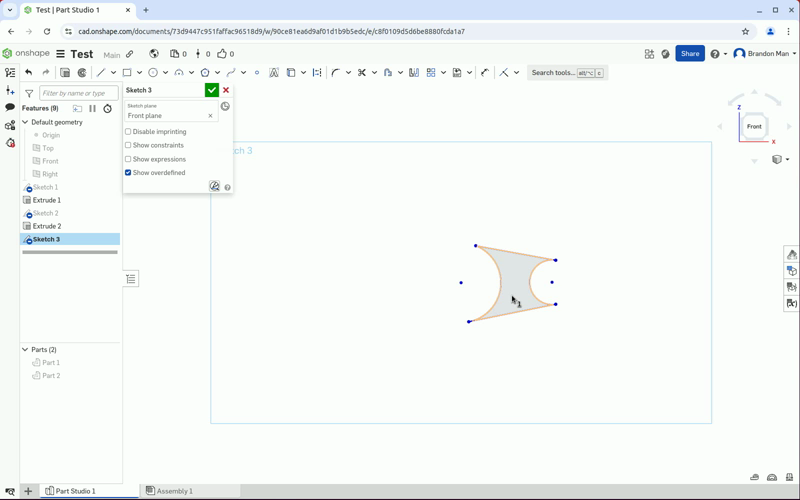
mouse_move(73, 352)
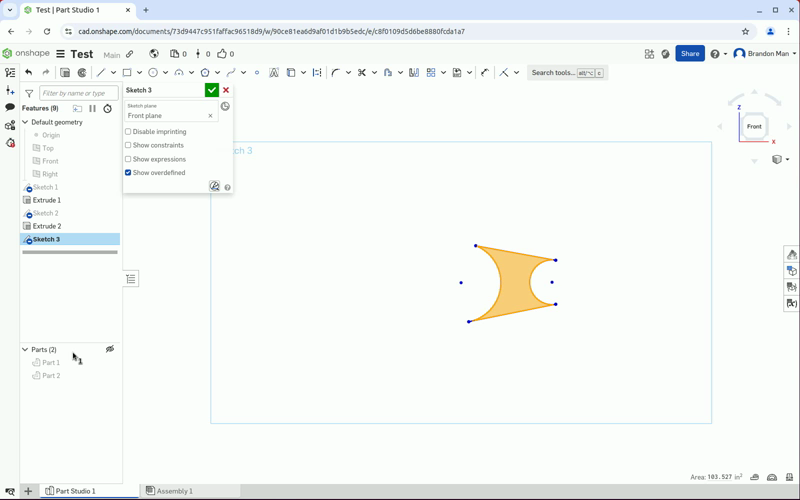
key(shift+y)
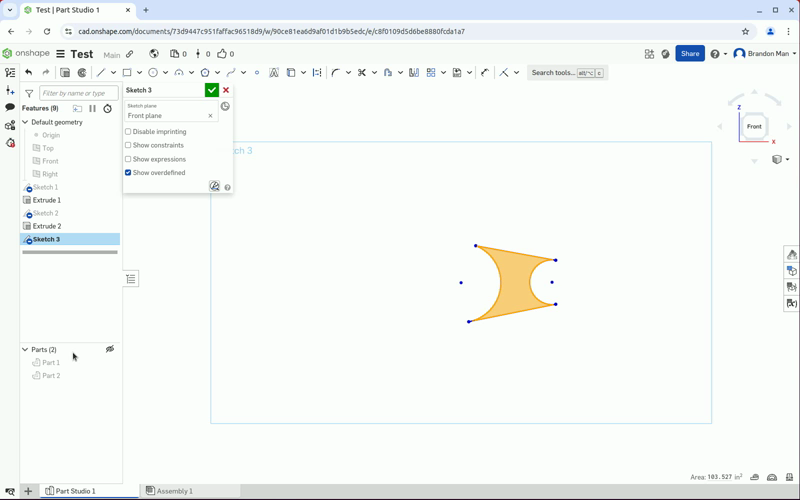
key(shift+e)
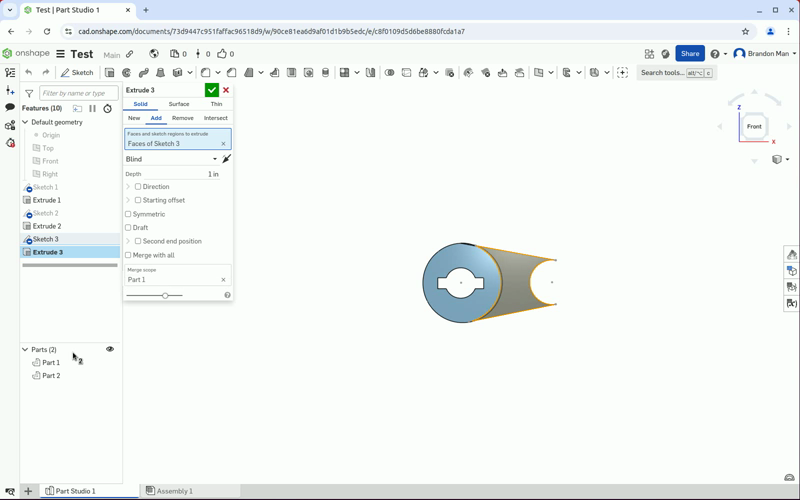
mouse_move(143, 106)
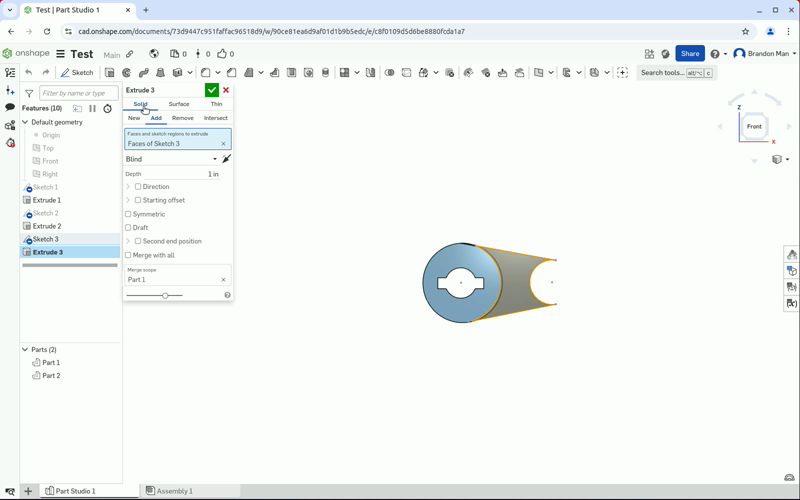
click(143, 106)
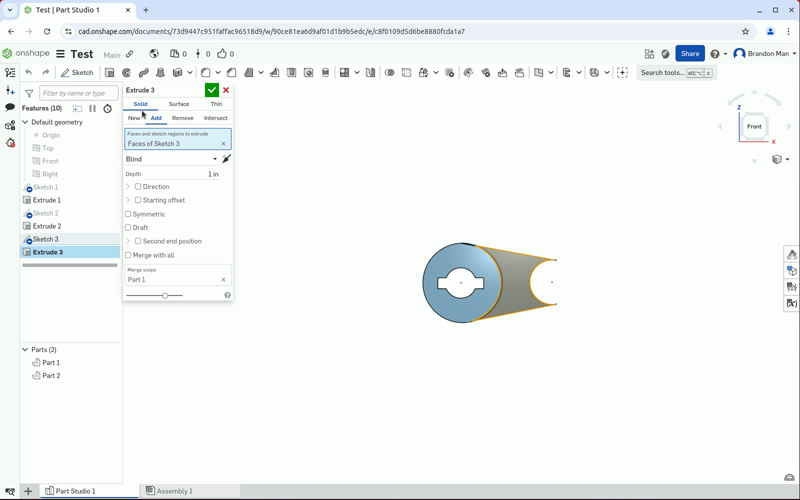
mouse_move(137, 120)
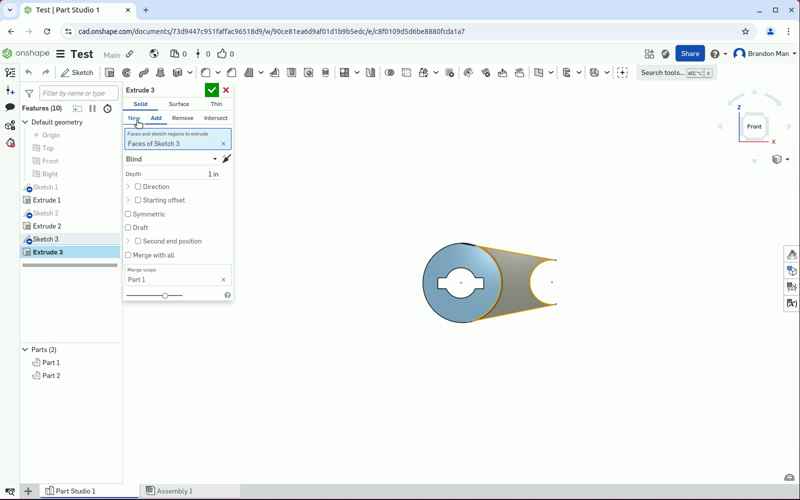
click(137, 120)
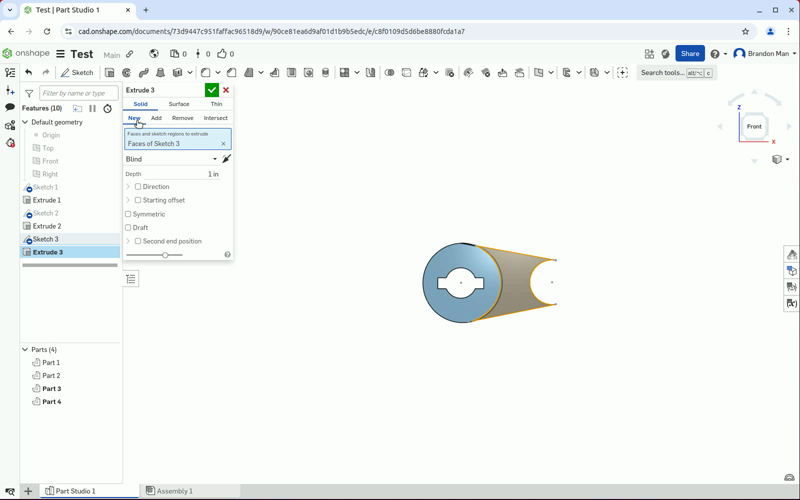
key(tab, 4)
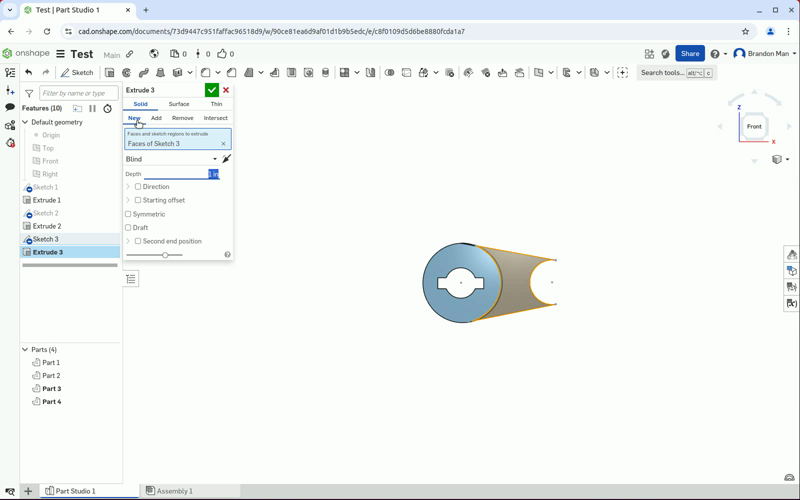
text(6.258)
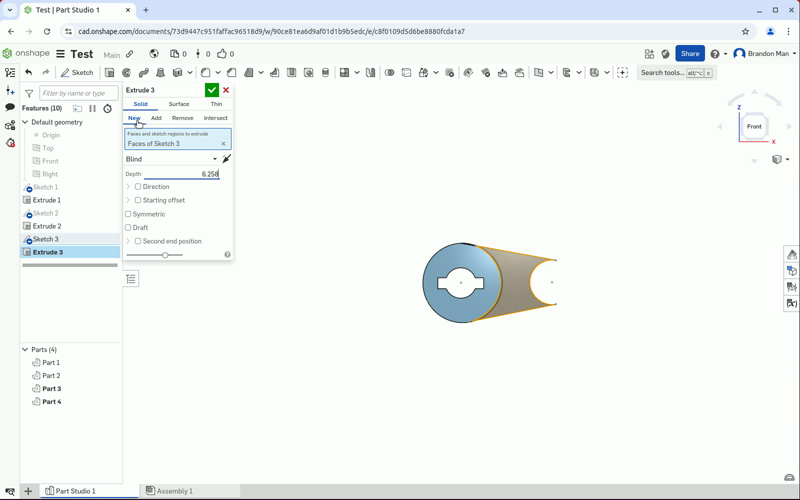
key(enter)
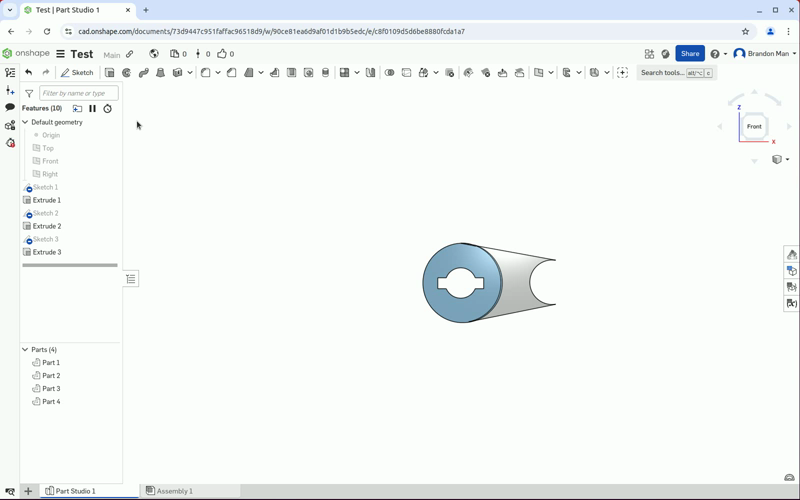
key(shift+h)
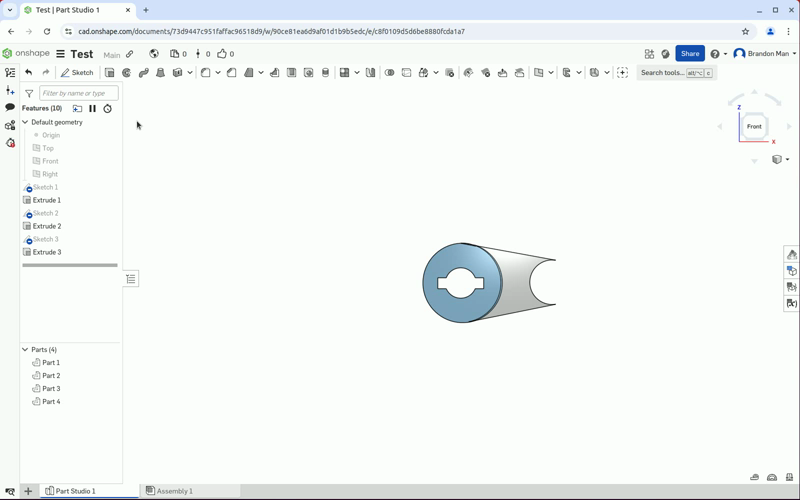
key(shift+h)
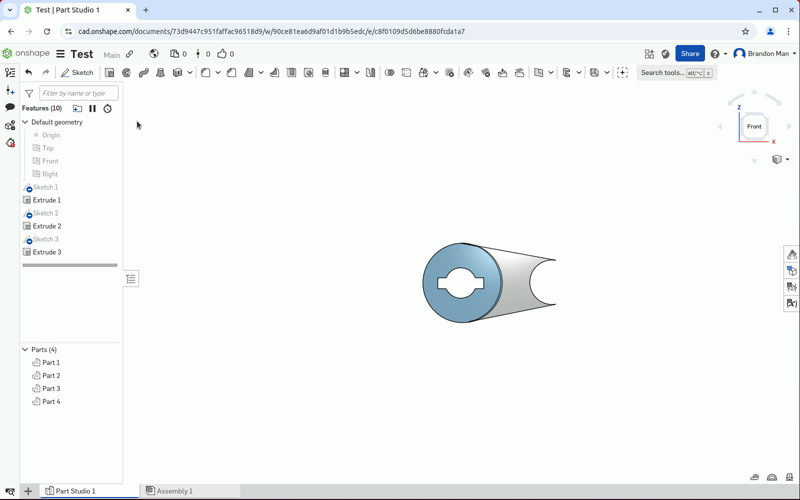
mouse_move(73, 189)
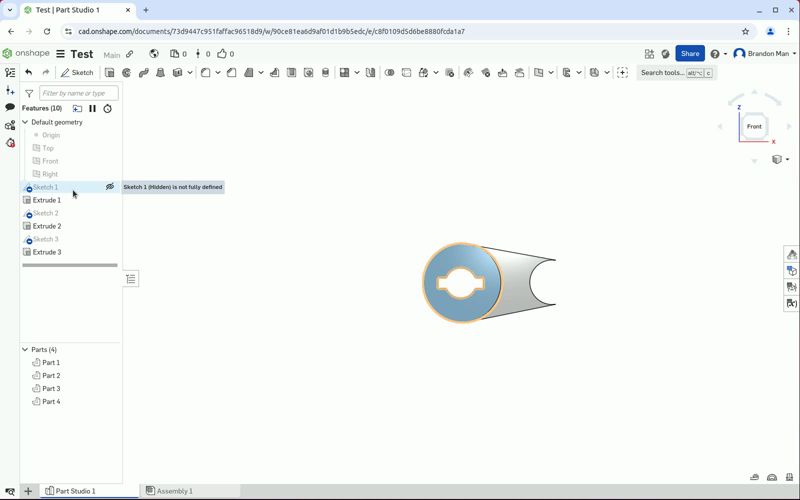
click(73, 189)
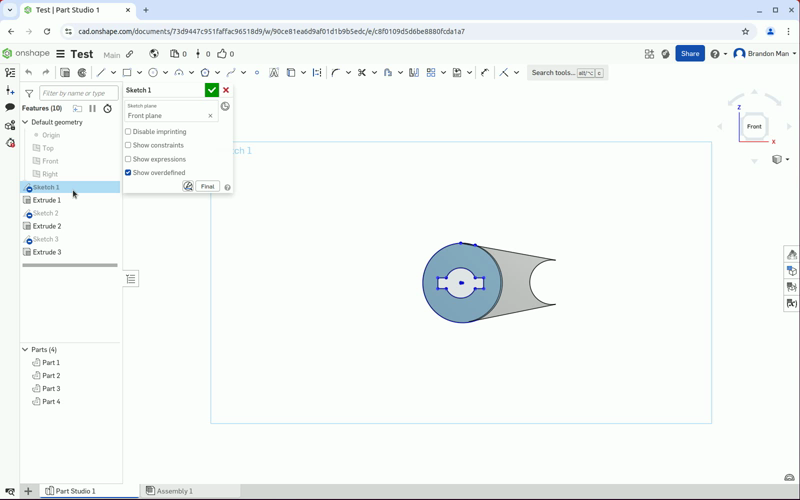
mouse_move(229, 92)
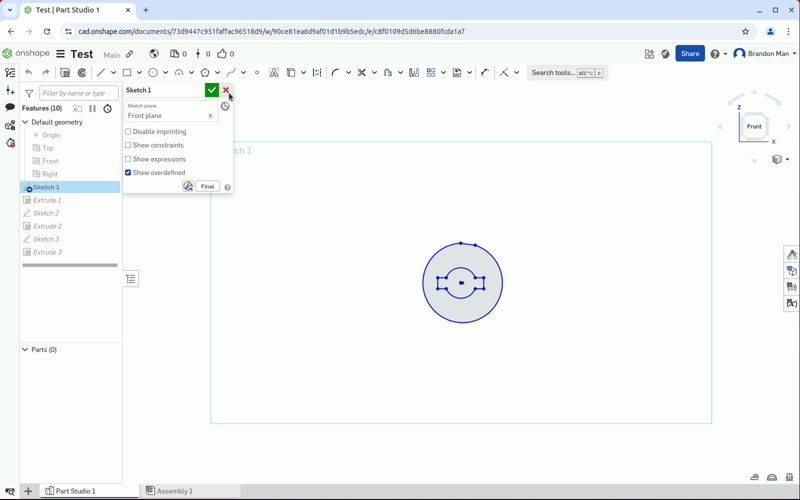
click(229, 92)
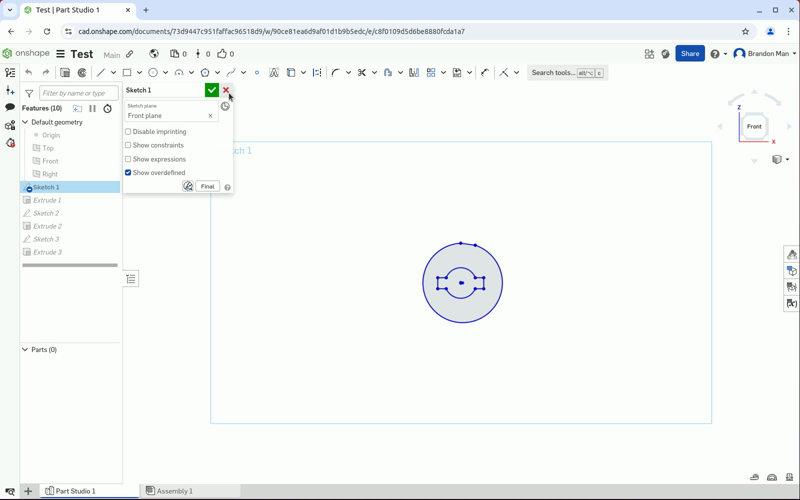
key(shift+s)
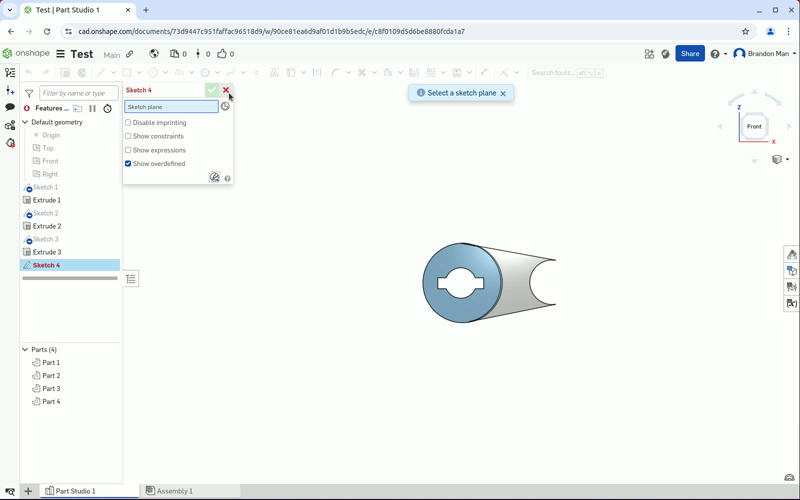
mouse_move(73, 163)
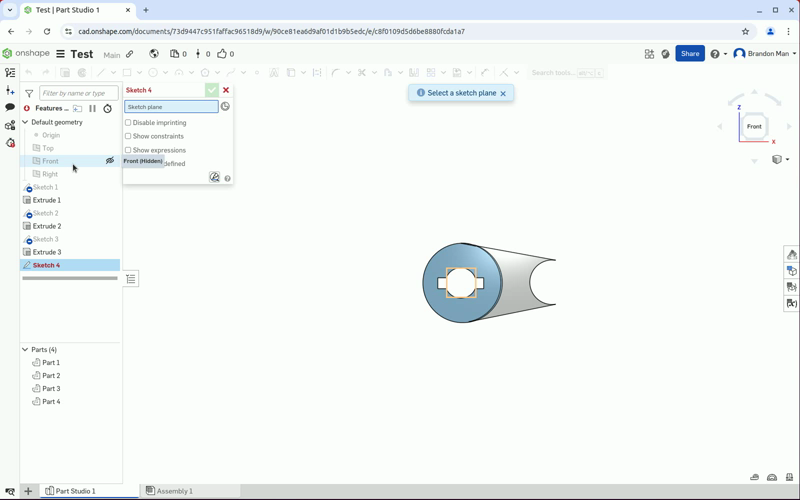
click(73, 163)
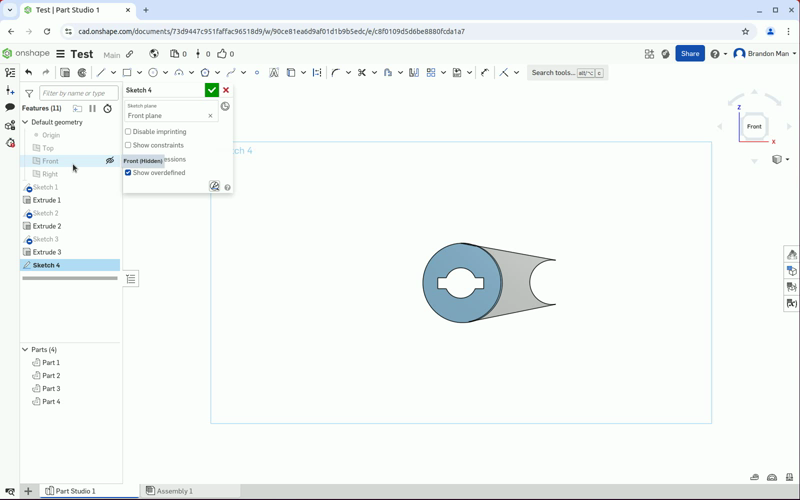
mouse_move(73, 352)
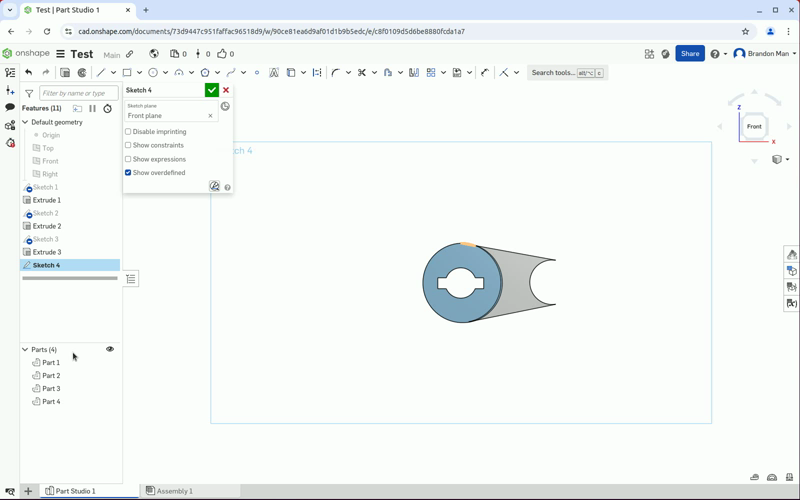
key(y)
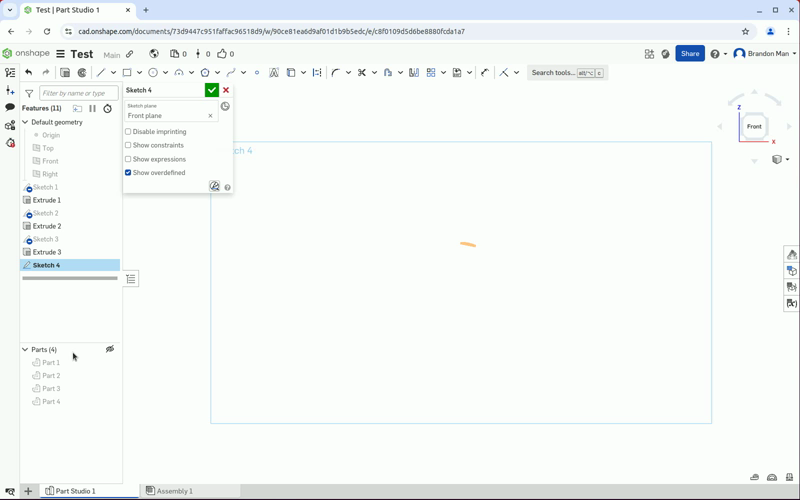
key(c)
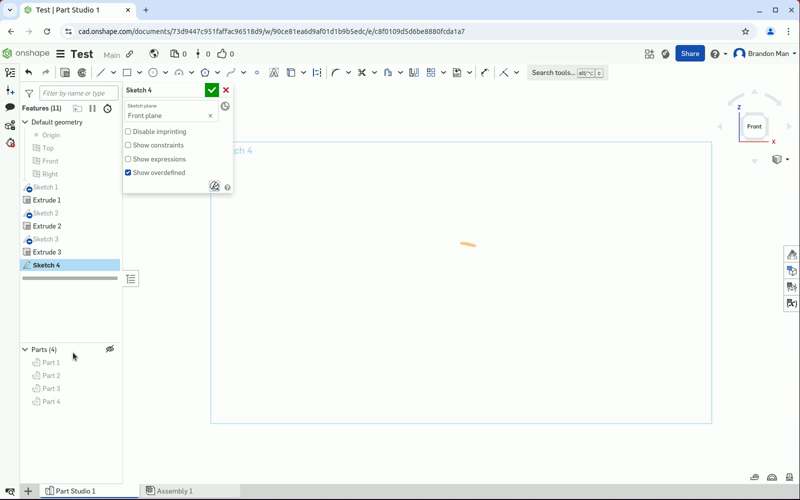
key_down(shift)
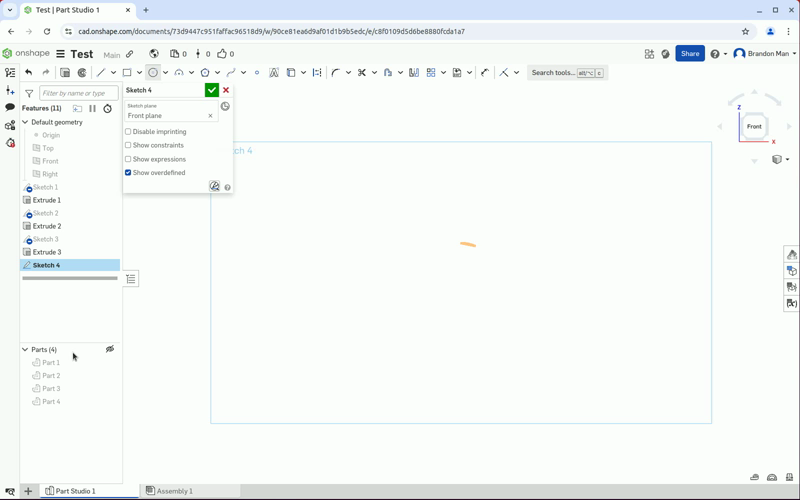
mouse_move(551, 282)
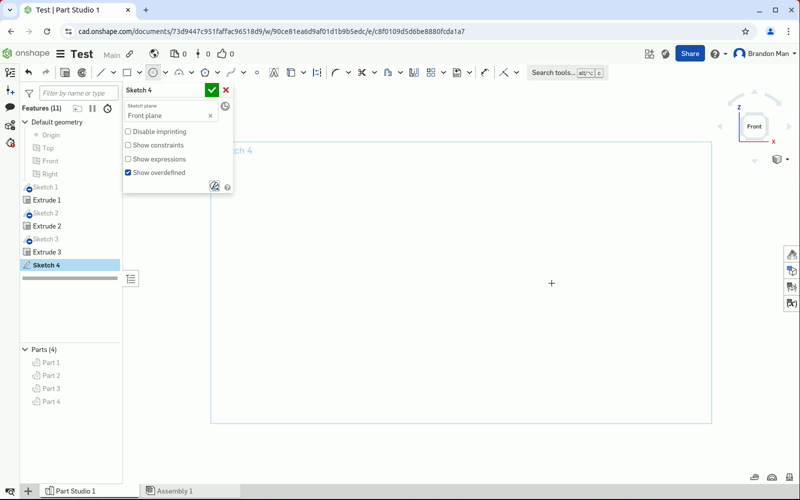
click(551, 282)
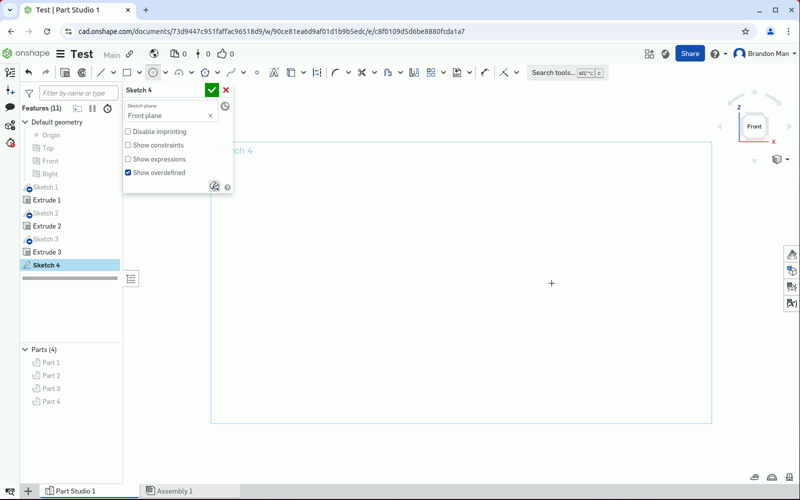
key_up(shift)
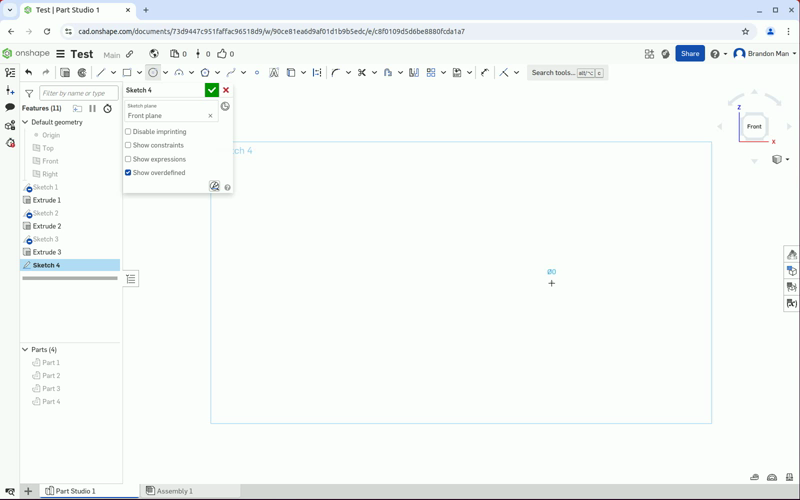
mouse_move(574, 282)
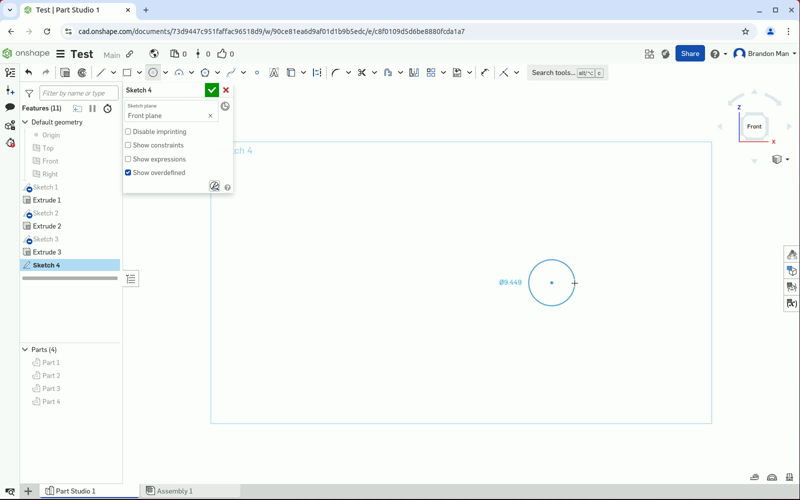
click(574, 282)
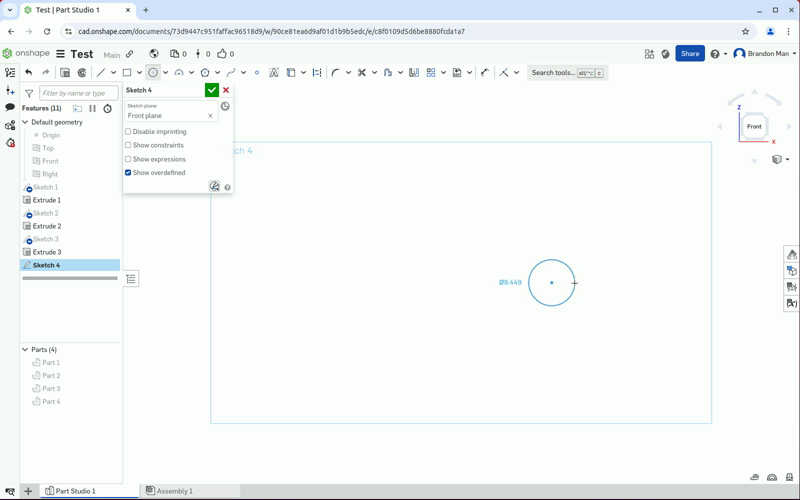
key(esc)
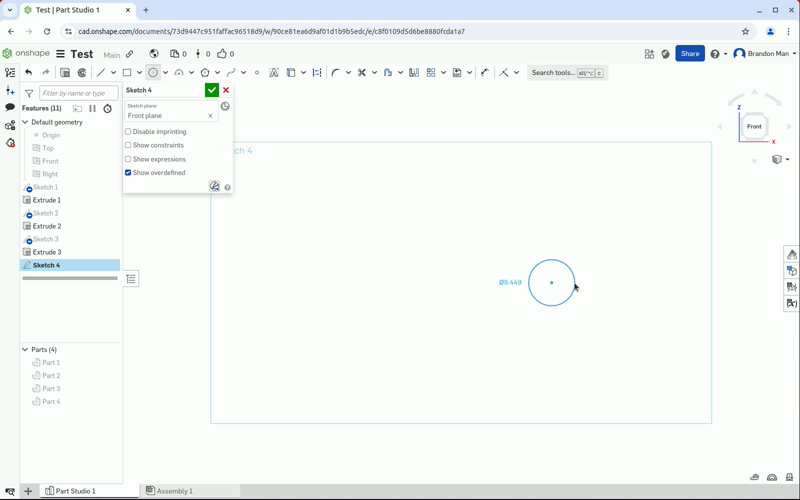
key(c)
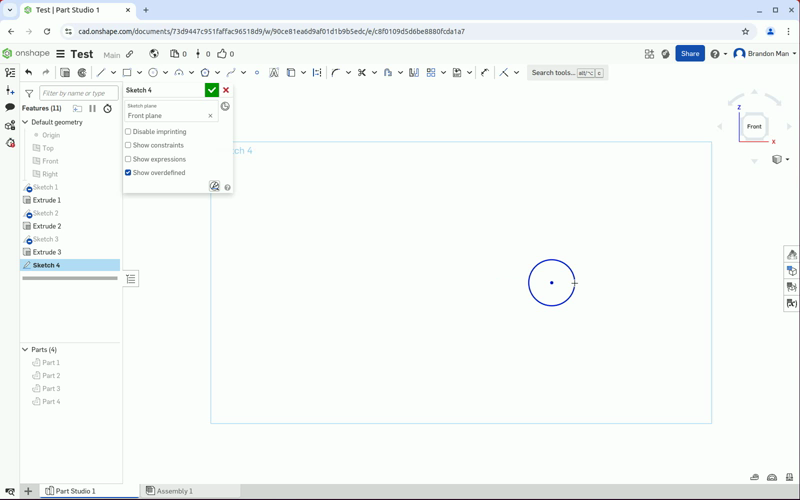
key_down(shift)
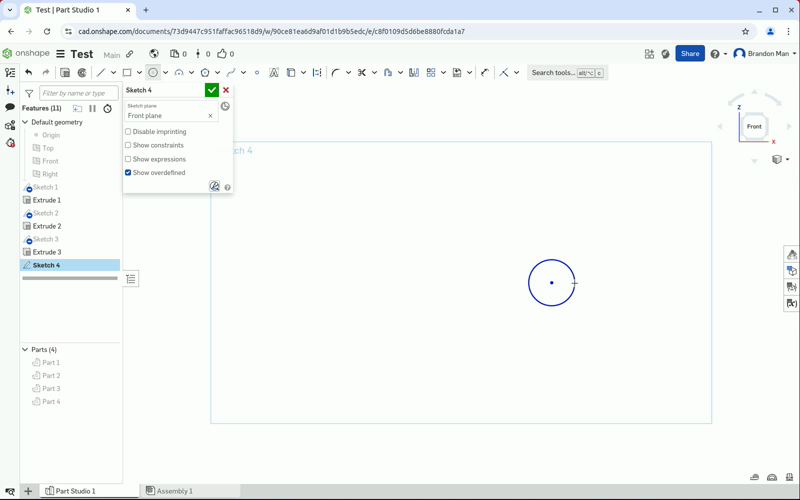
mouse_move(551, 282)
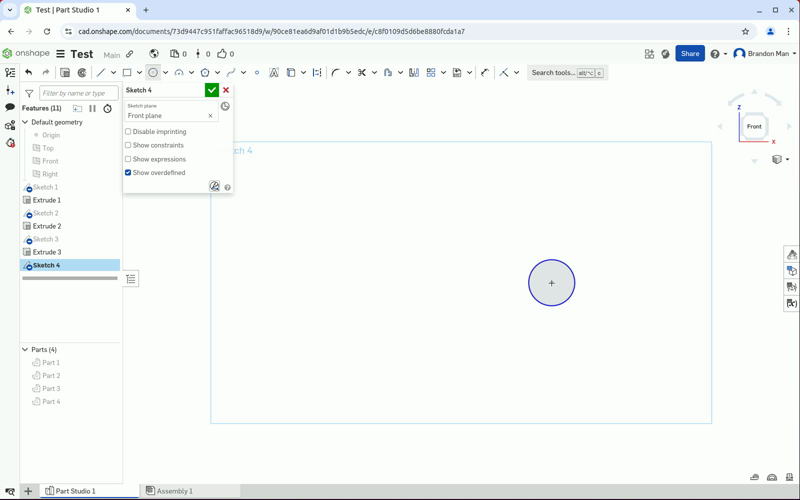
click(551, 282)
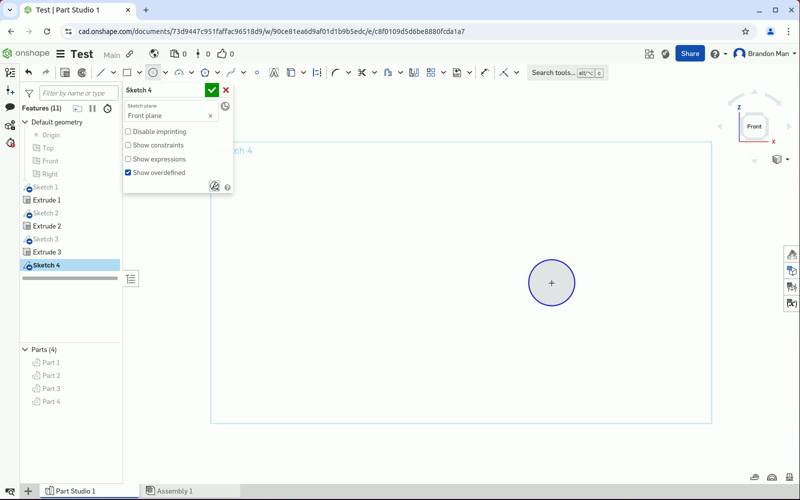
key_up(shift)
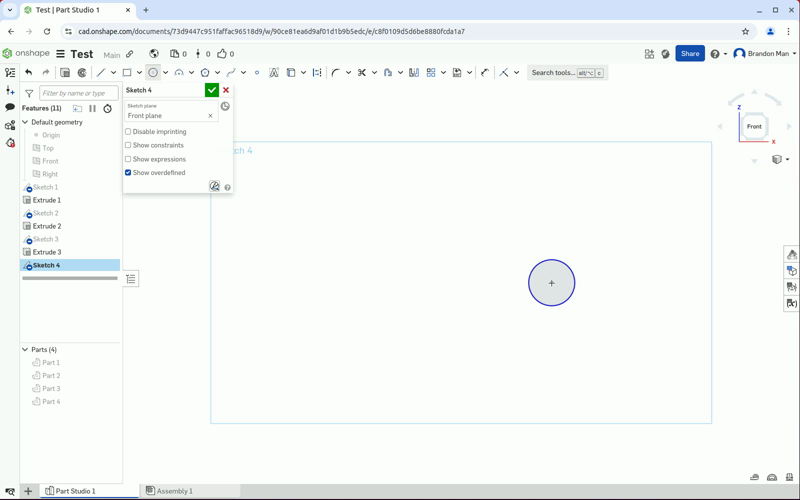
mouse_move(567, 282)
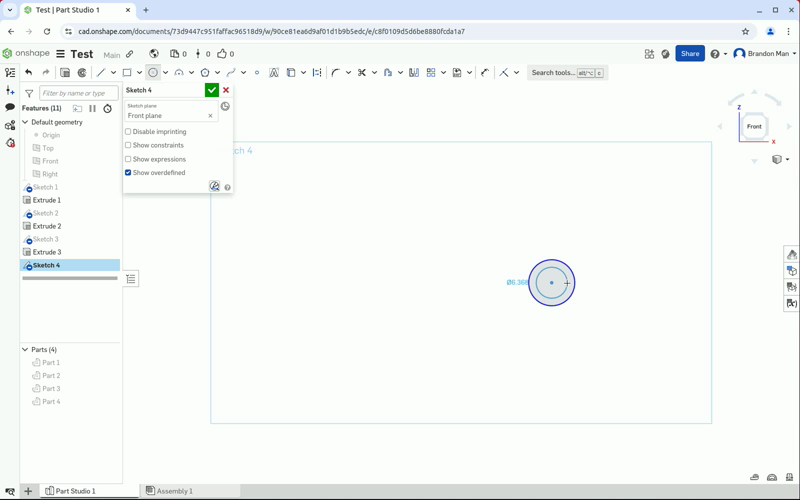
click(567, 282)
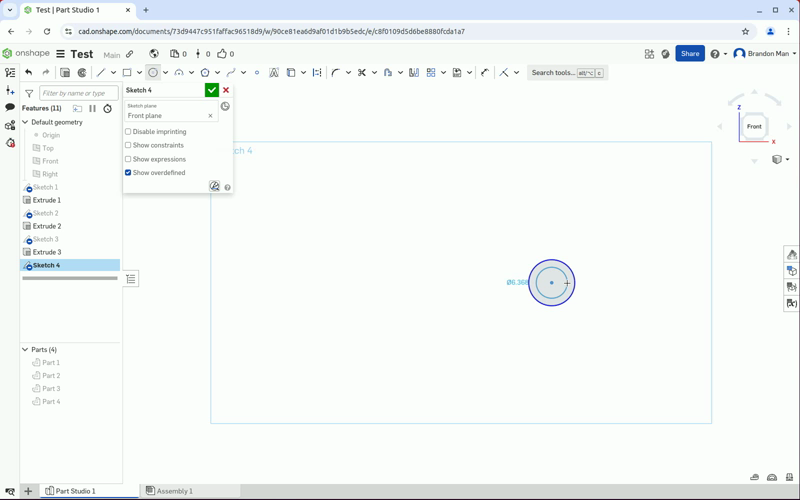
key(esc)
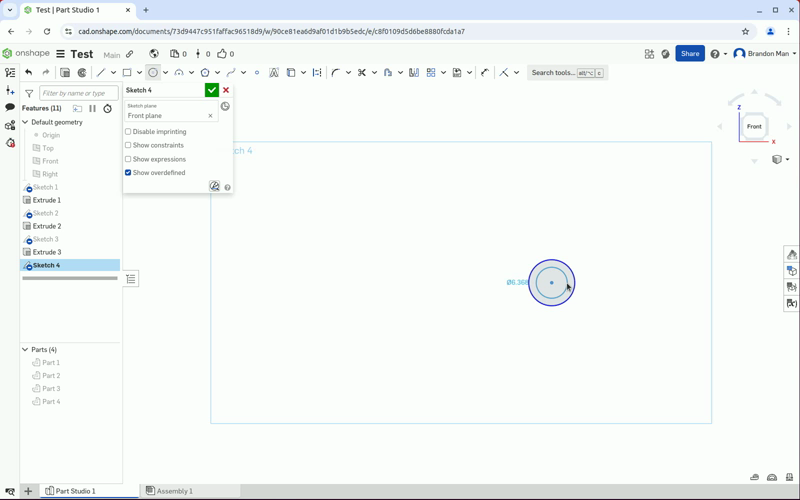
mouse_move(562, 266)
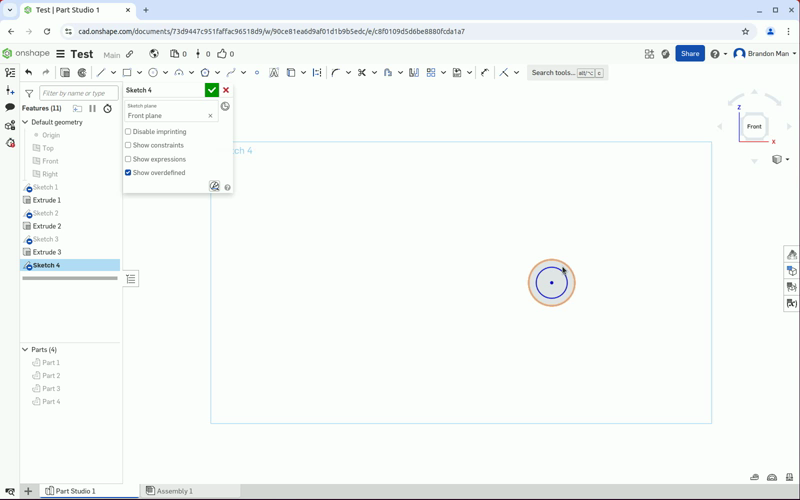
scroll(6)
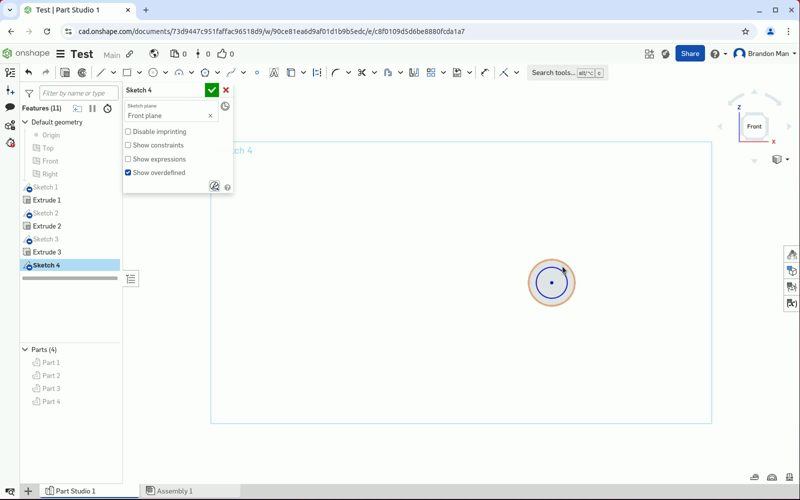
scroll(6)
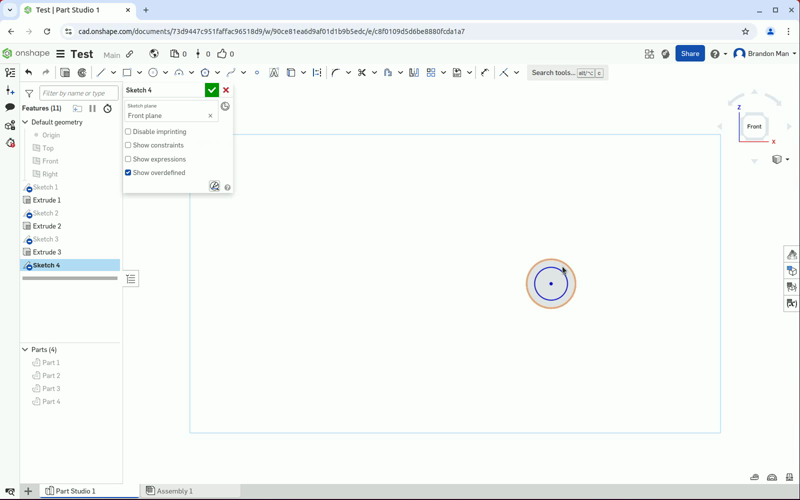
scroll(6)
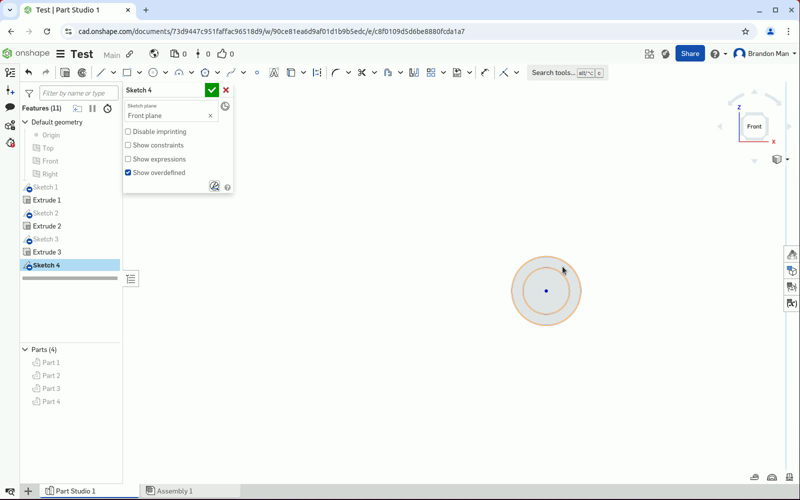
scroll(6)
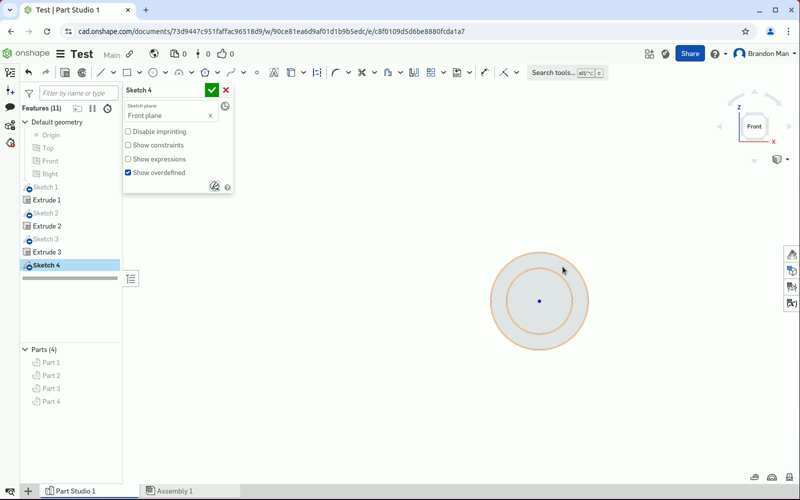
scroll(6)
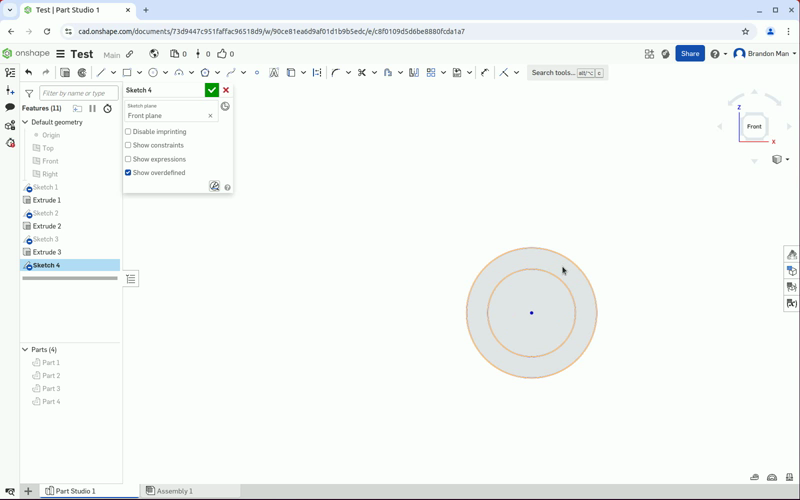
scroll(6)
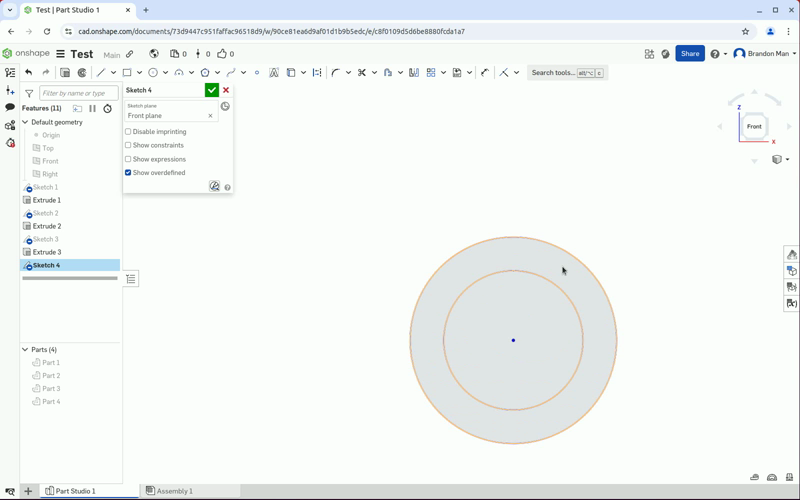
scroll(6)
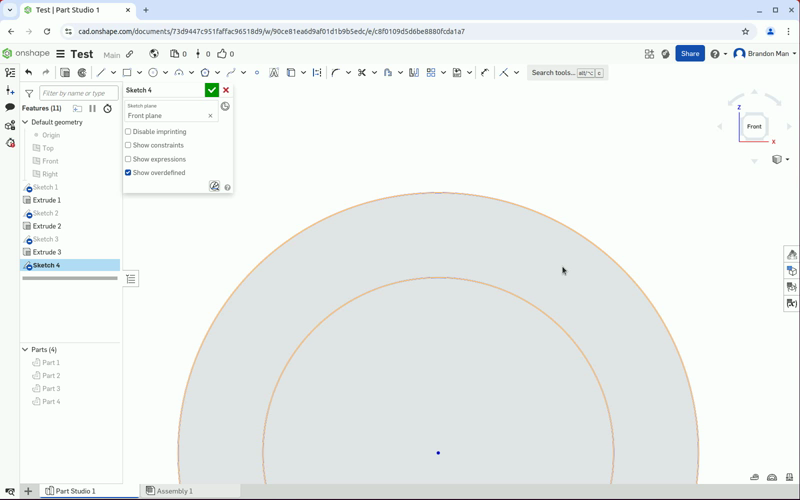
click(562, 266)
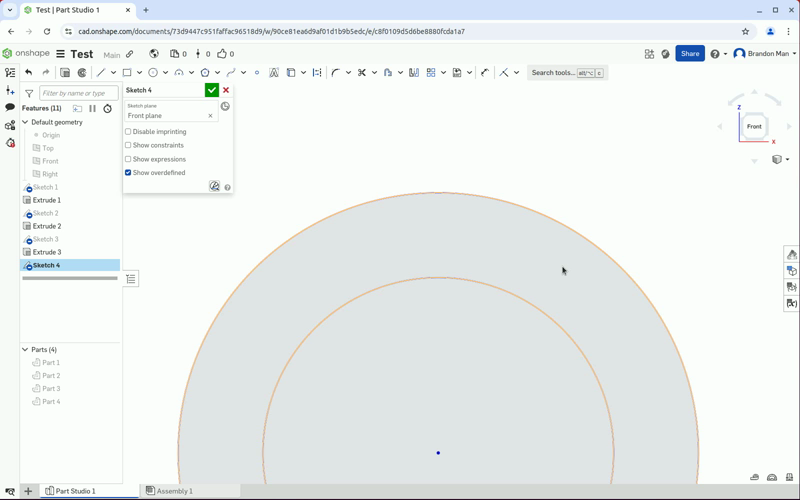
scroll(-6)
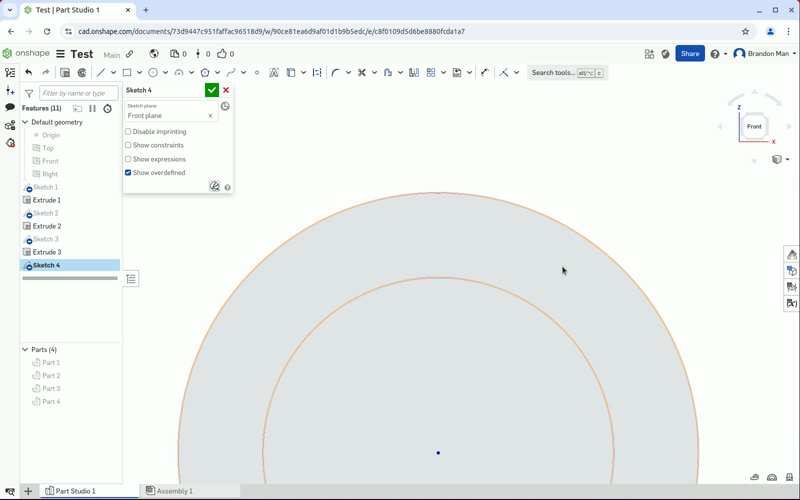
scroll(-6)
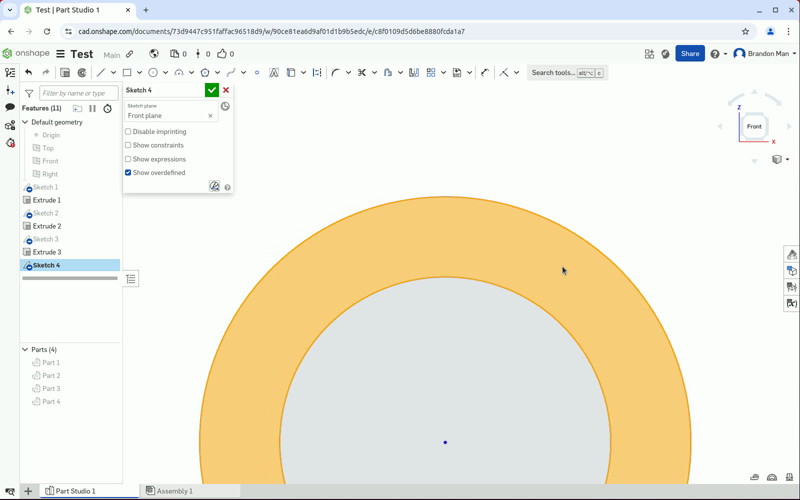
scroll(-6)
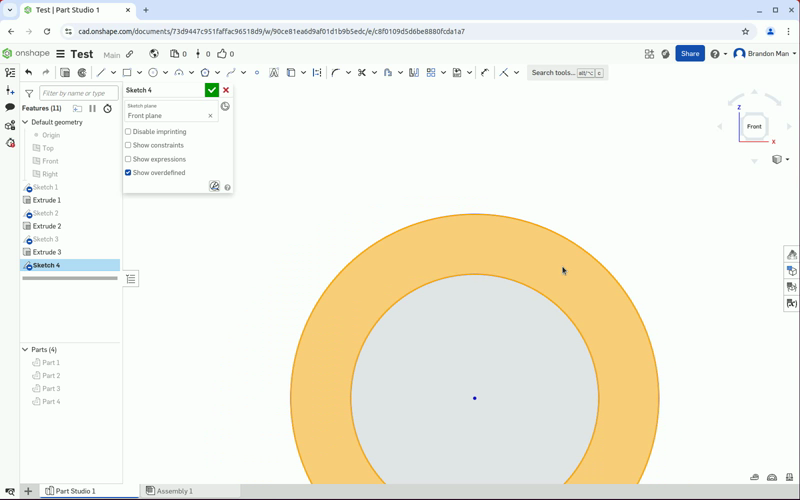
scroll(-6)
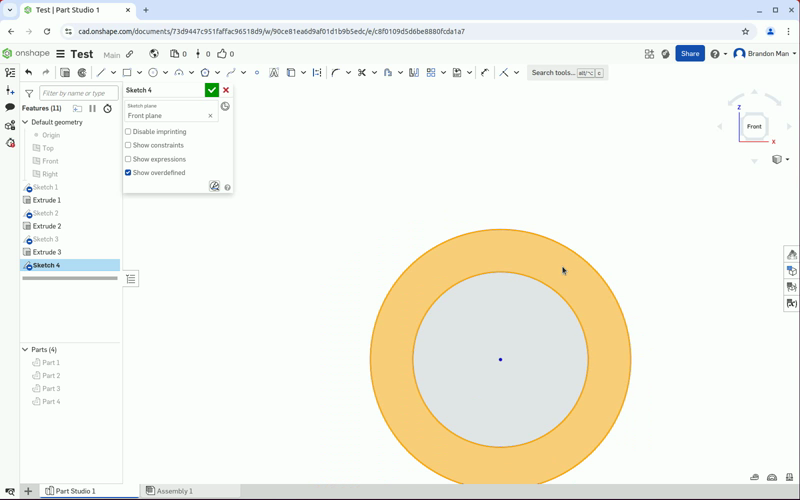
scroll(-6)
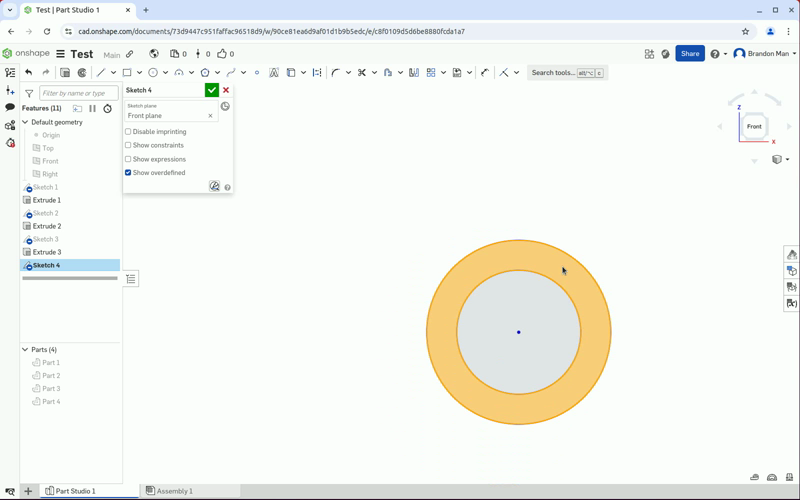
scroll(-6)
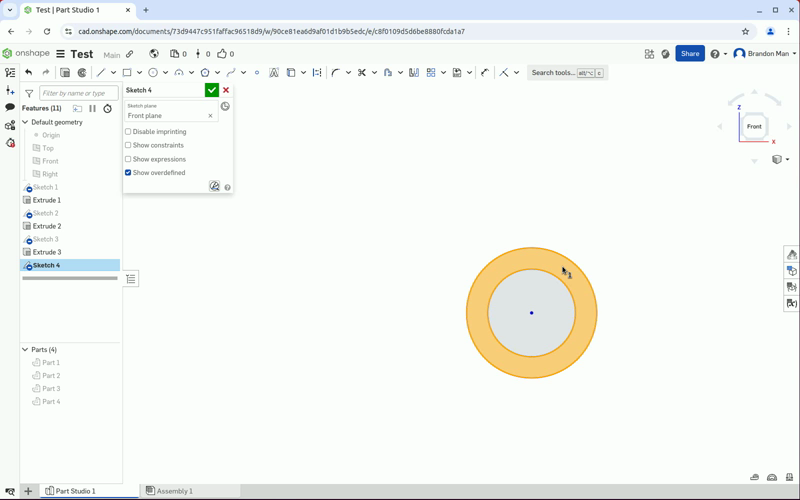
scroll(-6)
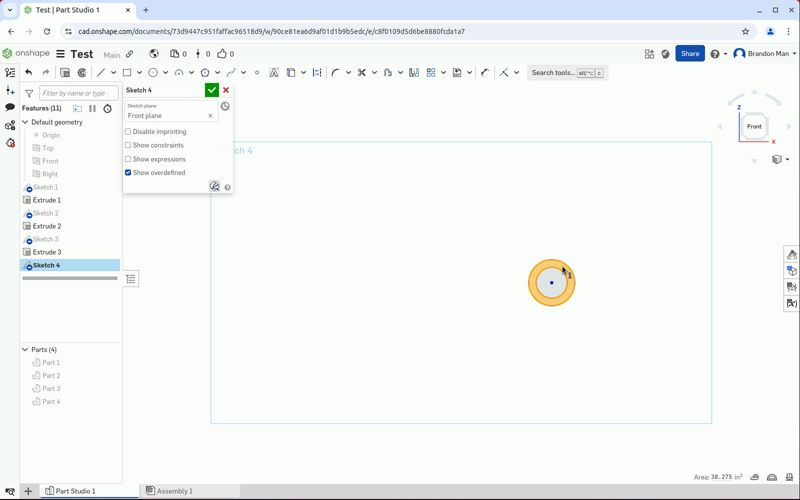
mouse_move(73, 352)
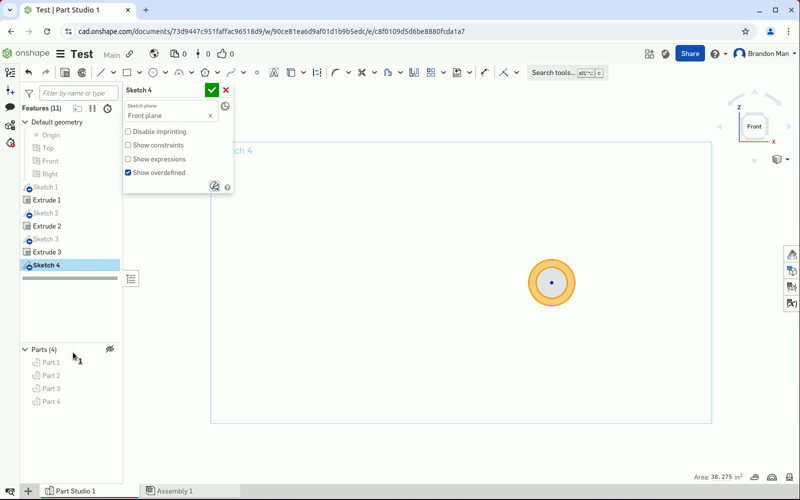
key(shift+y)
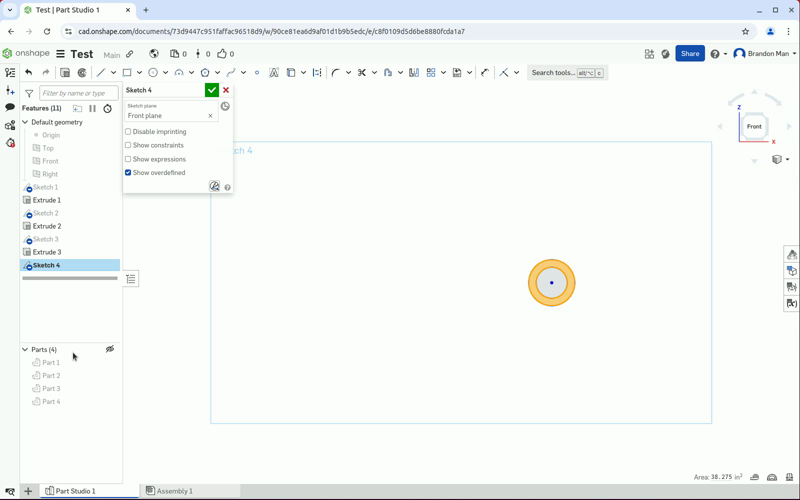
key(shift+e)
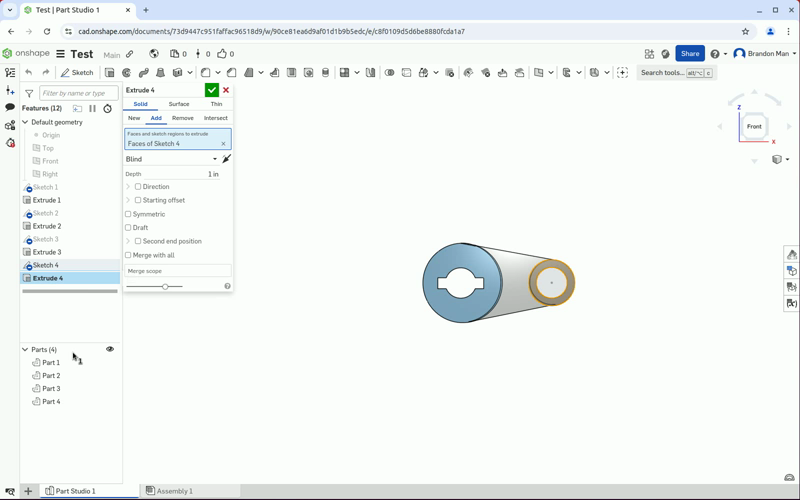
mouse_move(143, 106)
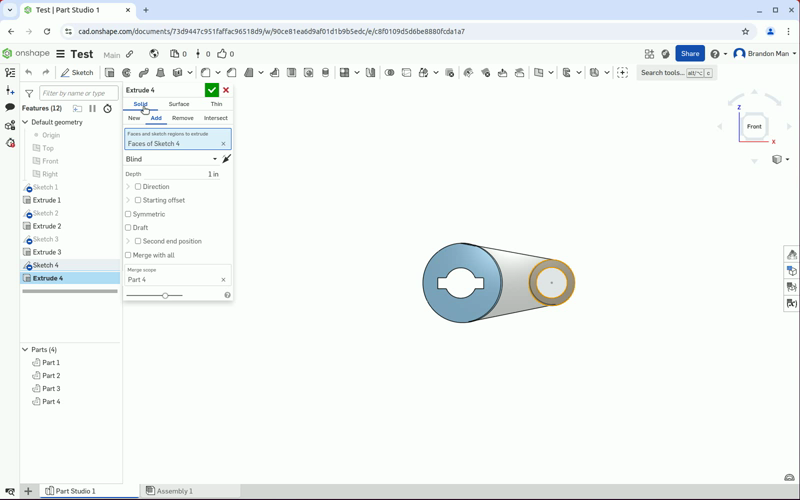
click(143, 106)
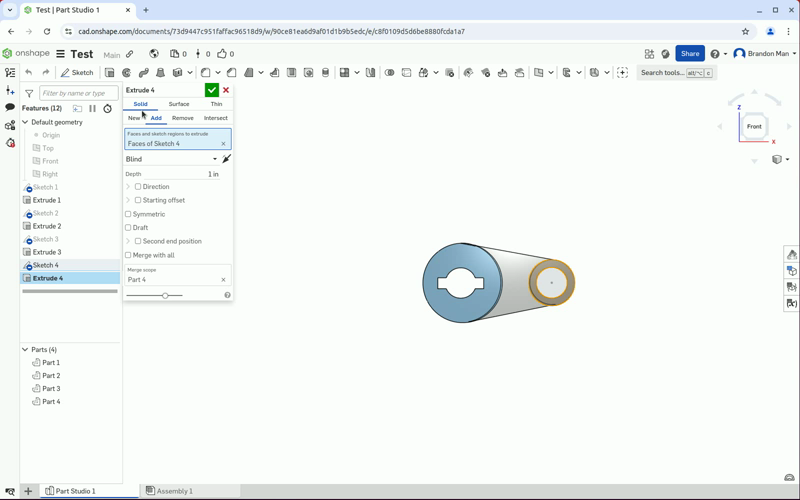
mouse_move(137, 120)
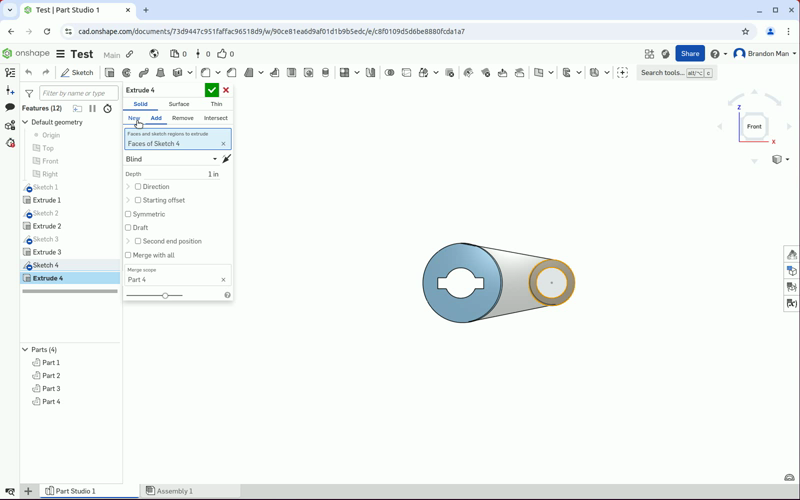
click(137, 120)
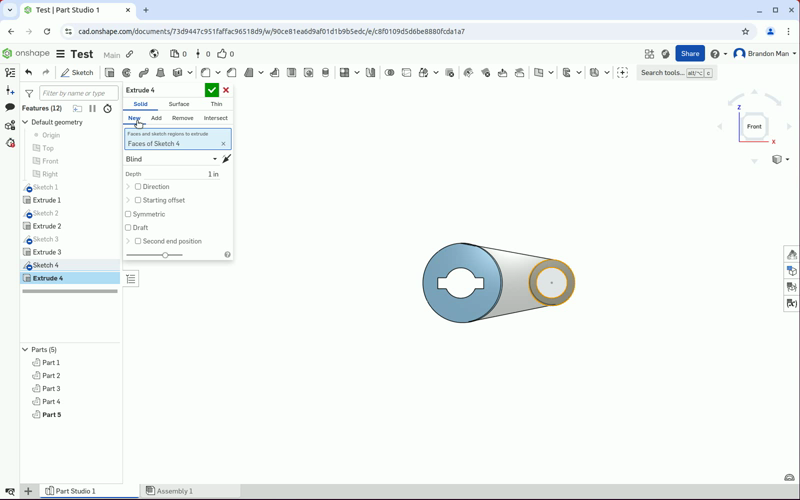
key(tab, 4)
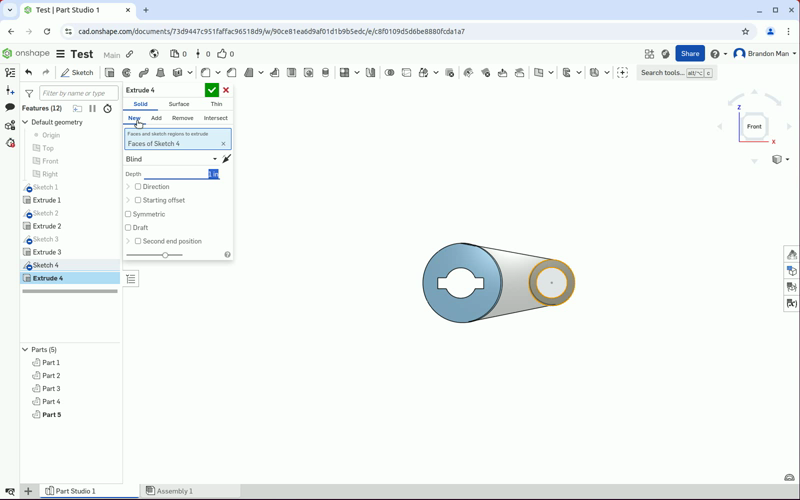
text(6.258)
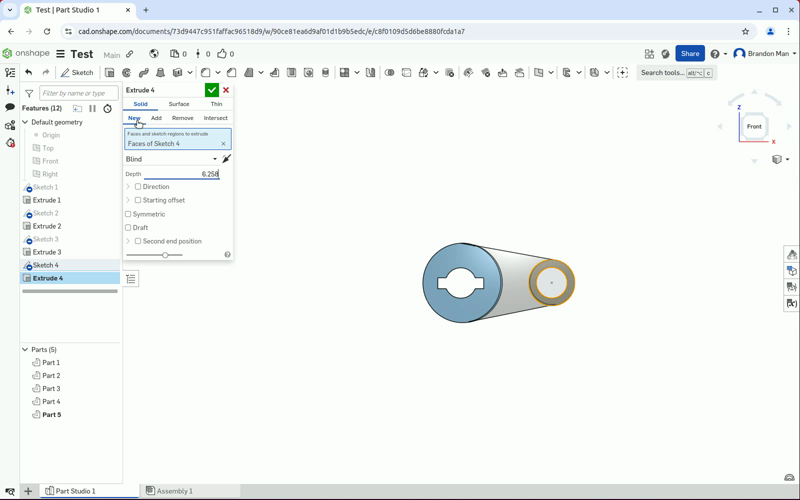
key(enter)
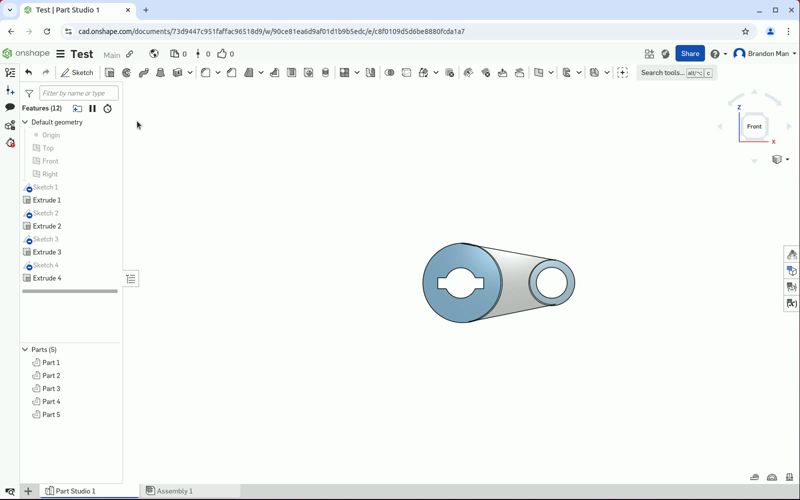
key(shift+h)
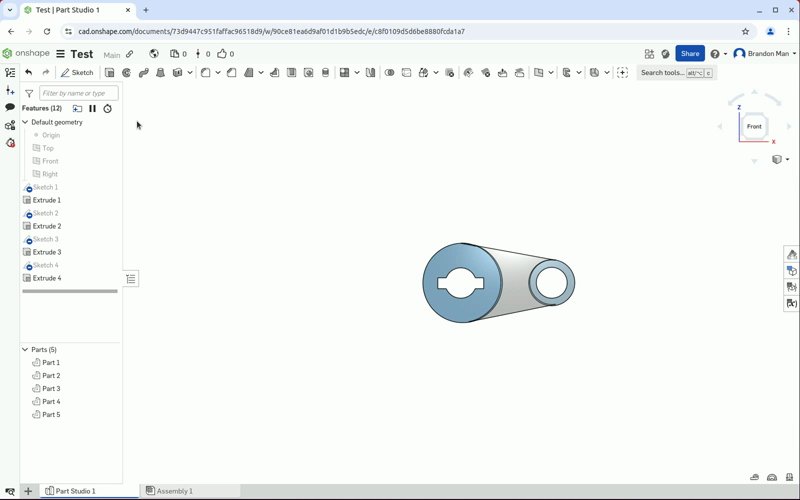
key(shift+h)
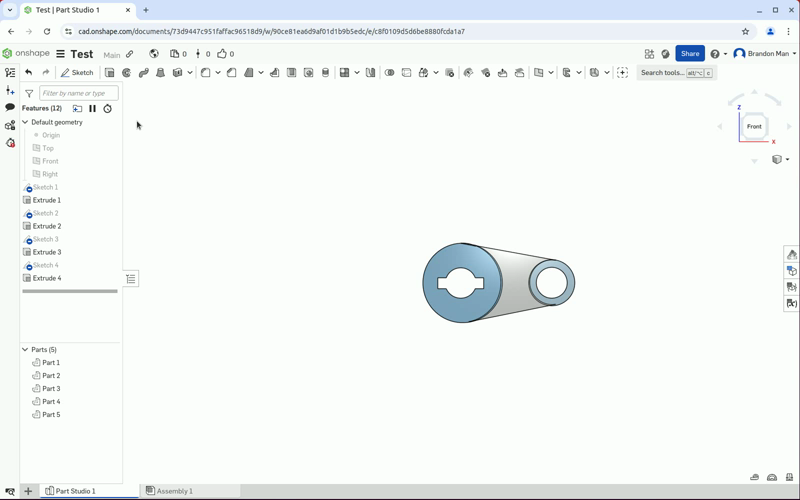
mouse_move(73, 189)
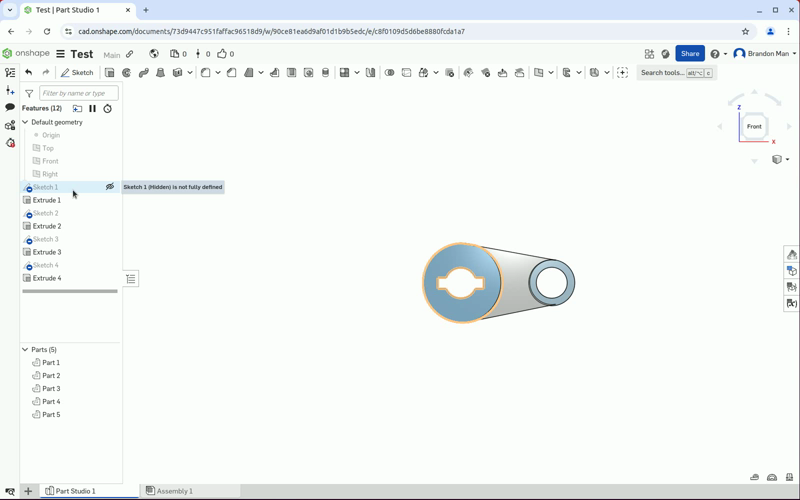
click(73, 189)
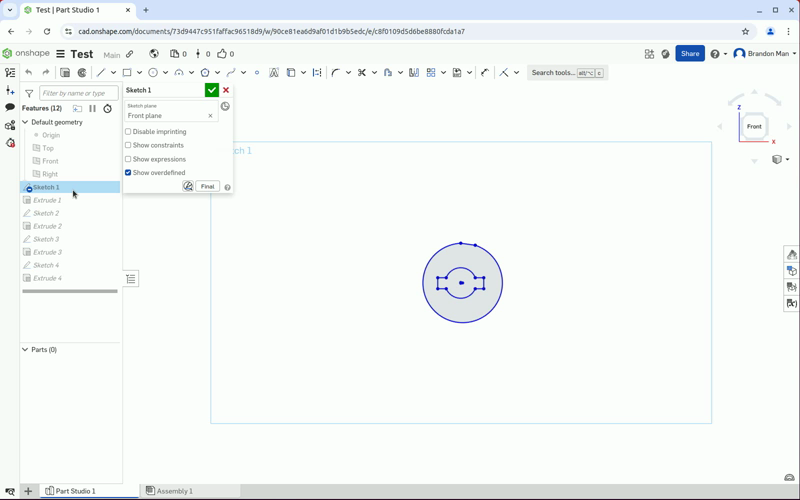
mouse_move(229, 92)
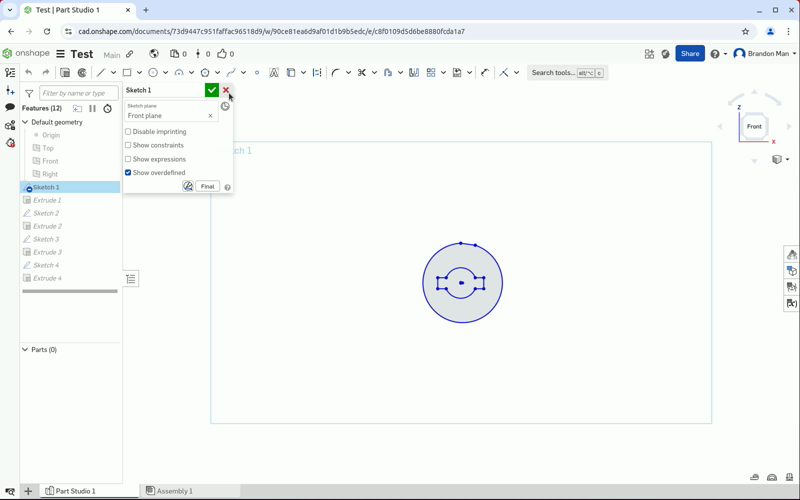
click(229, 92)
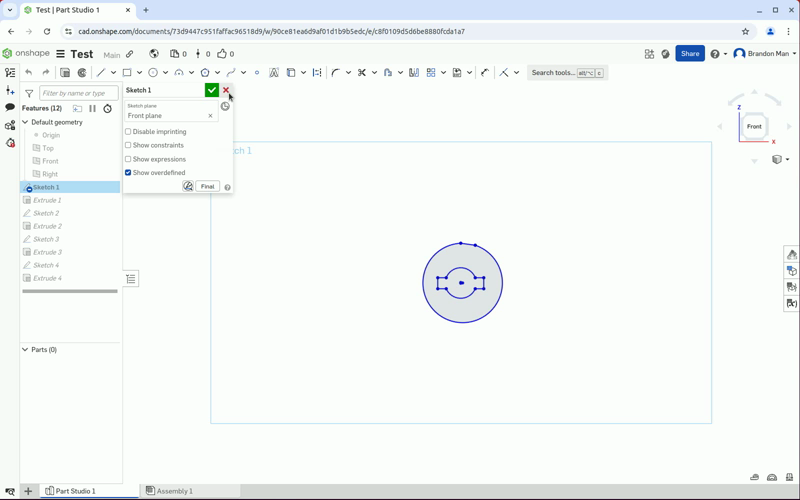
key(shift+s)
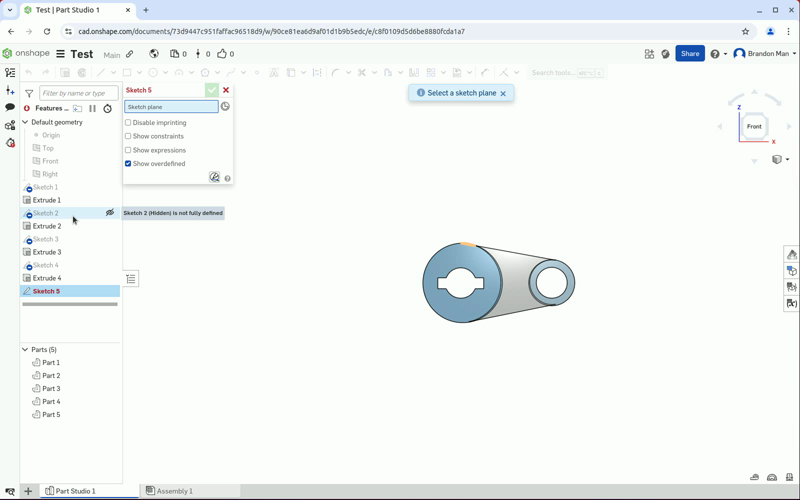
scroll(3)
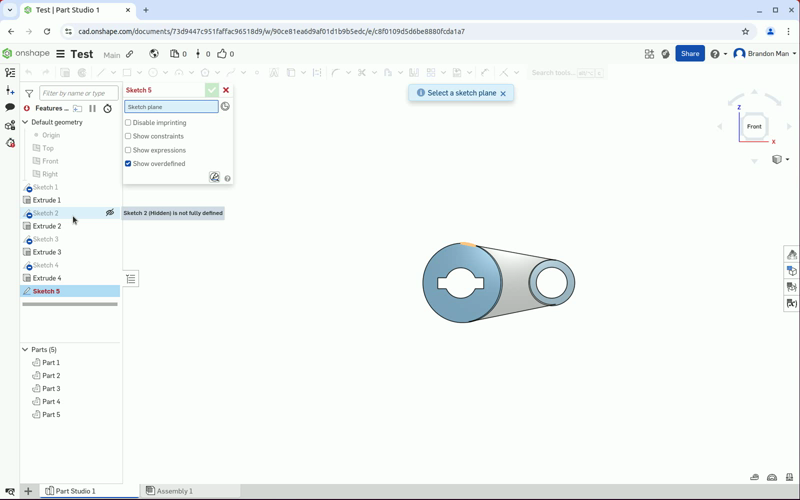
mouse_move(73, 163)
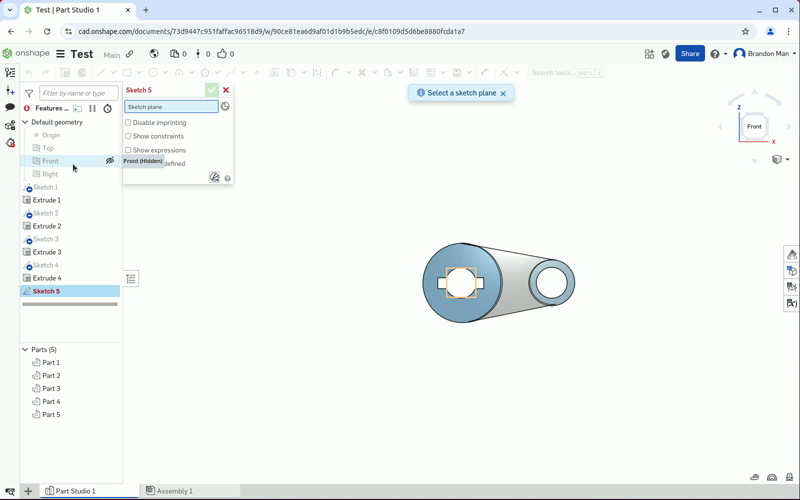
click(73, 163)
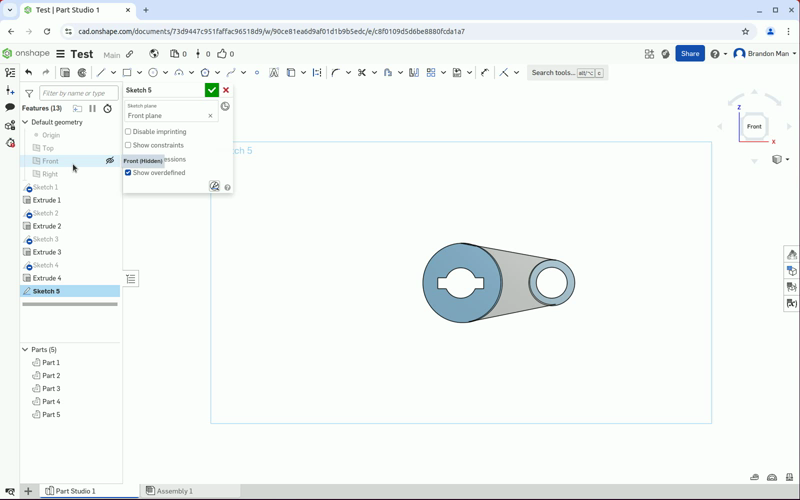
mouse_move(73, 352)
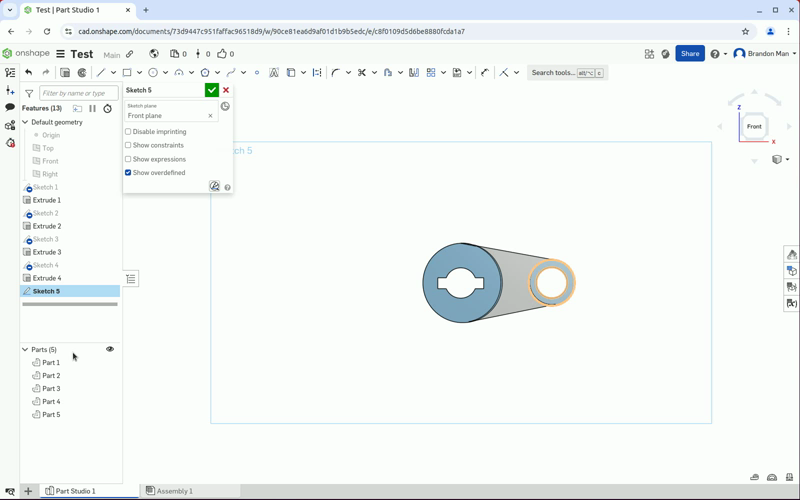
key(y)
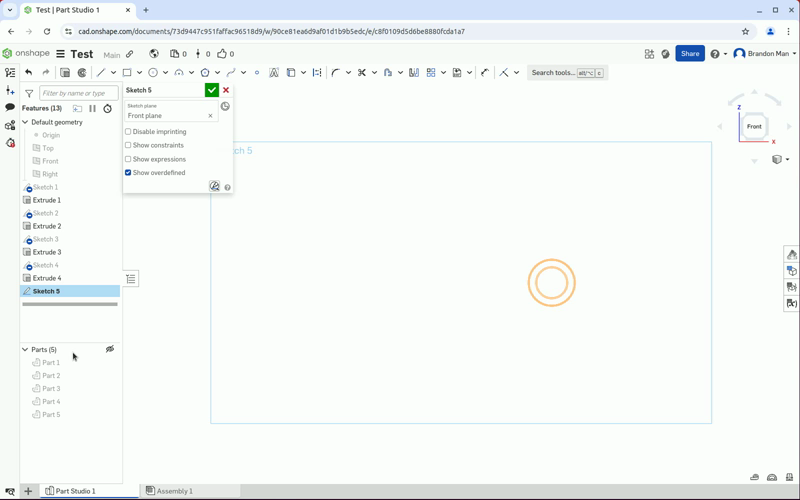
key(a)
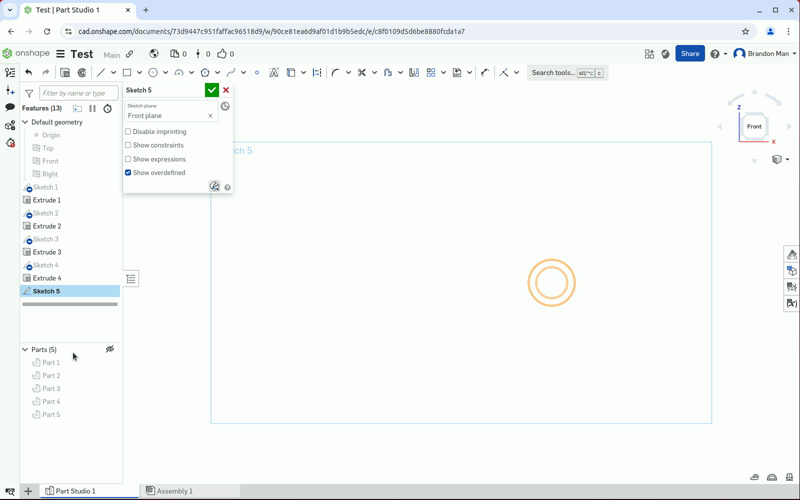
key_down(shift)
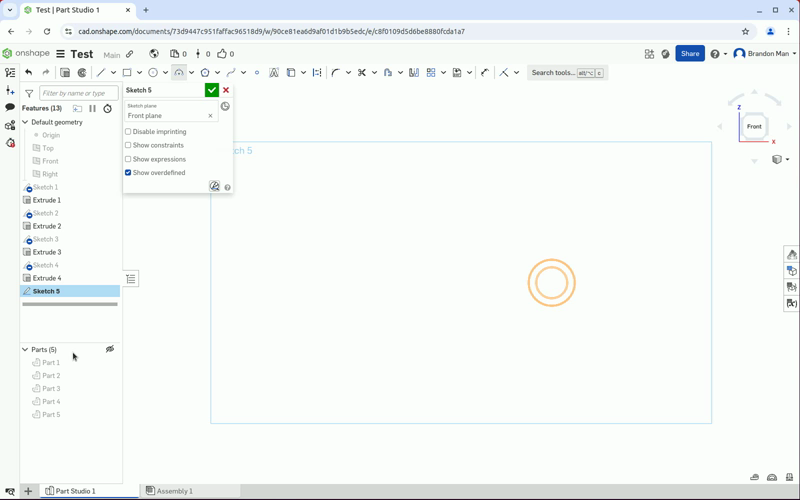
mouse_move(460, 243)
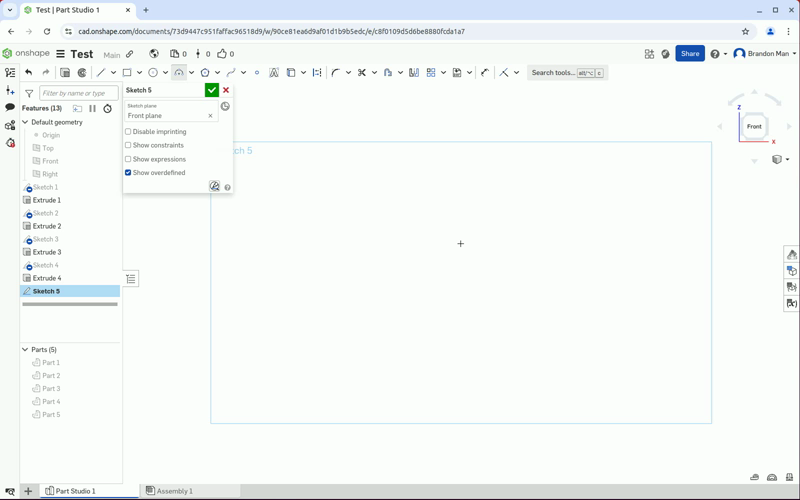
click(460, 243)
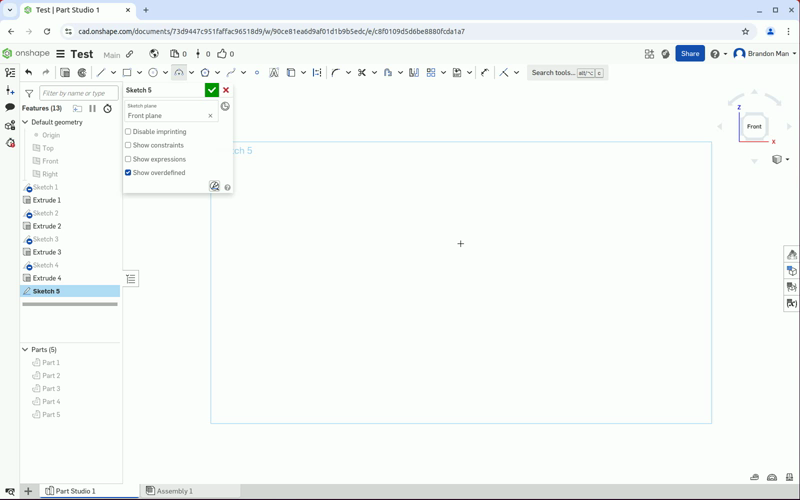
key_up(shift)
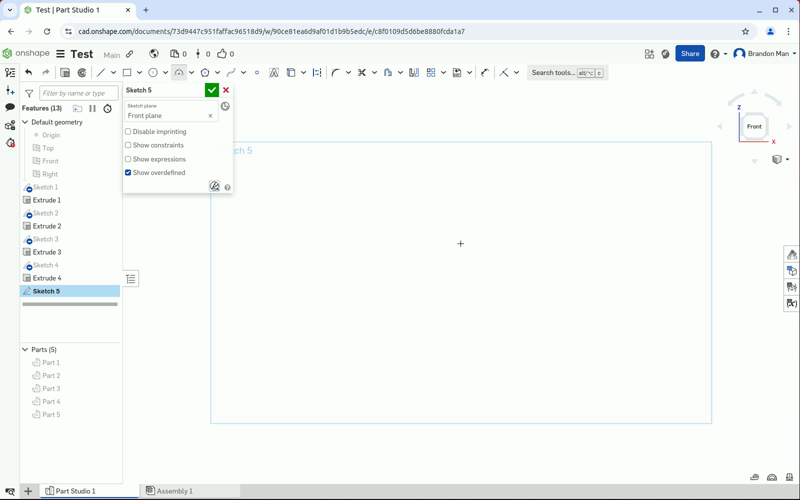
key_down(shift)
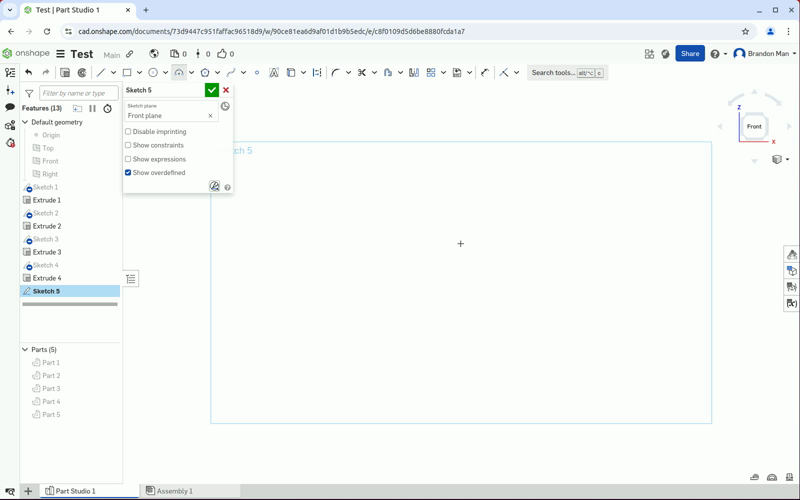
mouse_move(475, 245)
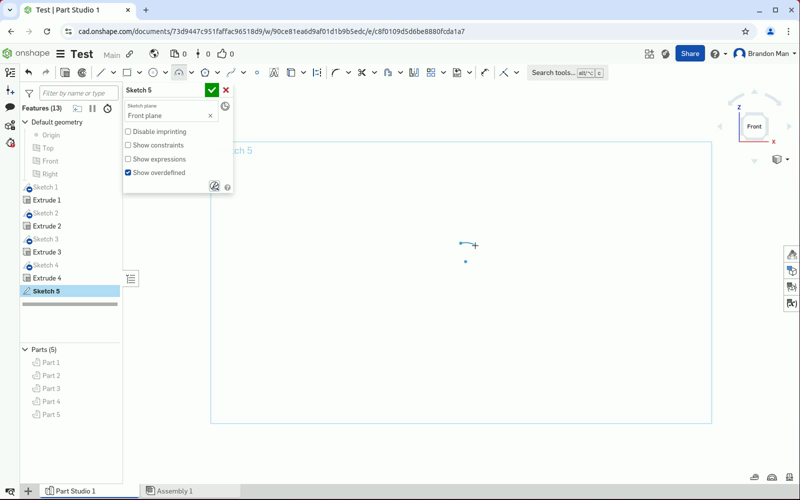
click(475, 245)
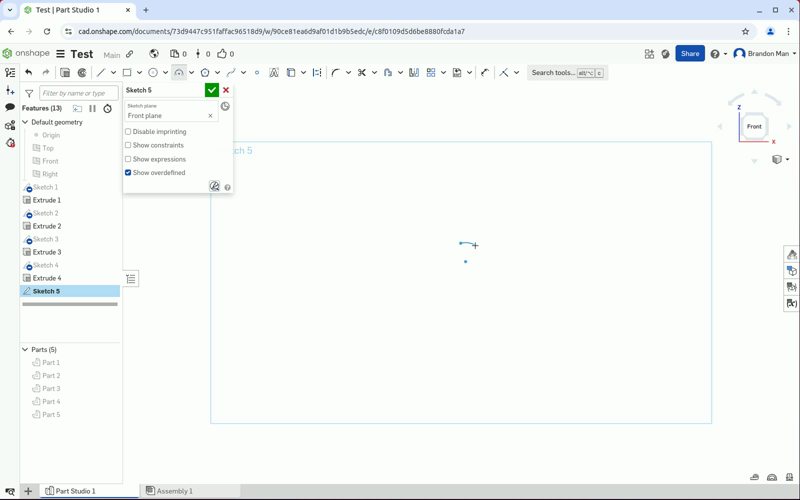
mouse_move(454, 321)
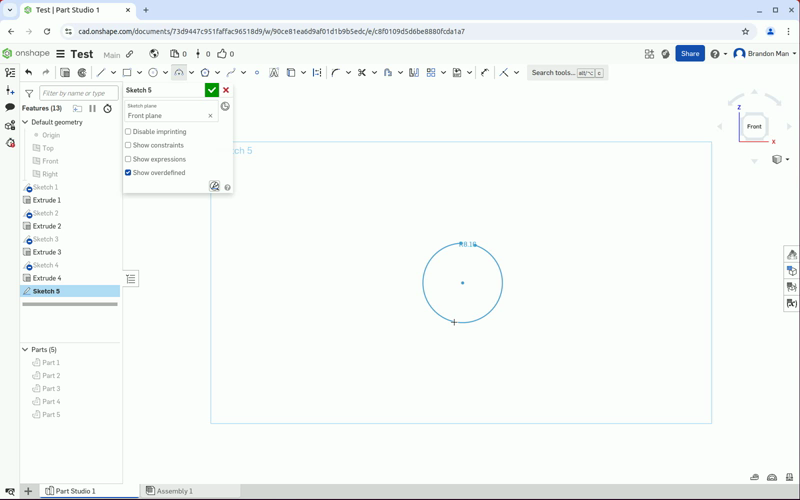
click(454, 321)
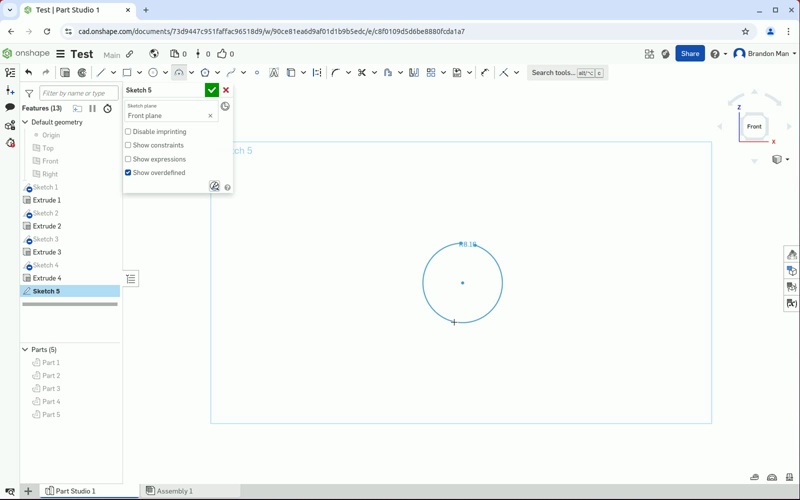
key_up(shift)
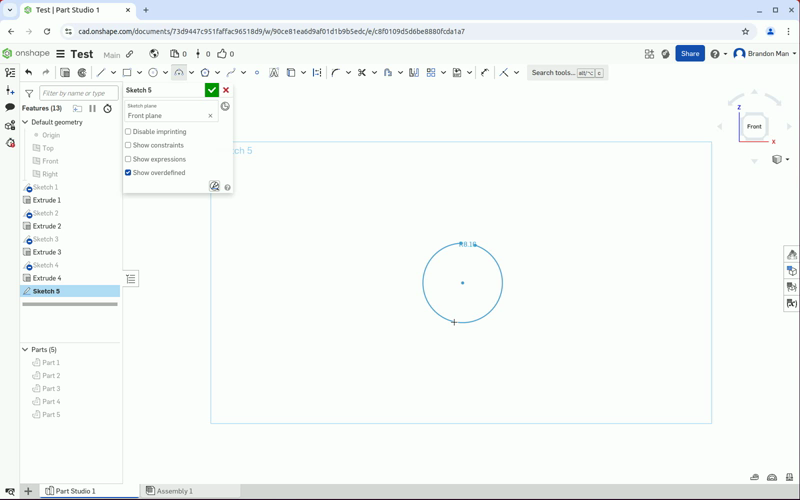
key(esc)
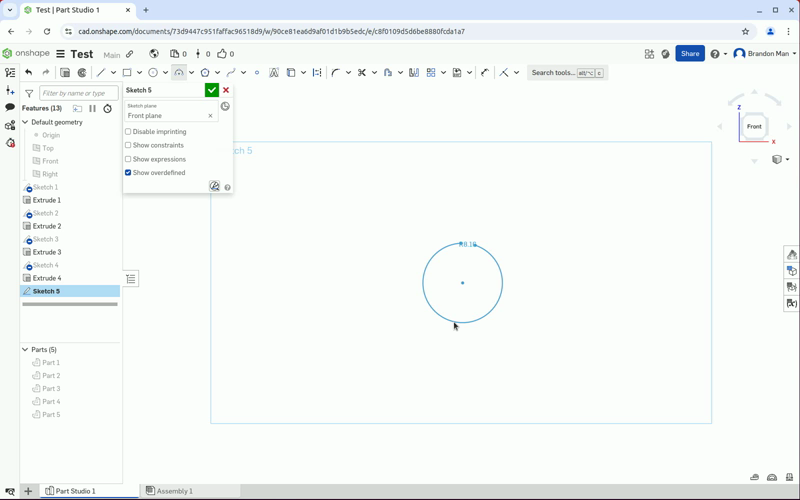
key(l)
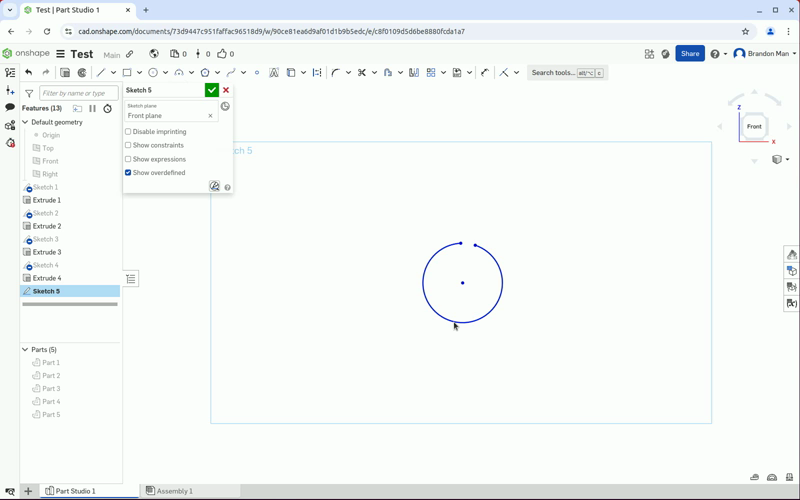
mouse_move(475, 245)
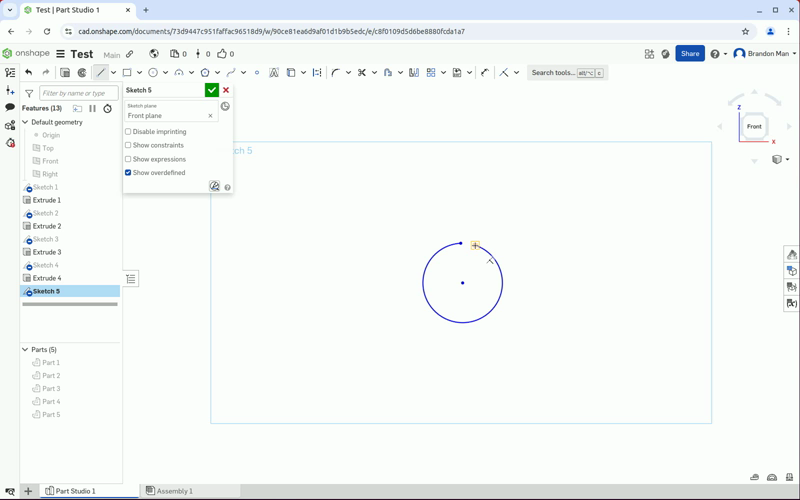
click(475, 245)
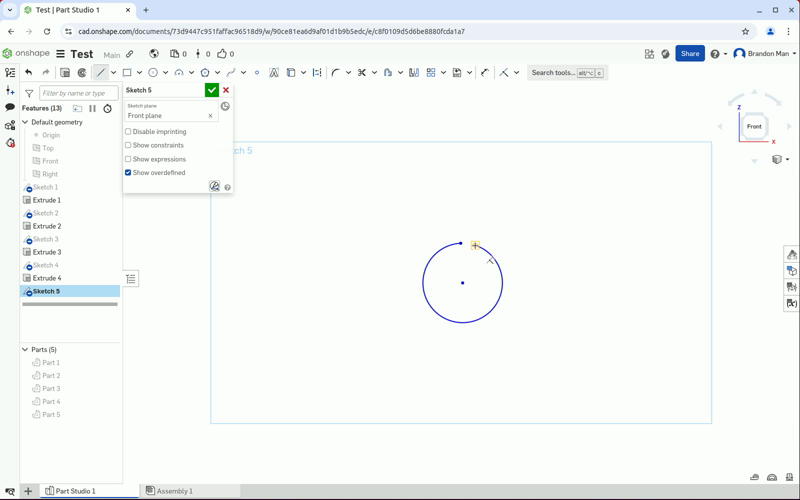
mouse_move(505, 245)
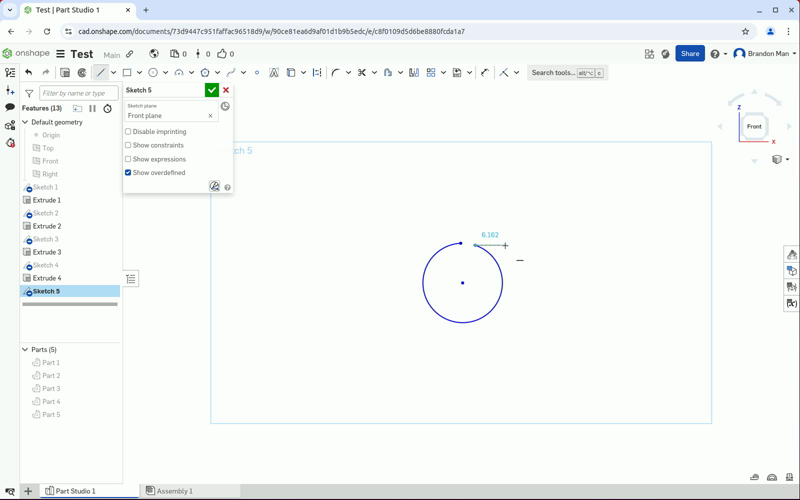
key_down(shift)
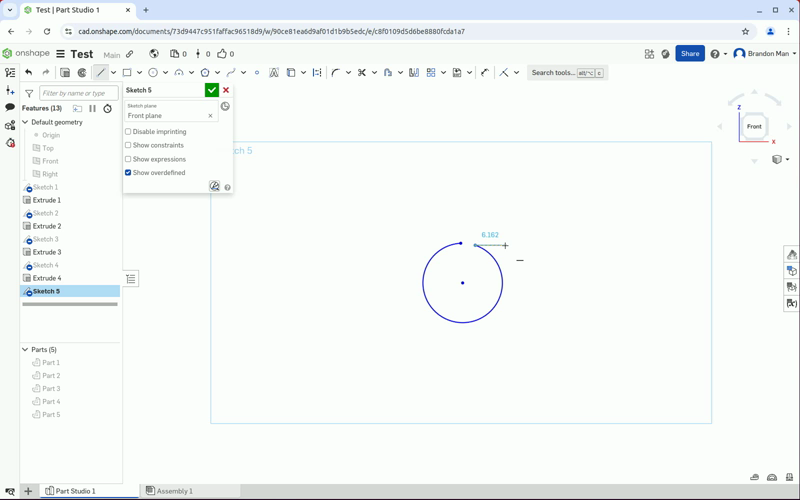
mouse_move(460, 243)
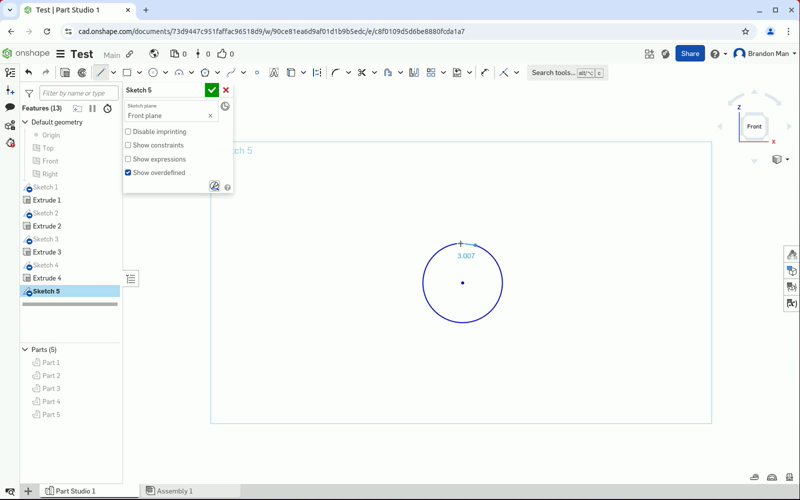
key_up(shift)
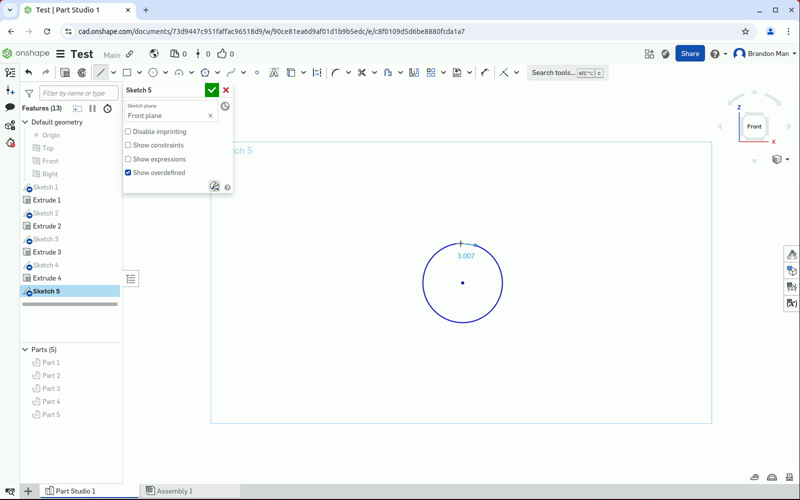
click(460, 243)
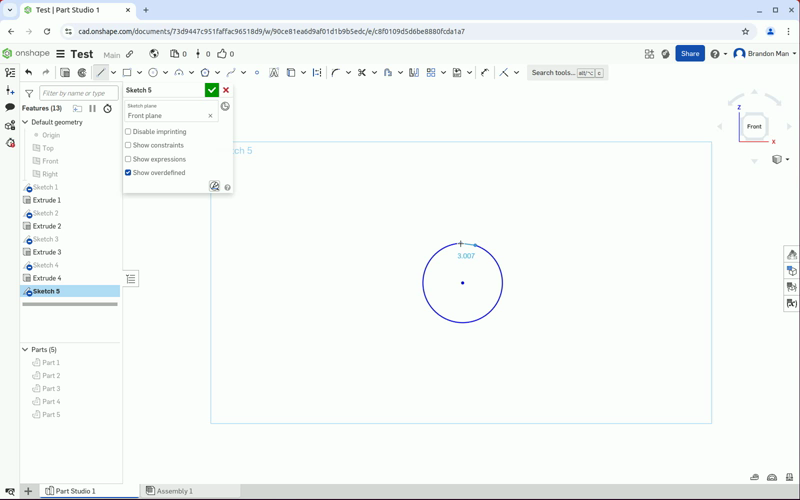
key(esc)
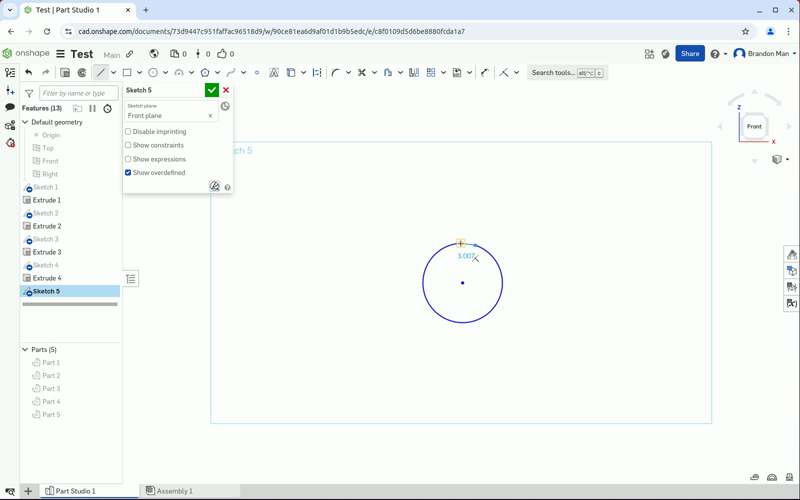
key(l)
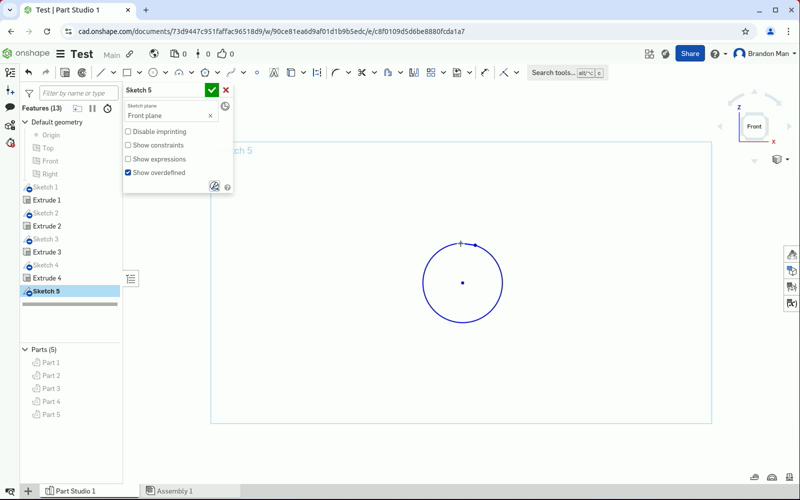
key_down(shift)
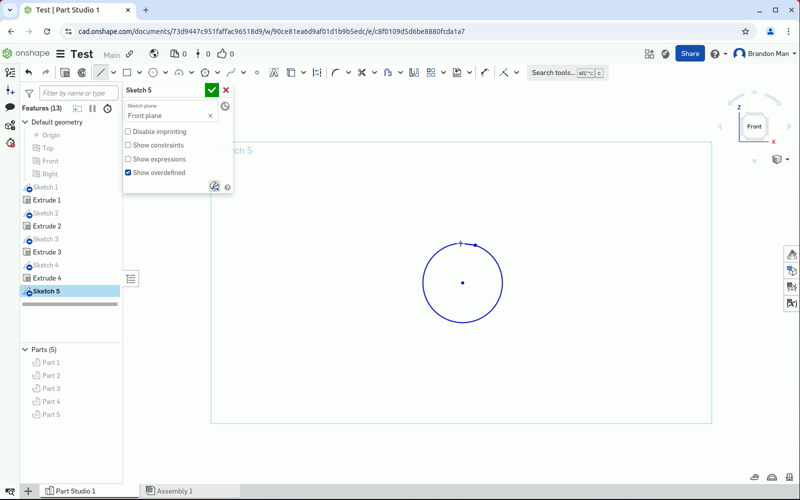
mouse_move(437, 288)
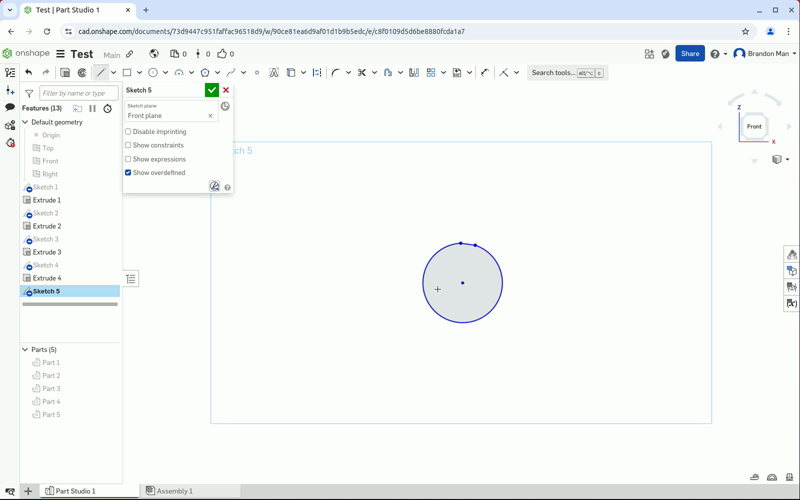
click(437, 288)
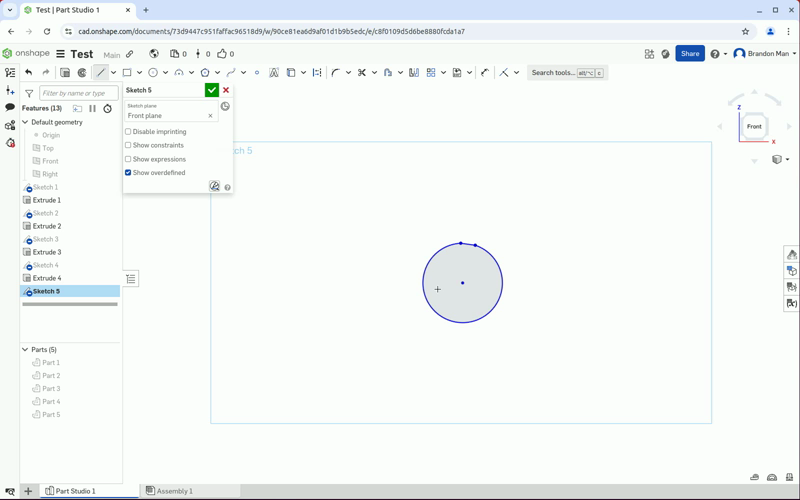
key_up(shift)
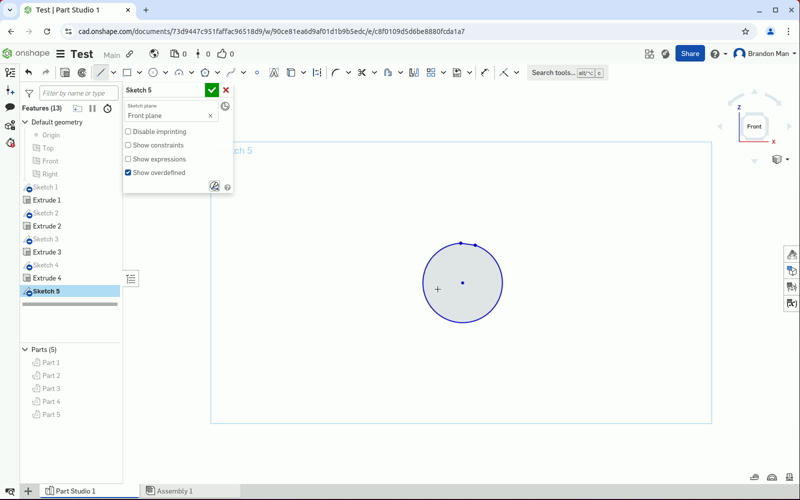
key_down(shift)
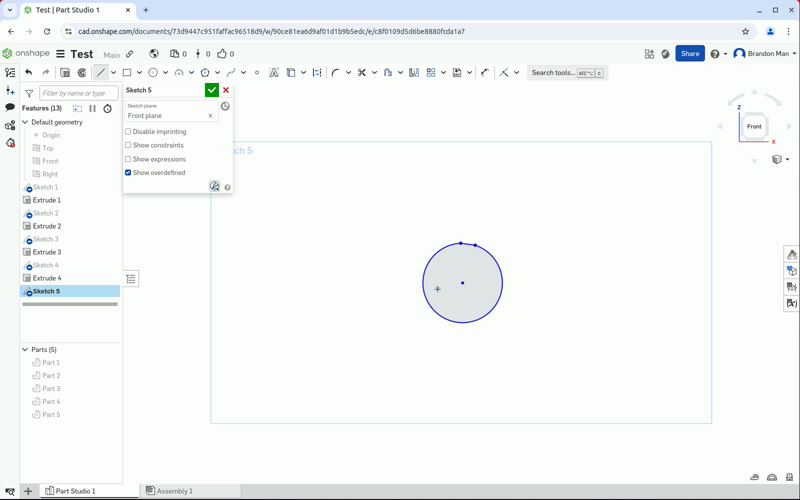
mouse_move(467, 288)
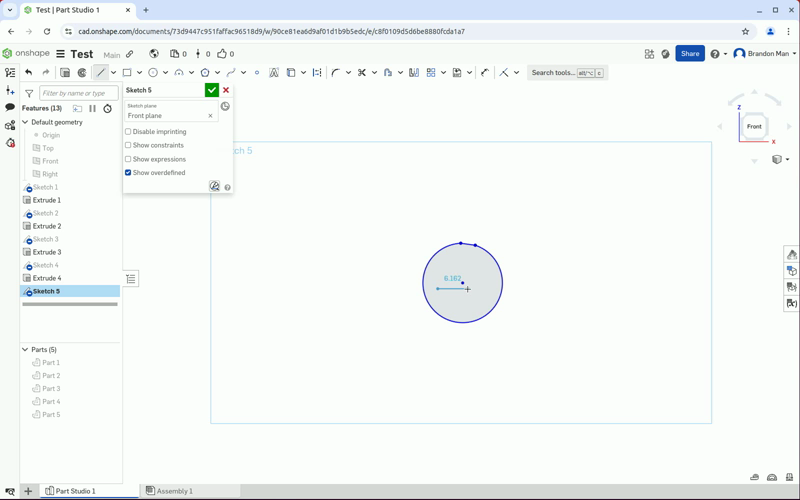
mouse_move(446, 288)
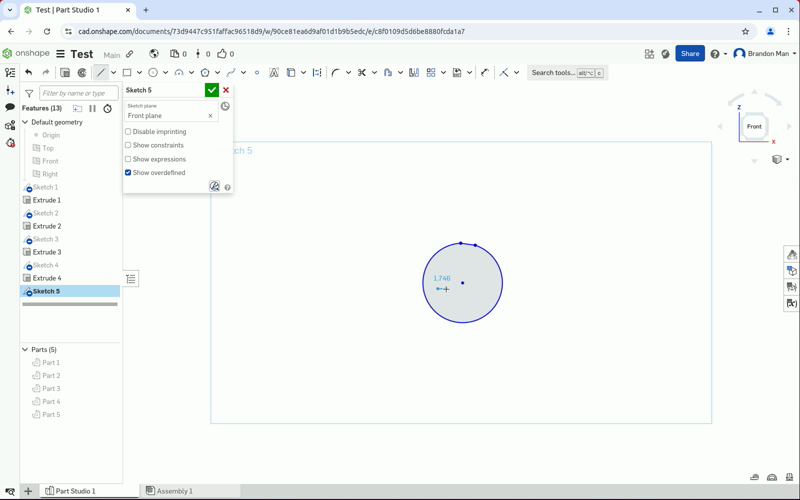
click(446, 288)
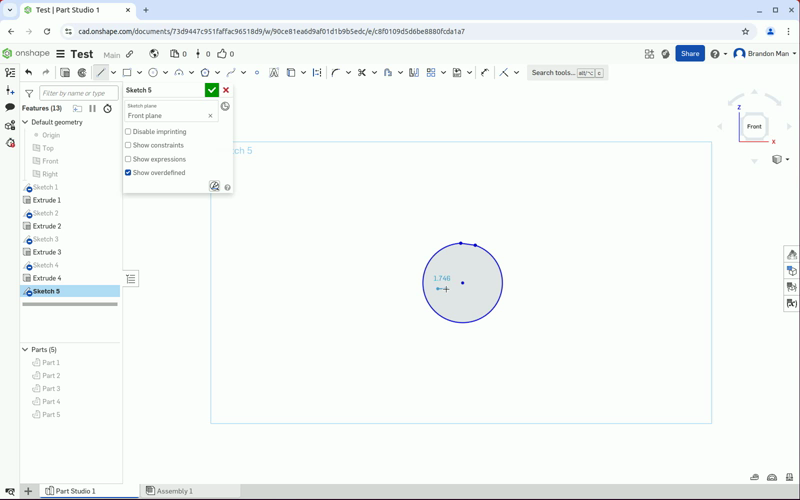
key_up(shift)
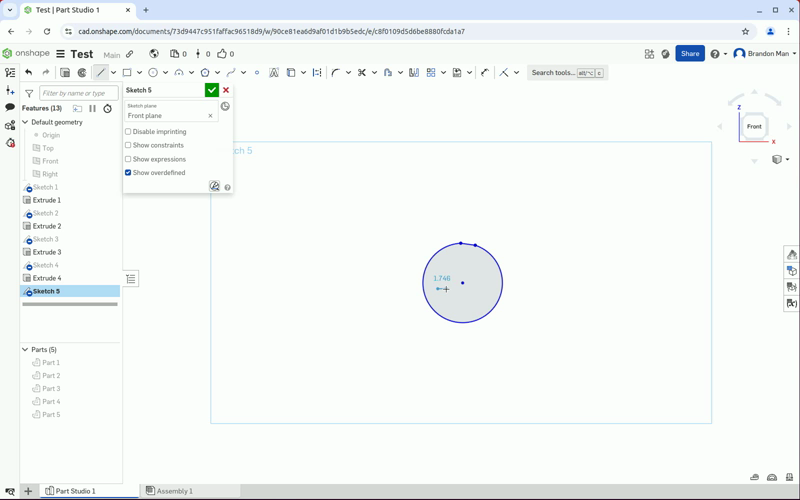
key(esc)
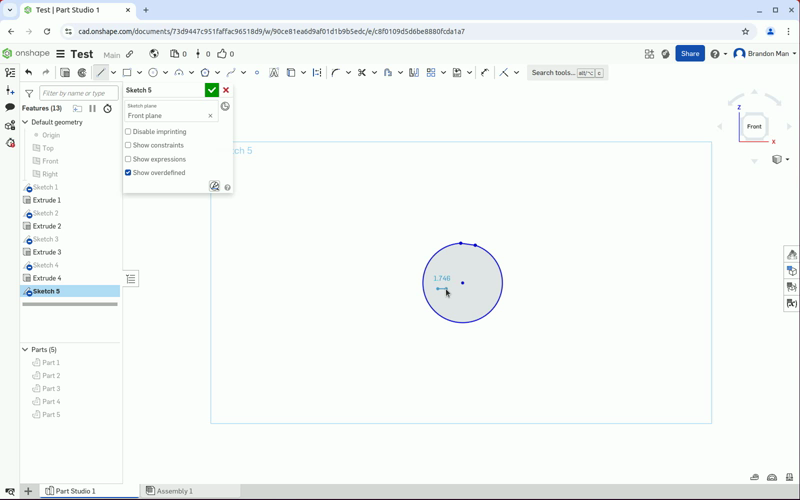
key(a)
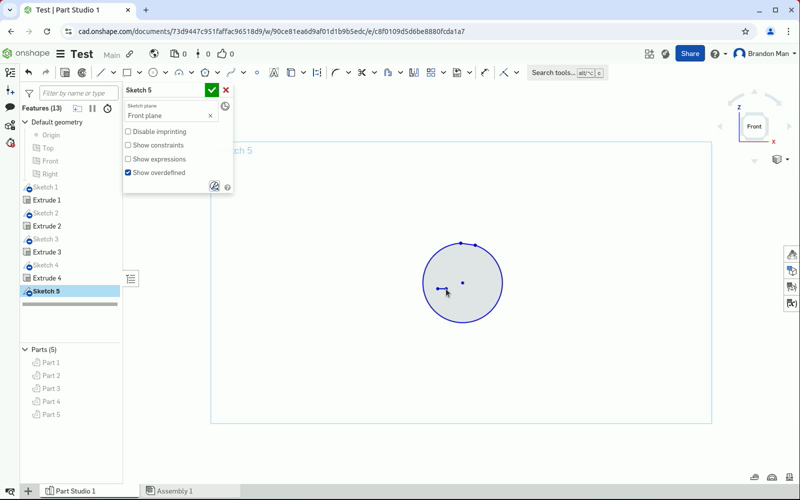
mouse_move(446, 288)
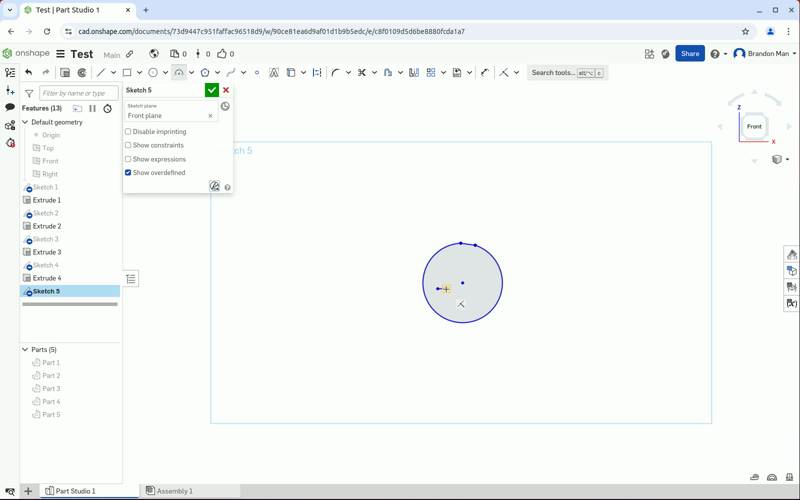
click(446, 288)
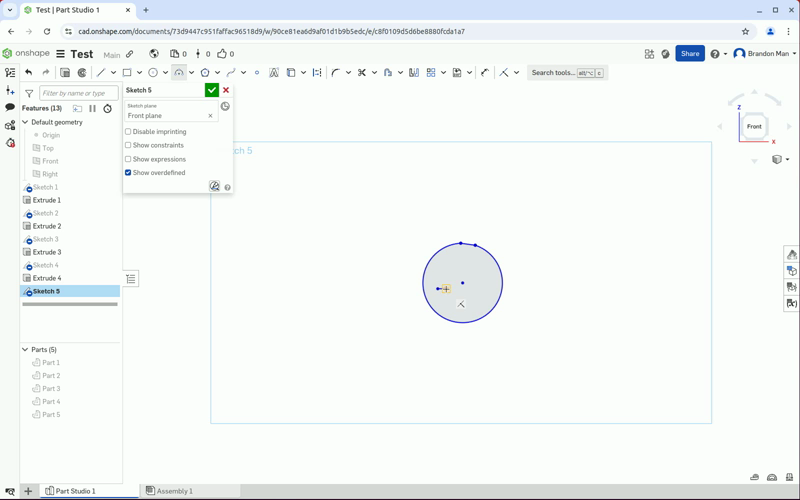
key_down(shift)
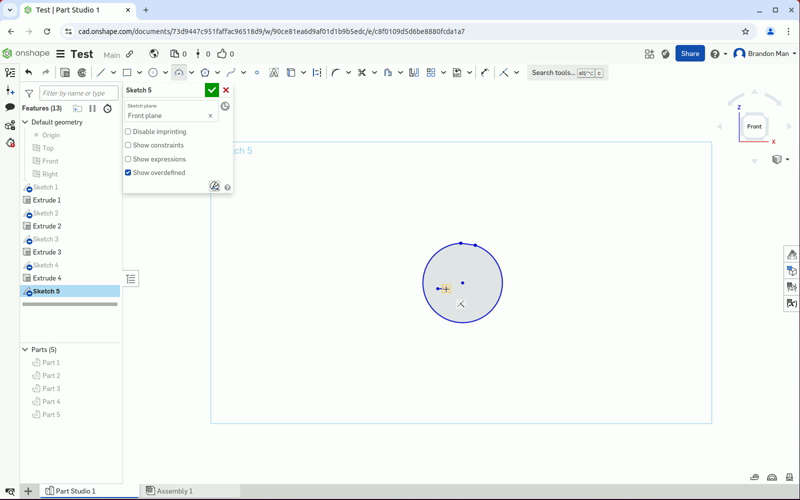
mouse_move(475, 288)
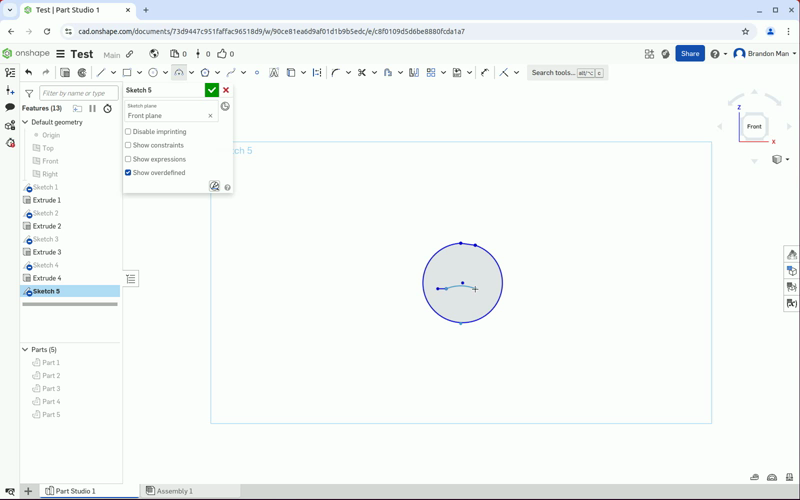
click(475, 288)
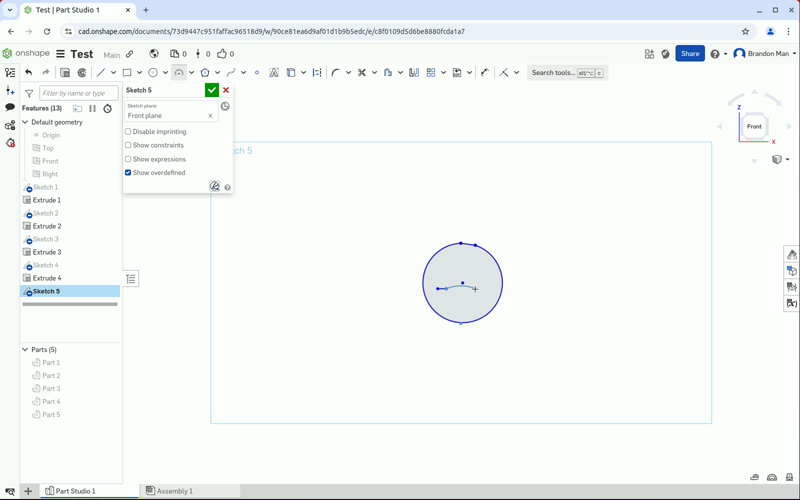
mouse_move(460, 298)
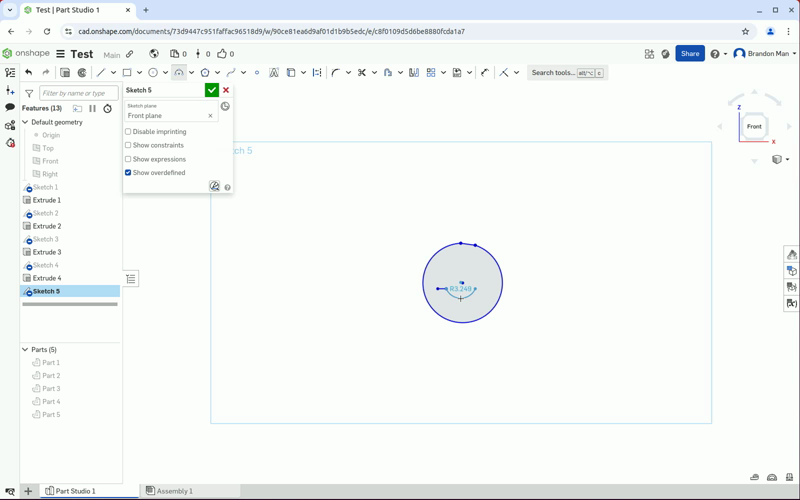
click(460, 298)
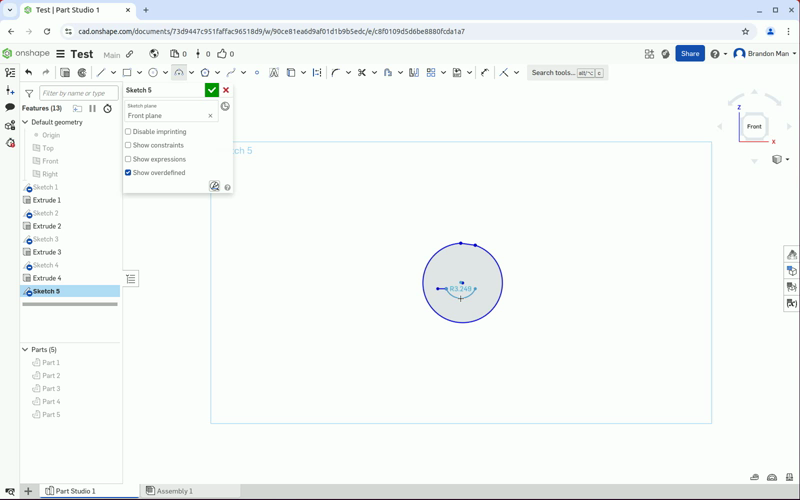
key_up(shift)
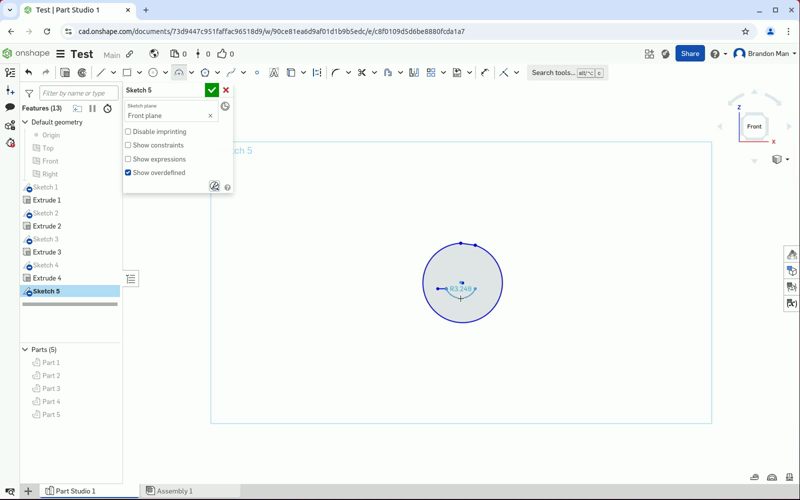
key(esc)
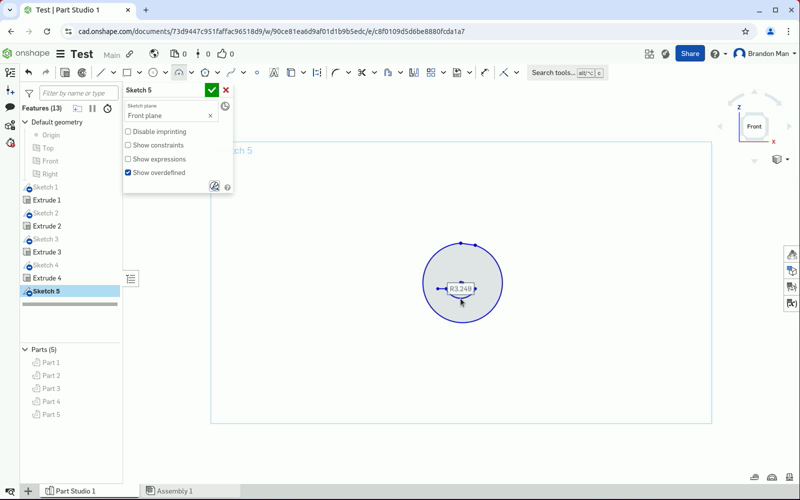
key(l)
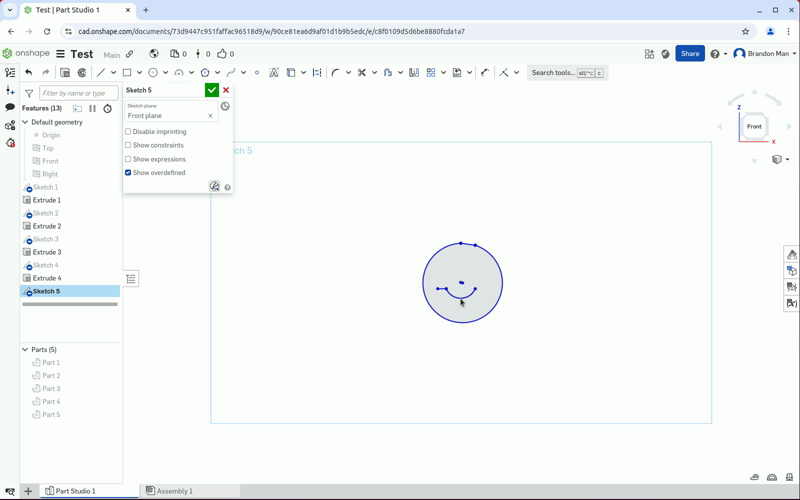
mouse_move(475, 288)
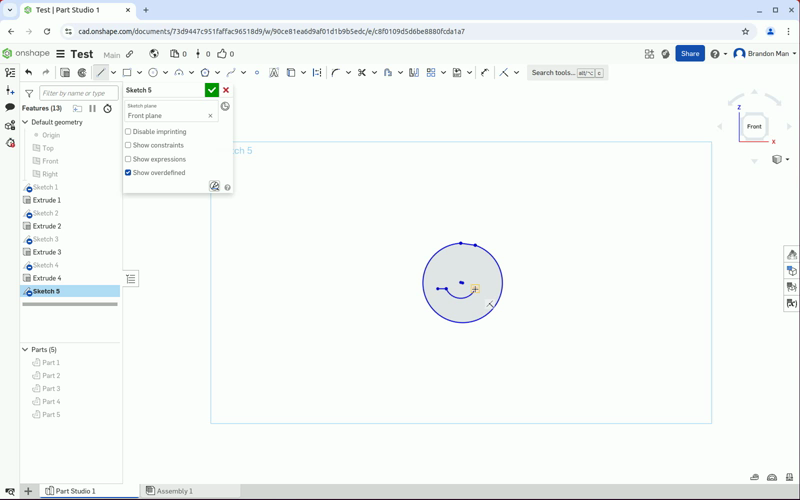
click(475, 288)
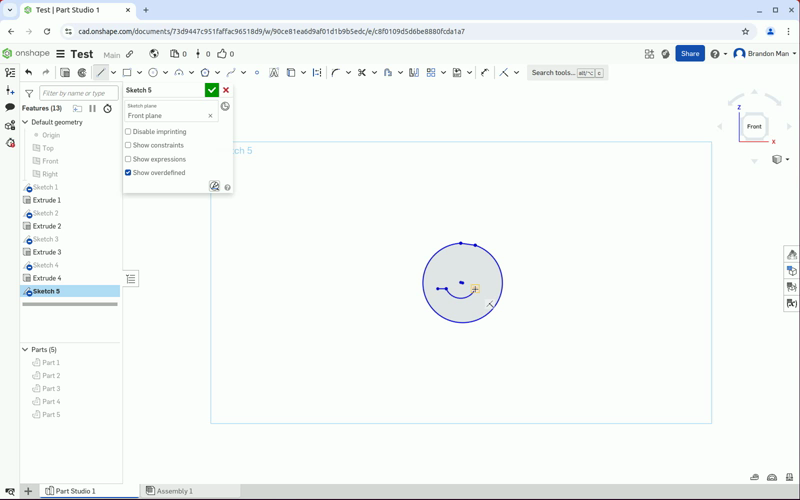
key_down(shift)
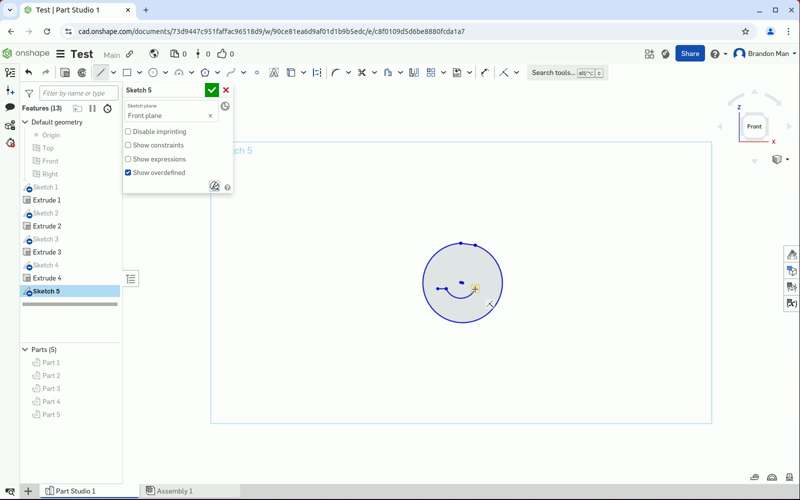
mouse_move(505, 288)
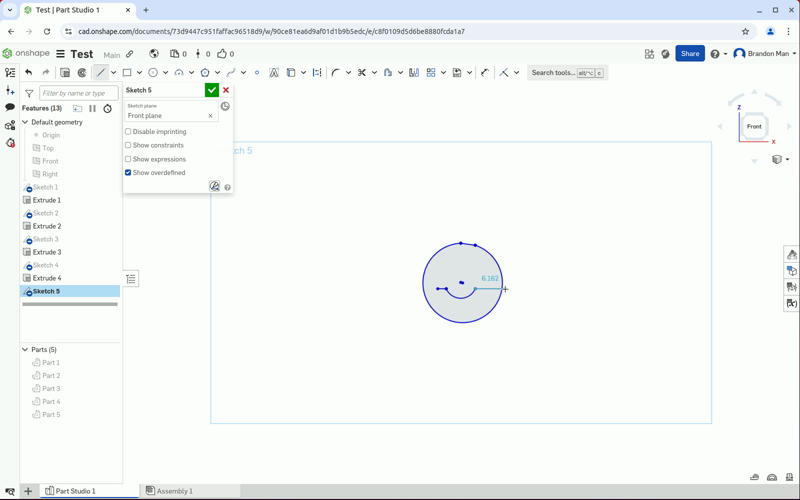
mouse_move(483, 288)
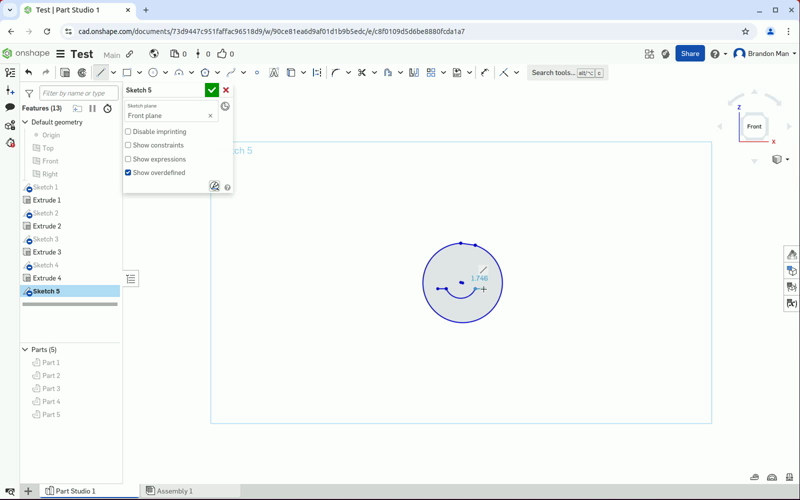
click(483, 288)
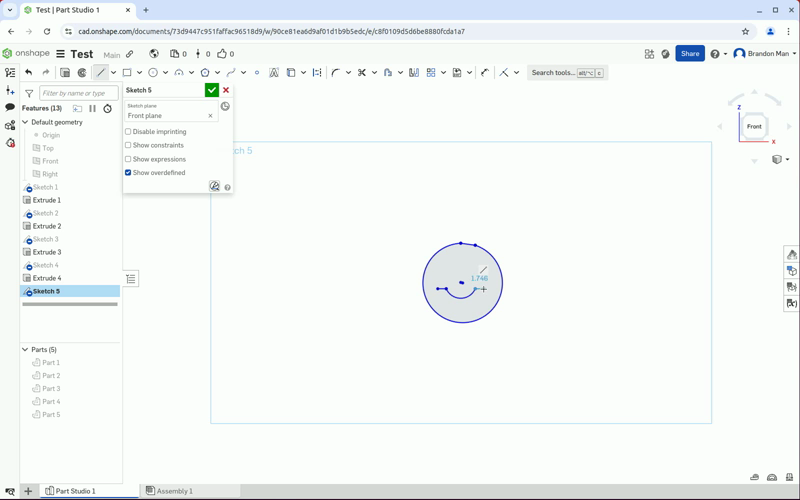
key_up(shift)
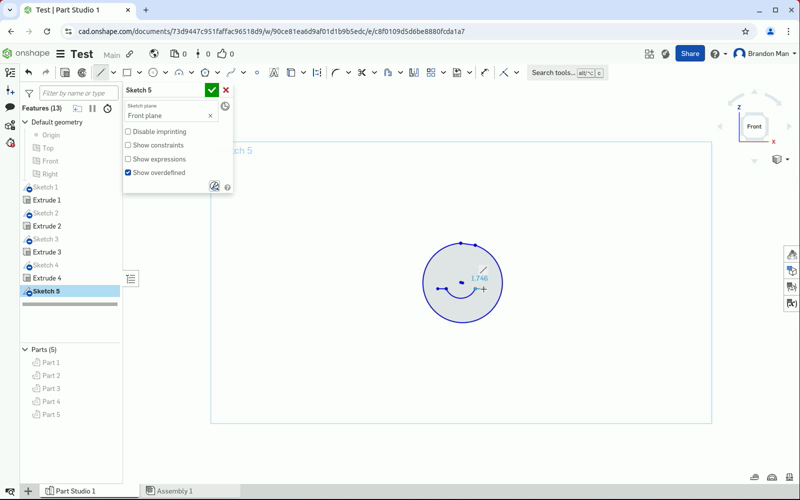
key_down(shift)
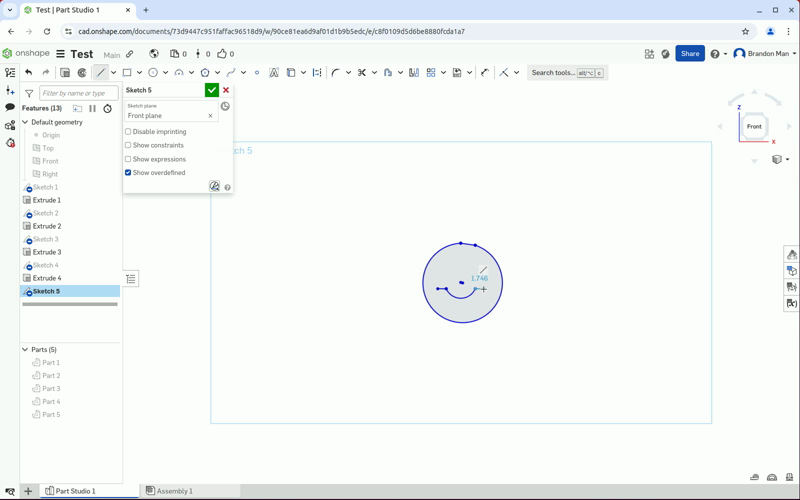
mouse_move(513, 288)
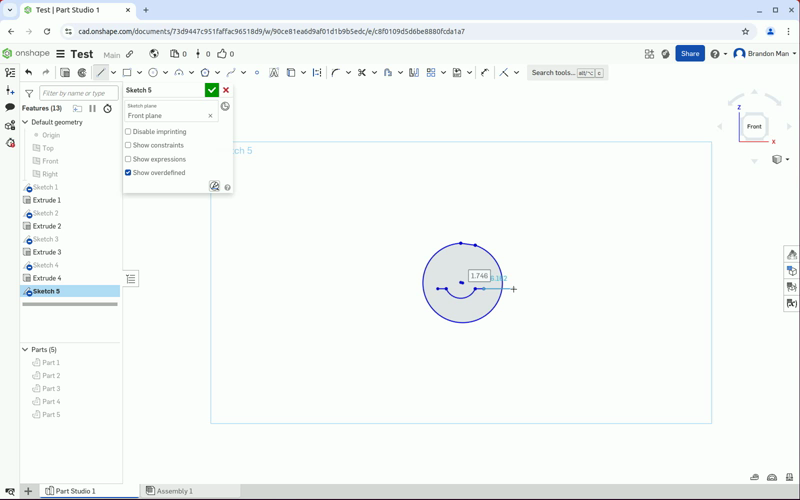
mouse_move(483, 277)
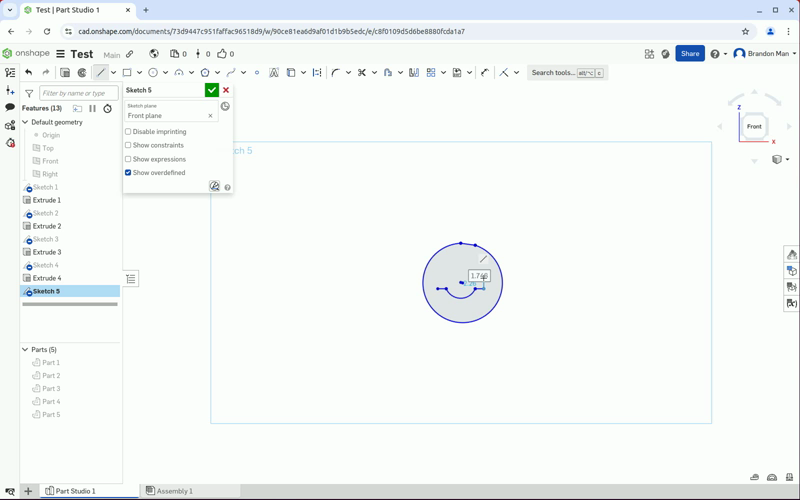
click(483, 277)
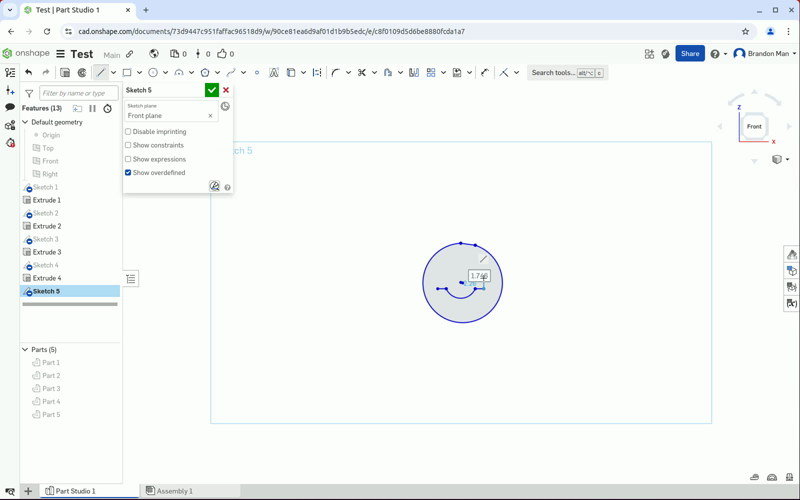
key_up(shift)
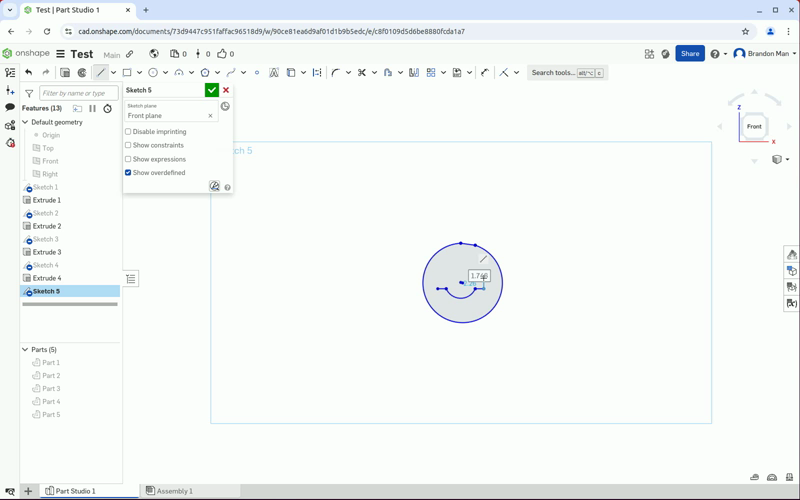
key_down(shift)
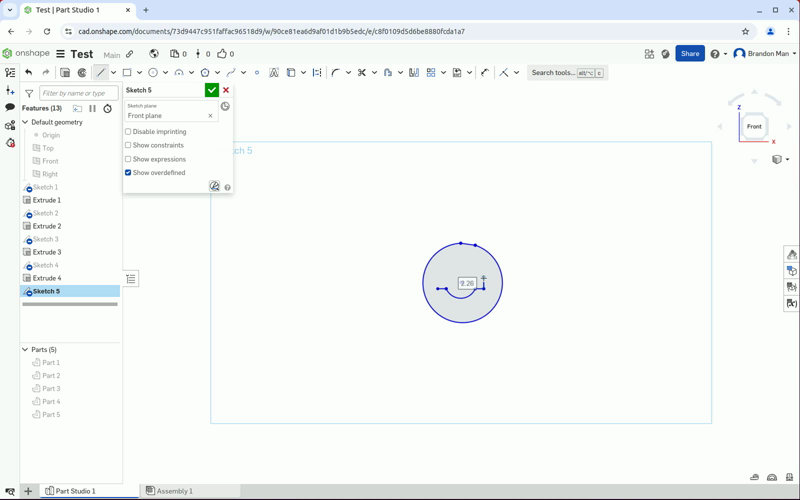
mouse_move(513, 277)
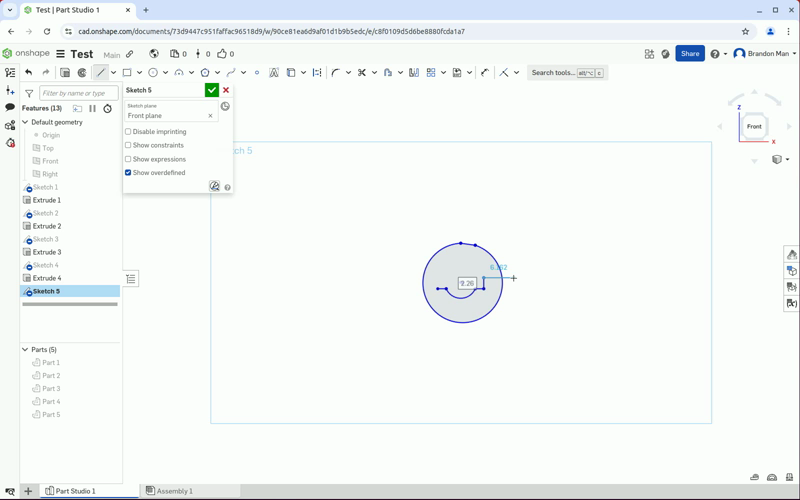
mouse_move(475, 277)
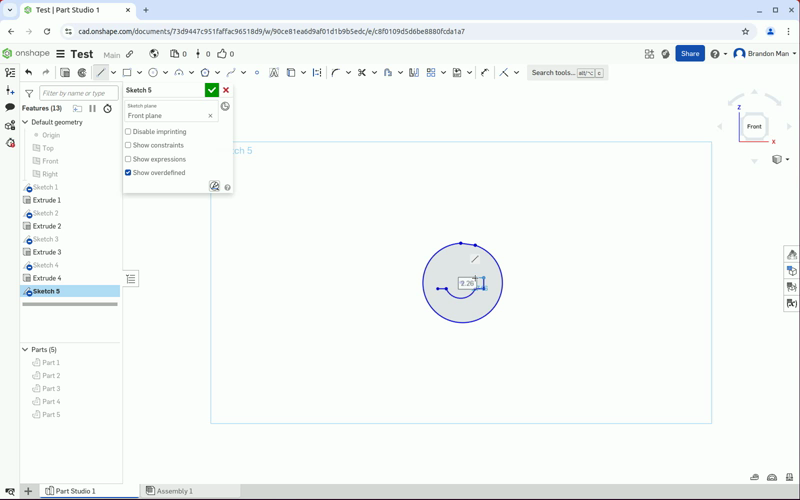
click(475, 277)
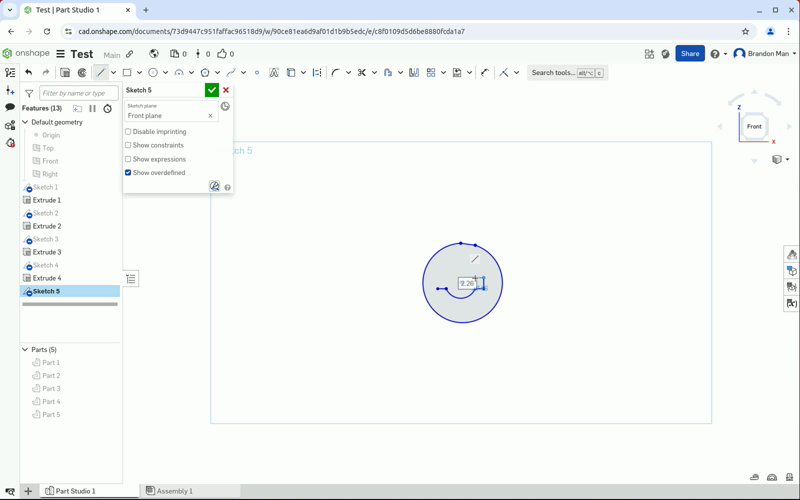
key_up(shift)
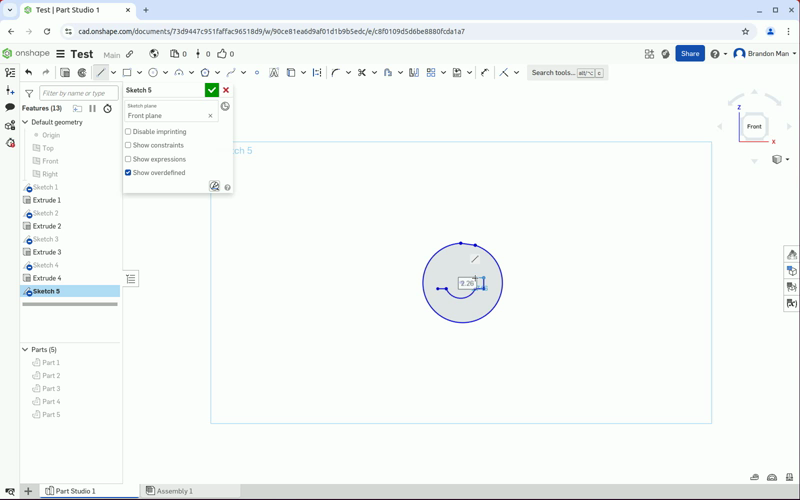
key(esc)
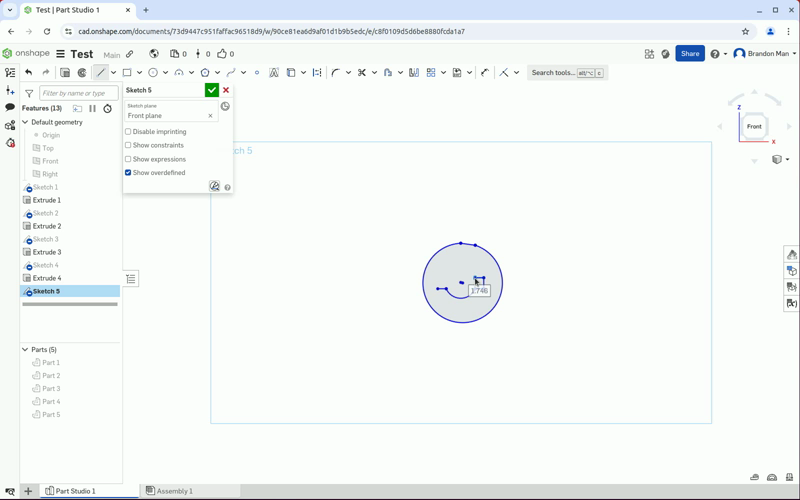
key(a)
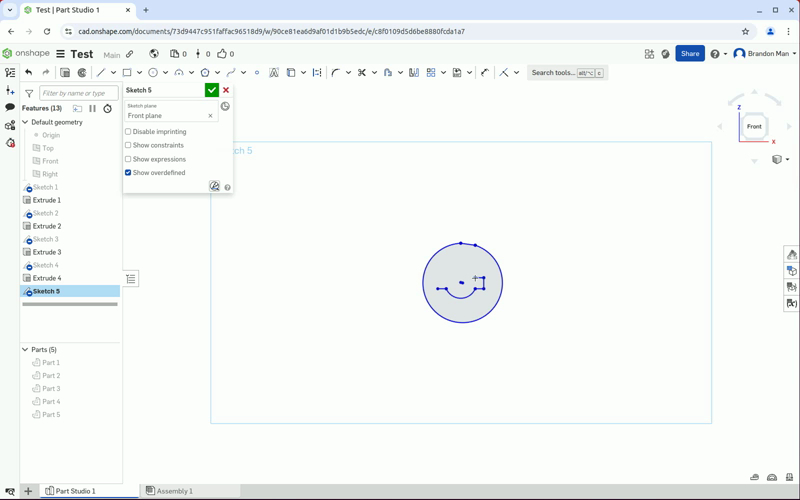
mouse_move(475, 277)
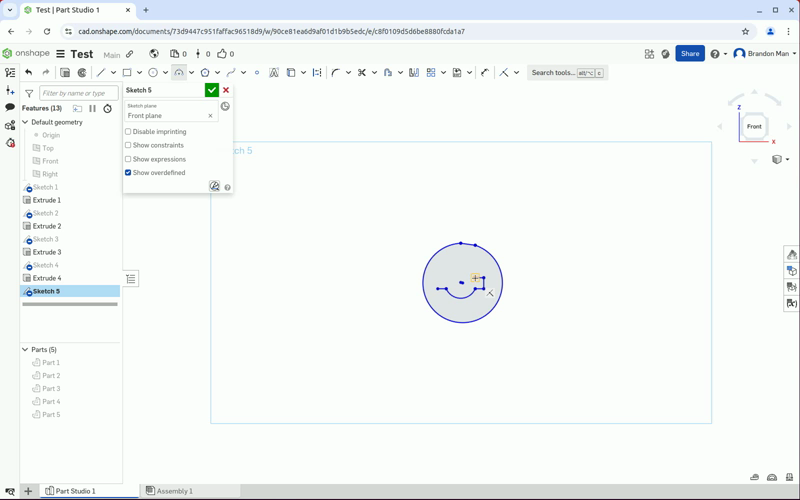
click(475, 277)
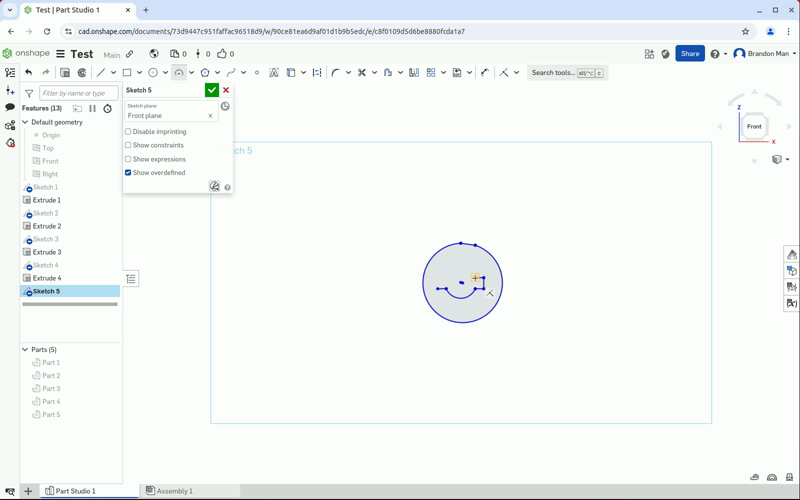
key_down(shift)
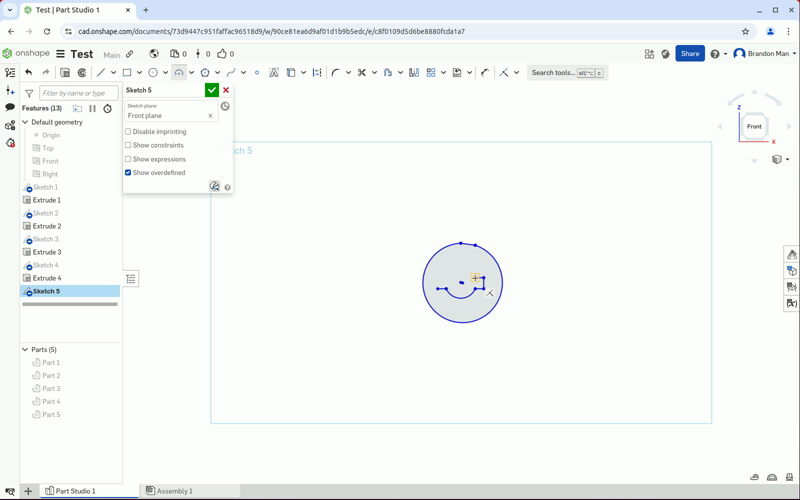
mouse_move(446, 277)
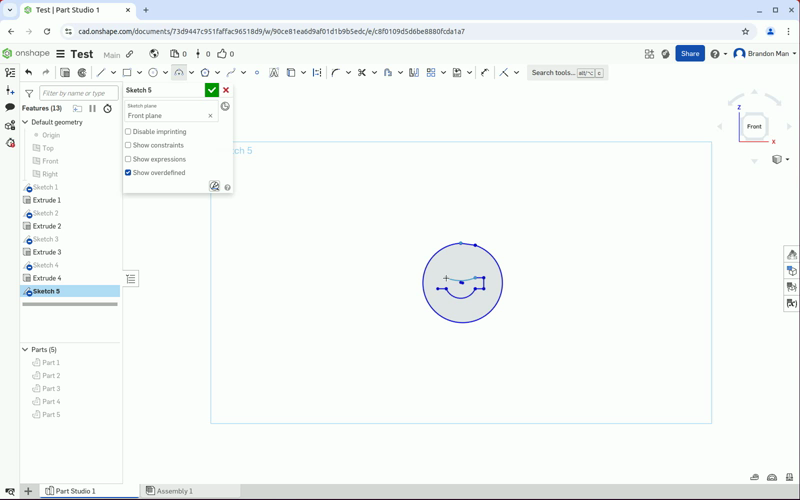
click(446, 277)
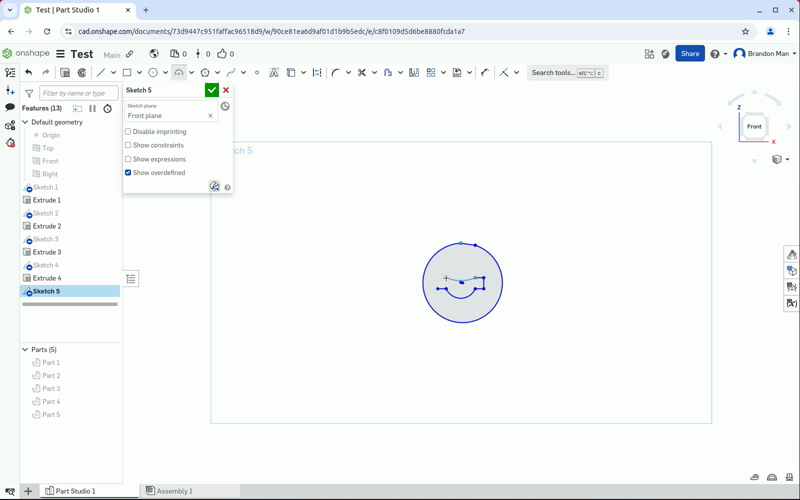
mouse_move(460, 267)
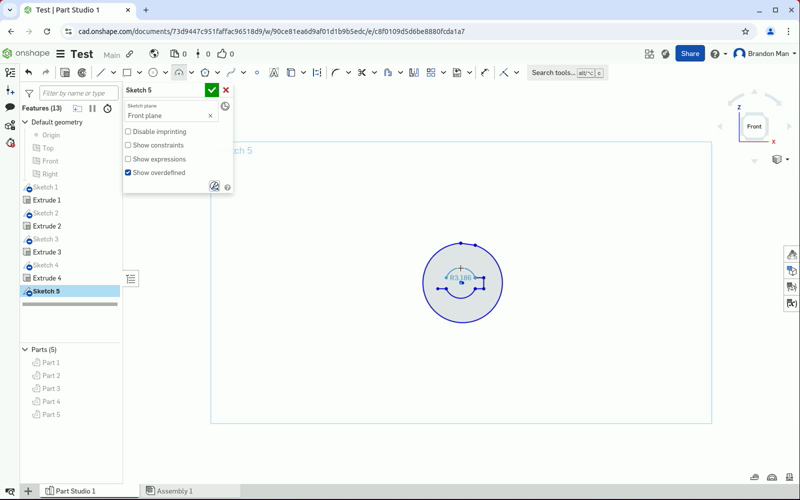
click(460, 267)
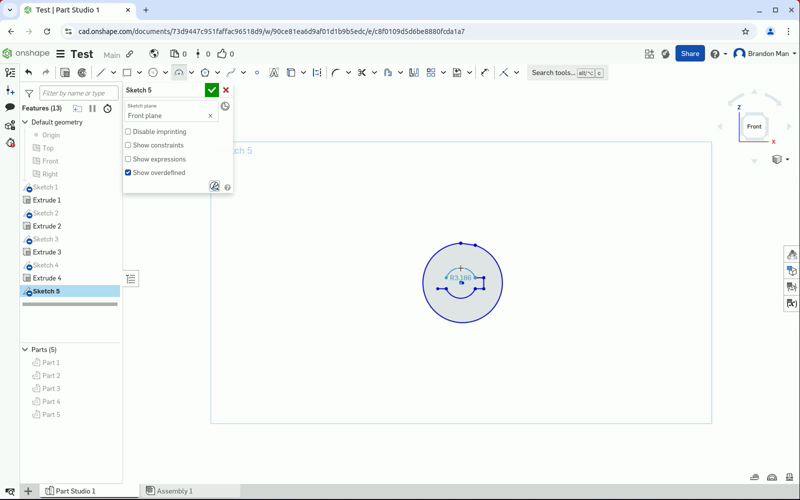
key_up(shift)
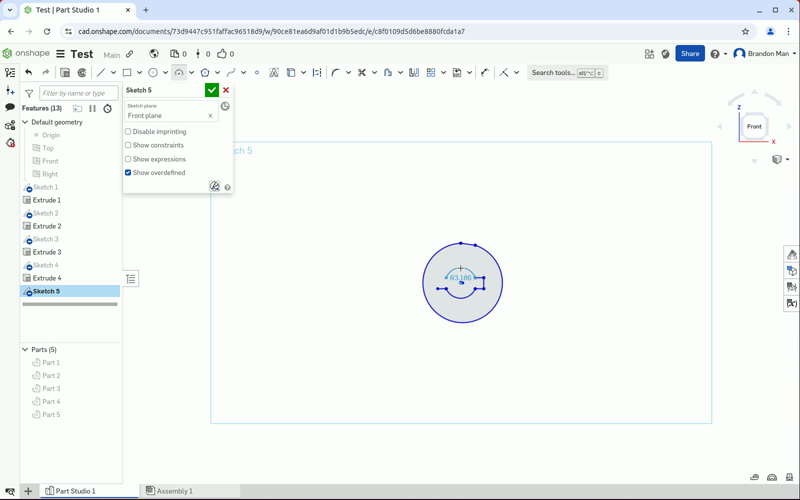
key(esc)
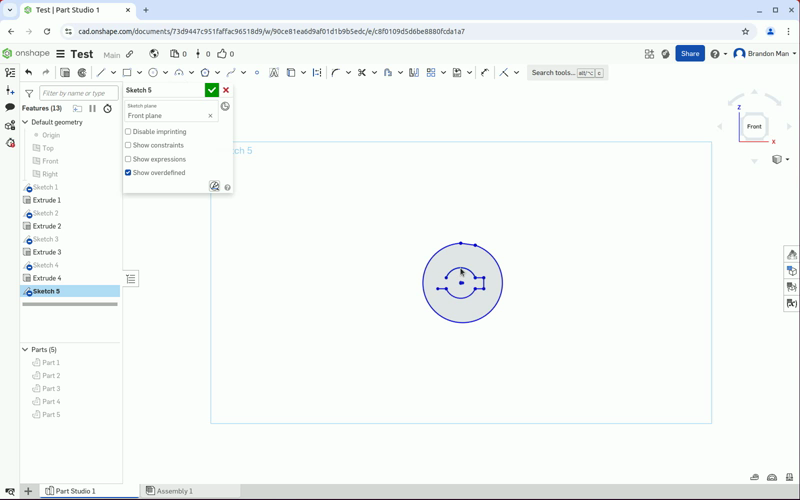
key(l)
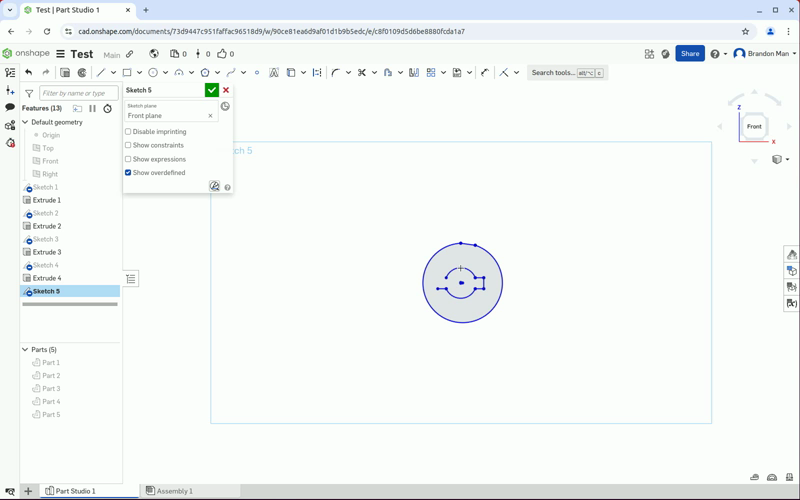
mouse_move(446, 277)
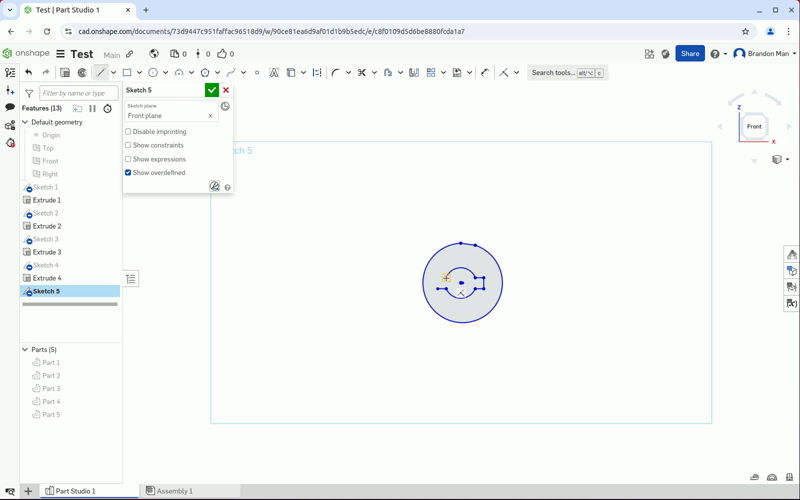
click(446, 277)
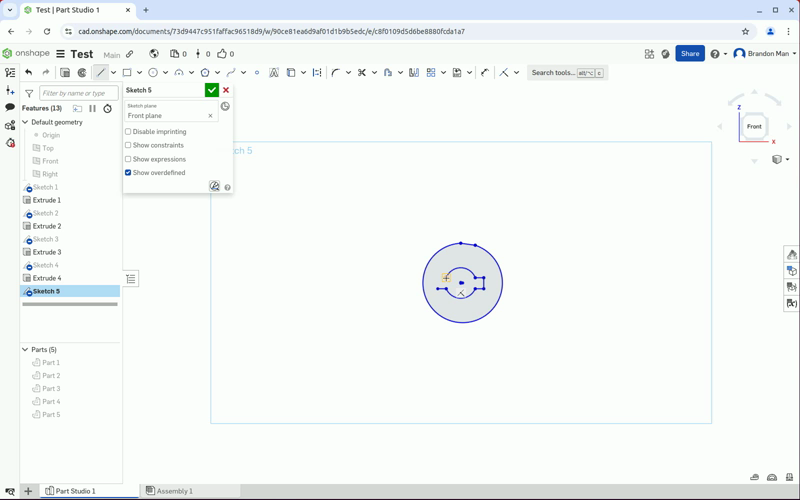
key_down(shift)
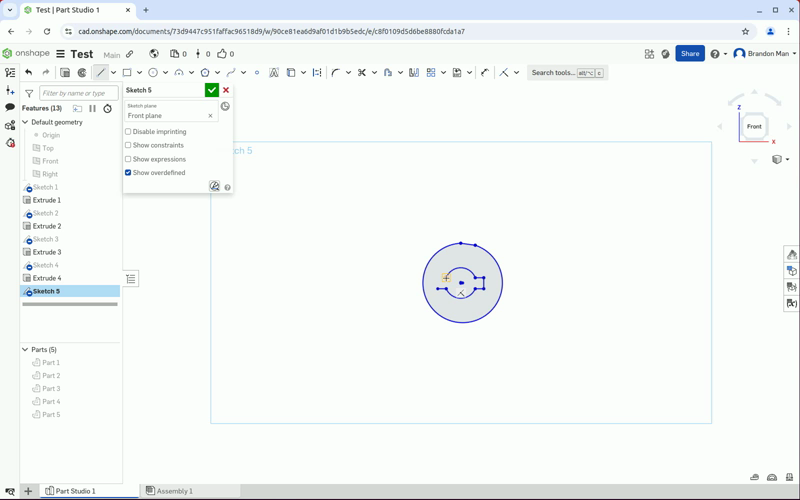
mouse_move(476, 277)
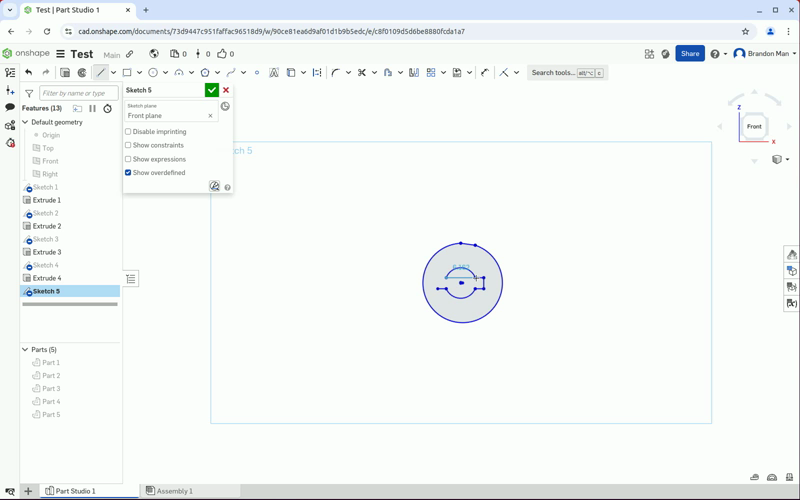
mouse_move(437, 277)
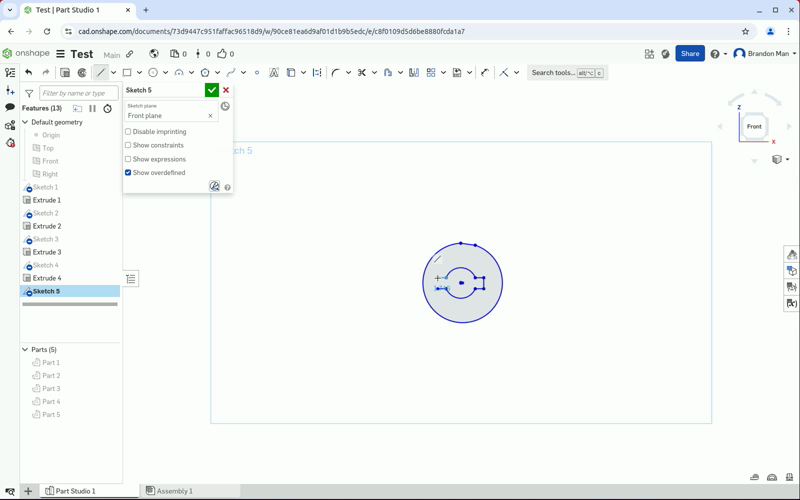
click(437, 277)
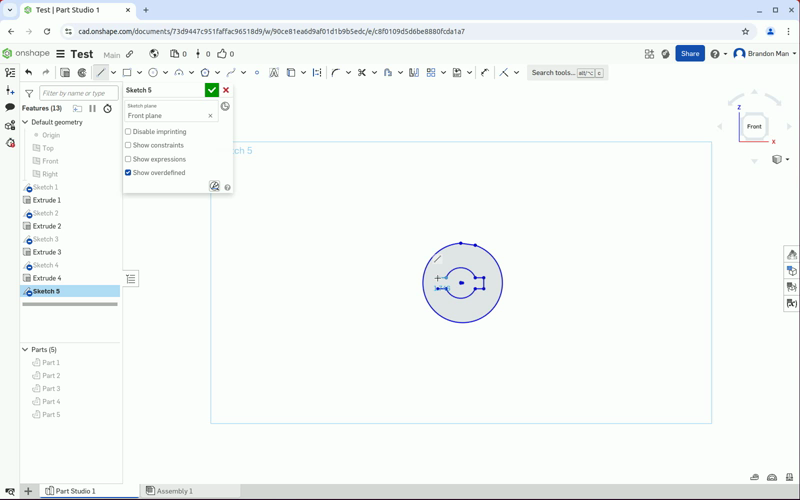
key_up(shift)
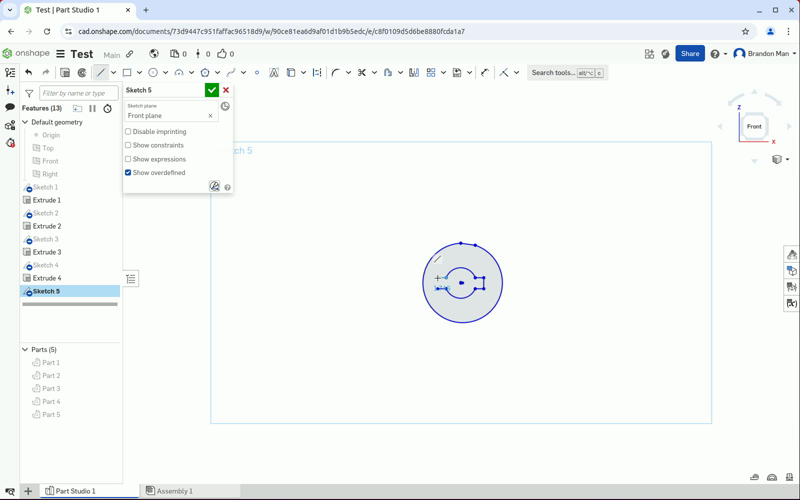
mouse_move(467, 277)
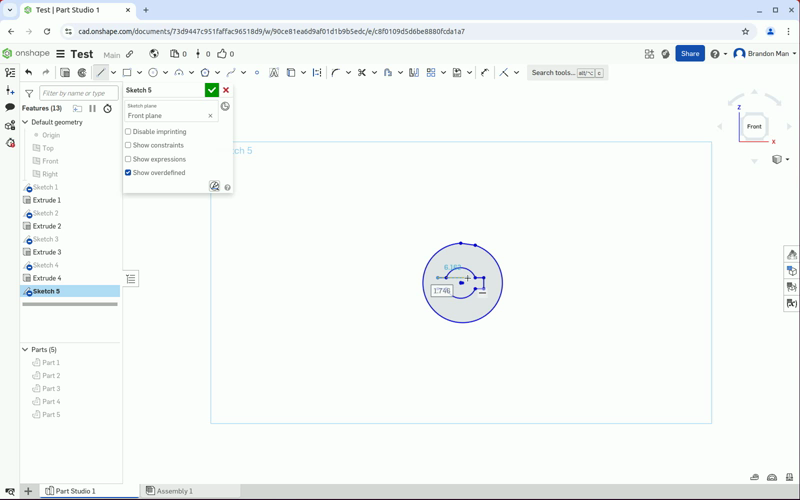
key_down(shift)
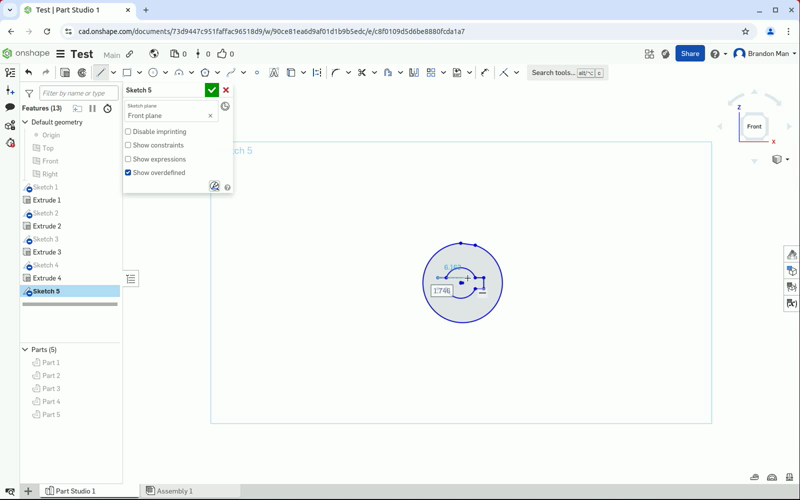
mouse_move(437, 288)
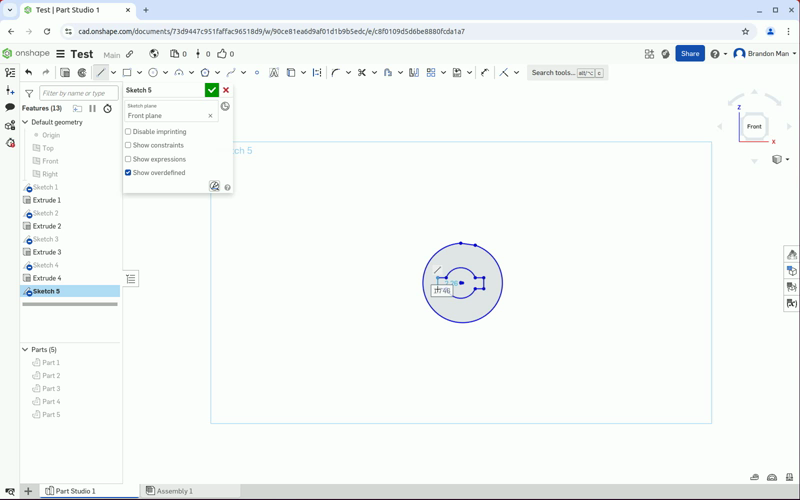
key_up(shift)
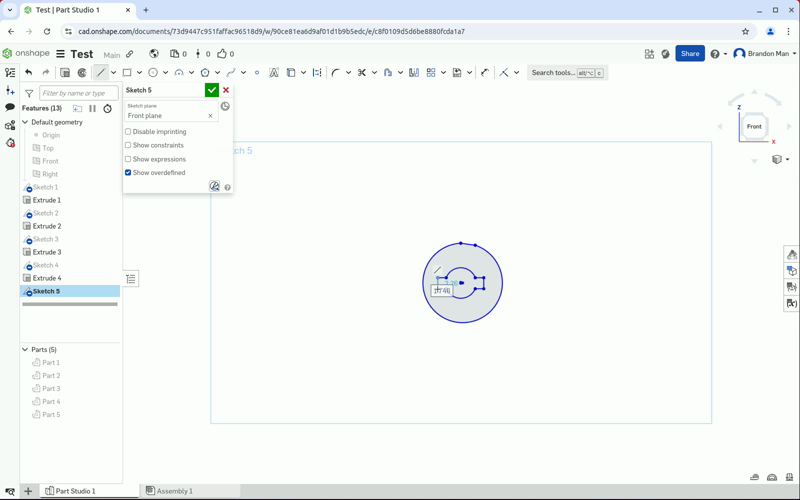
click(437, 288)
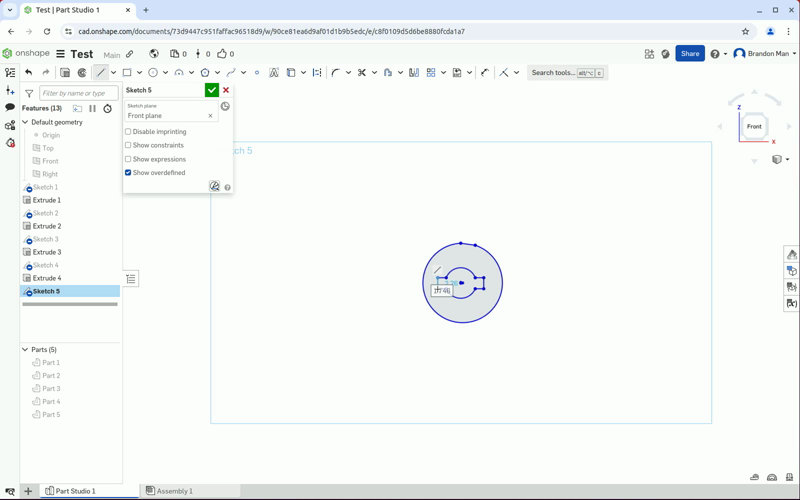
key(esc)
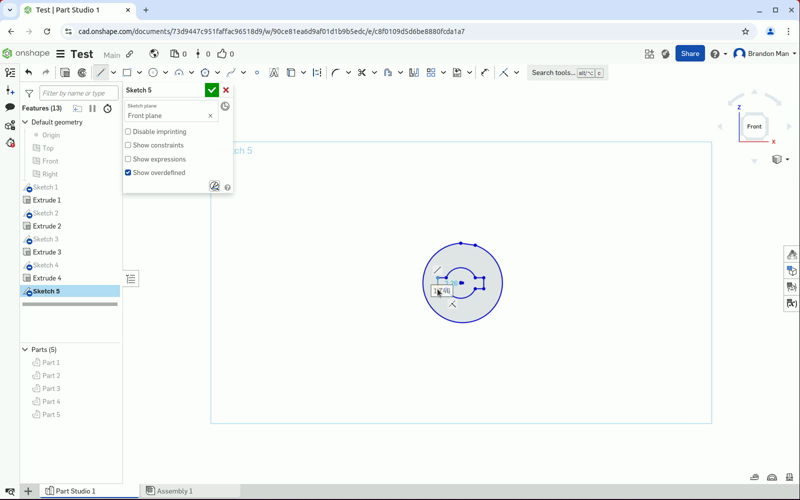
mouse_move(470, 301)
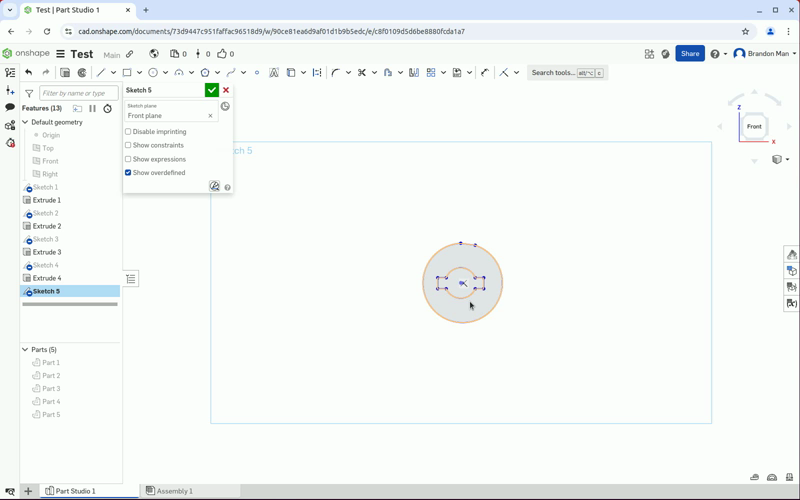
click(470, 301)
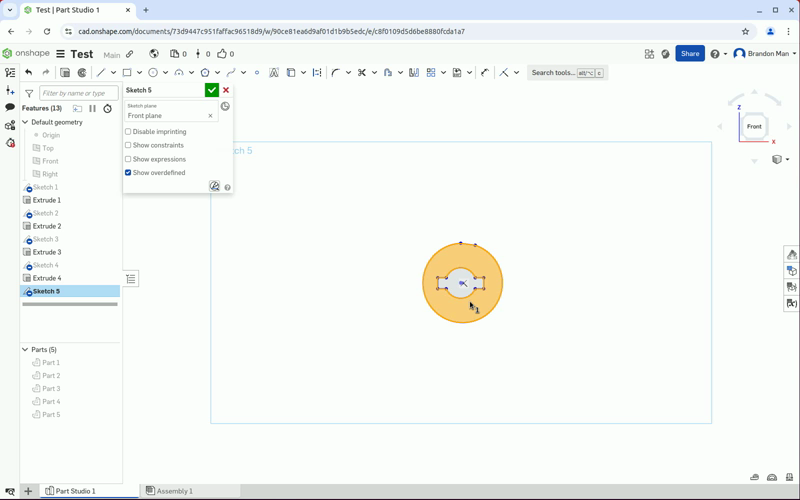
mouse_move(73, 352)
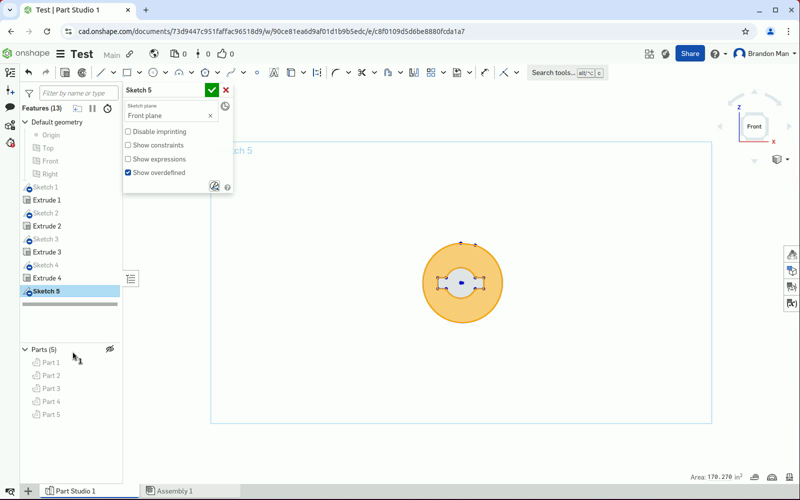
key(shift+y)
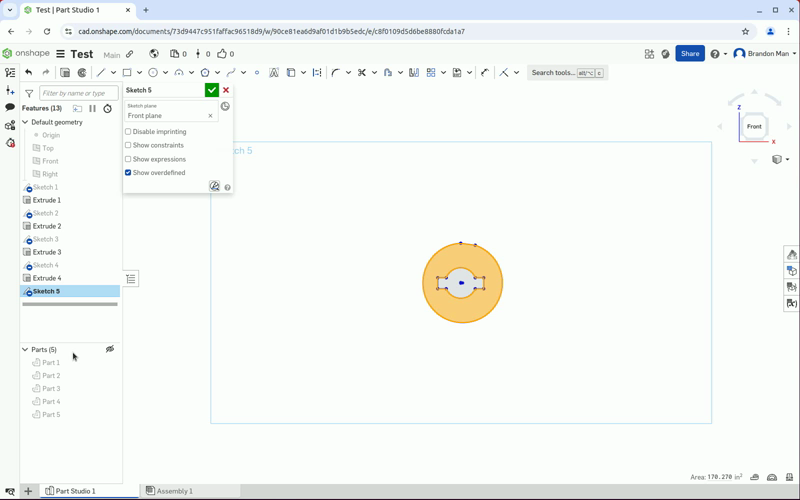
key(shift+e)
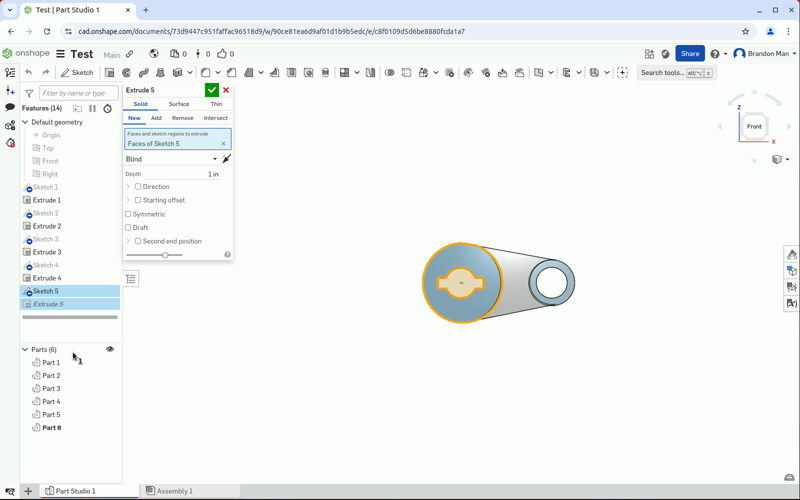
mouse_move(143, 106)
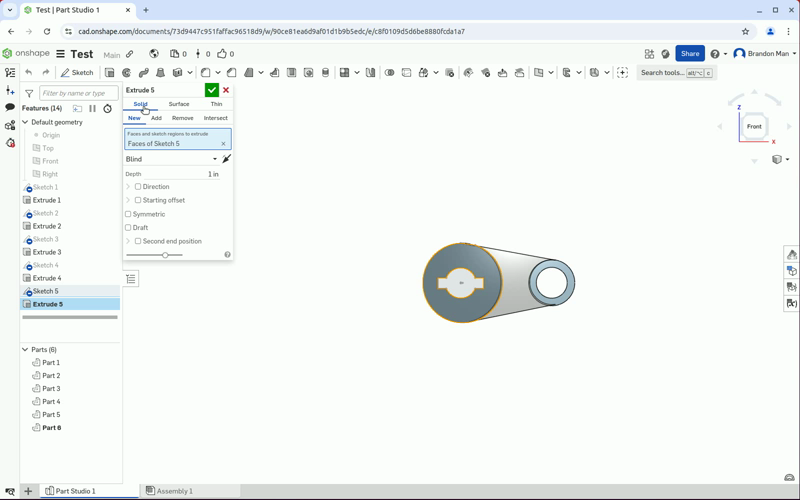
click(143, 106)
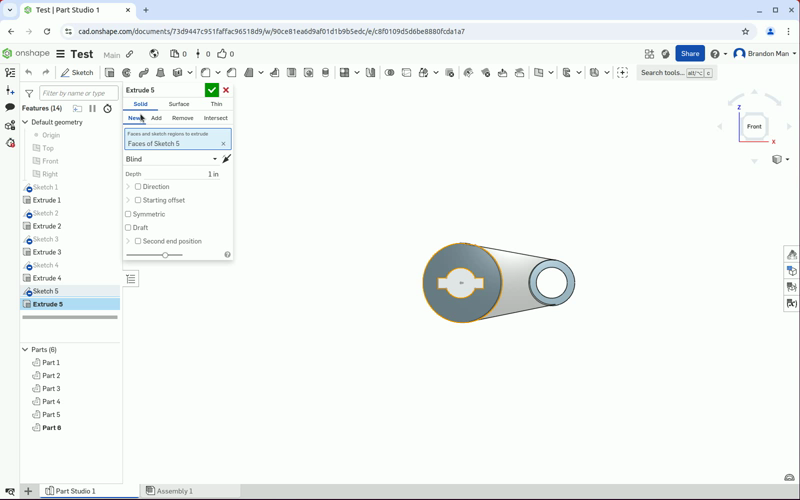
mouse_move(137, 120)
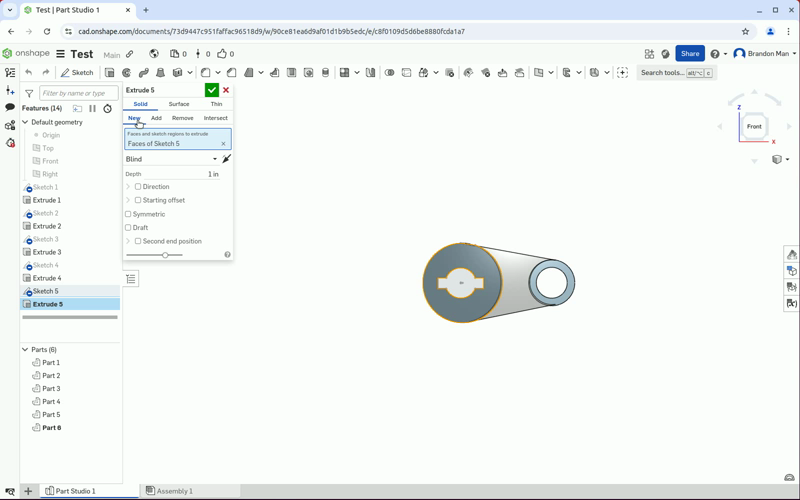
click(137, 120)
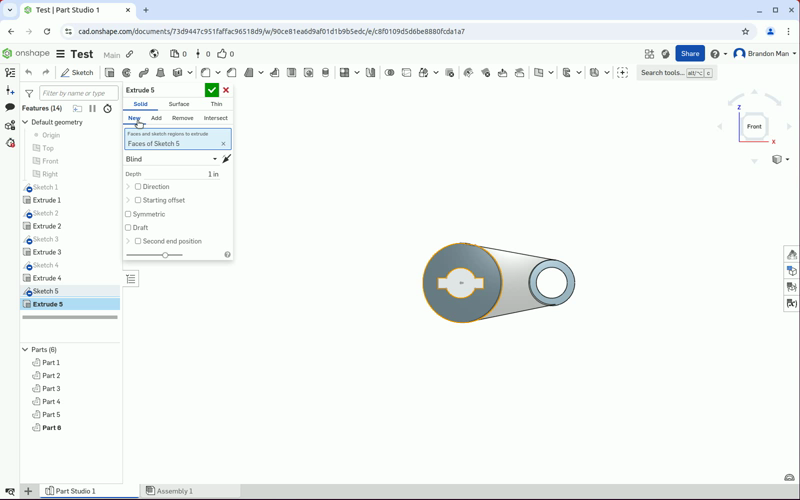
key(tab, 4)
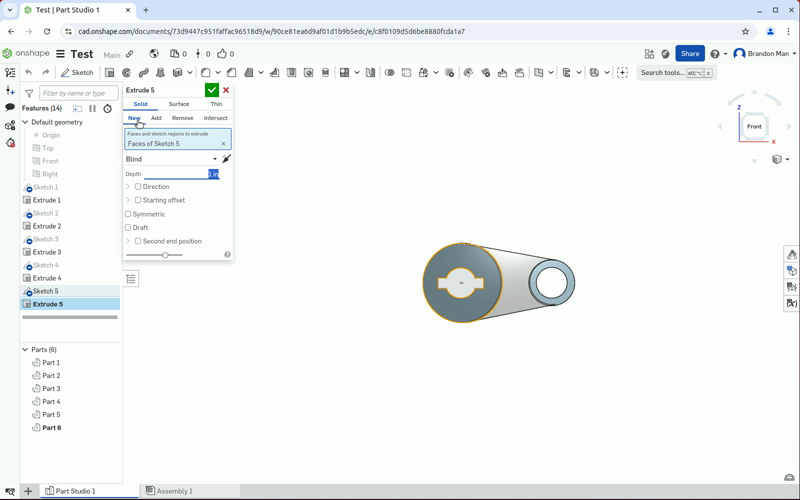
text(6.258)
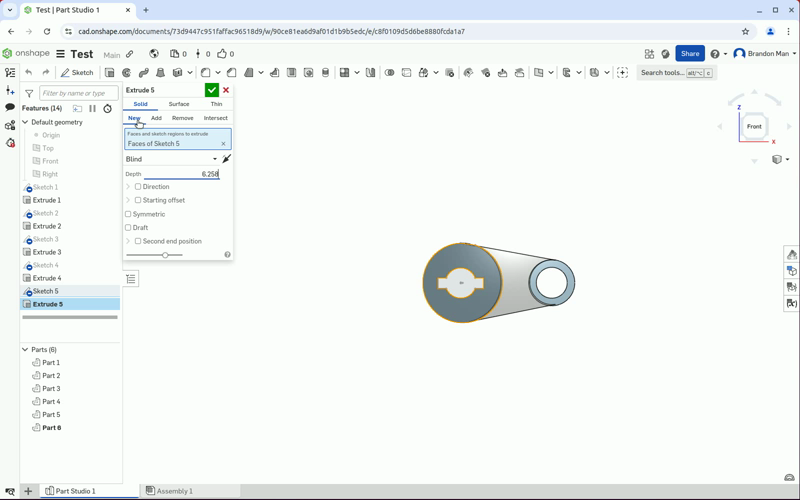
key(enter)
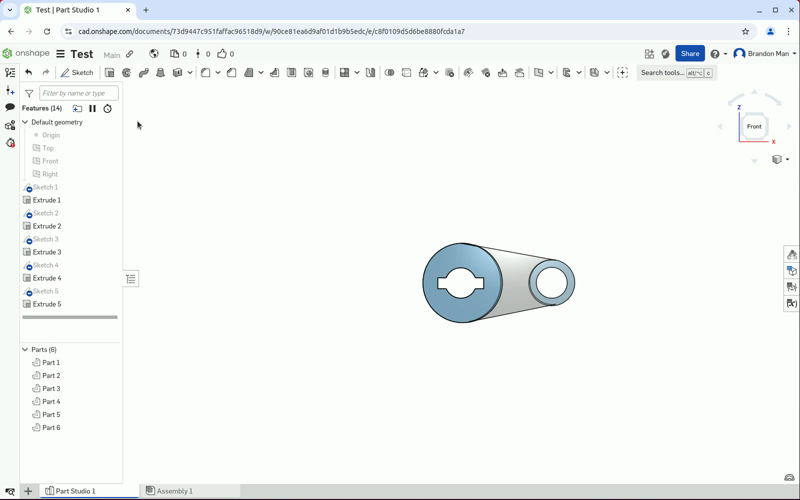
key(shift+h)
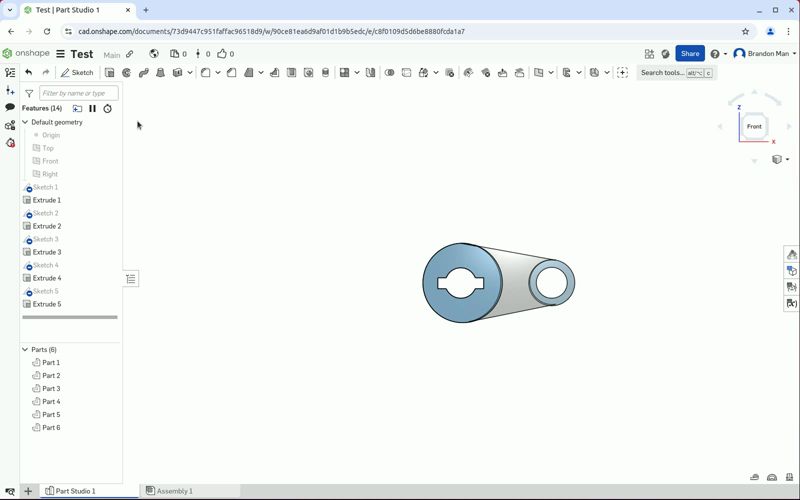
key(shift+h)
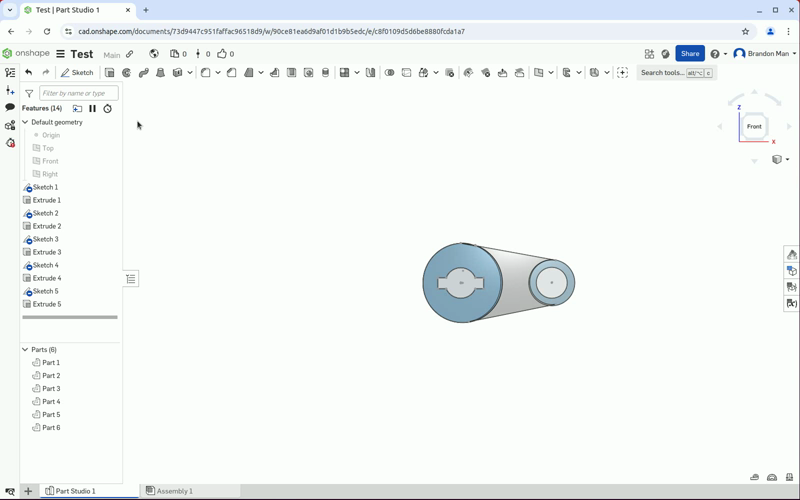
key(shift+7)
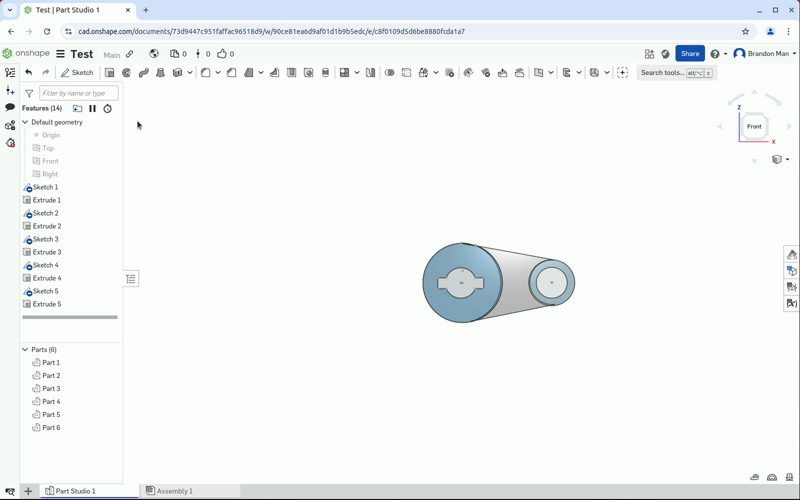
key(left, 2)
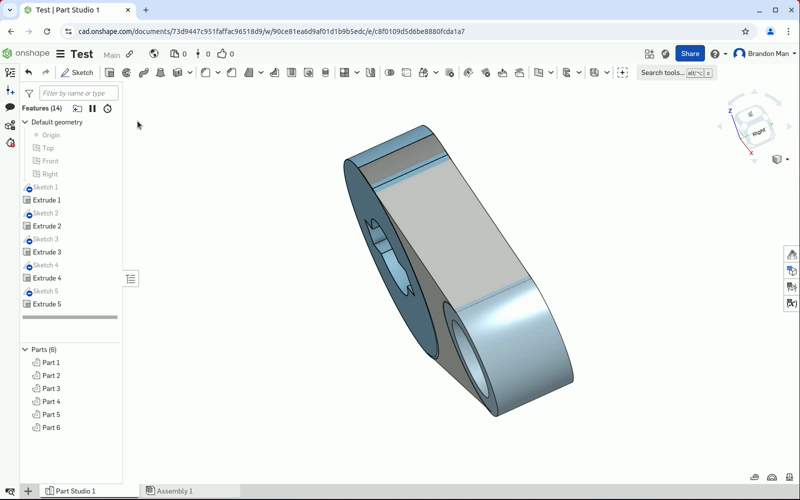
key(down, 2)
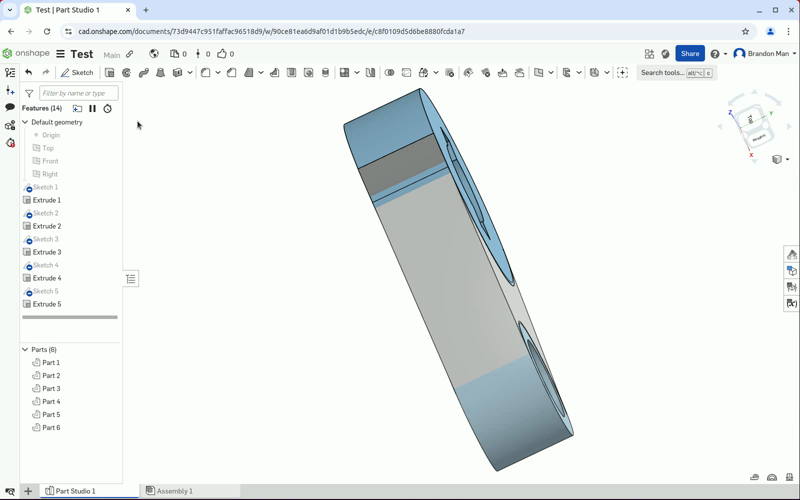
key(up, 2)
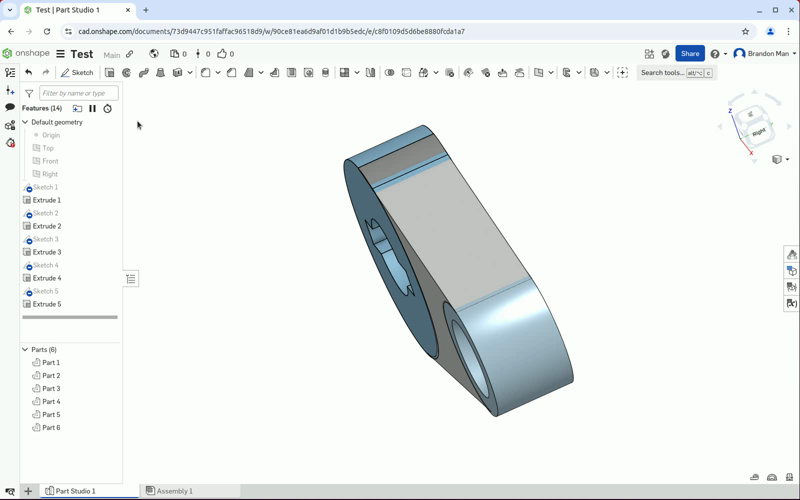
key(right, 2)
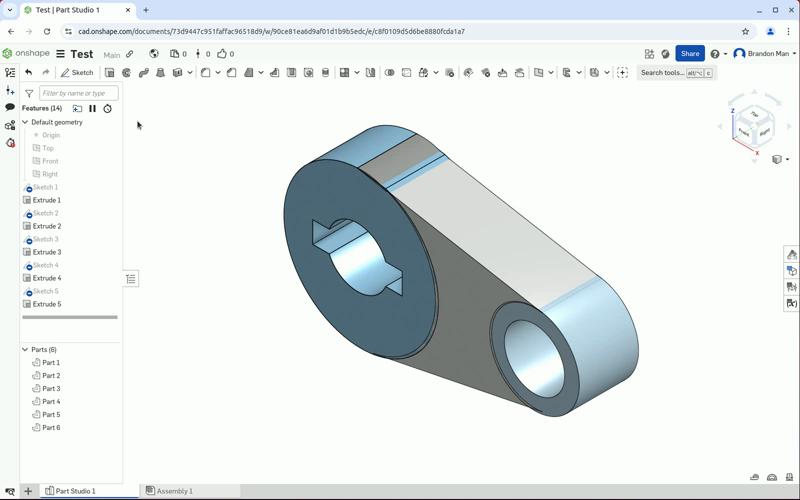
mouse_move(73, 189)
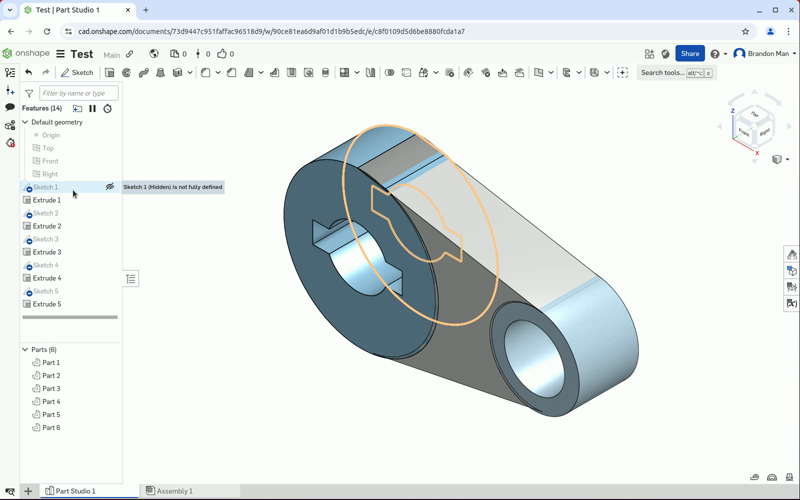
click(73, 189)